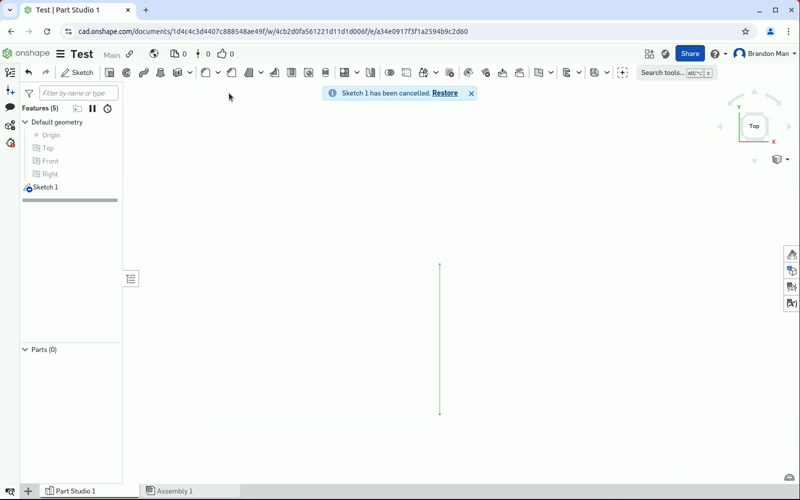
key(shift+h)
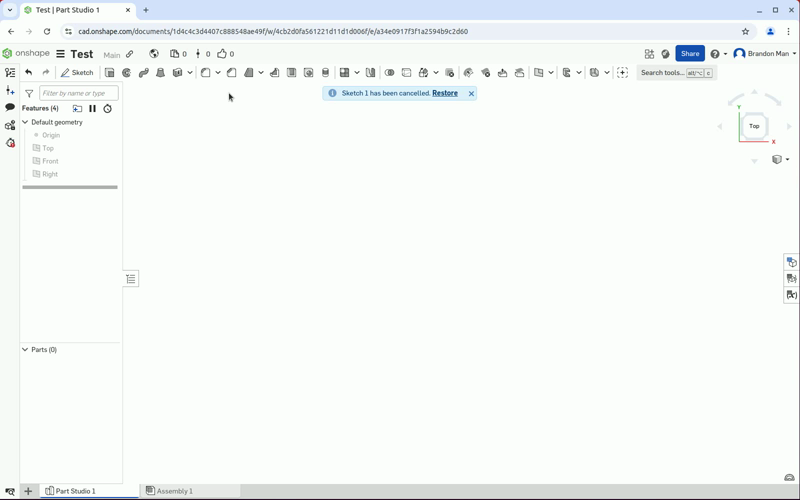
mouse_move(73, 352)
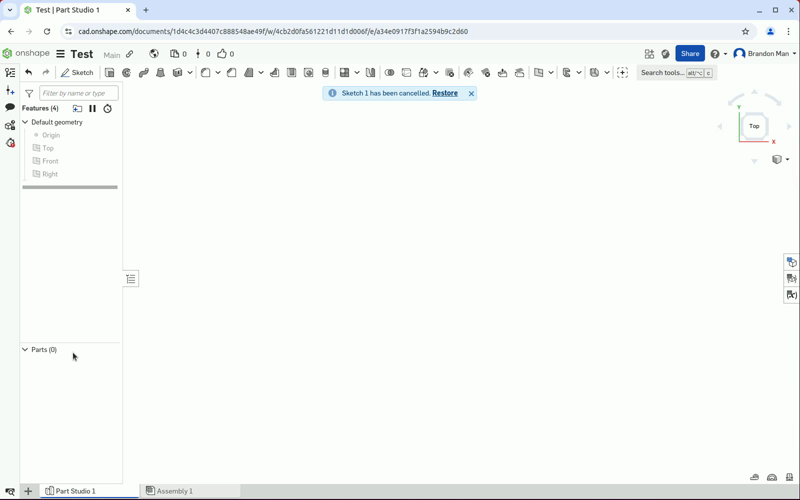
key(y)
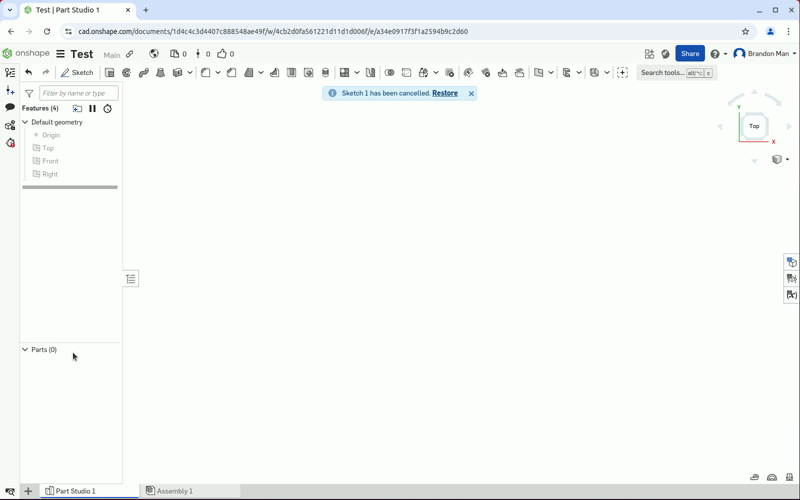
key(shift+p)
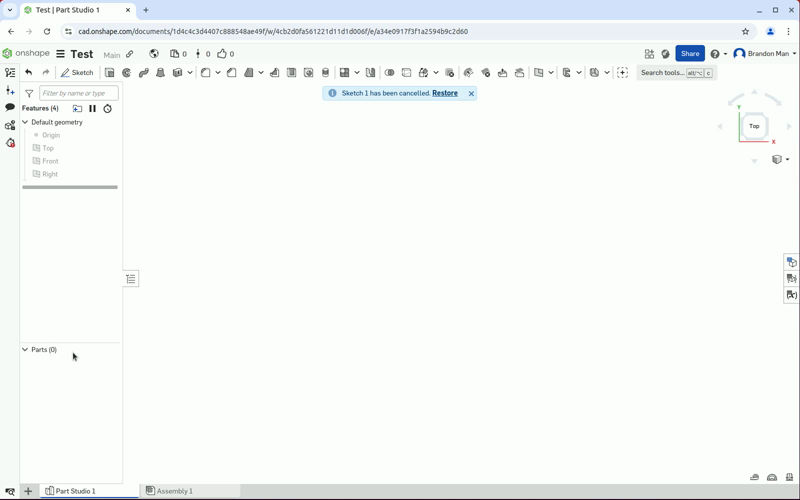
key(space)
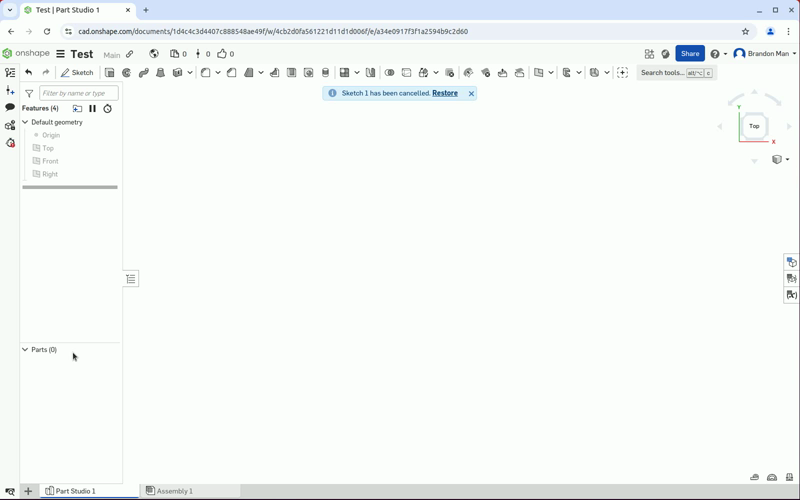
key_down(shift)
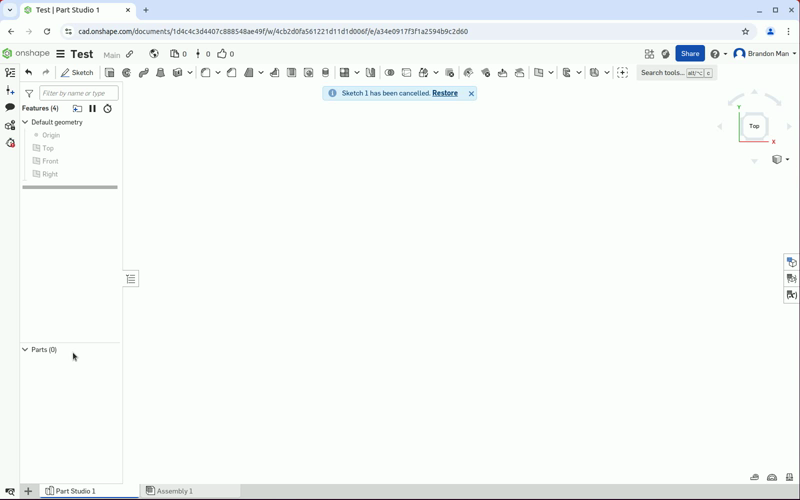
key(up)
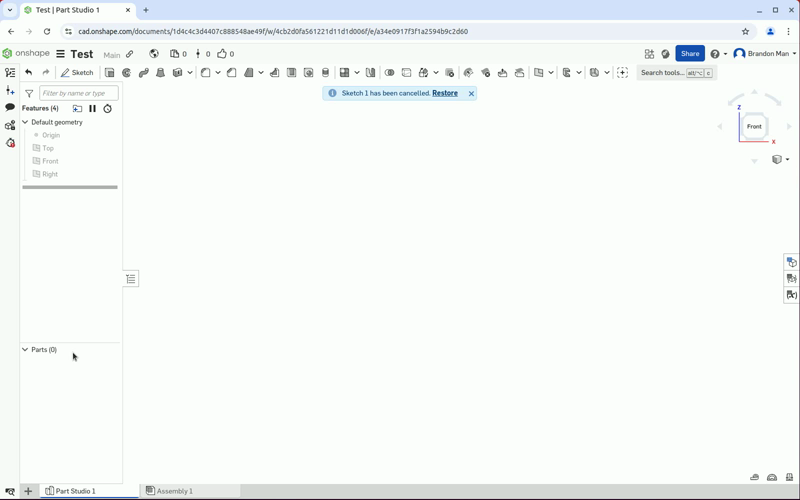
key_up(shift)
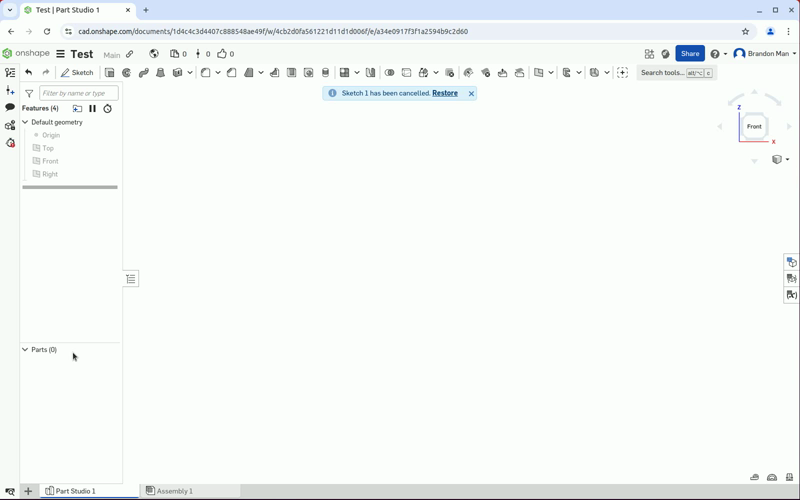
mouse_move(73, 352)
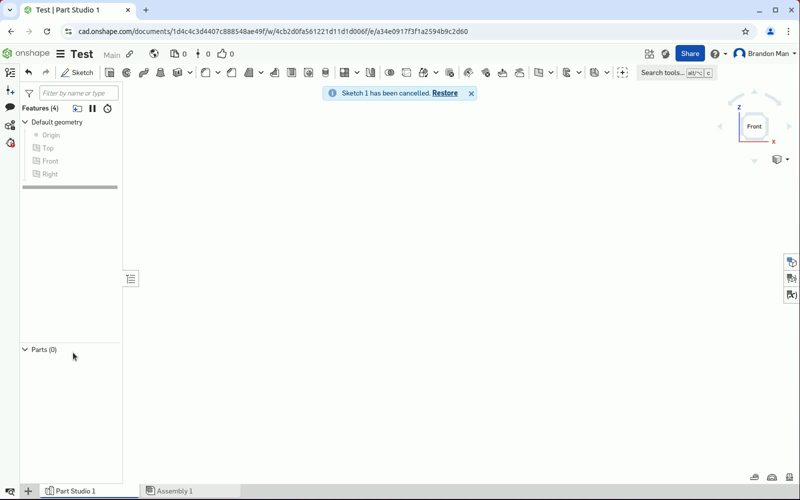
key(shift+y)
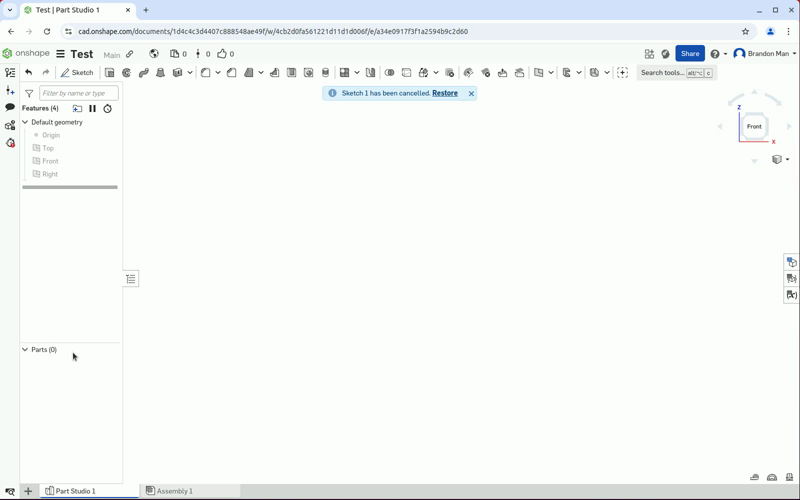
key(shift+s)
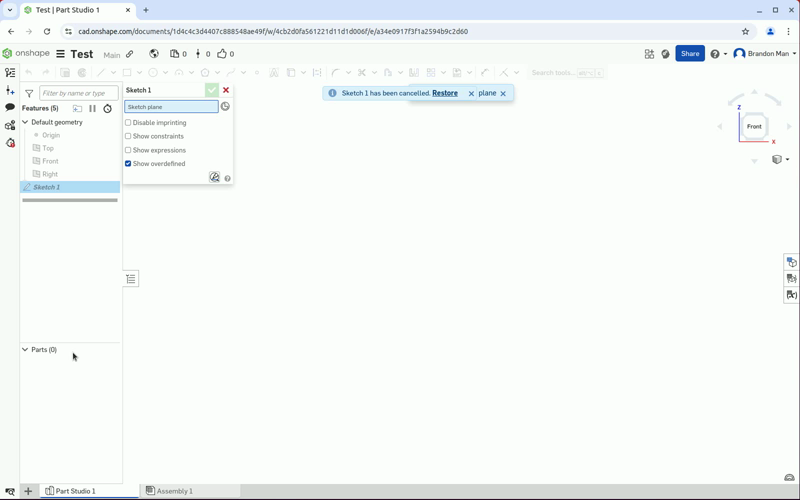
mouse_move(73, 163)
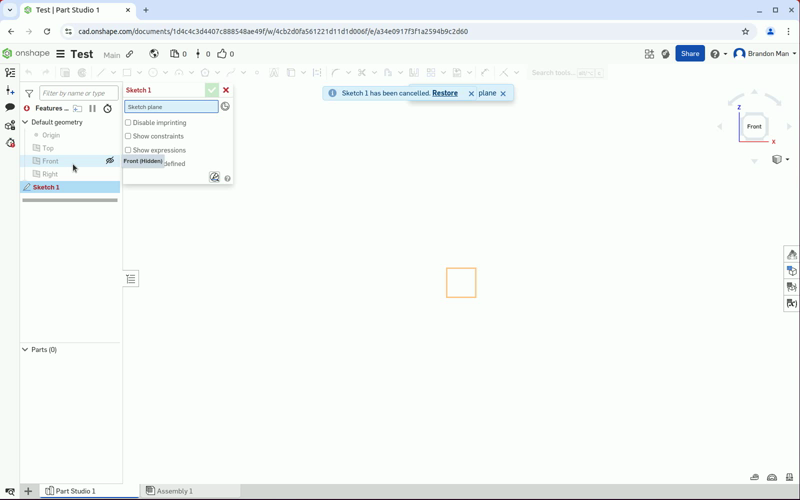
click(73, 163)
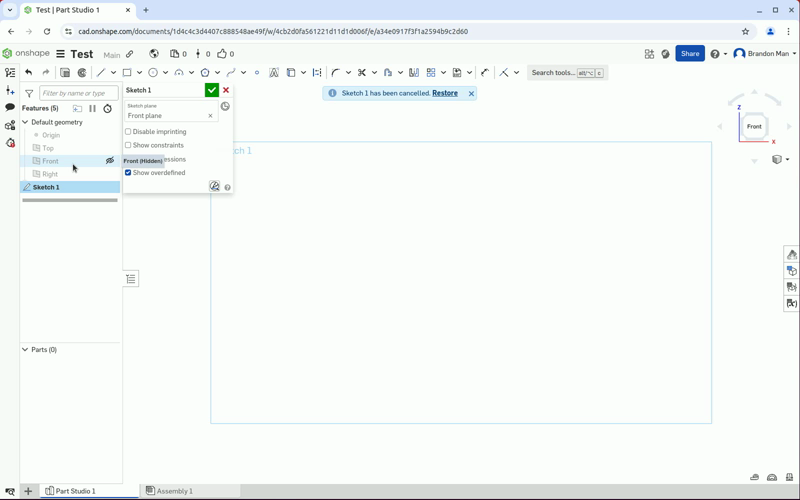
mouse_move(73, 352)
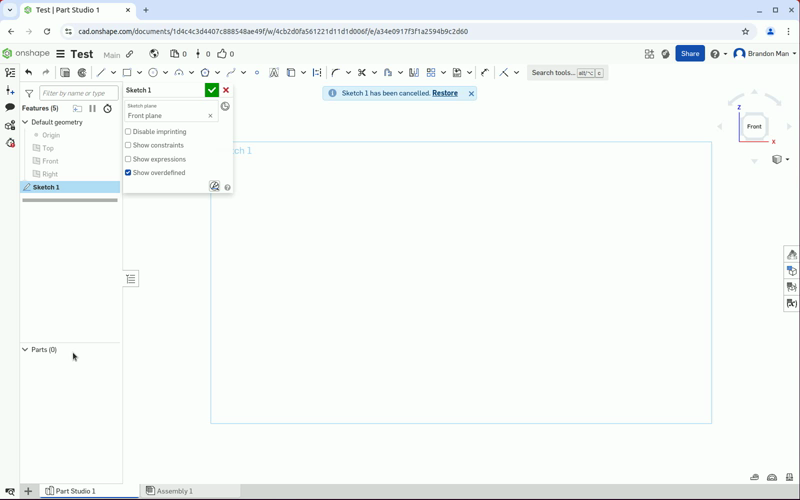
key(y)
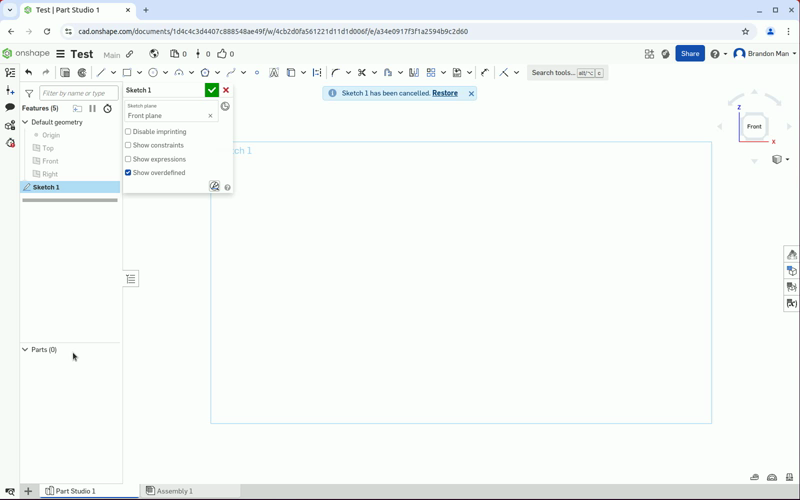
key(a)
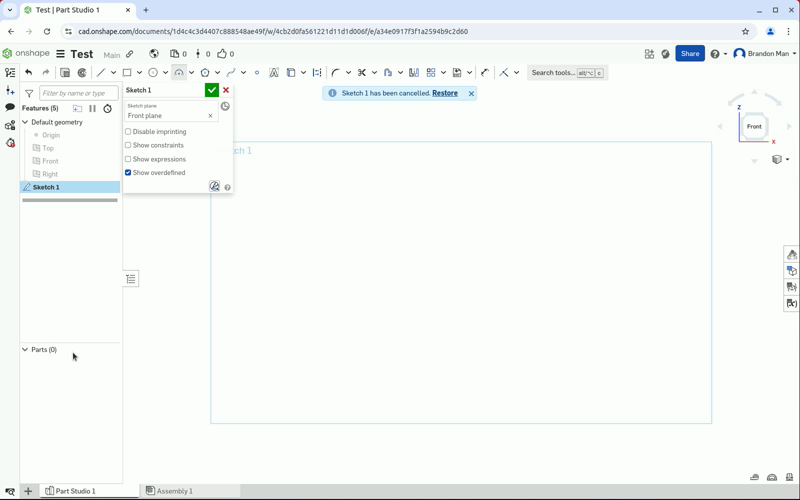
key_down(shift)
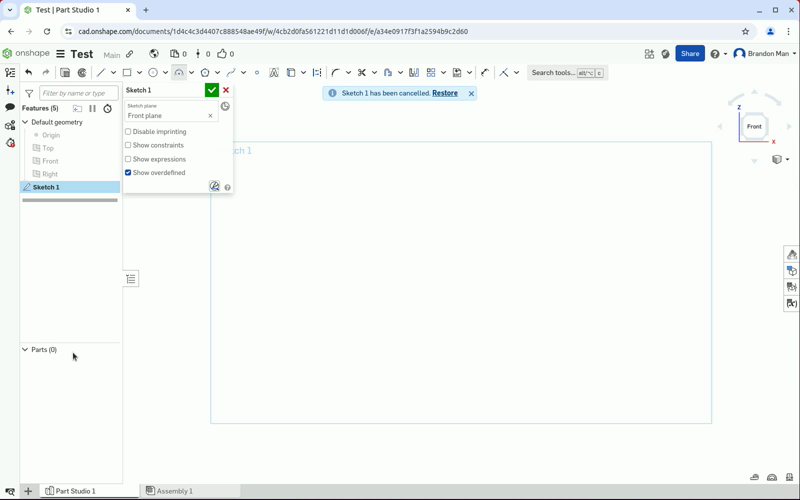
mouse_move(452, 250)
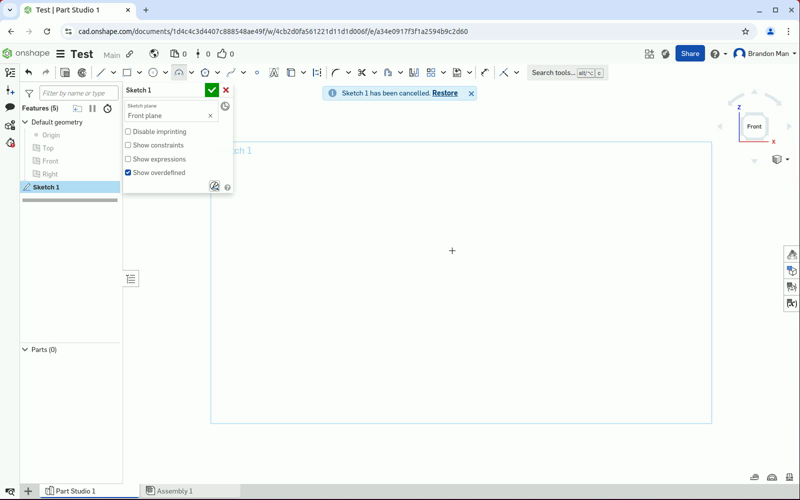
click(452, 250)
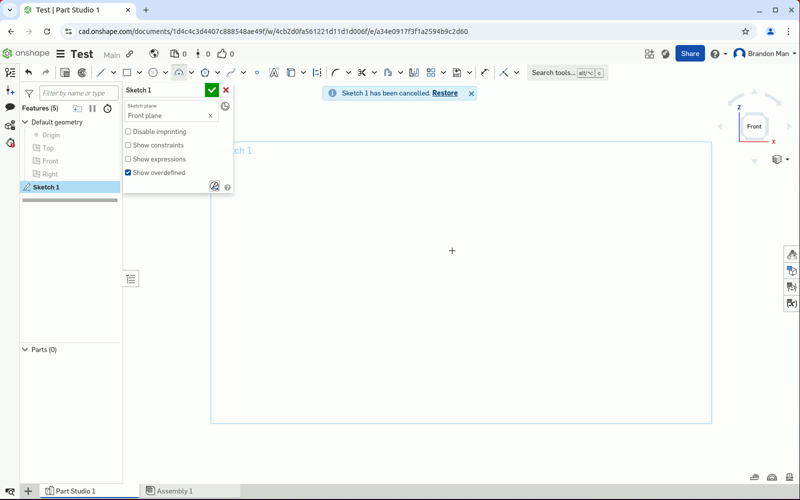
key_up(shift)
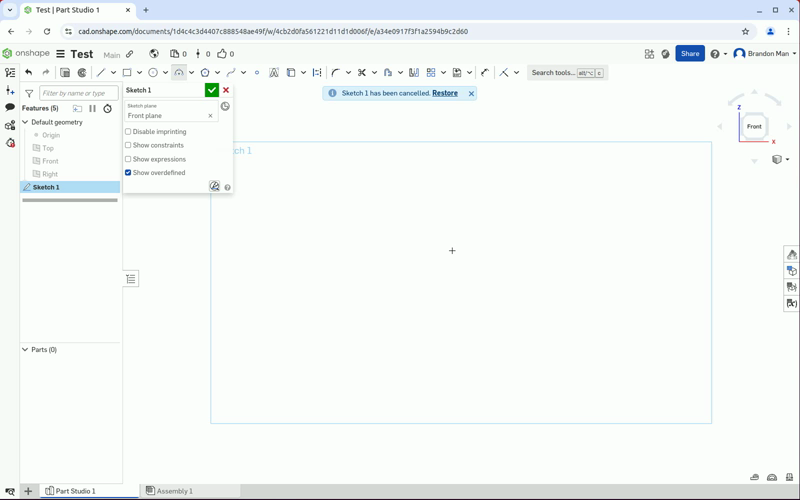
key_down(shift)
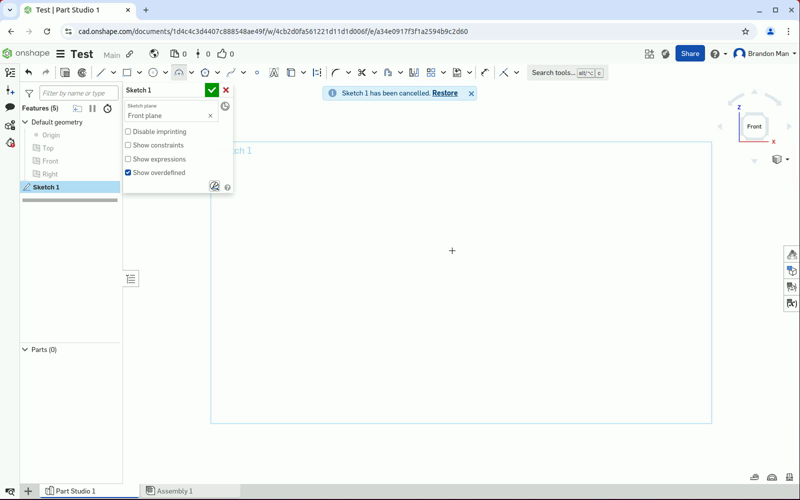
mouse_move(469, 250)
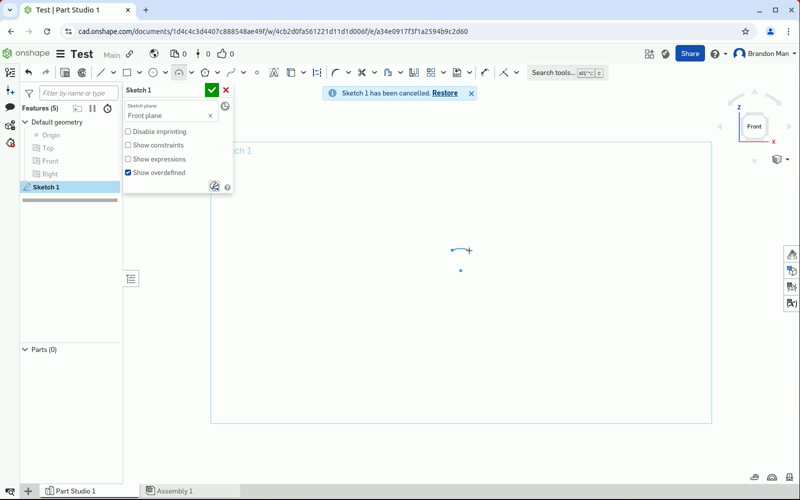
click(469, 250)
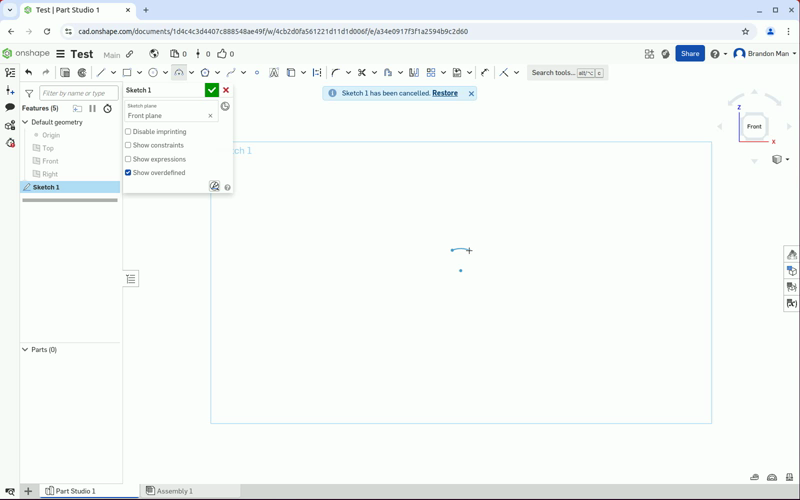
mouse_move(461, 249)
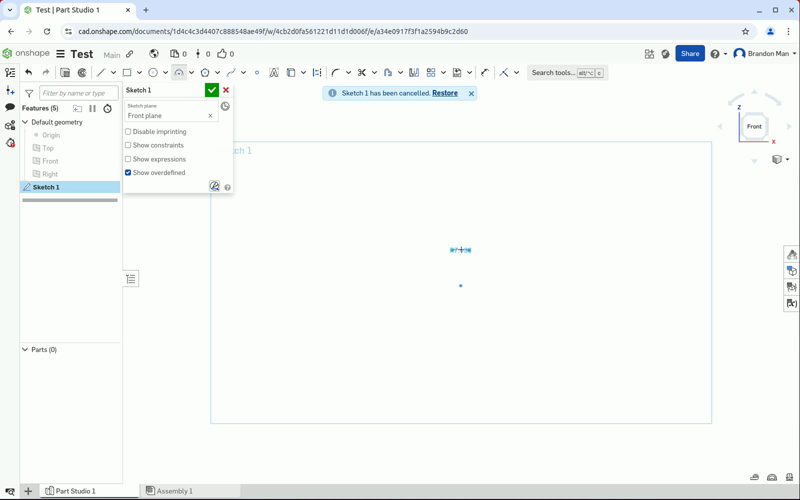
click(461, 249)
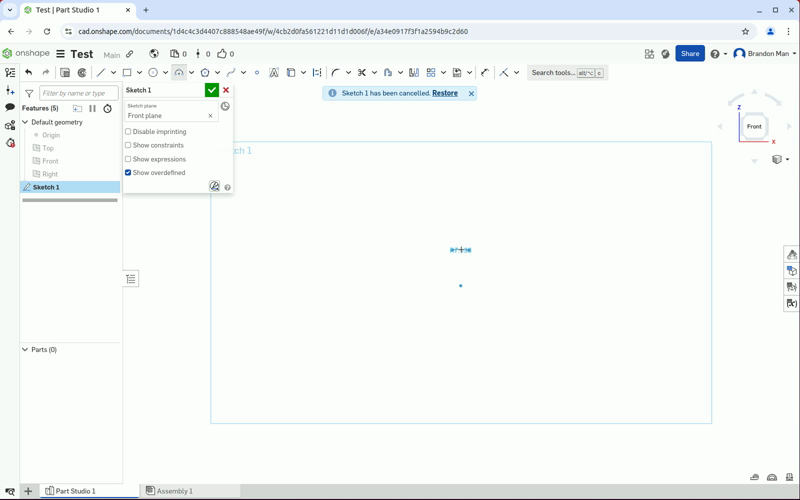
key_up(shift)
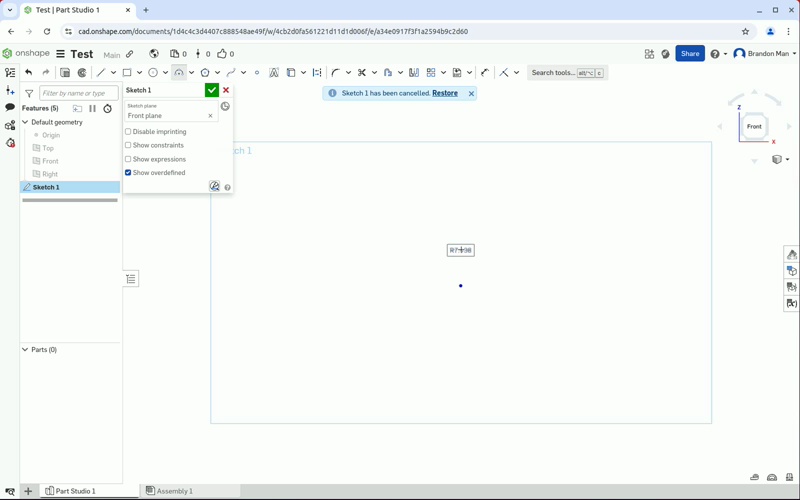
key(esc)
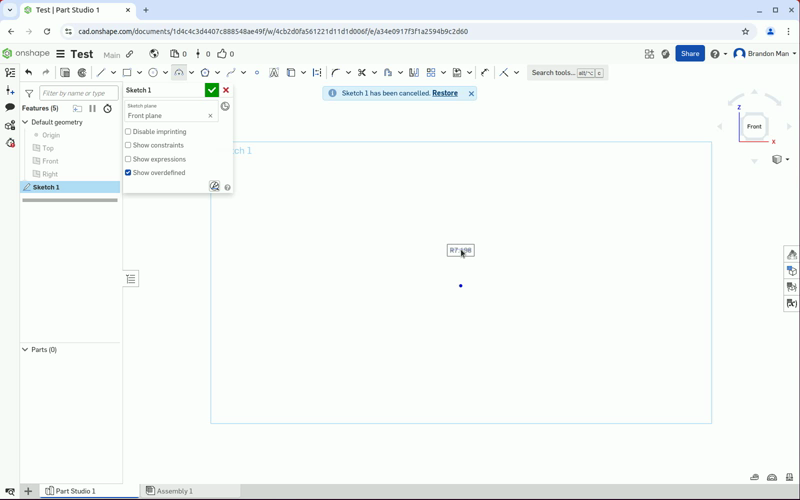
key(l)
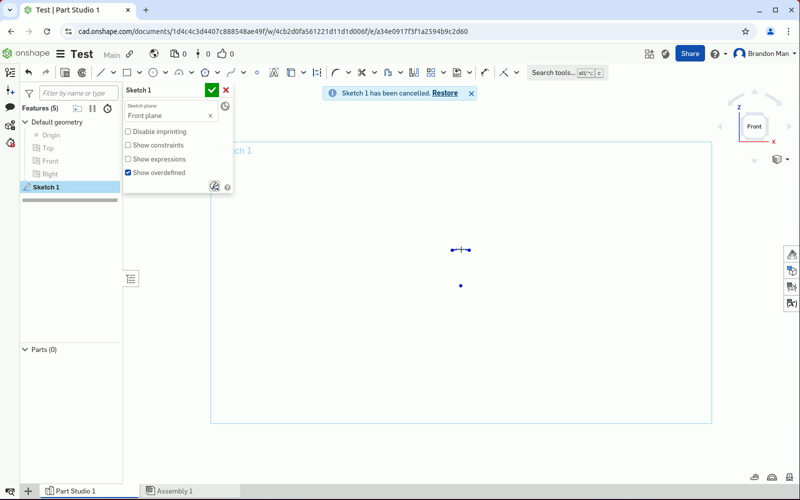
mouse_move(469, 250)
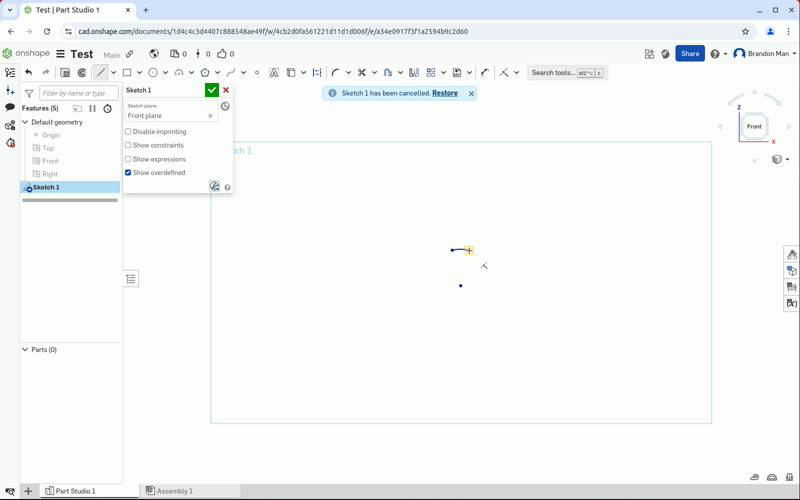
click(469, 250)
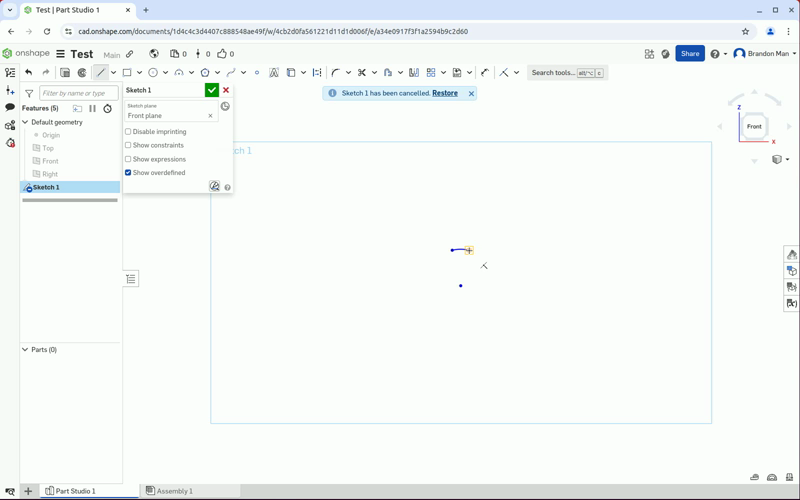
key_down(shift)
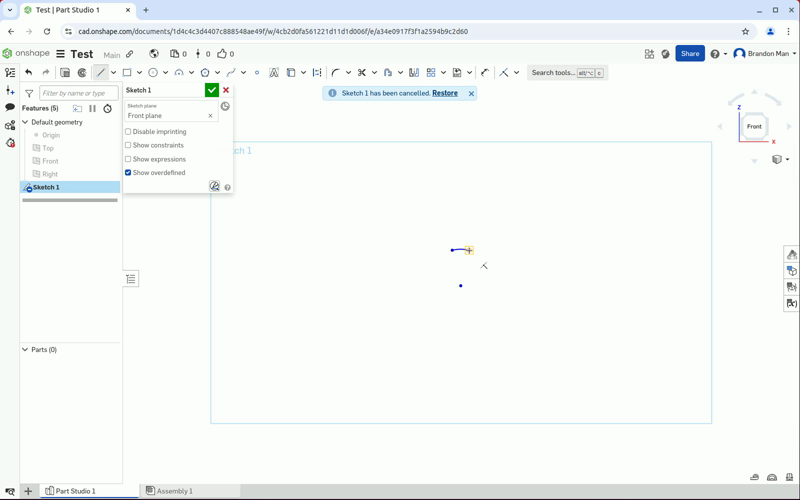
mouse_move(499, 250)
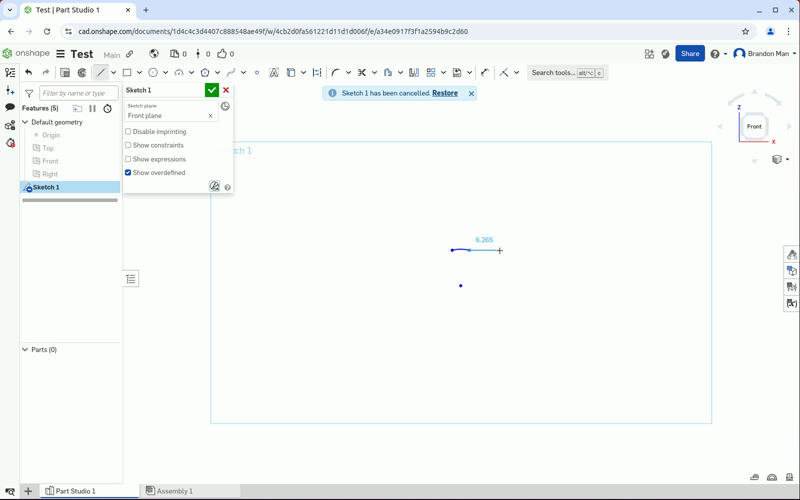
mouse_move(469, 198)
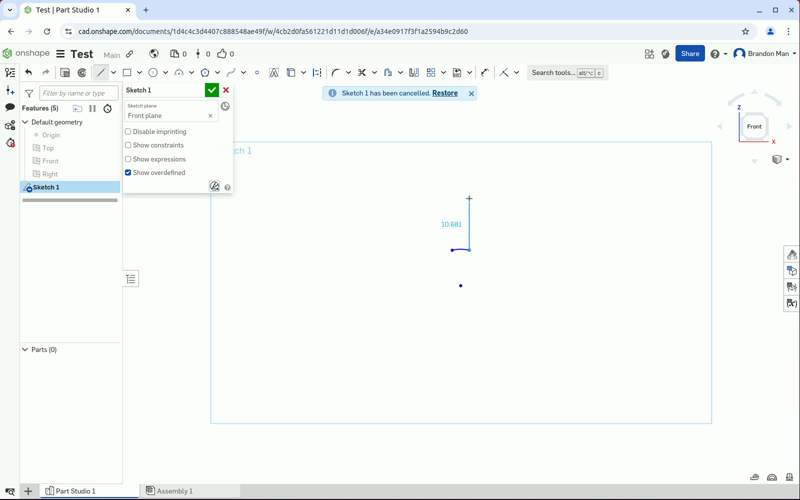
click(469, 198)
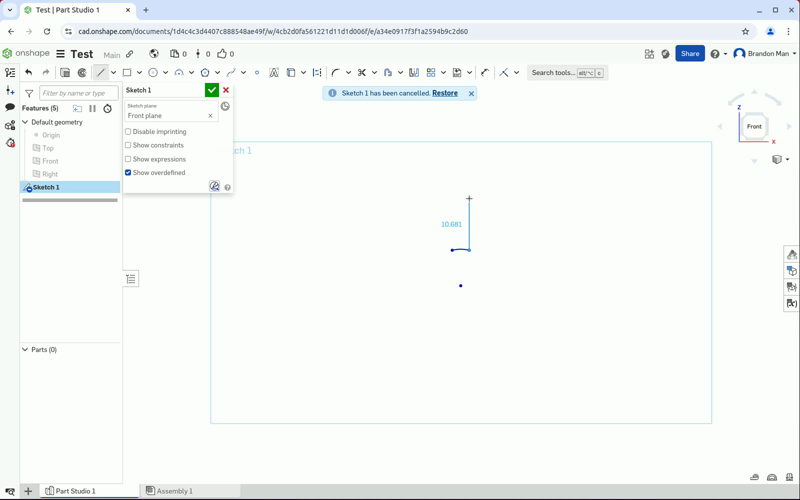
key_up(shift)
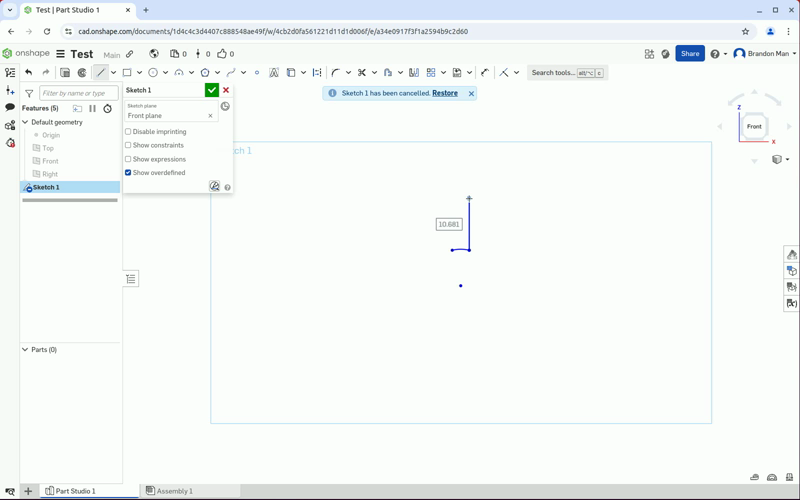
key_down(shift)
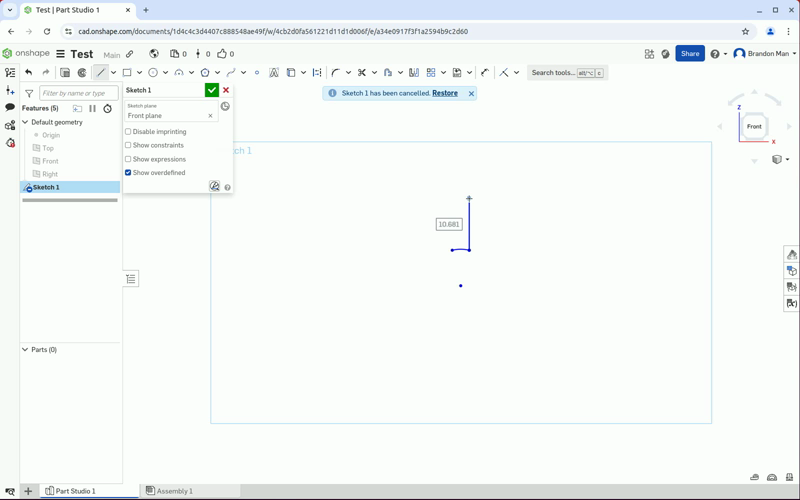
mouse_move(499, 198)
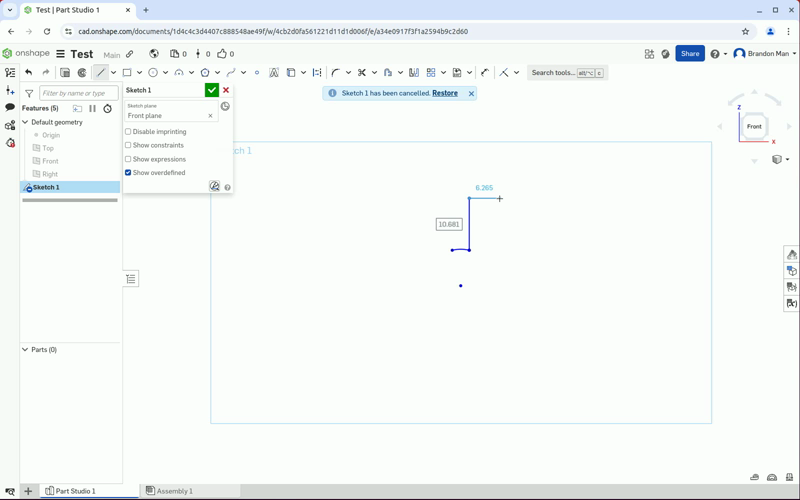
mouse_move(452, 198)
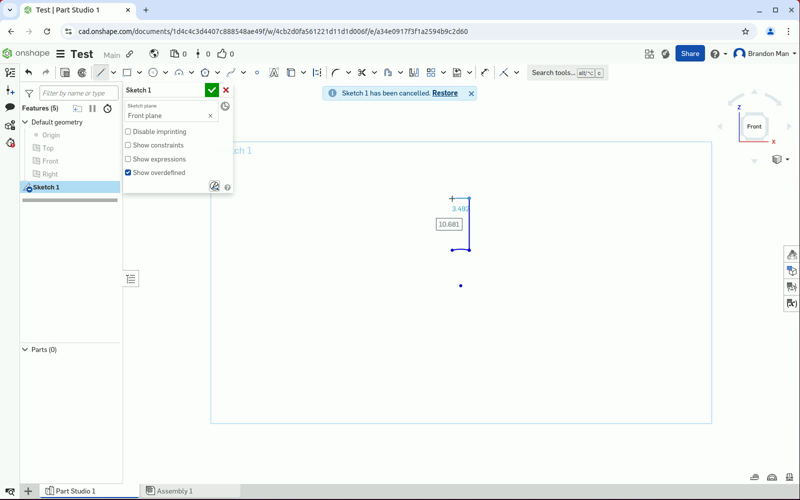
click(452, 198)
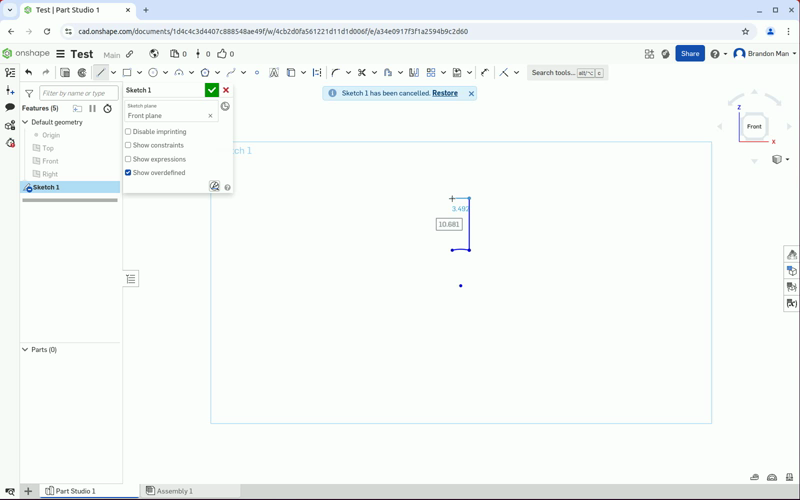
key_up(shift)
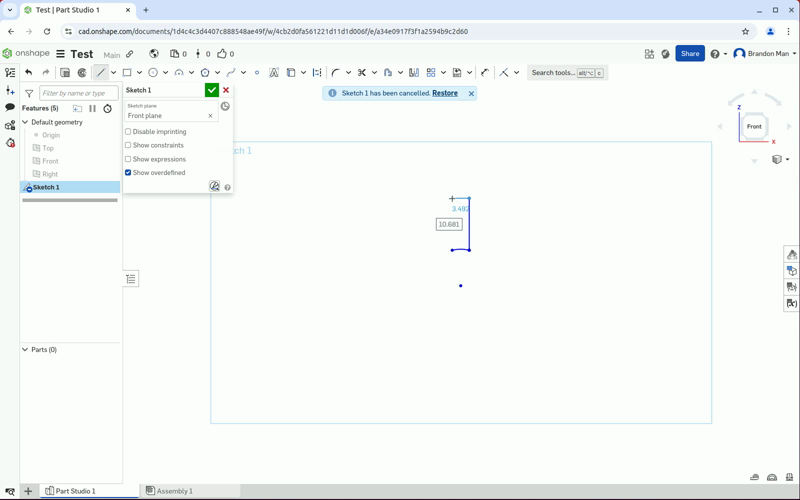
mouse_move(482, 198)
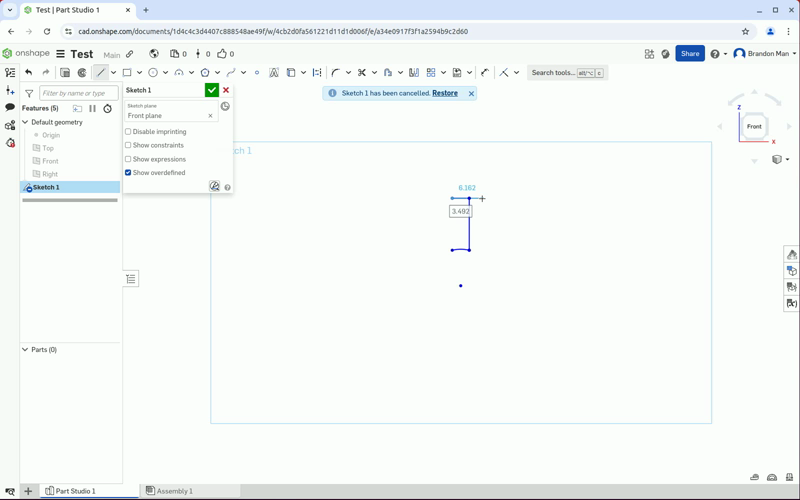
key_down(shift)
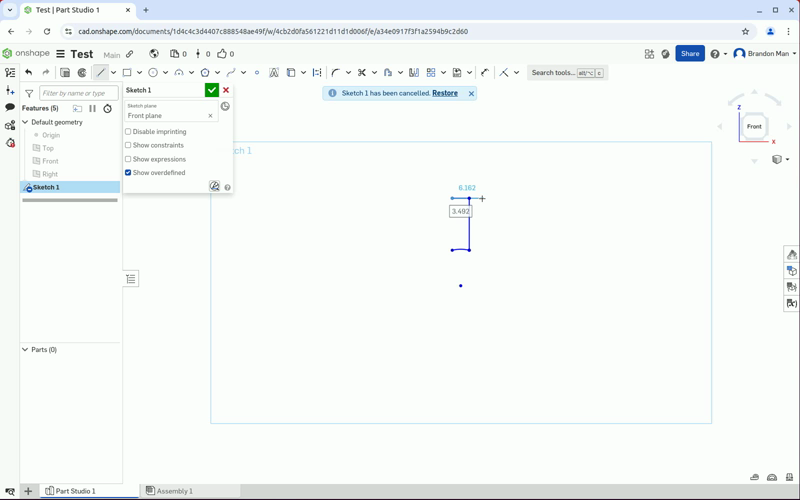
mouse_move(452, 250)
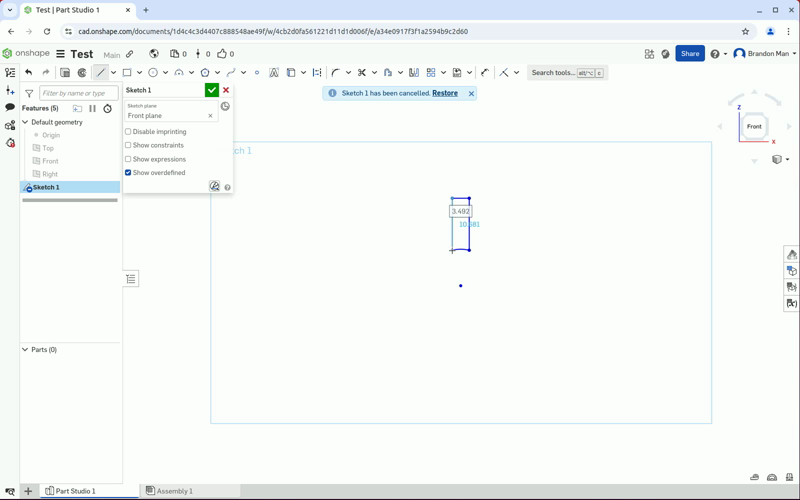
key_up(shift)
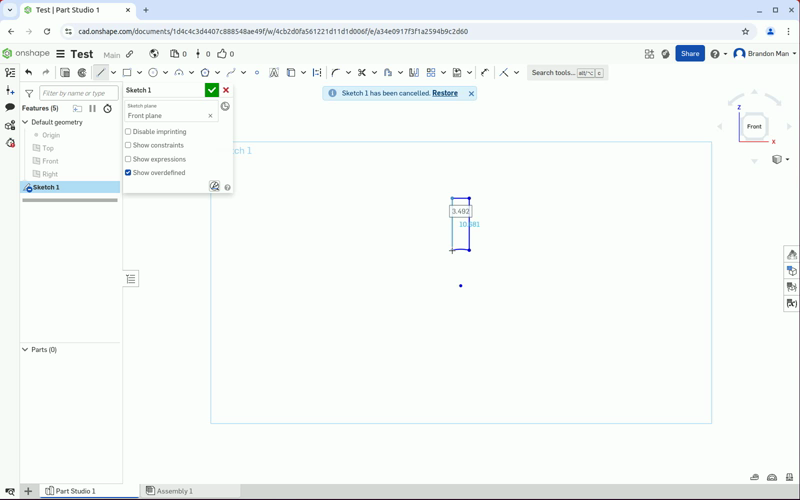
click(452, 250)
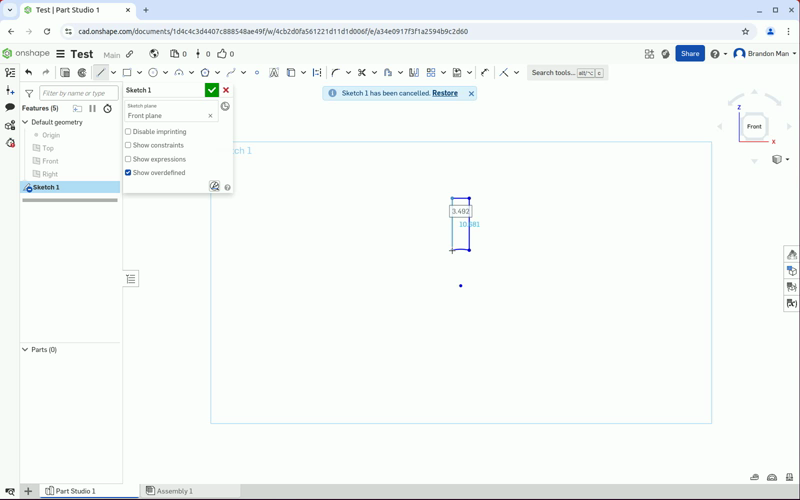
key(esc)
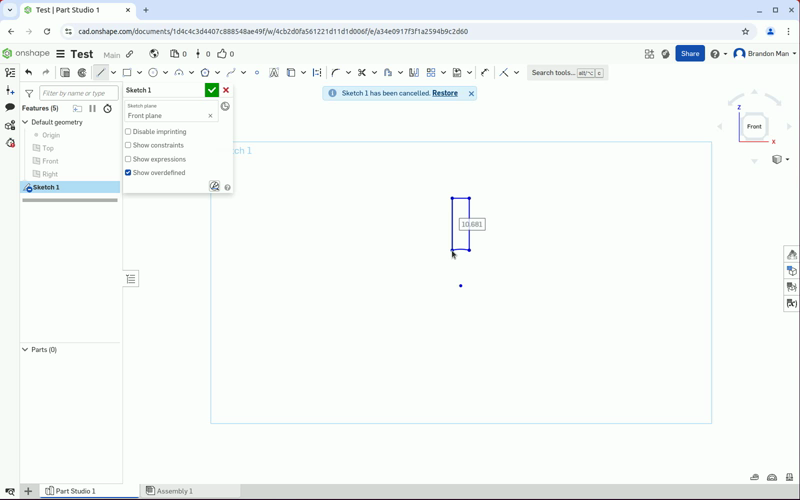
mouse_move(462, 239)
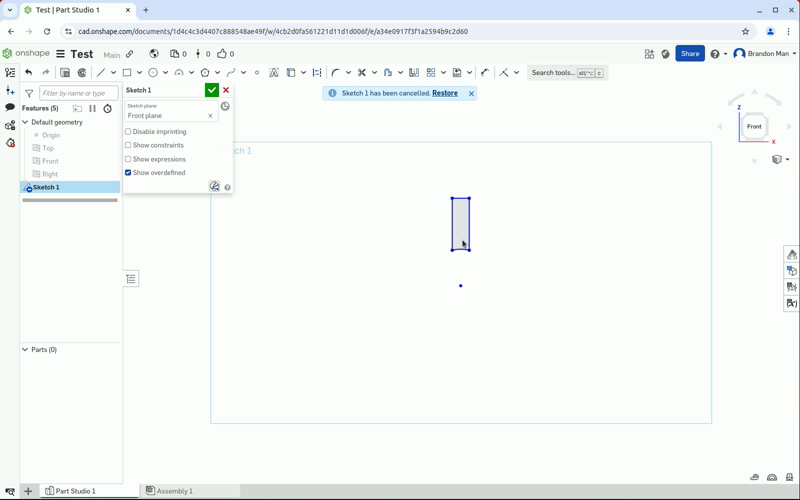
scroll(6)
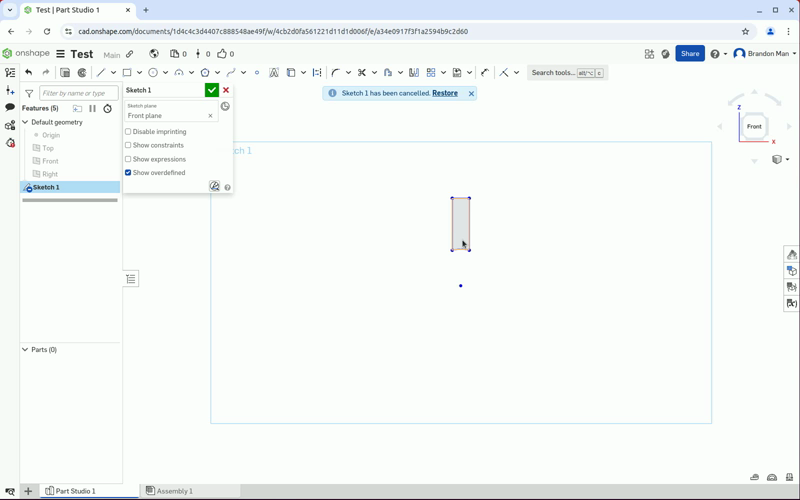
scroll(6)
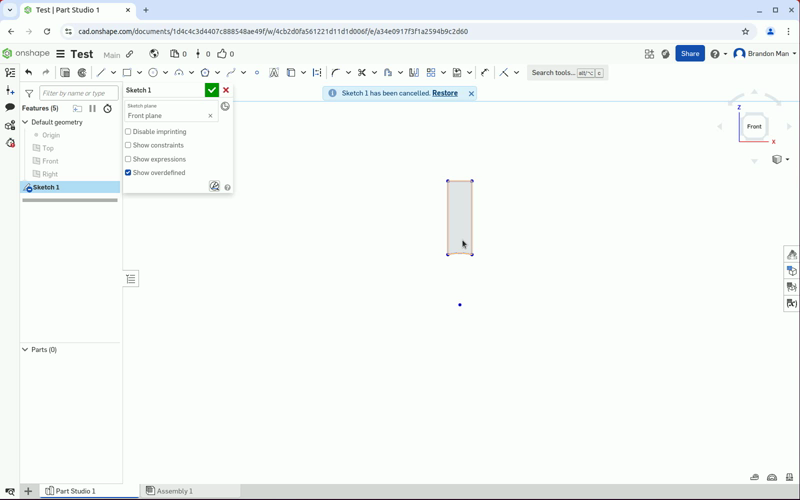
scroll(6)
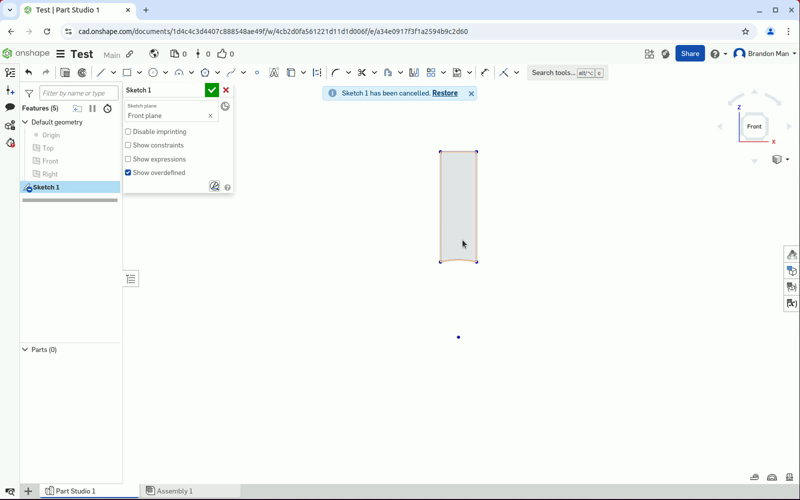
scroll(6)
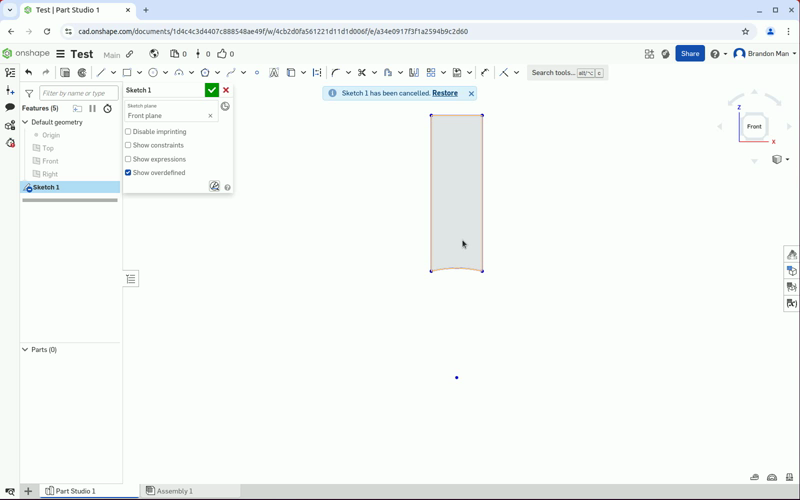
scroll(6)
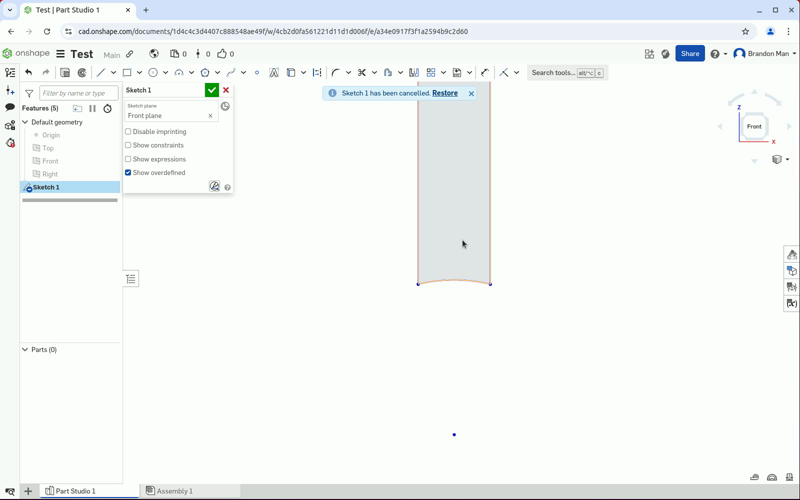
scroll(6)
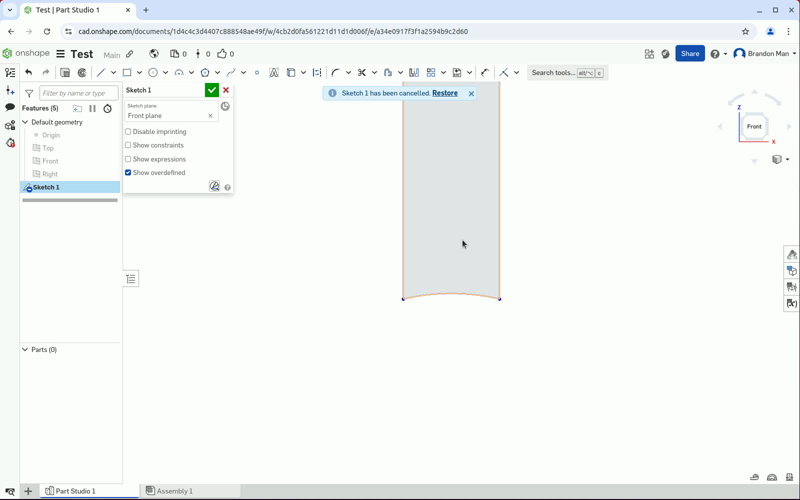
scroll(6)
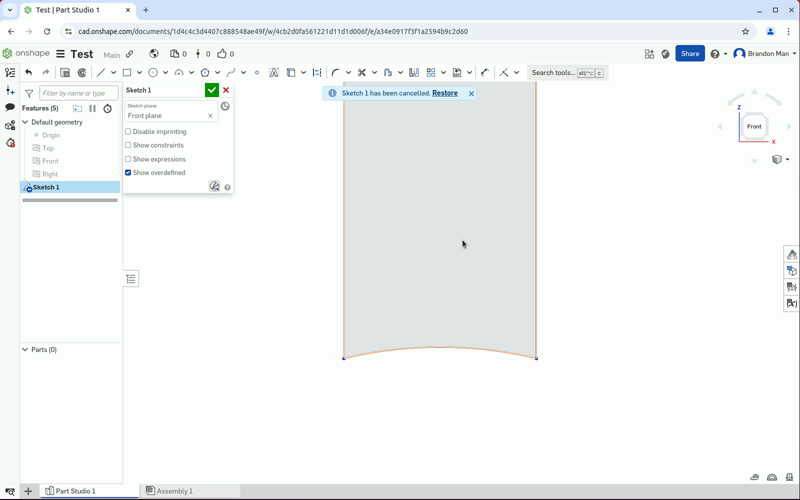
click(462, 239)
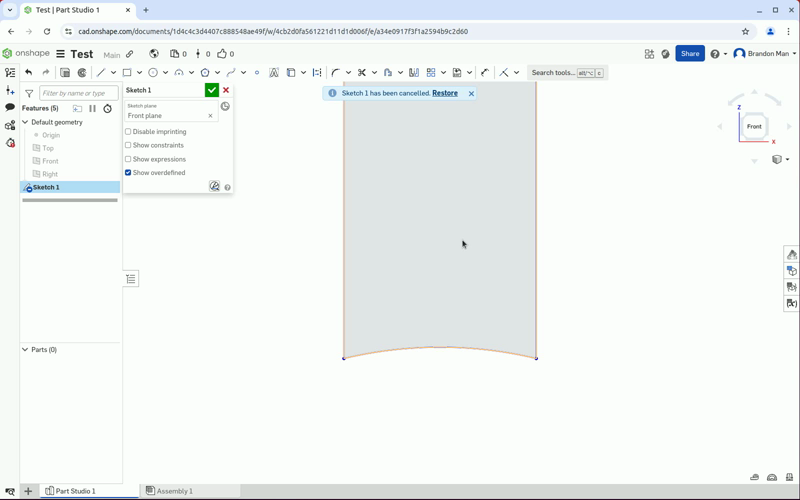
scroll(-6)
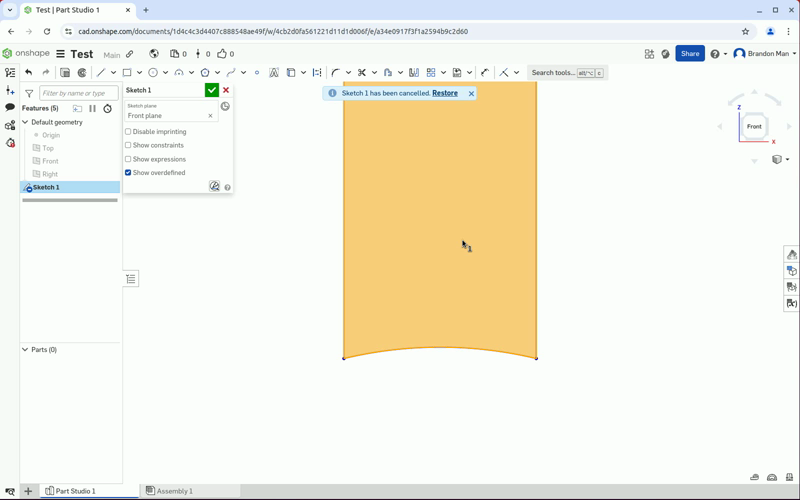
scroll(-6)
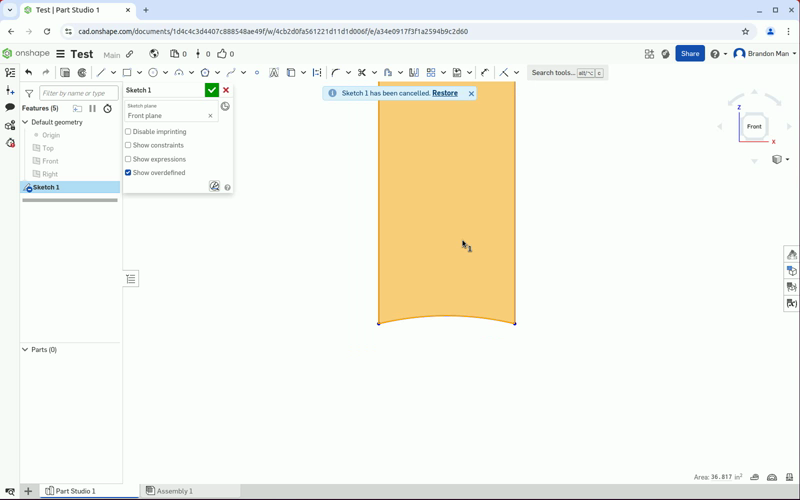
scroll(-6)
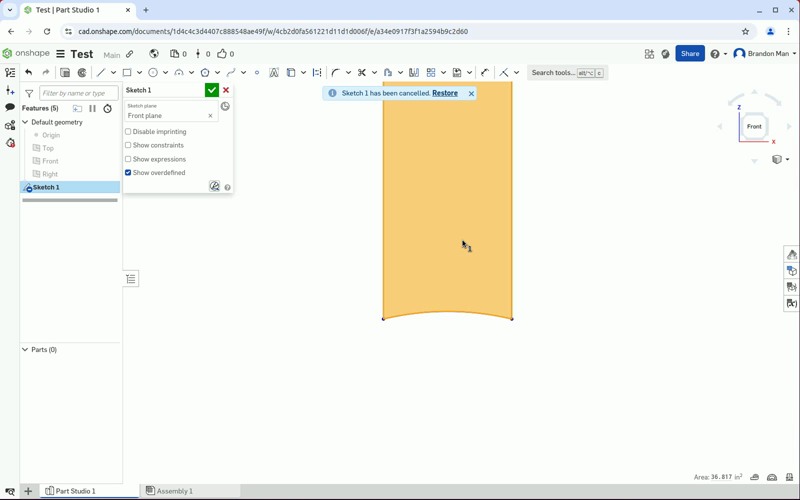
scroll(-6)
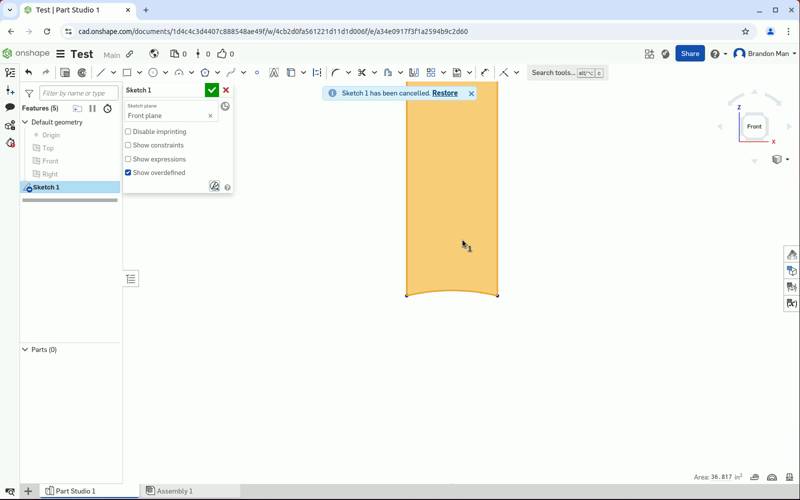
scroll(-6)
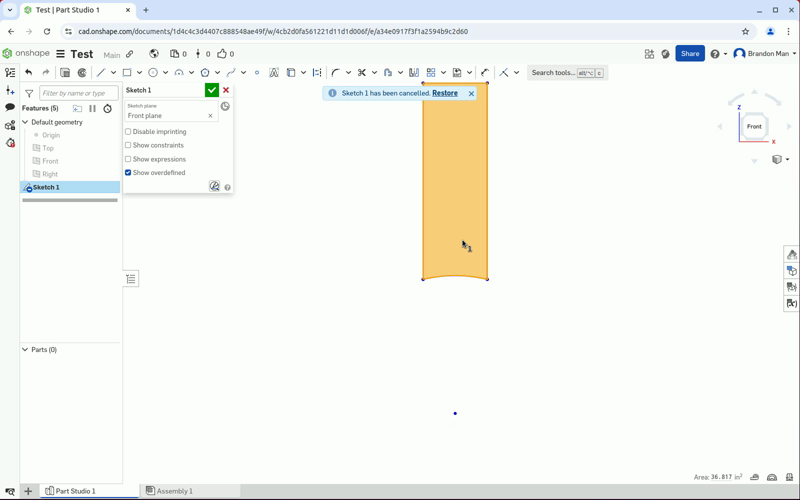
scroll(-6)
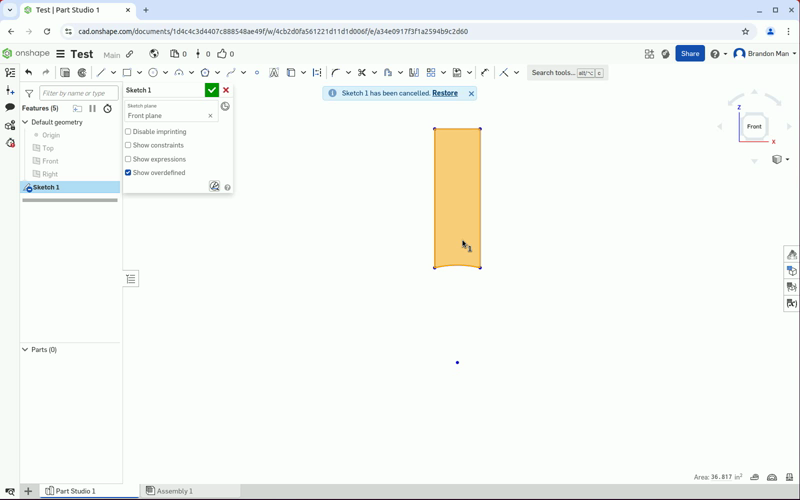
scroll(-6)
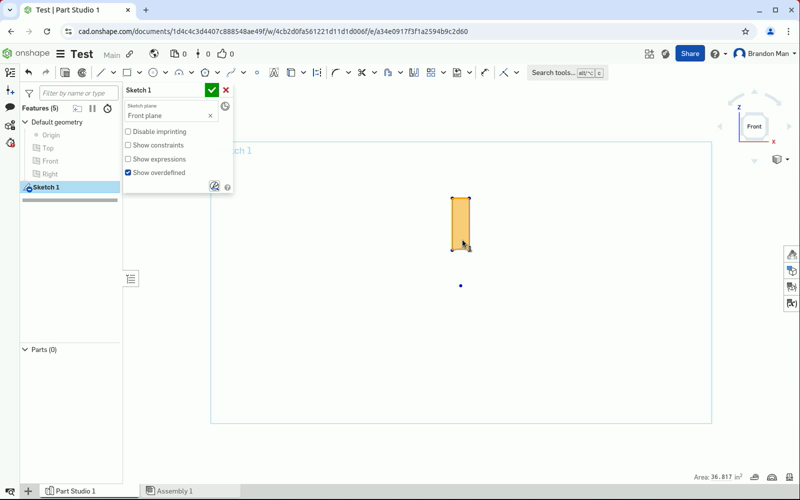
mouse_move(73, 352)
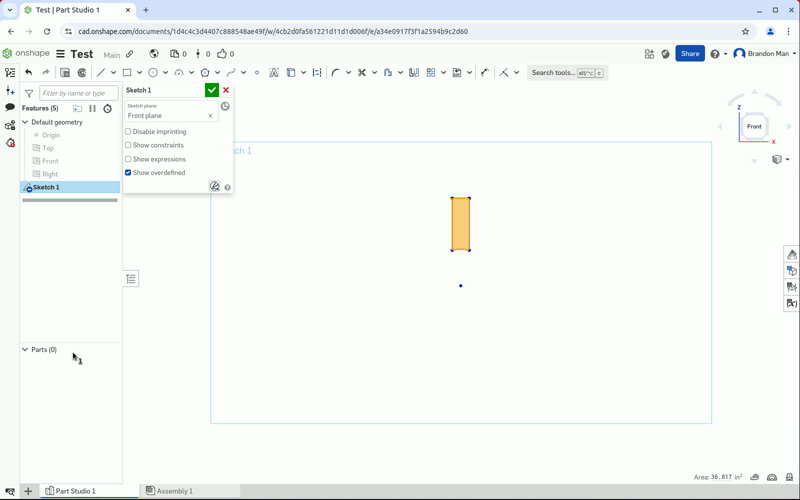
key(shift+y)
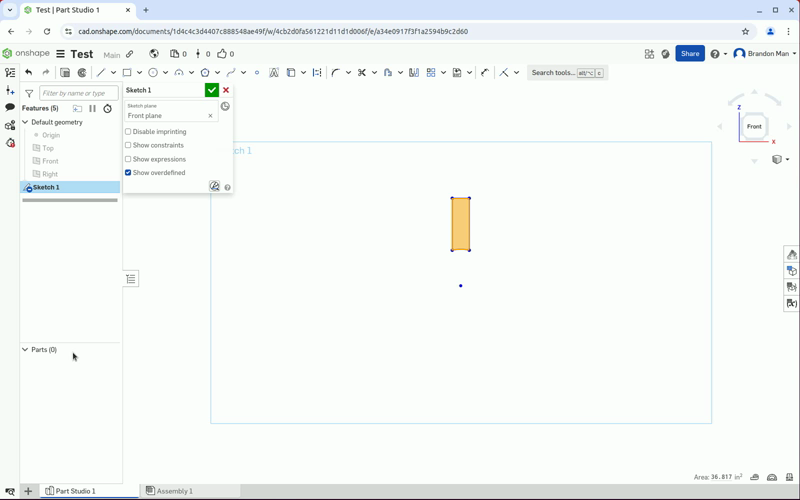
key(shift+e)
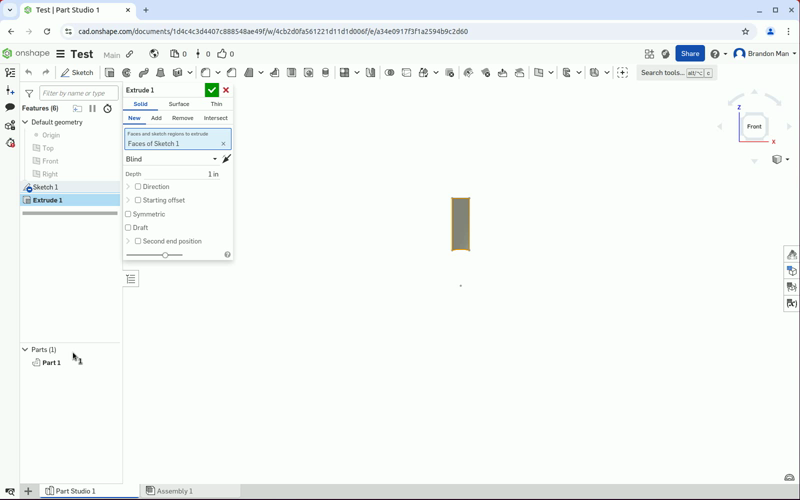
mouse_move(143, 106)
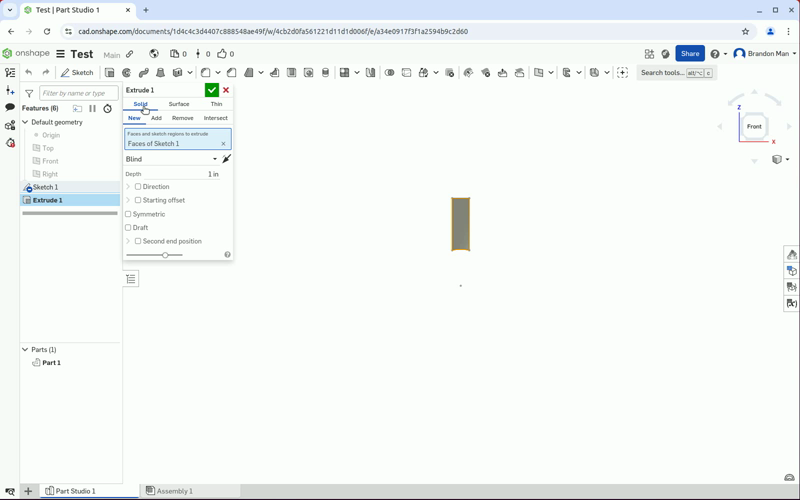
click(143, 106)
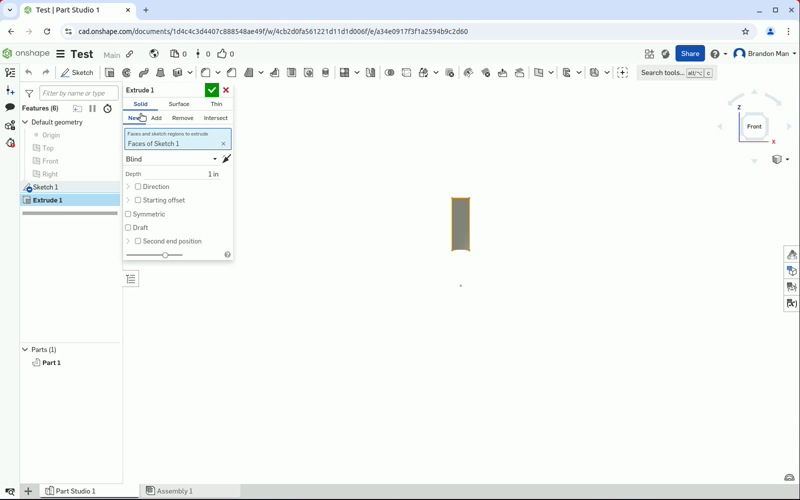
mouse_move(137, 120)
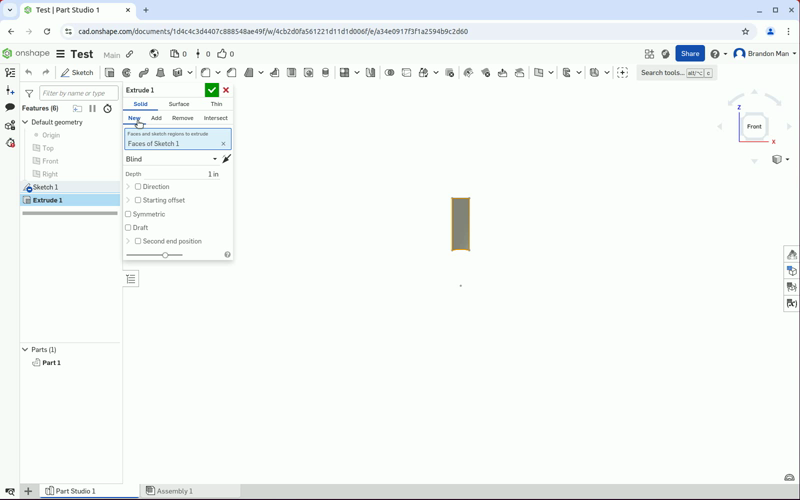
click(137, 120)
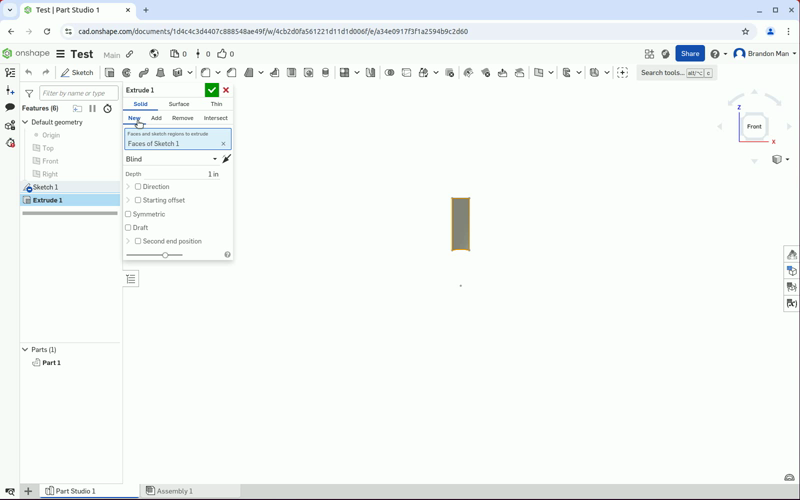
key(tab, 4)
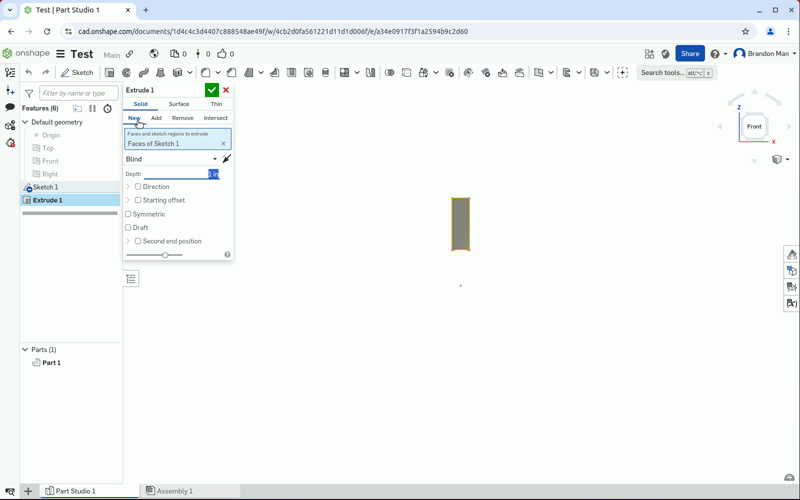
text(5.296)
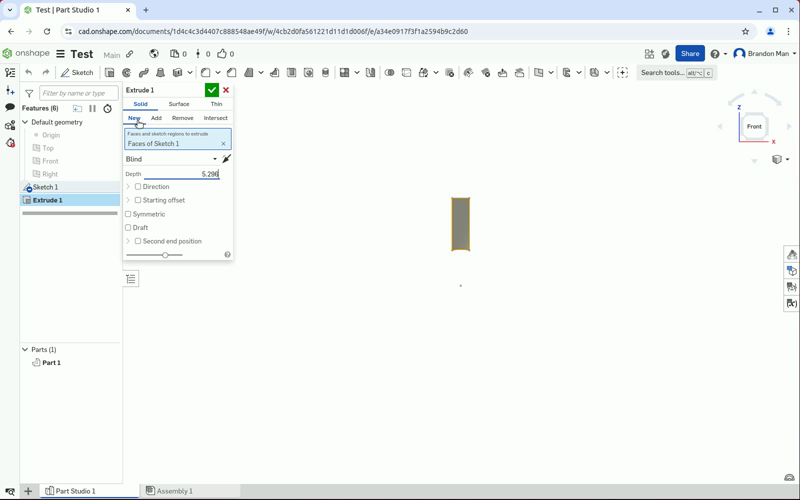
key(enter)
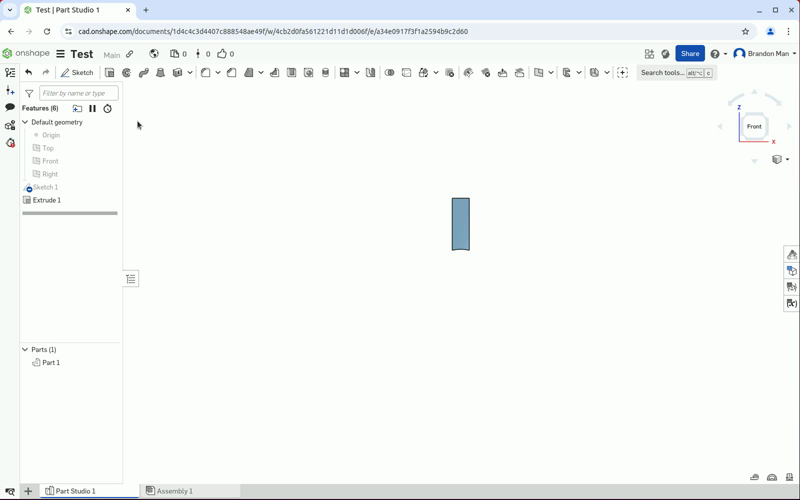
key(shift+h)
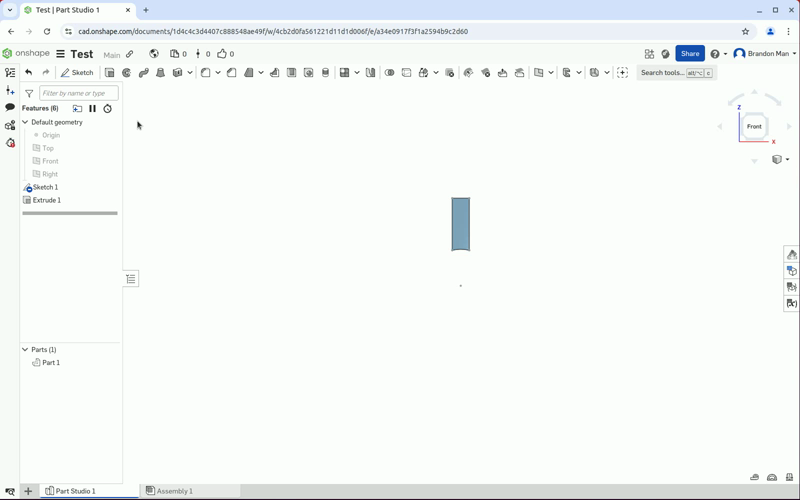
key(shift+h)
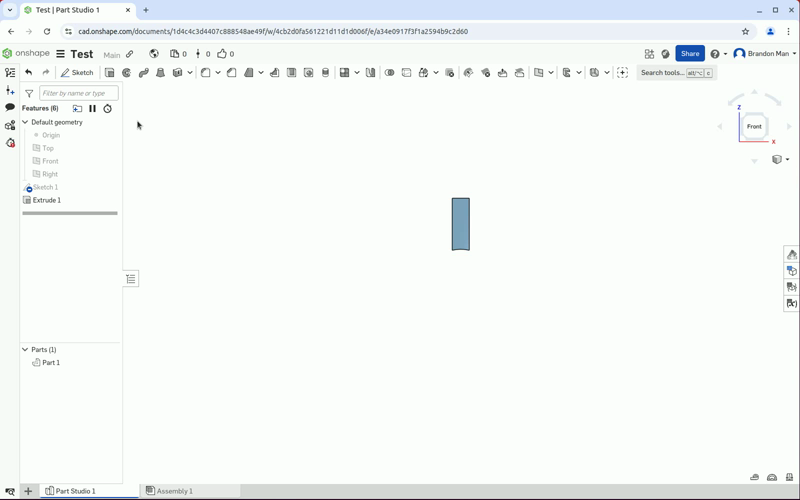
mouse_move(73, 189)
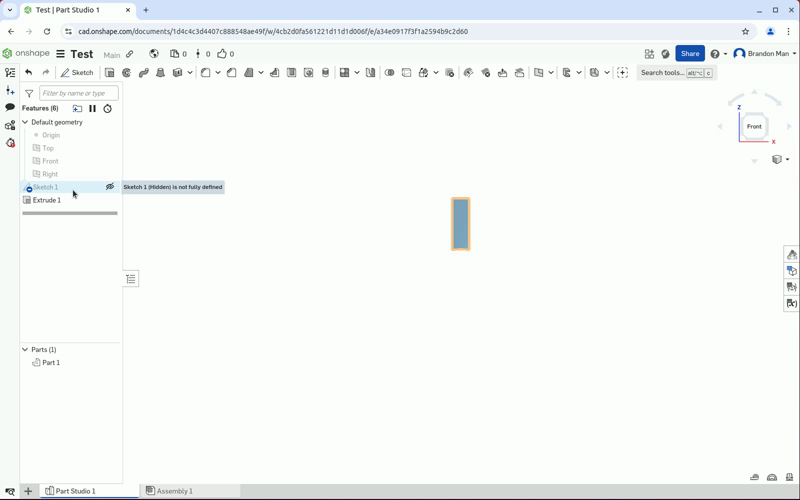
click(73, 189)
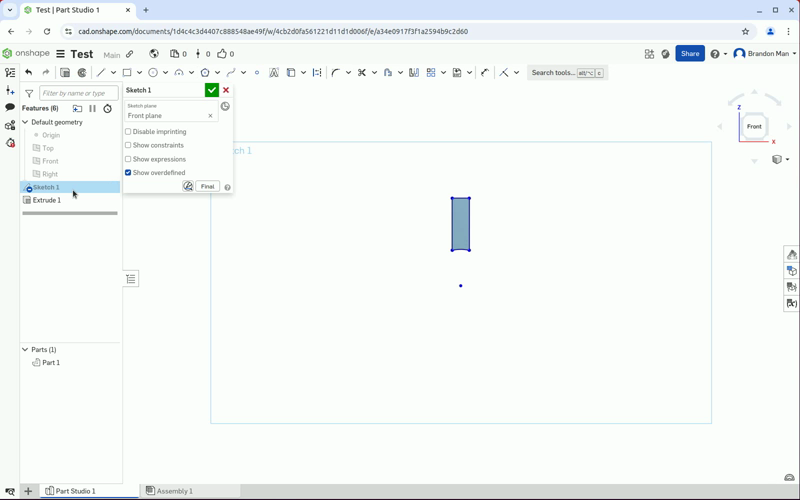
mouse_move(229, 92)
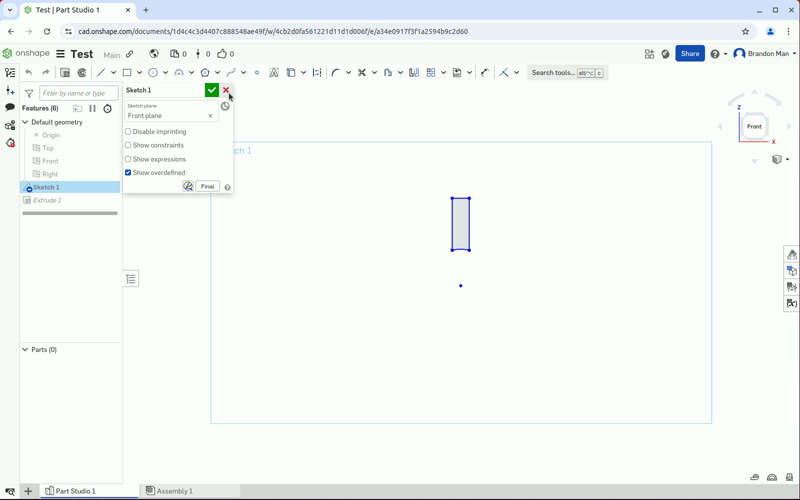
click(229, 92)
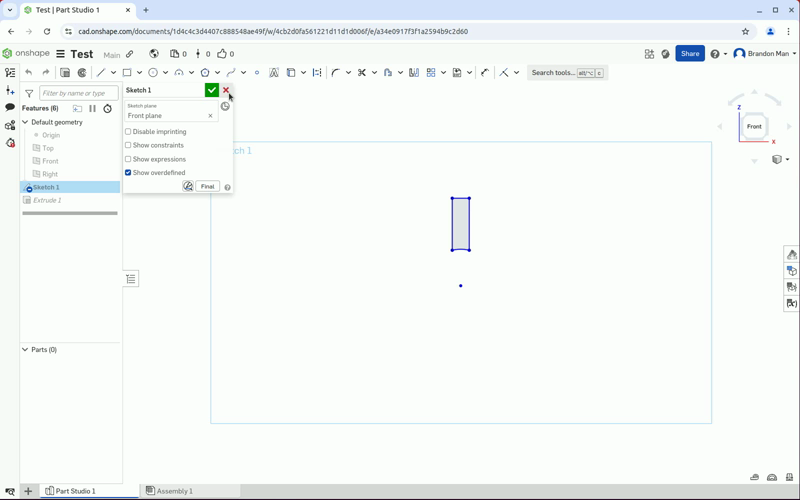
key(shift+s)
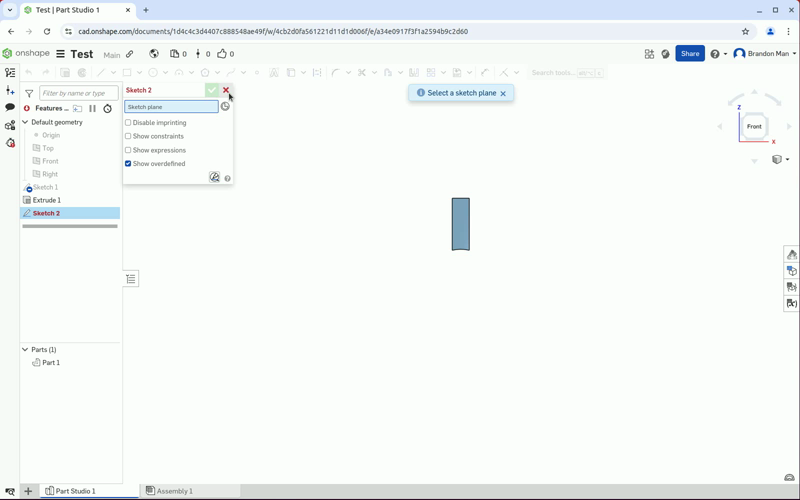
mouse_move(73, 163)
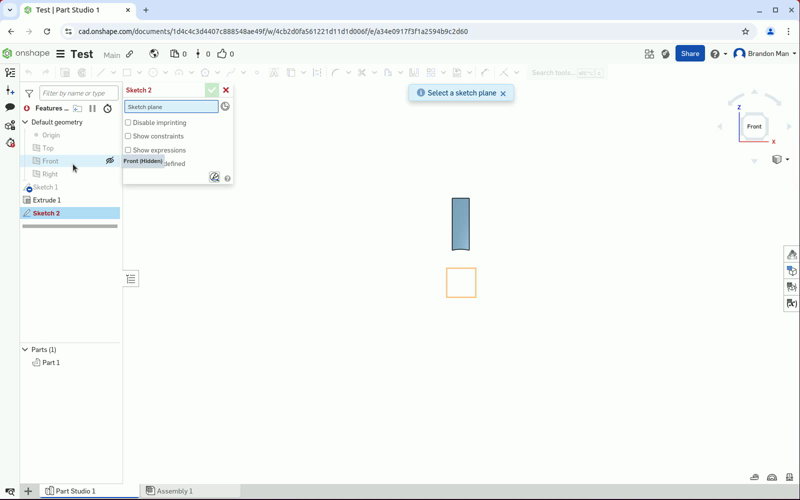
click(73, 163)
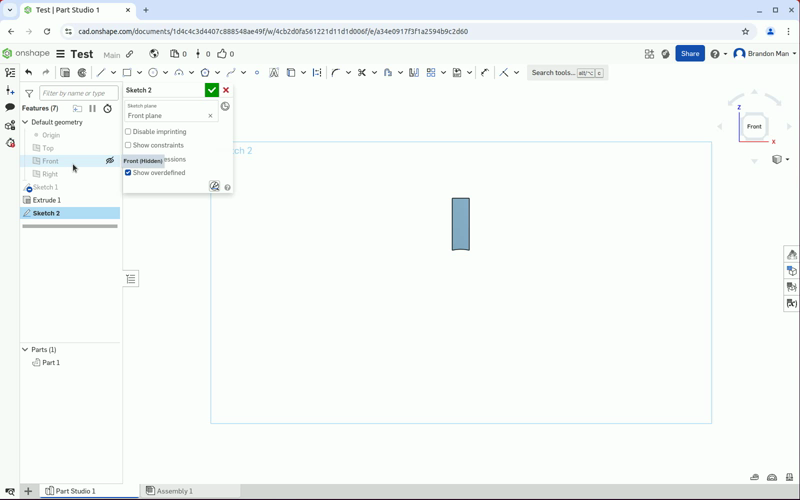
mouse_move(73, 352)
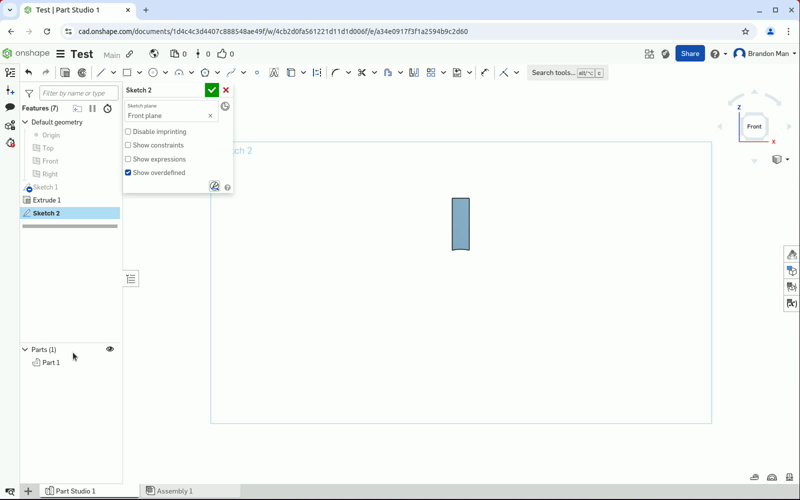
key(y)
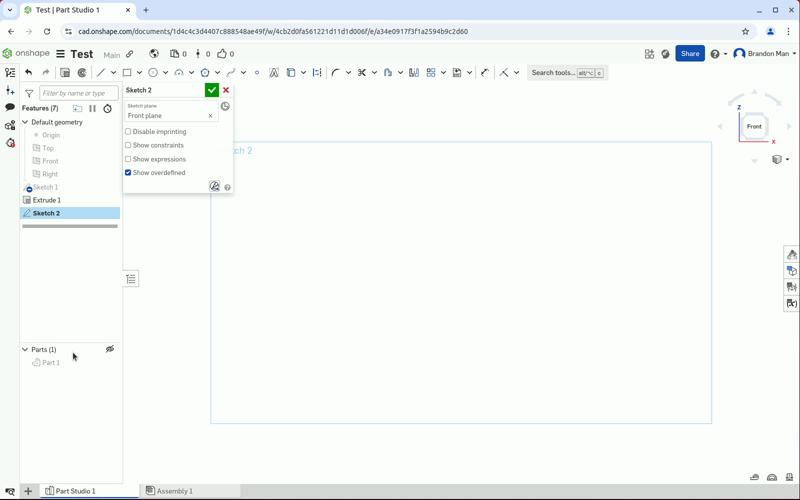
key(l)
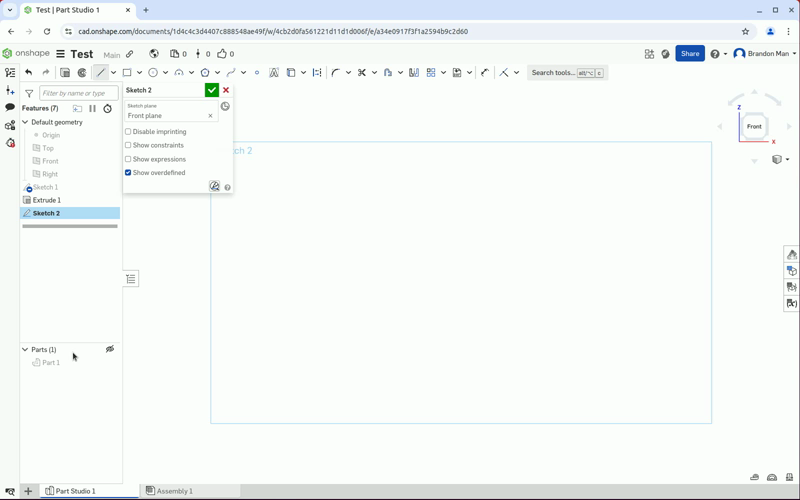
key_down(shift)
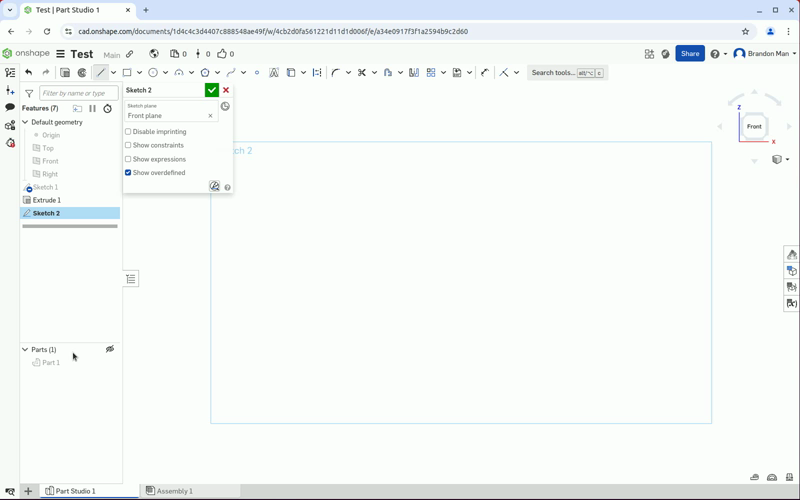
mouse_move(392, 209)
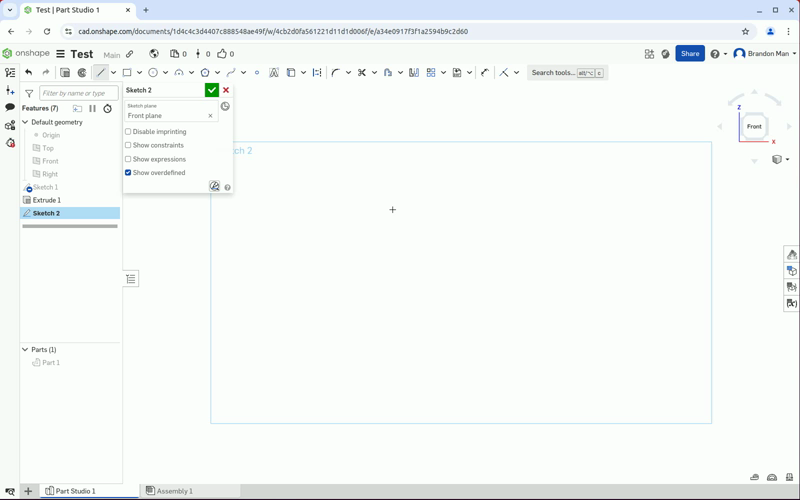
click(392, 209)
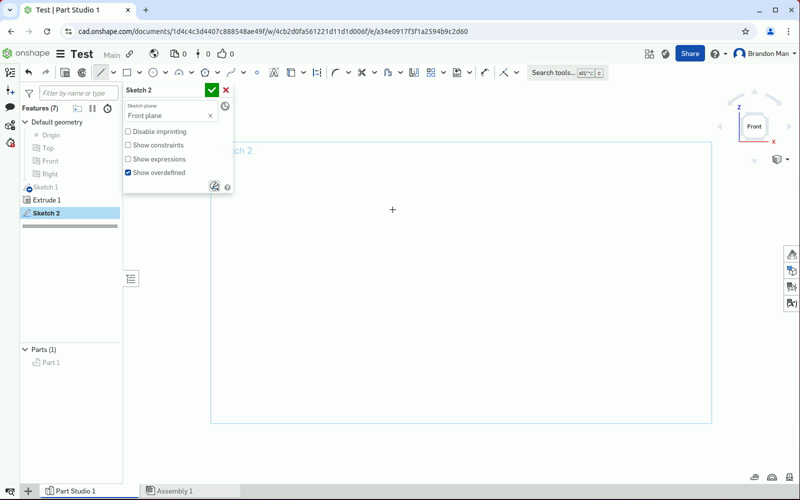
key_up(shift)
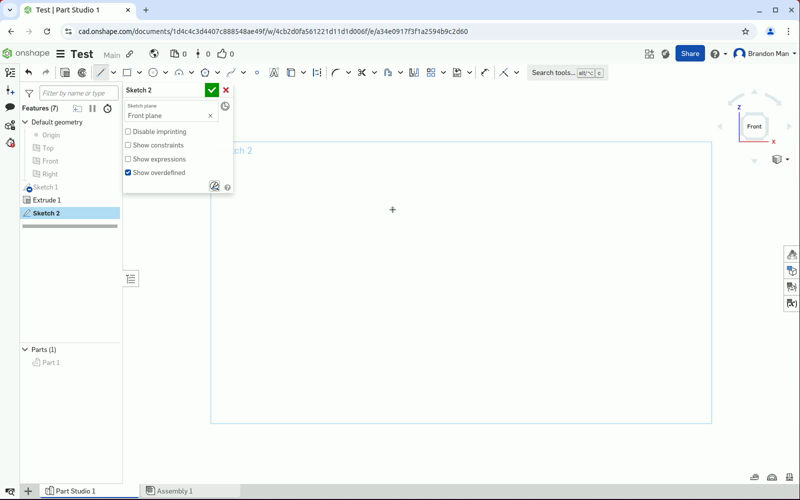
key_down(shift)
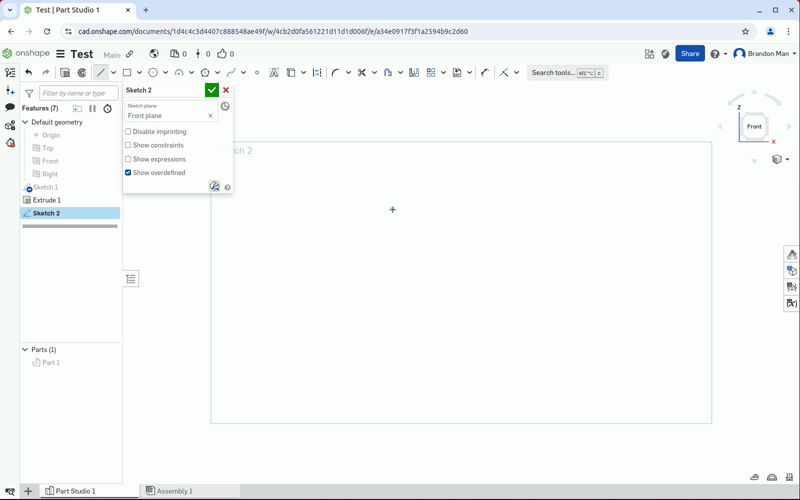
mouse_move(429, 294)
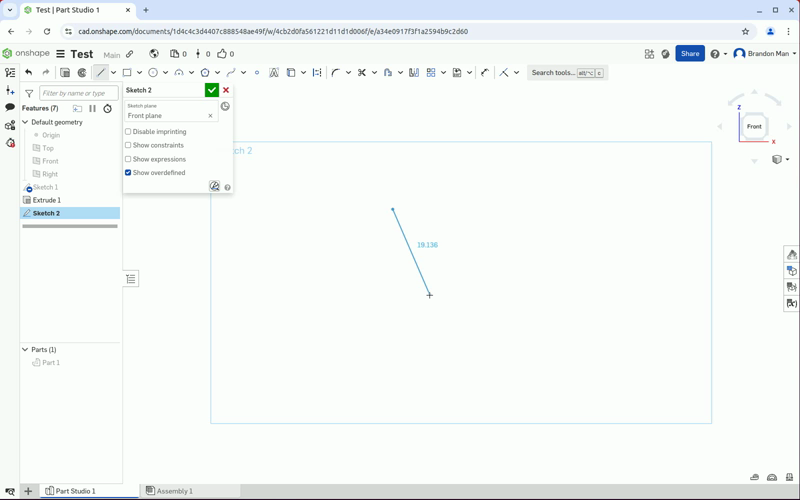
click(429, 294)
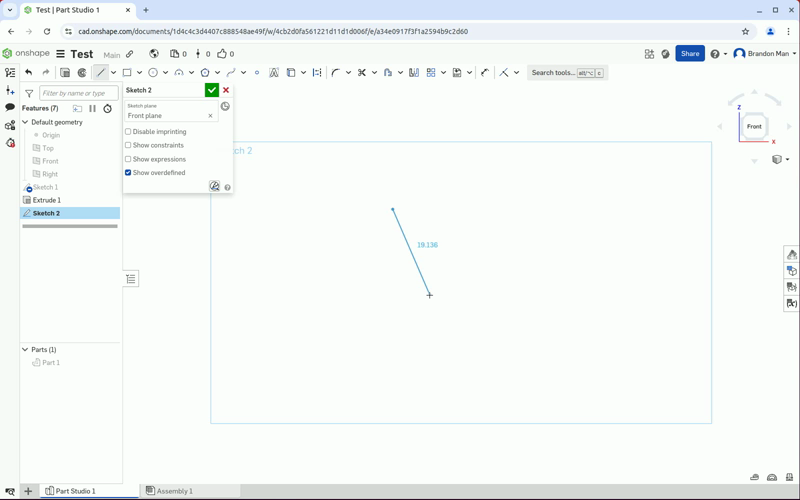
key_up(shift)
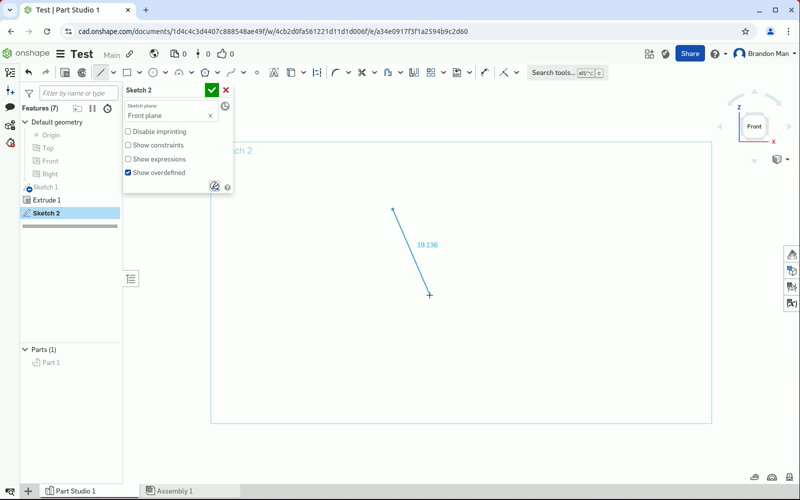
key(esc)
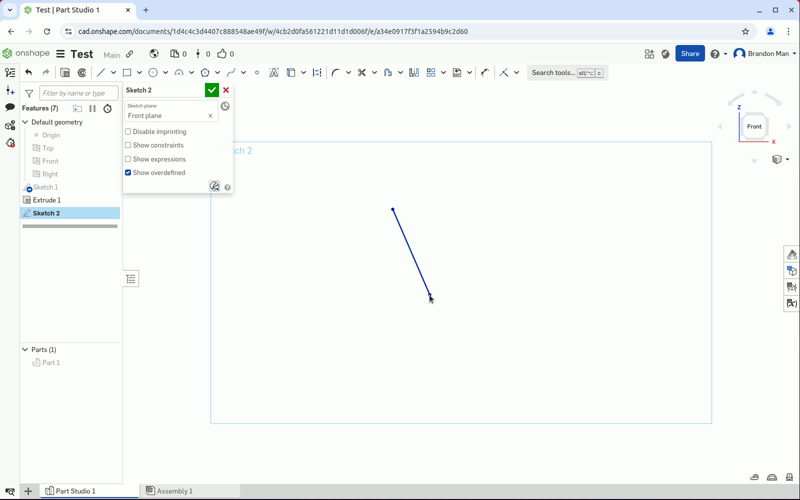
key(a)
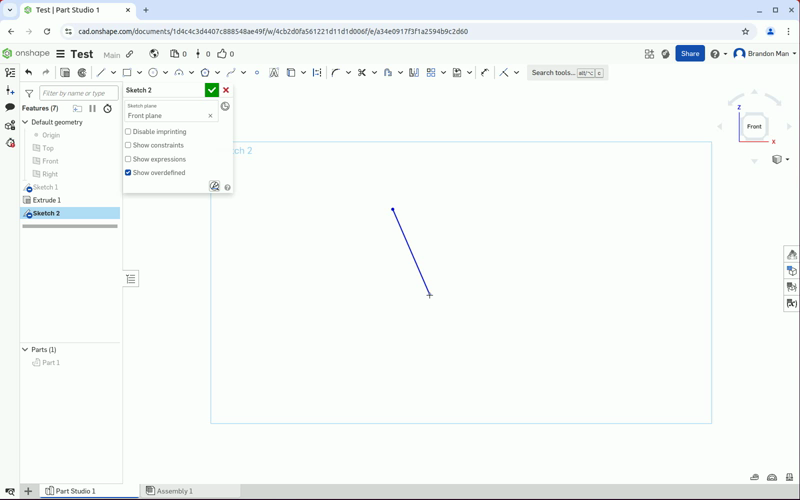
mouse_move(429, 294)
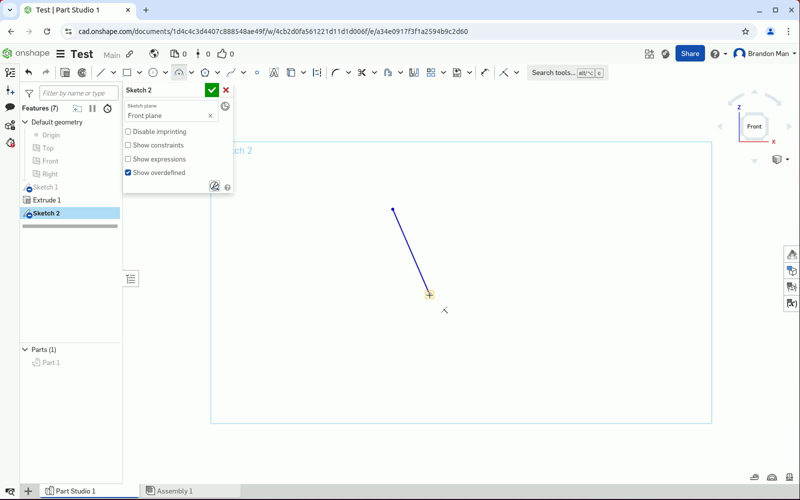
click(429, 294)
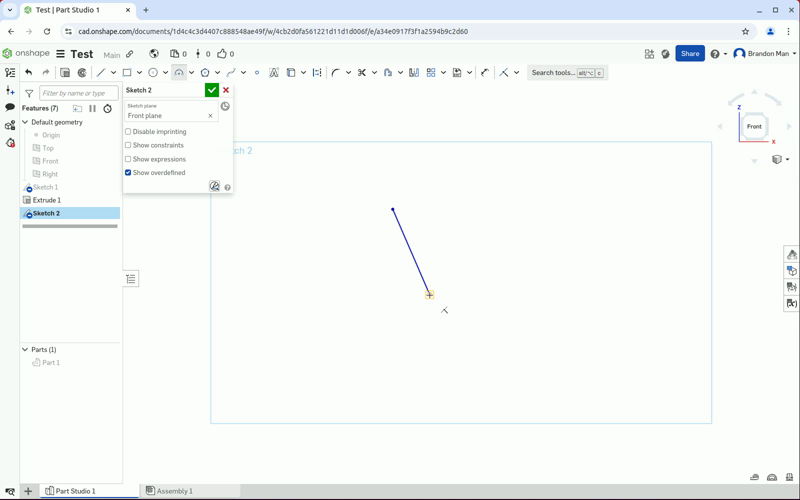
key_down(shift)
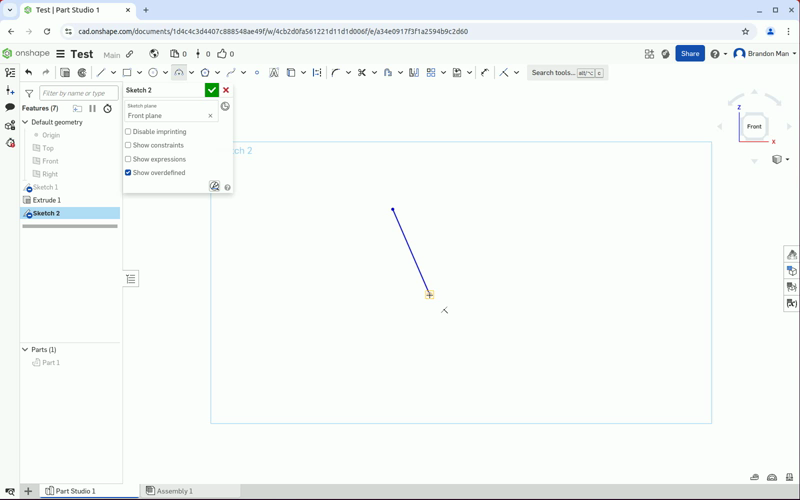
mouse_move(452, 249)
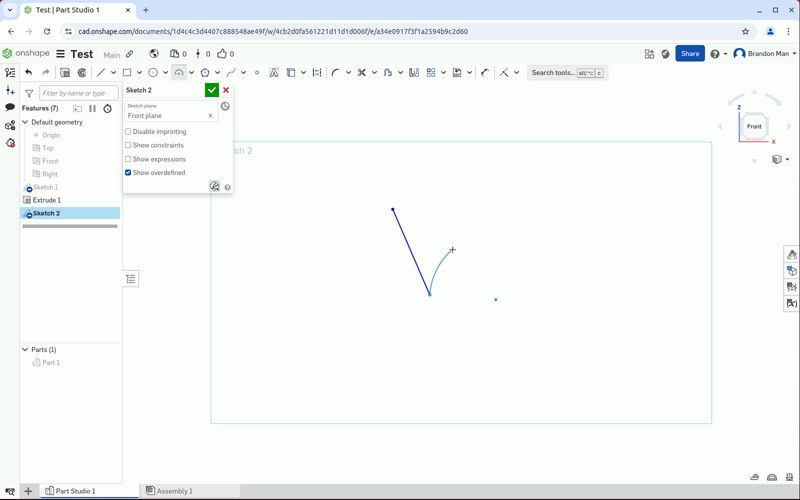
click(452, 249)
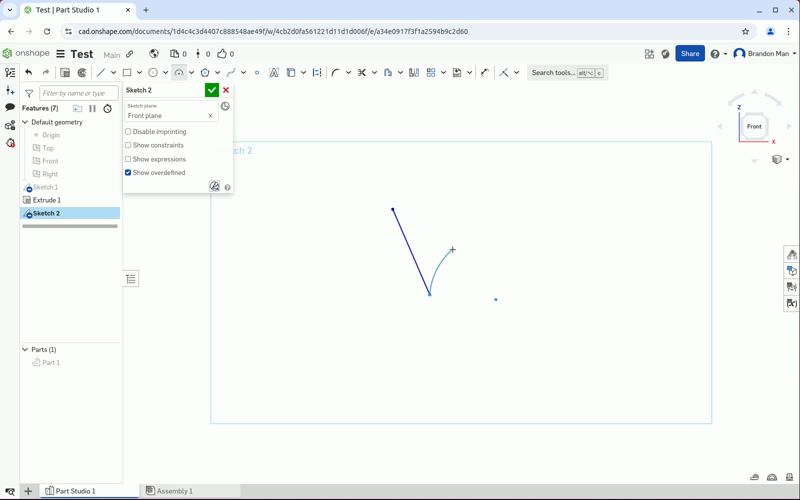
mouse_move(430, 266)
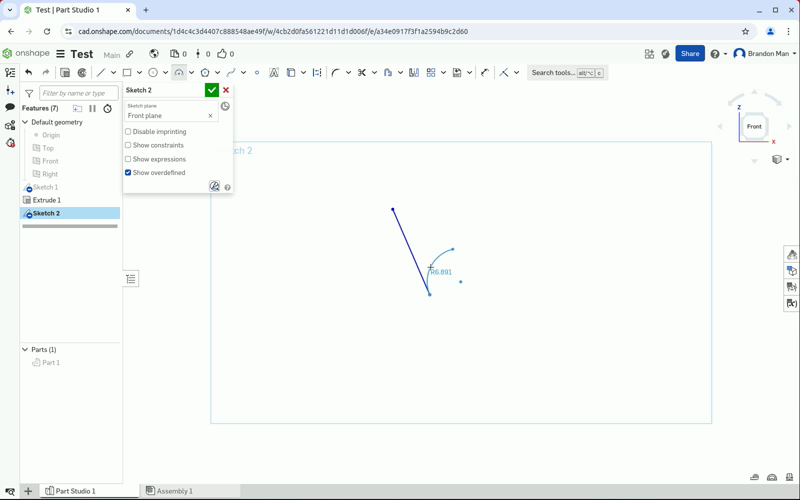
click(430, 266)
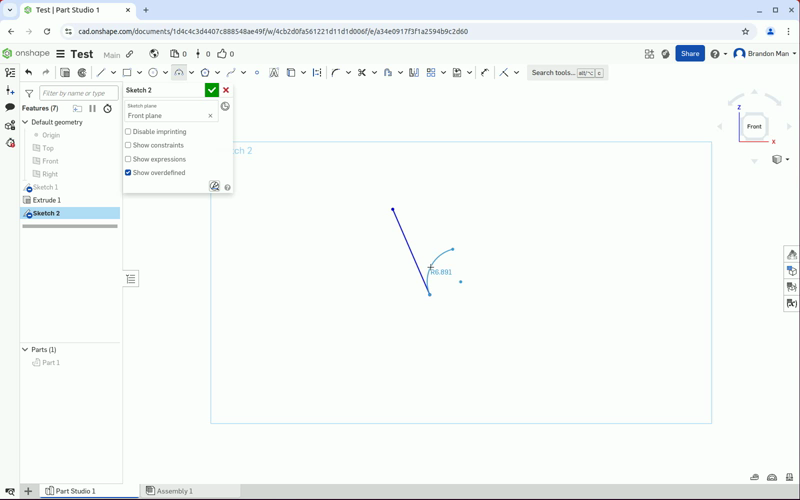
key_up(shift)
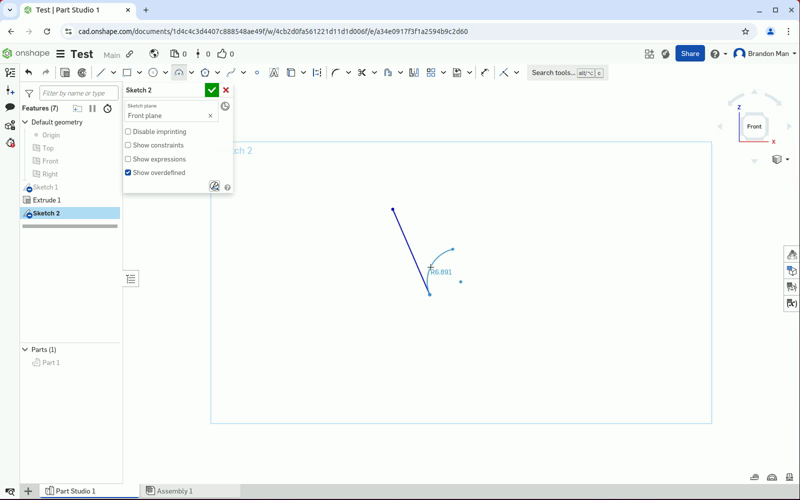
key(esc)
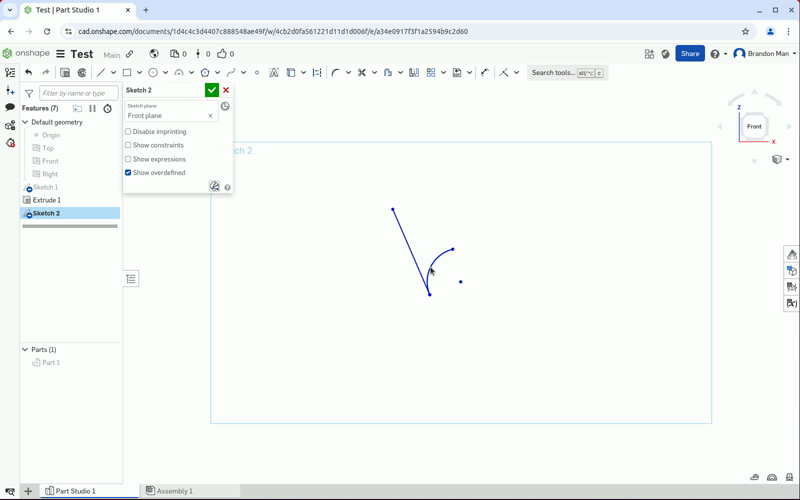
key(l)
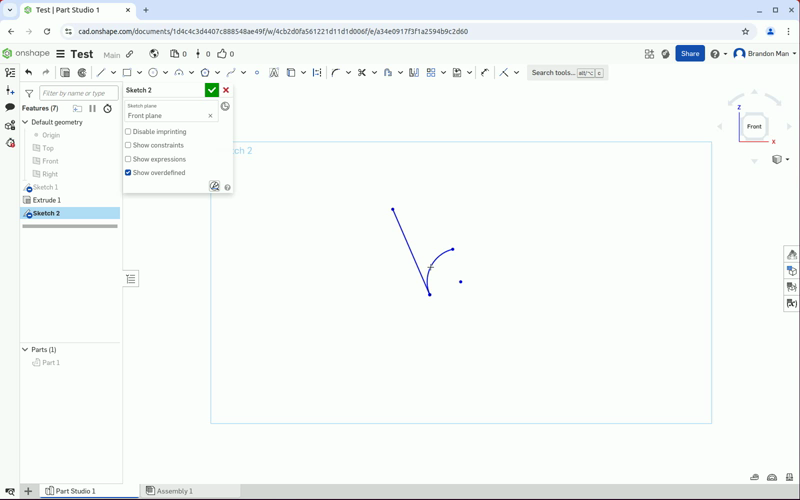
mouse_move(452, 249)
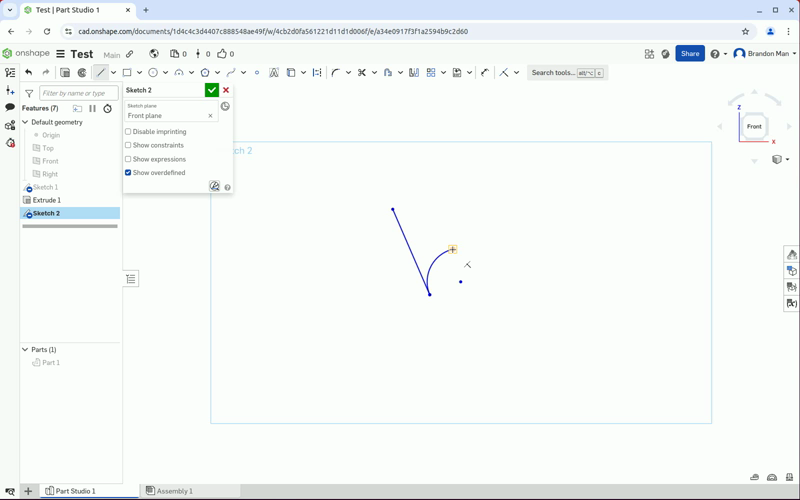
click(452, 249)
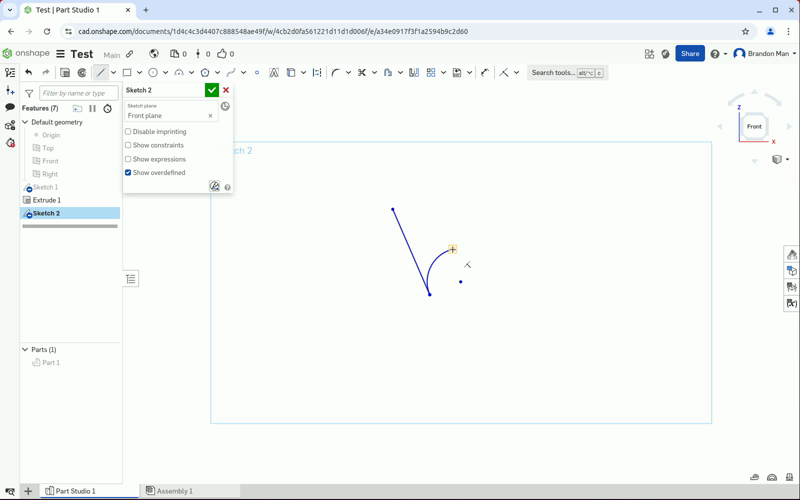
key_down(shift)
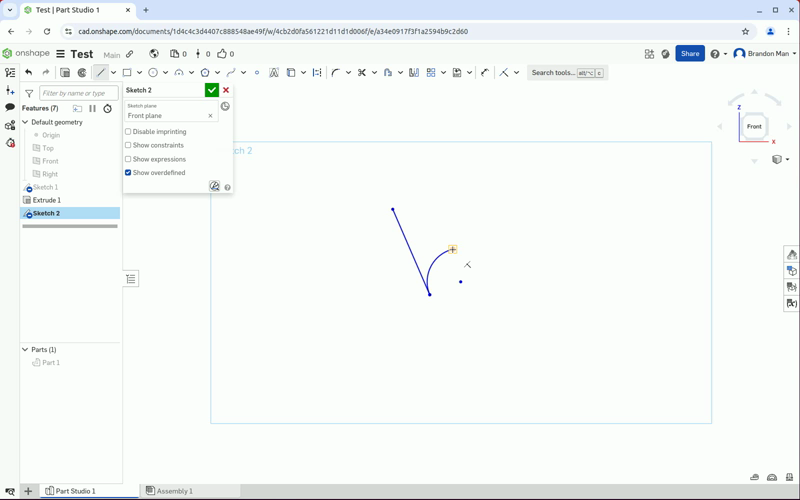
mouse_move(482, 249)
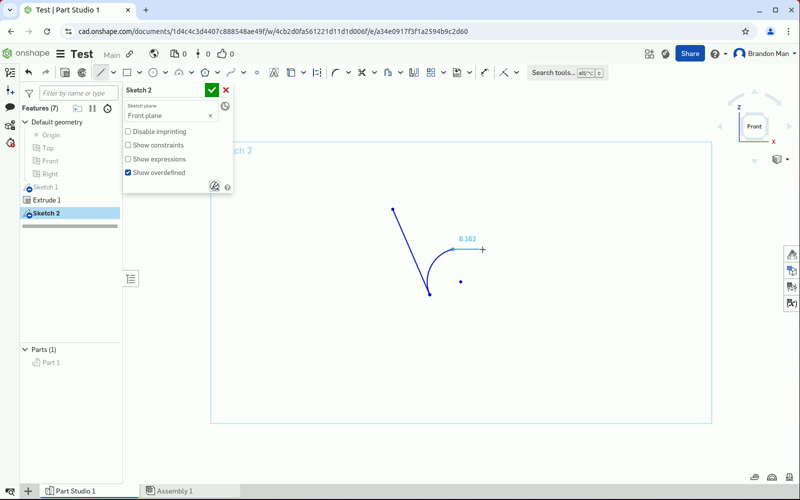
mouse_move(452, 197)
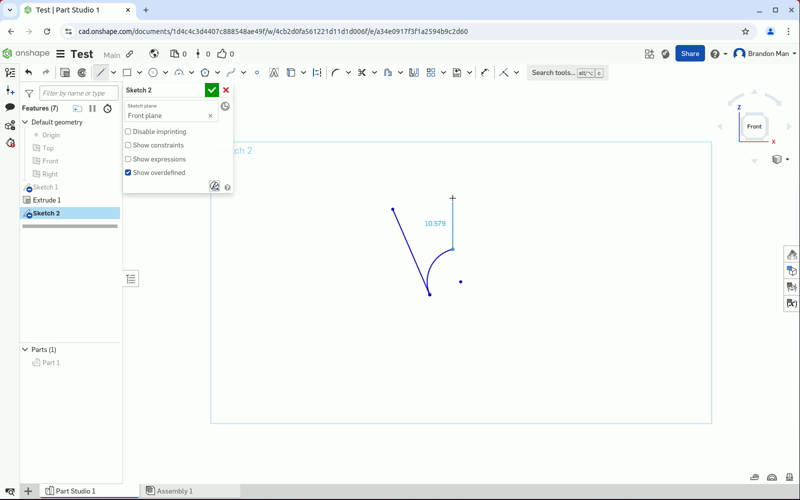
click(452, 197)
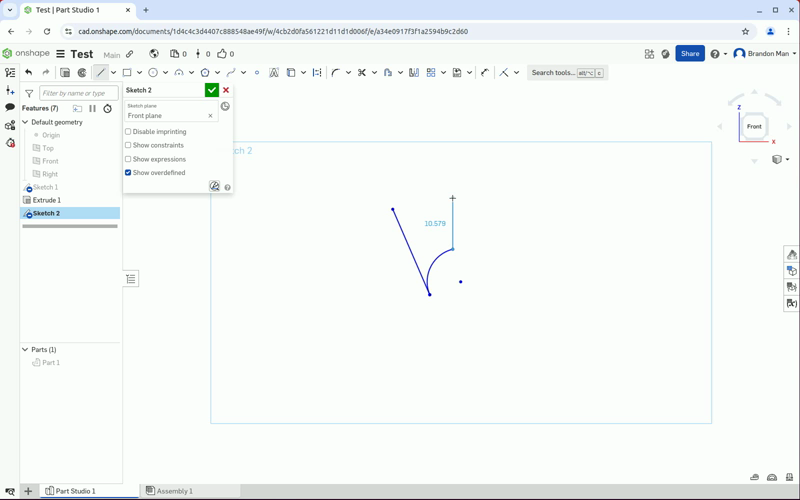
key_up(shift)
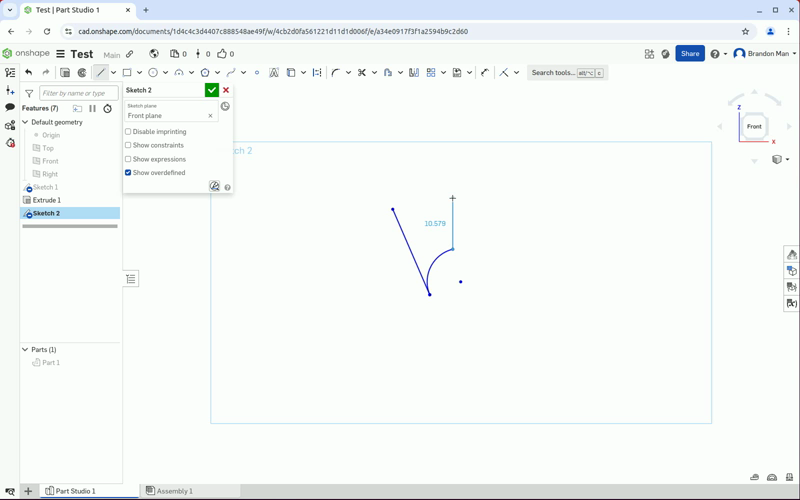
key_down(shift)
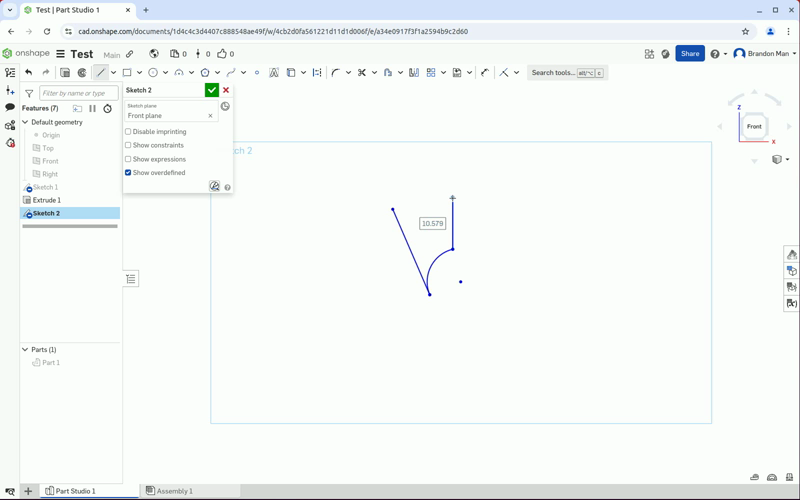
mouse_move(482, 197)
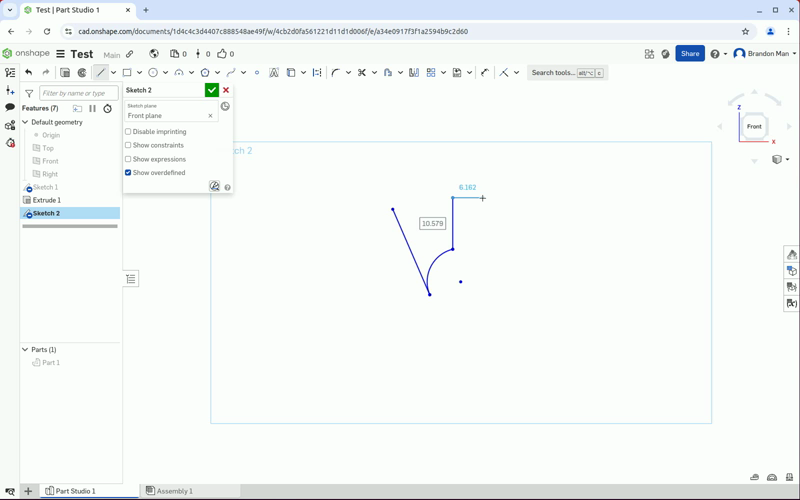
mouse_move(468, 197)
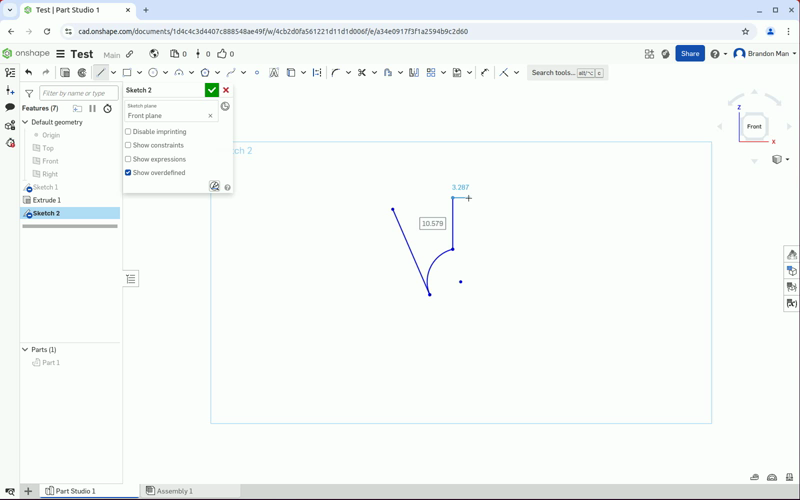
click(468, 197)
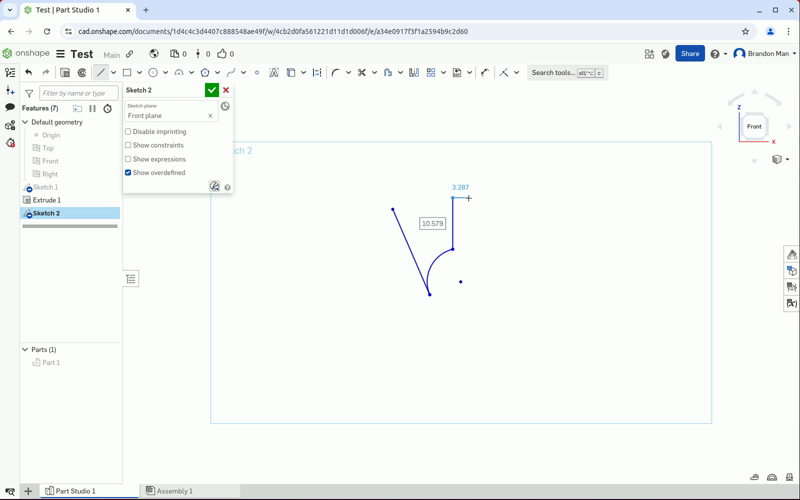
key_up(shift)
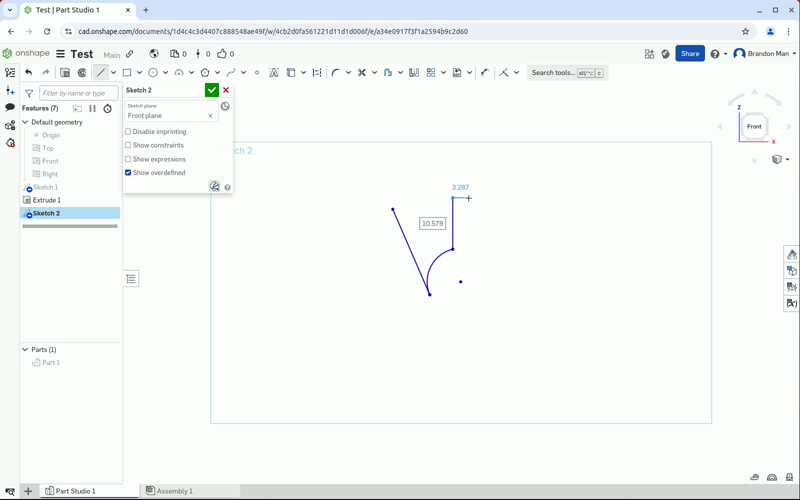
key_down(shift)
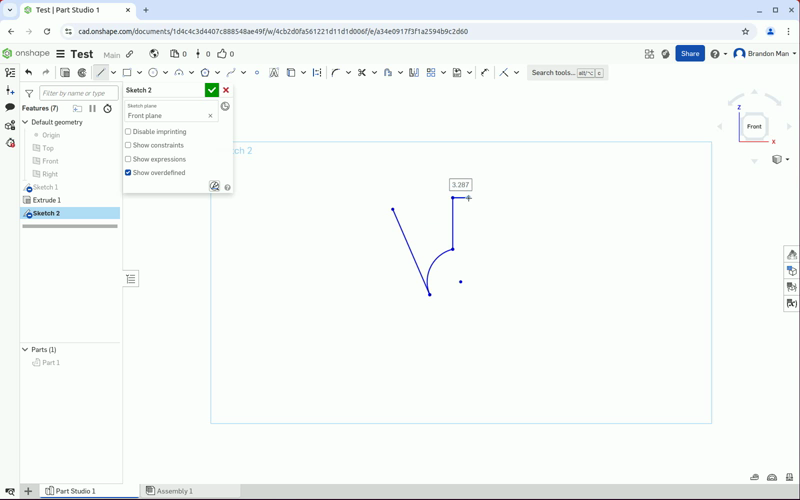
mouse_move(498, 197)
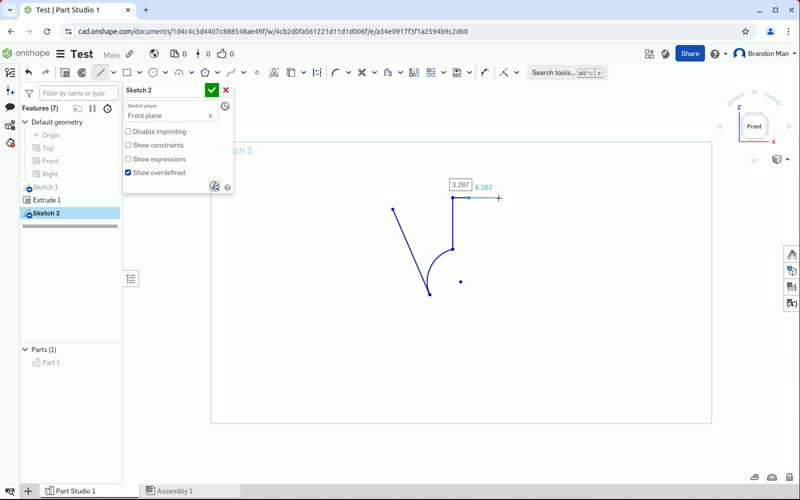
mouse_move(468, 249)
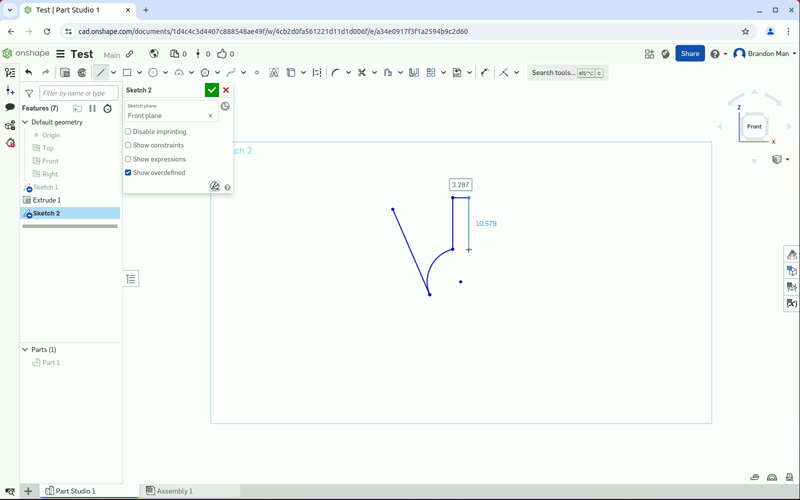
click(468, 249)
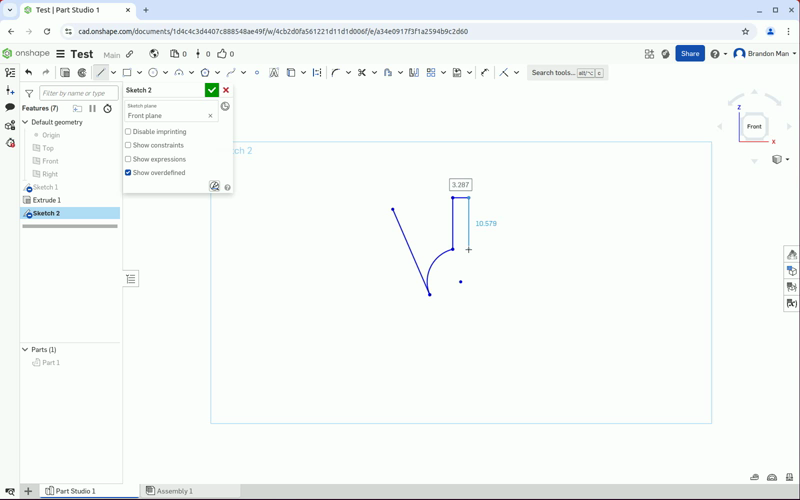
key_up(shift)
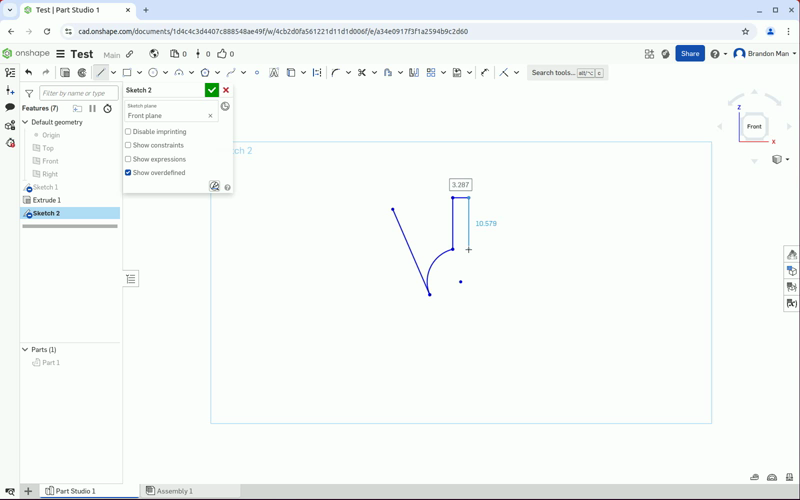
key(esc)
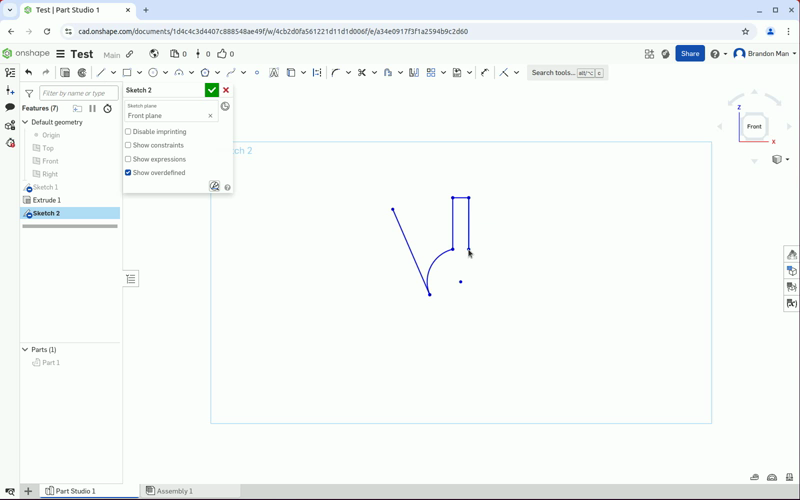
key(a)
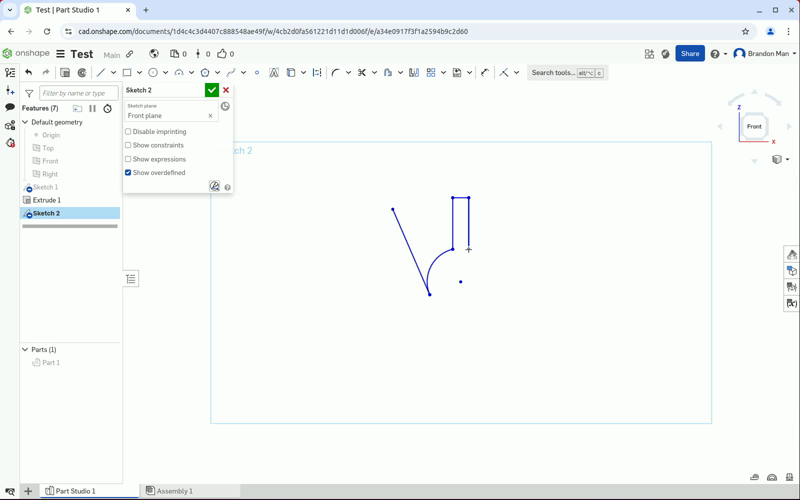
mouse_move(468, 249)
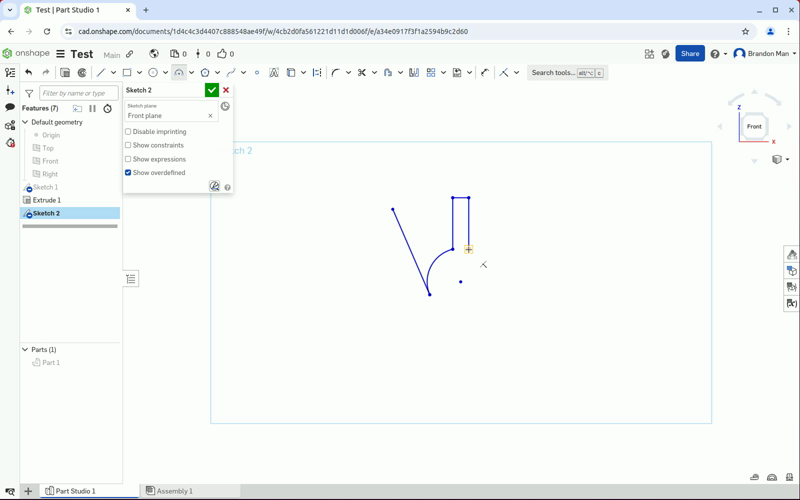
click(468, 249)
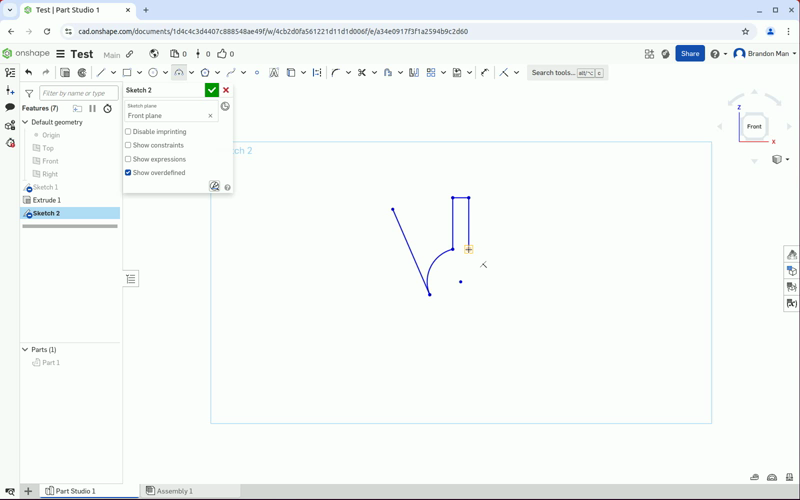
key_down(shift)
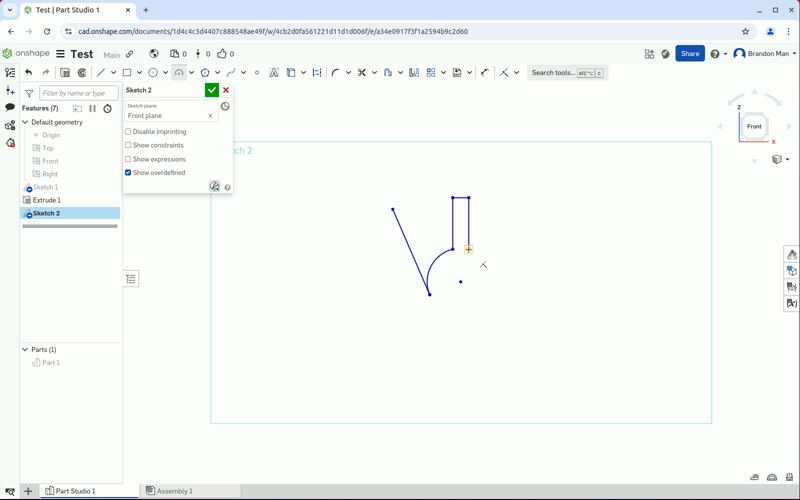
mouse_move(491, 294)
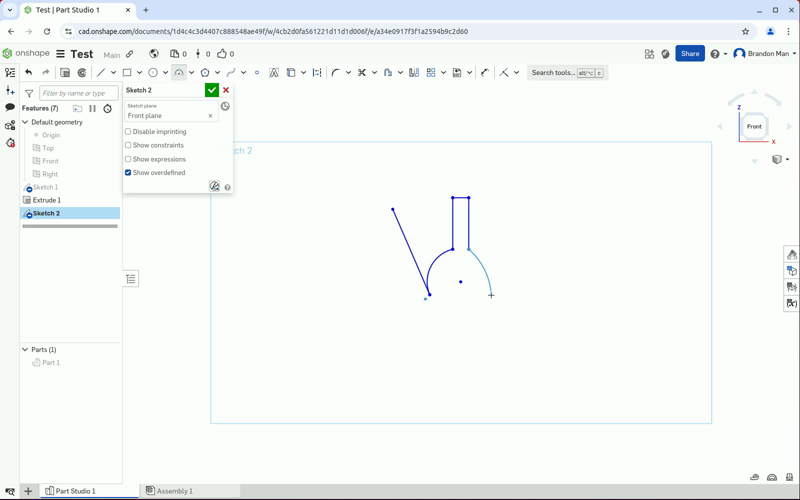
click(491, 294)
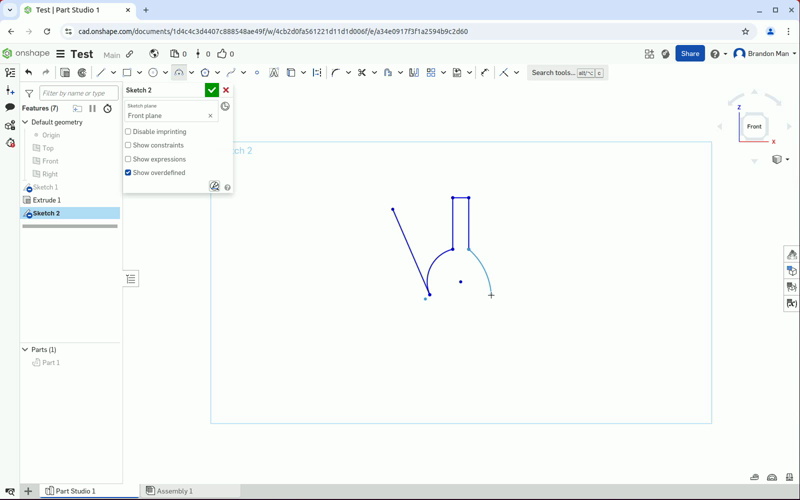
mouse_move(490, 266)
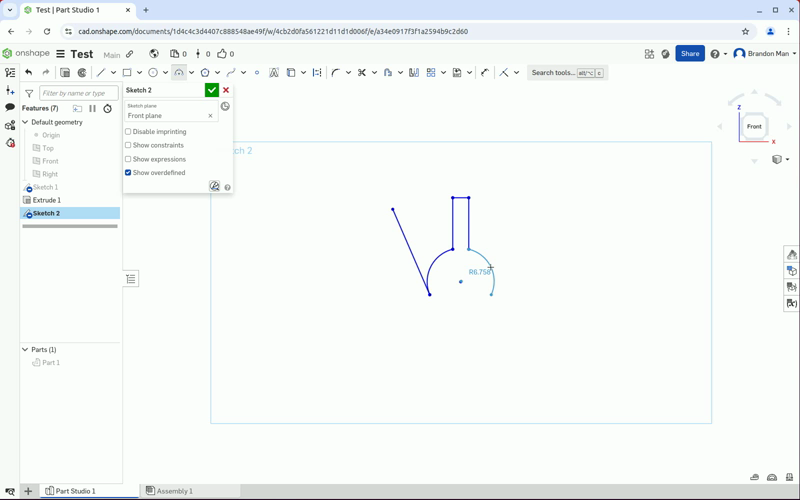
click(490, 266)
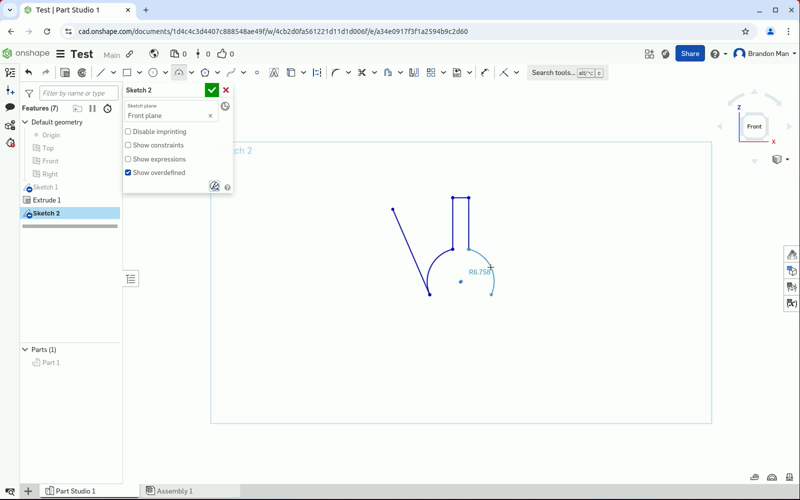
key_up(shift)
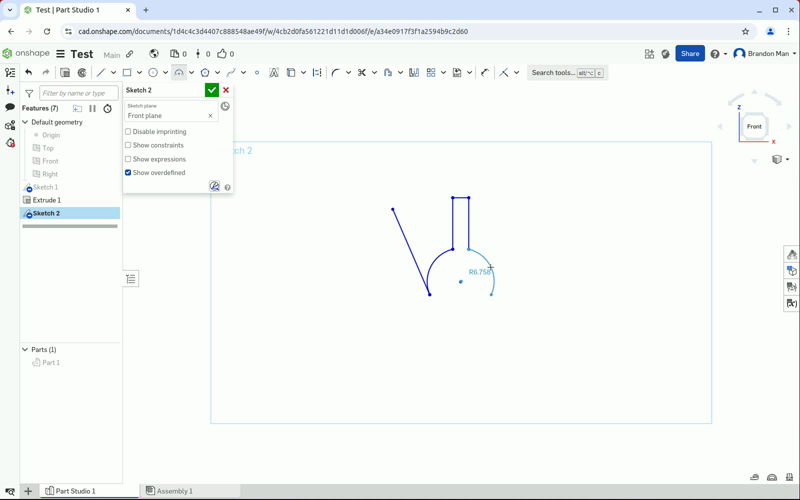
key(esc)
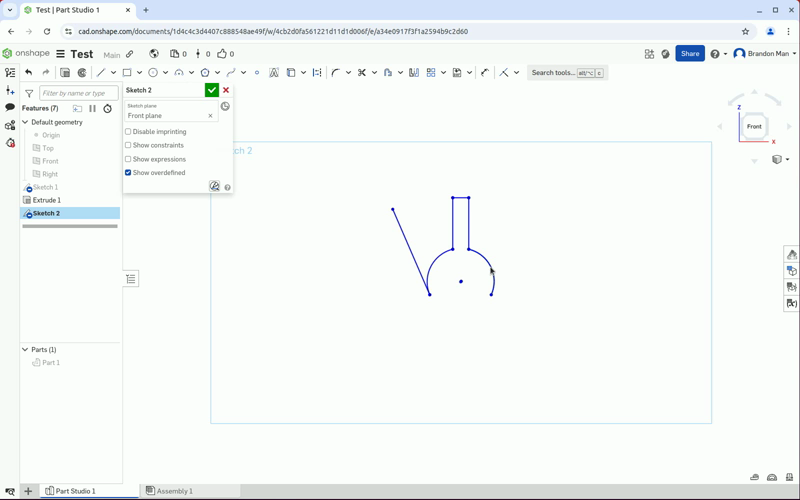
key(l)
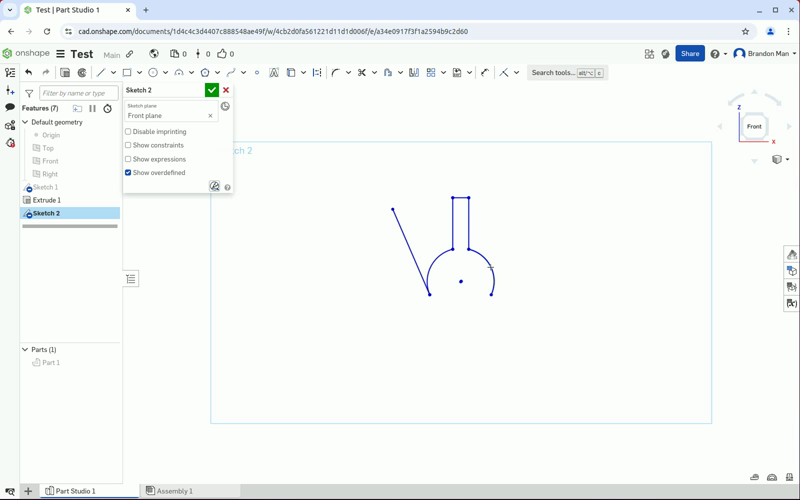
mouse_move(491, 294)
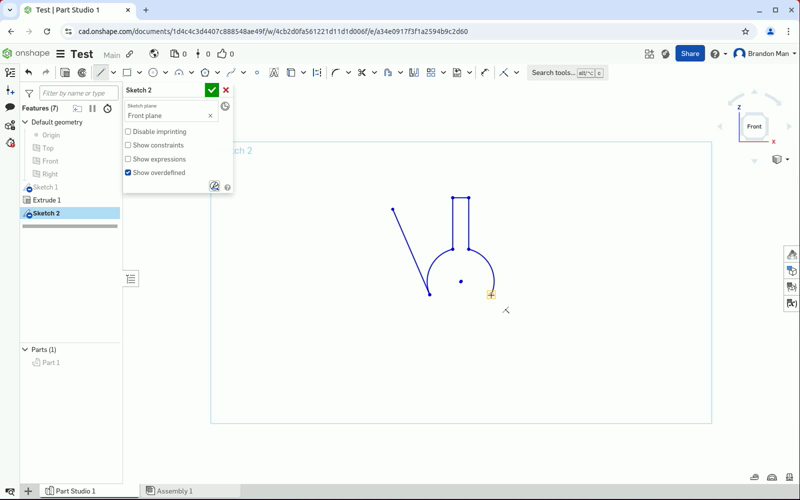
click(491, 294)
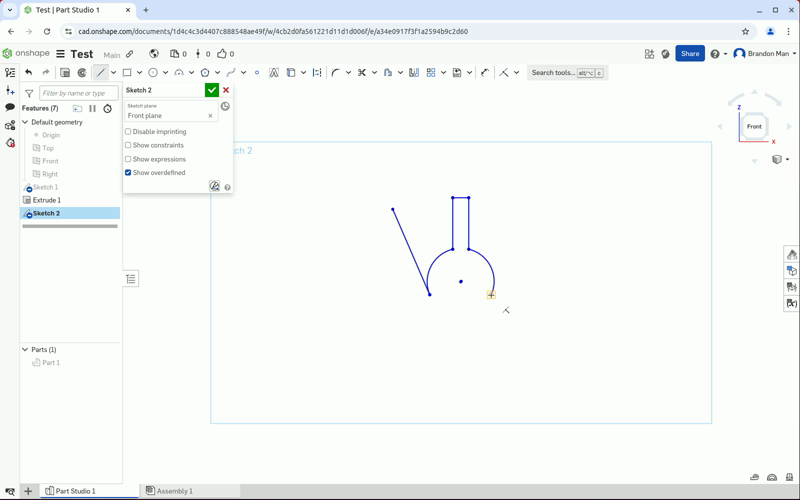
key_down(shift)
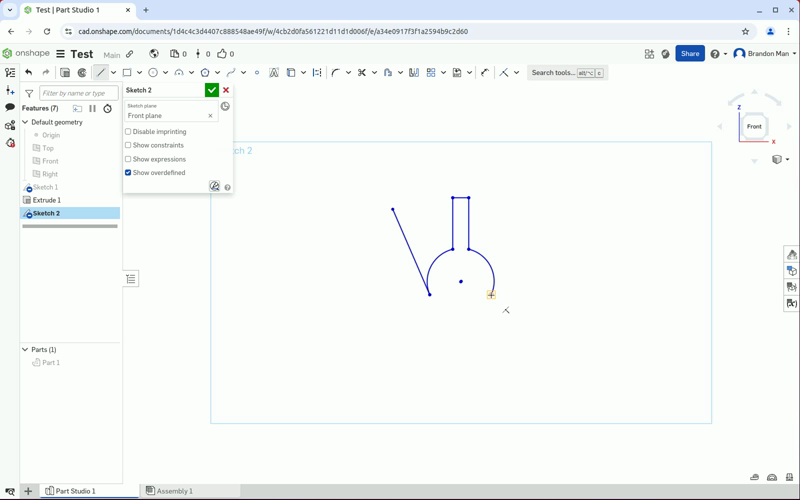
mouse_move(528, 209)
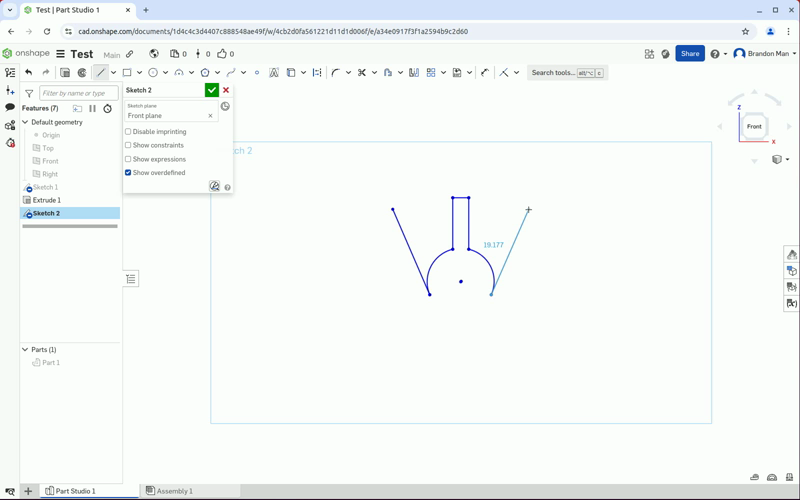
click(528, 209)
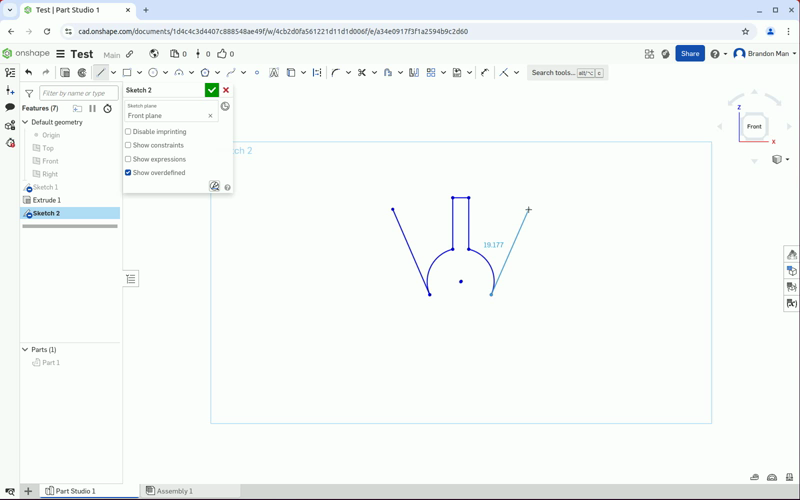
key_up(shift)
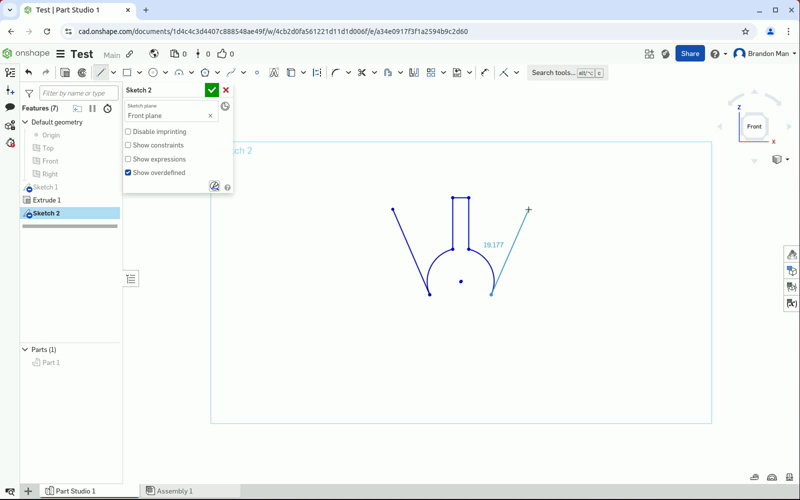
key(esc)
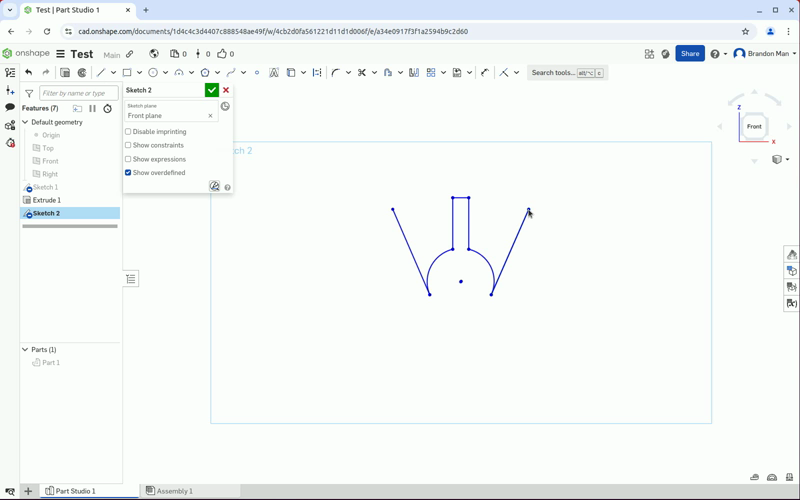
key(a)
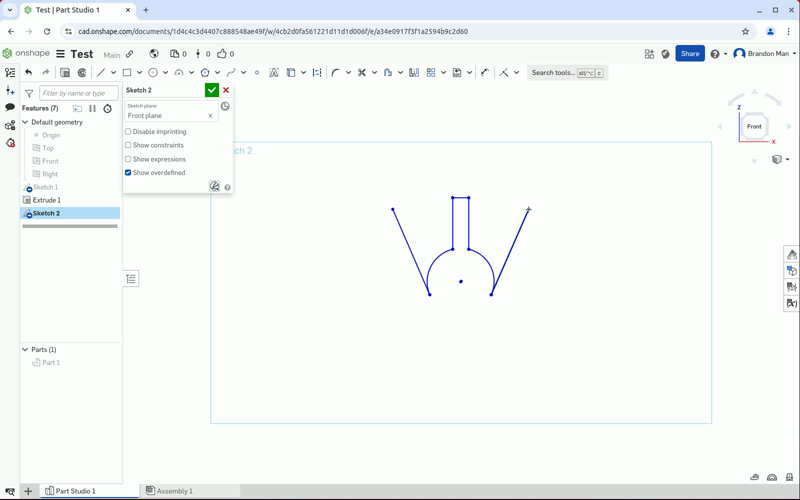
mouse_move(528, 209)
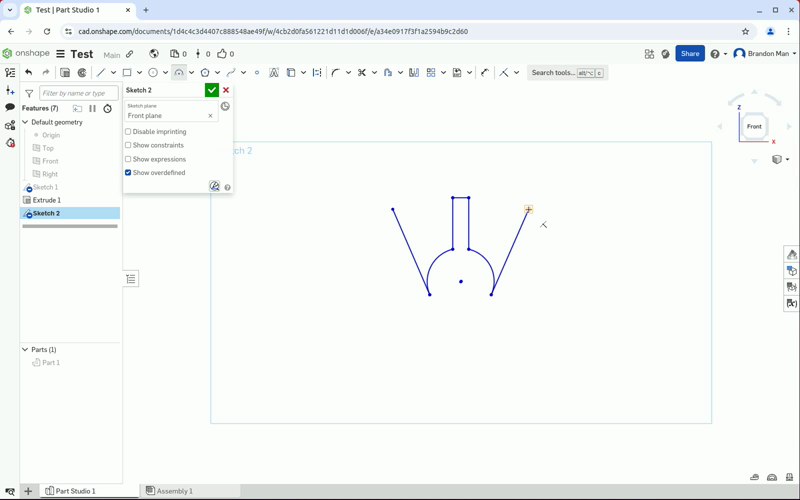
click(528, 209)
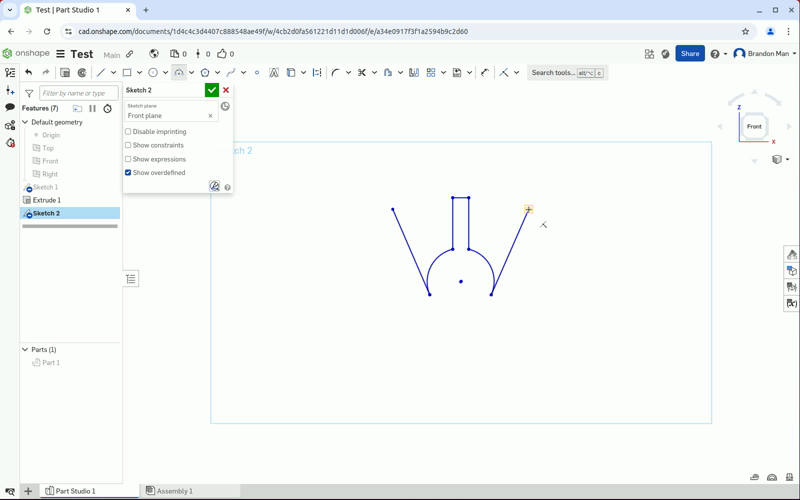
key_down(shift)
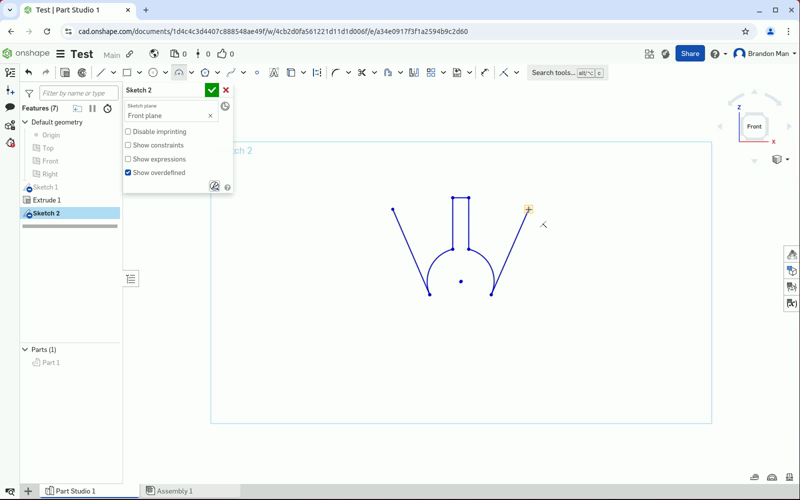
mouse_move(502, 170)
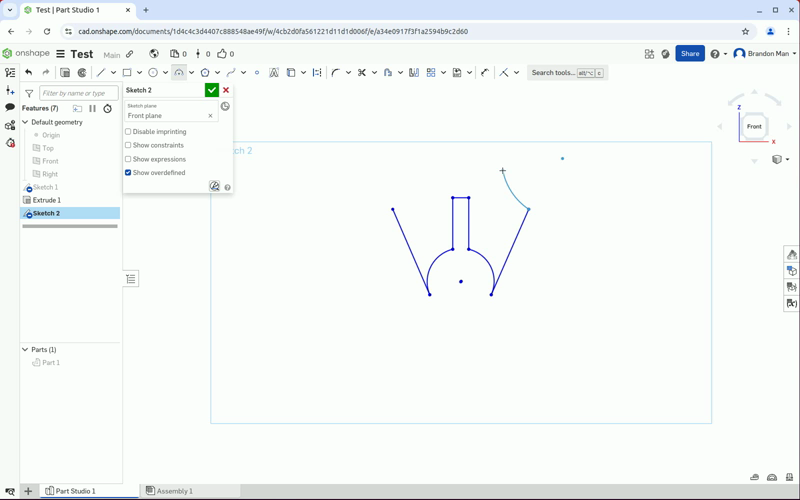
click(502, 170)
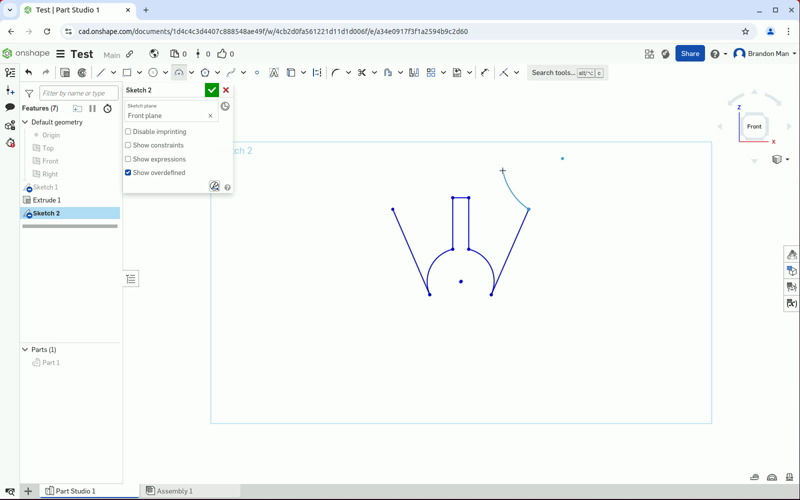
mouse_move(479, 213)
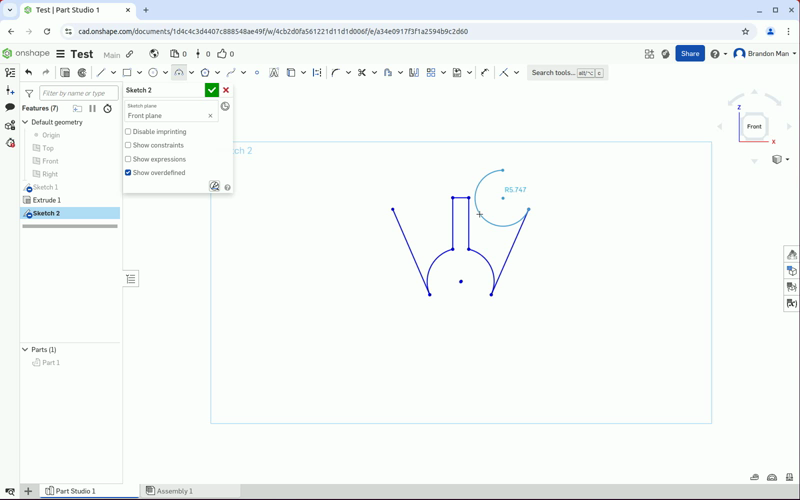
click(479, 213)
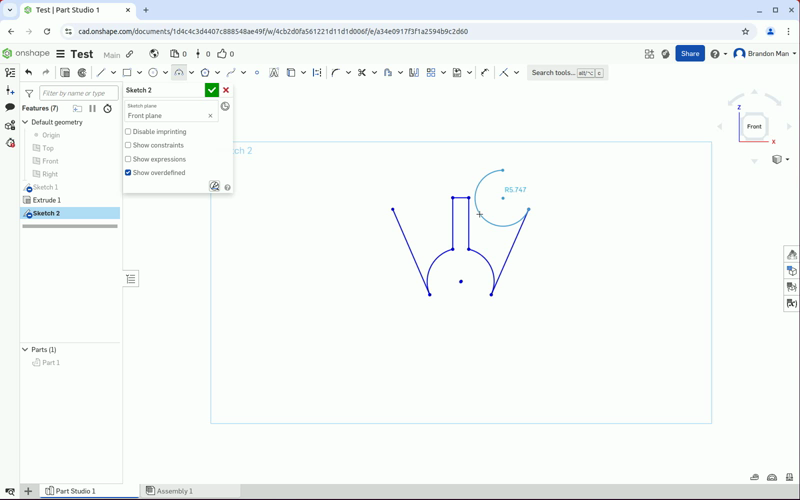
key_up(shift)
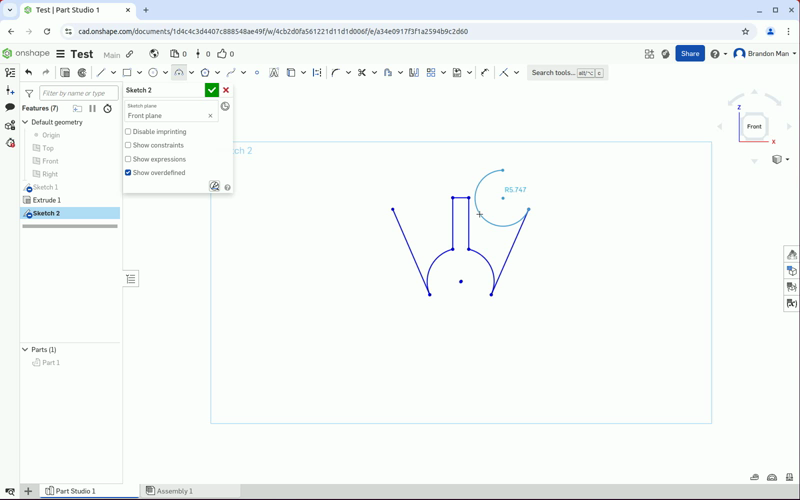
key(esc)
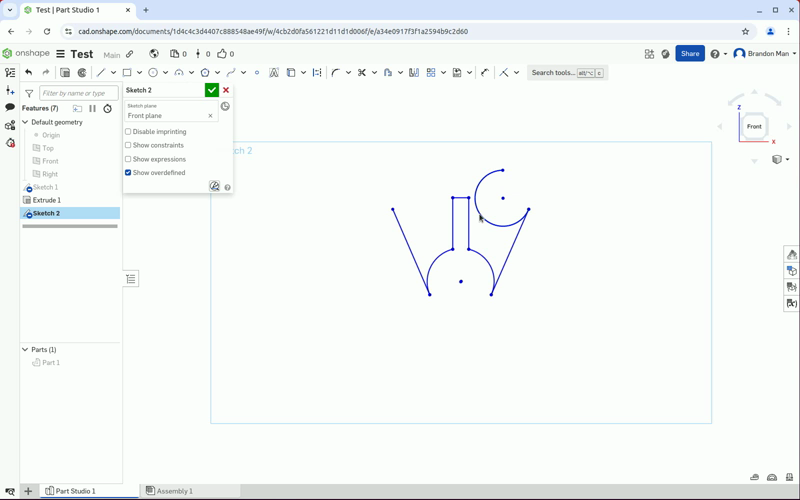
key(l)
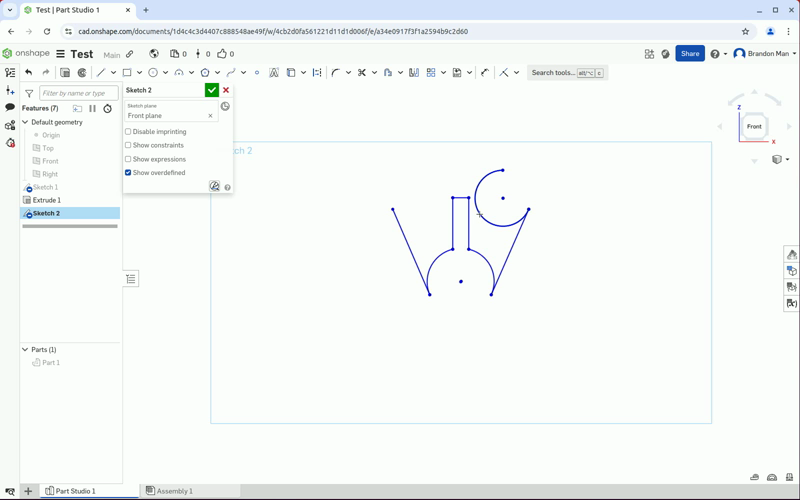
mouse_move(502, 170)
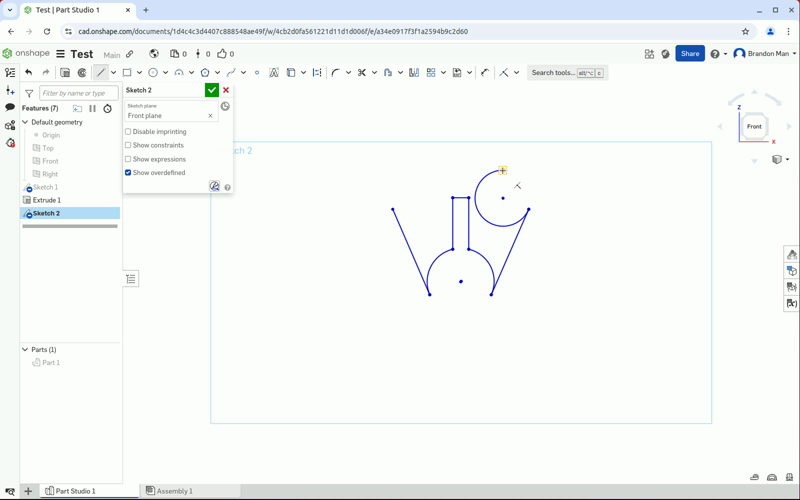
click(502, 170)
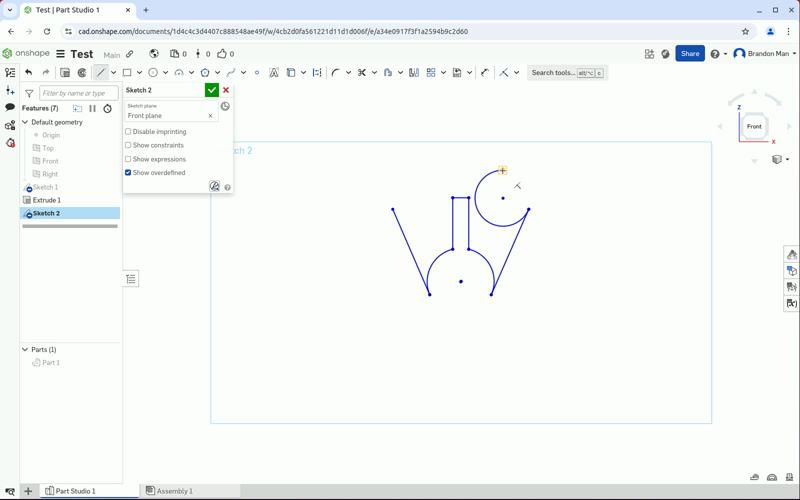
key_down(shift)
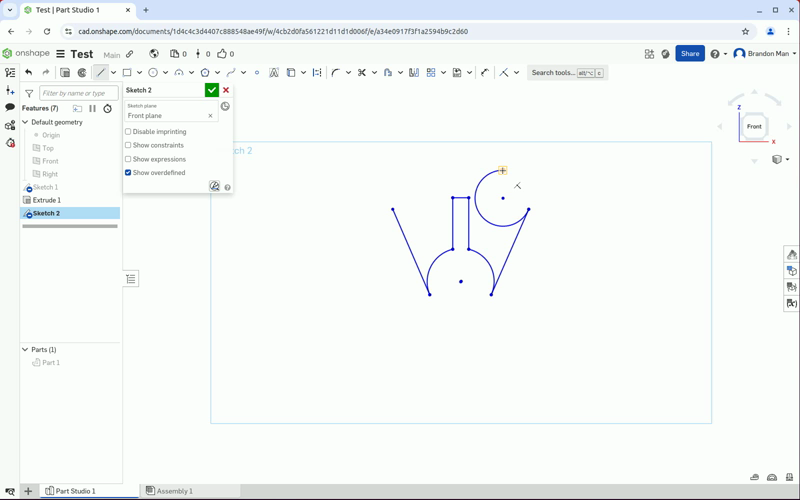
mouse_move(418, 170)
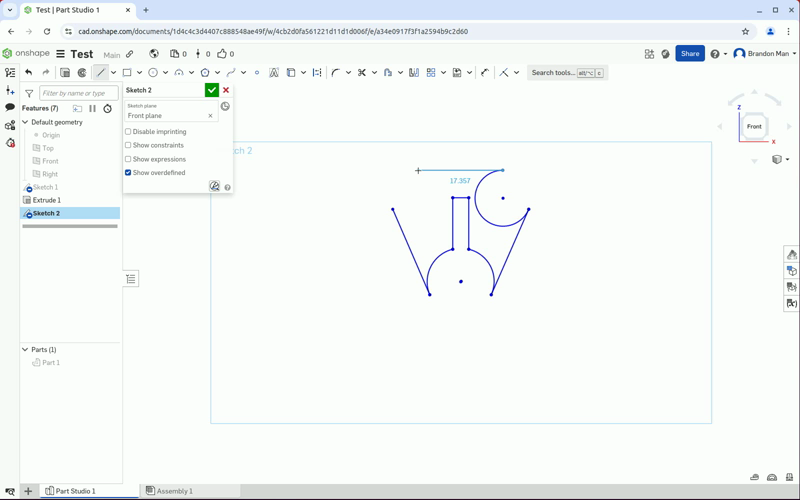
click(418, 170)
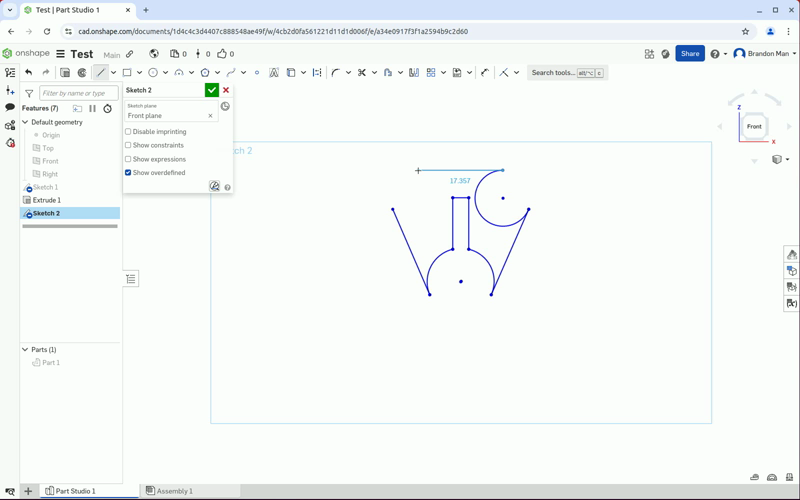
key_up(shift)
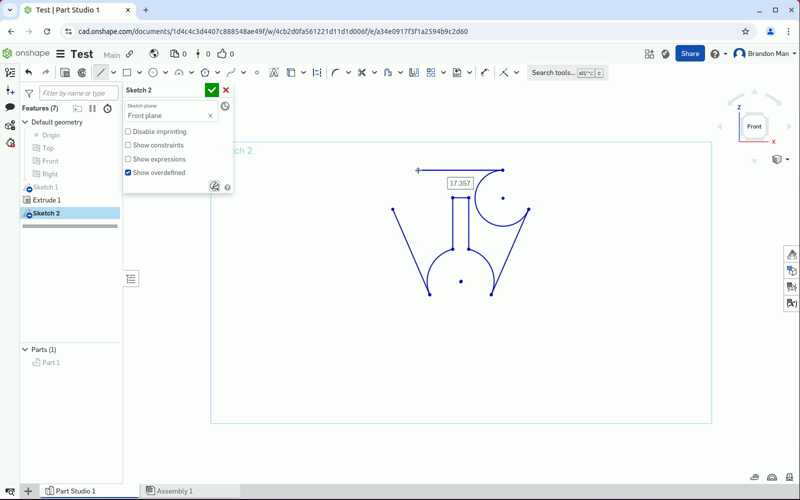
key(esc)
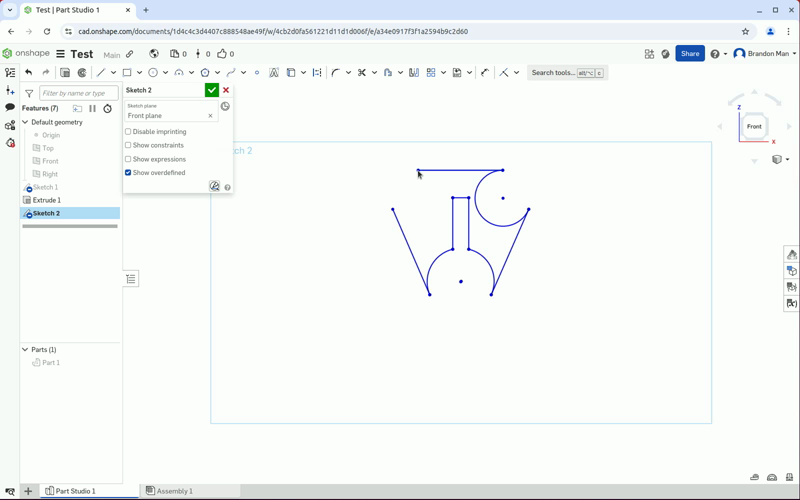
key(a)
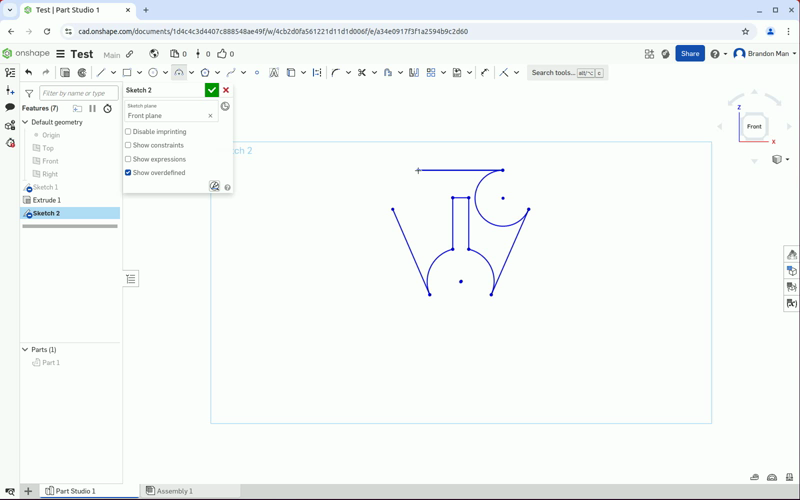
mouse_move(418, 170)
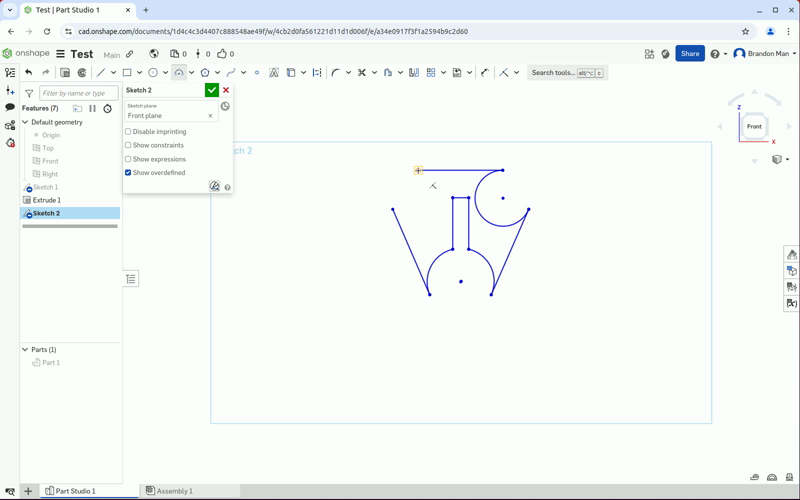
click(418, 170)
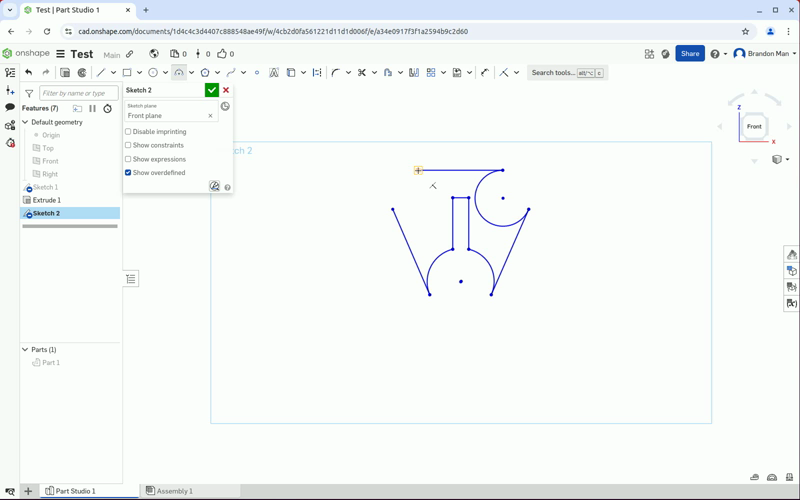
mouse_move(392, 209)
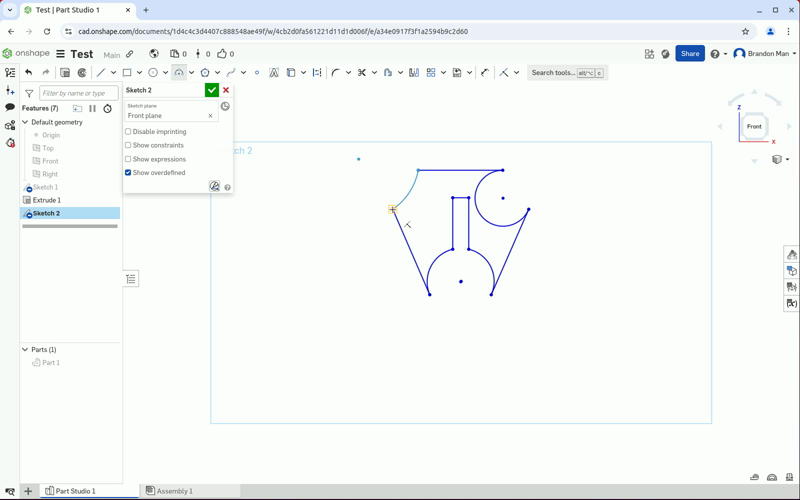
click(392, 209)
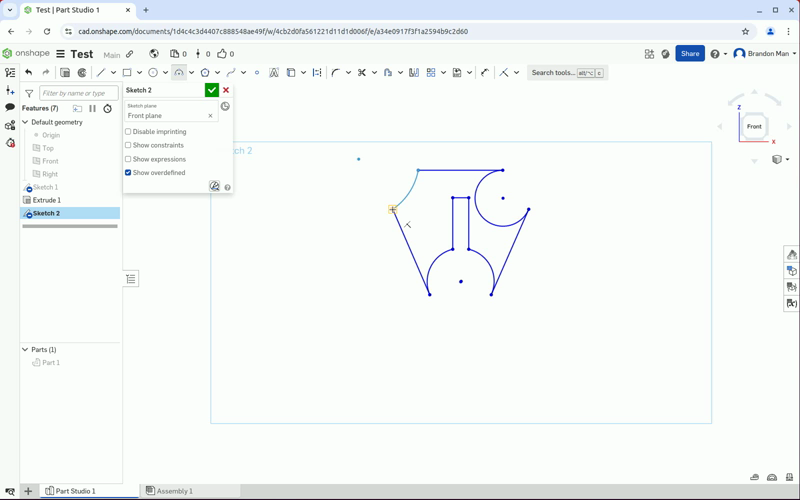
key_down(shift)
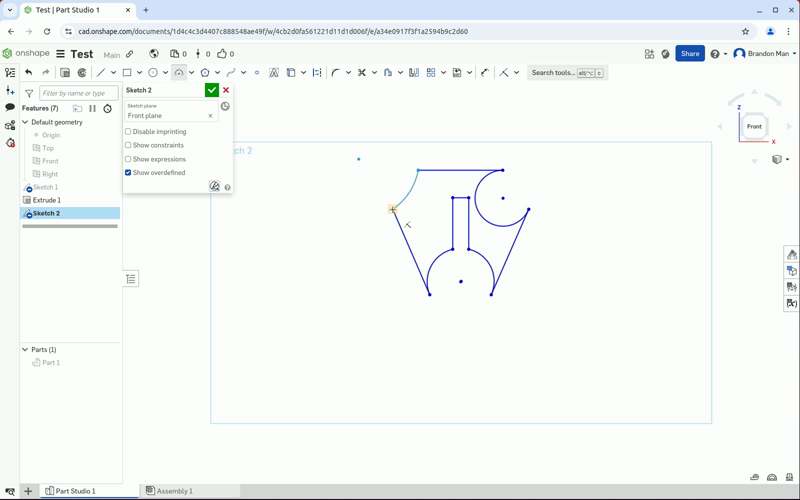
mouse_move(441, 213)
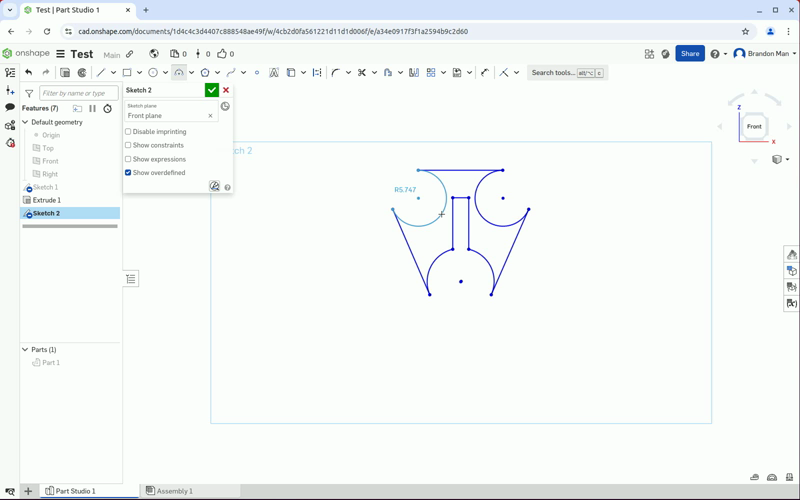
click(441, 213)
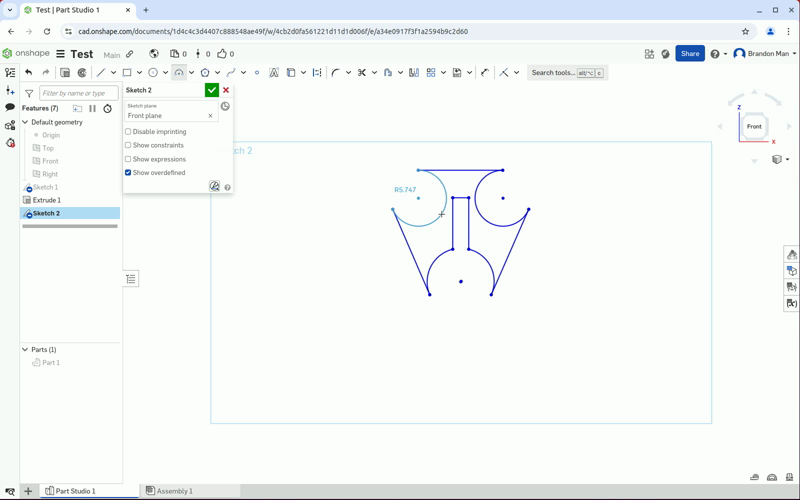
key_up(shift)
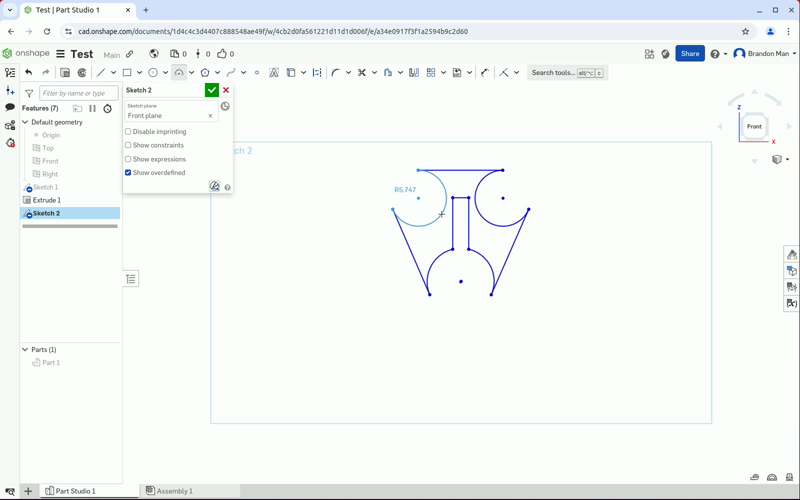
key(esc)
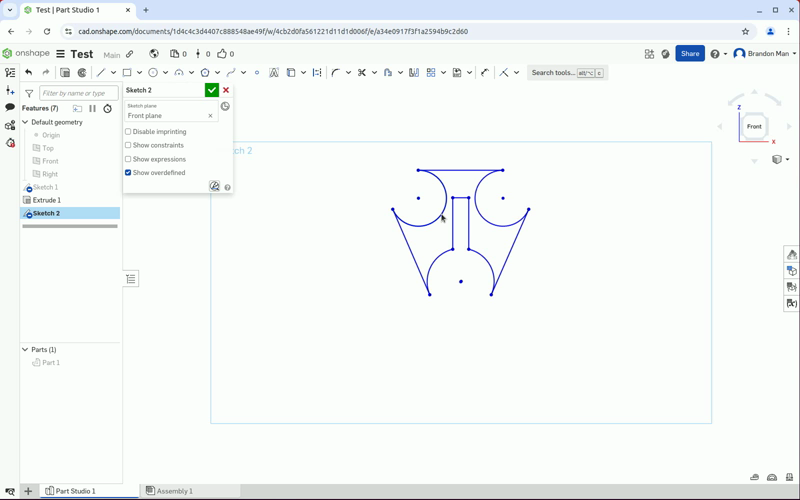
mouse_move(479, 245)
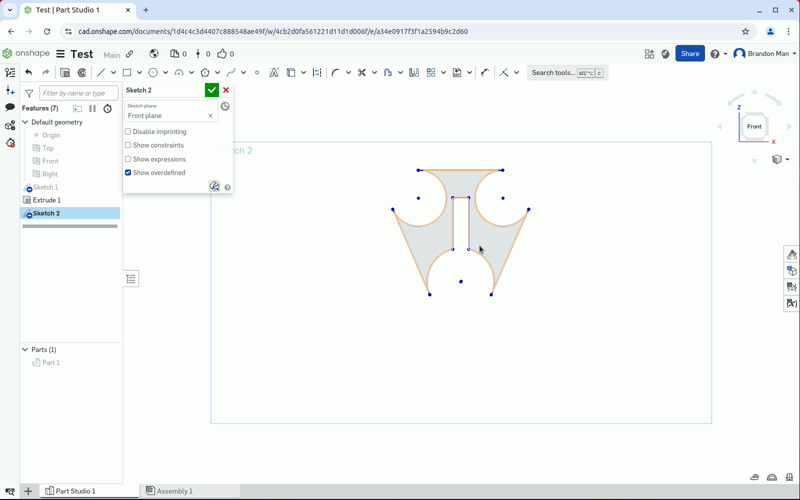
click(479, 245)
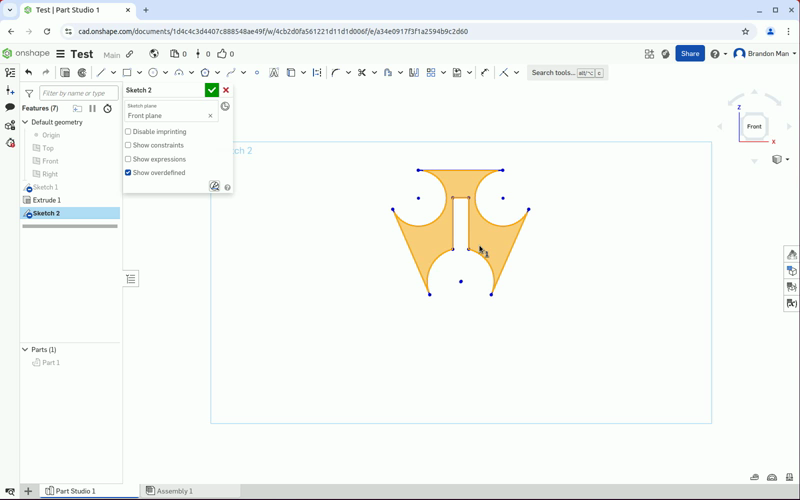
mouse_move(73, 352)
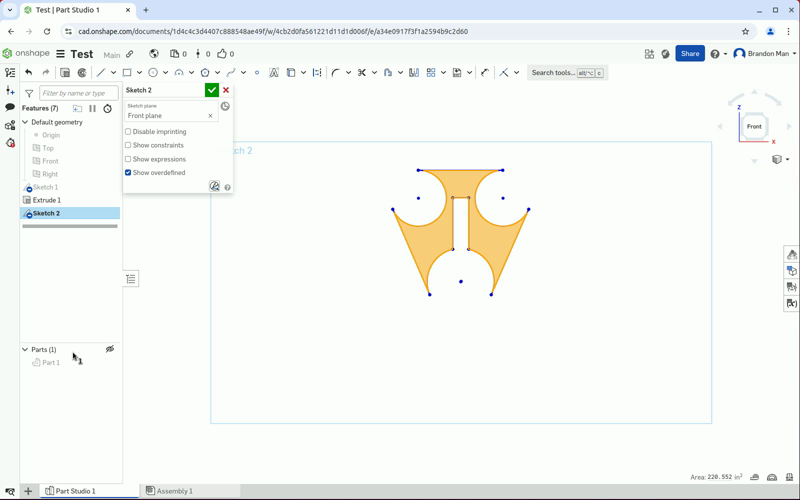
key(shift+y)
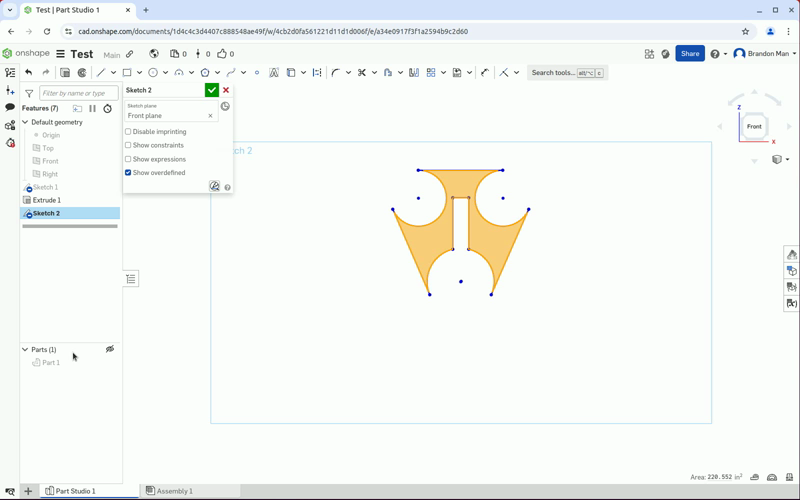
key(shift+e)
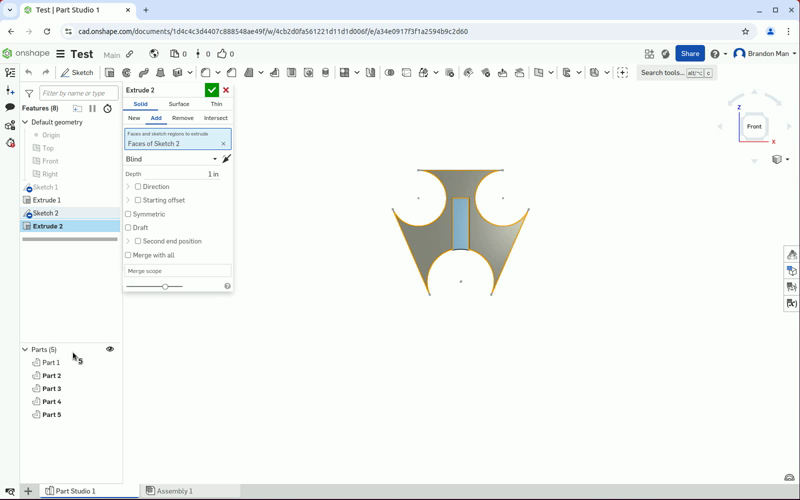
mouse_move(143, 106)
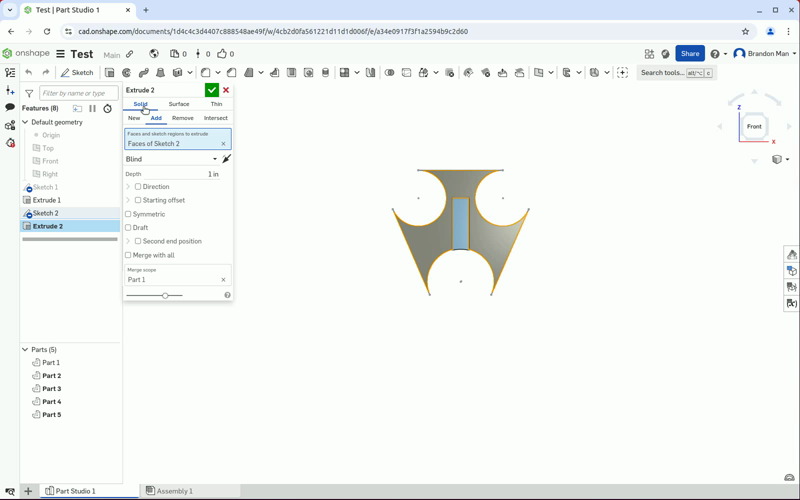
click(143, 106)
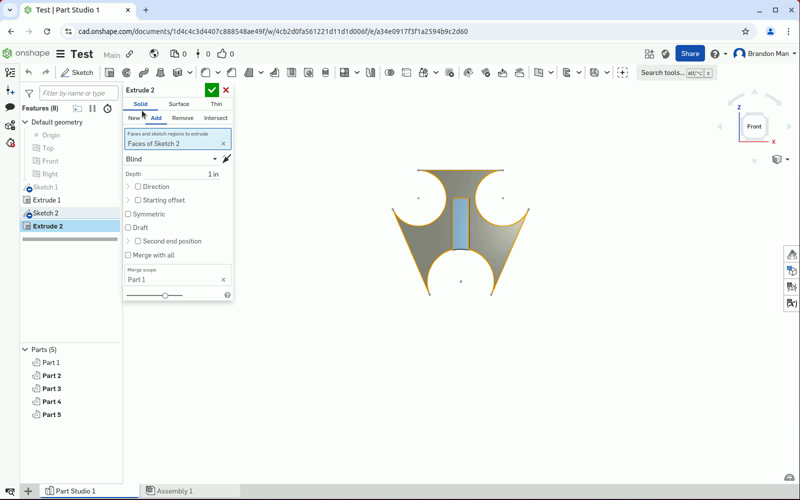
mouse_move(137, 120)
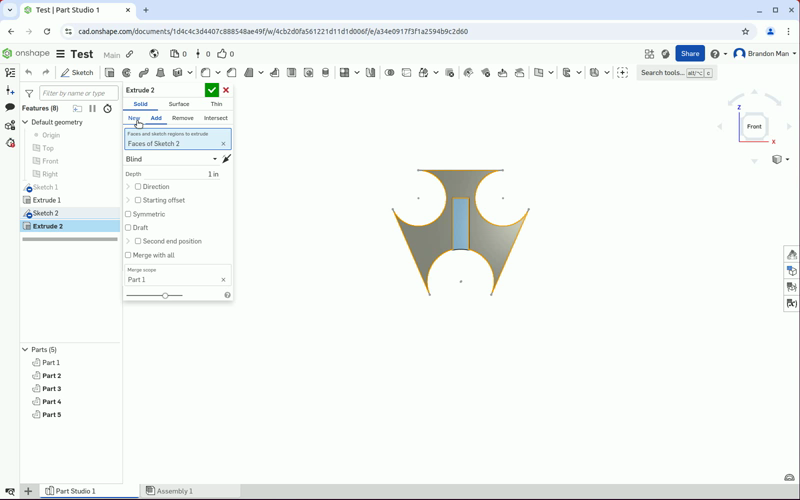
click(137, 120)
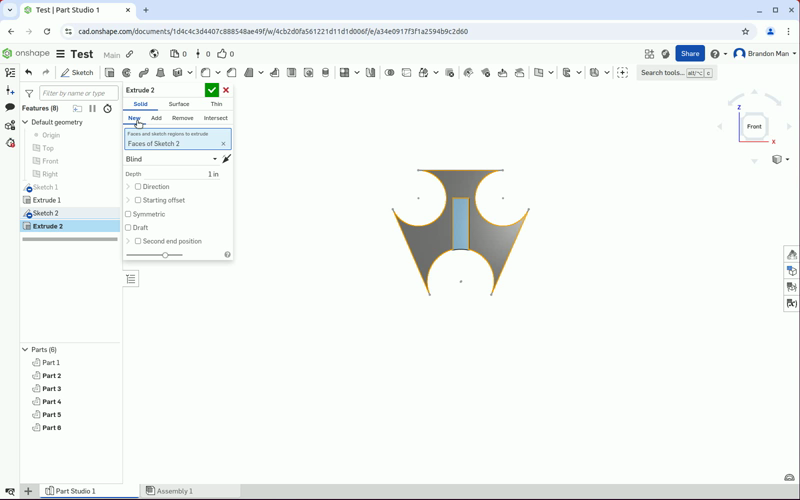
key(tab, 4)
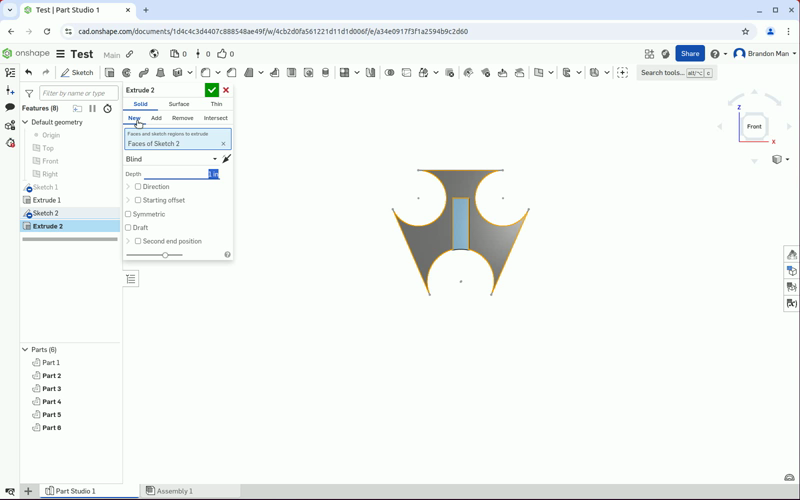
text(5.296)
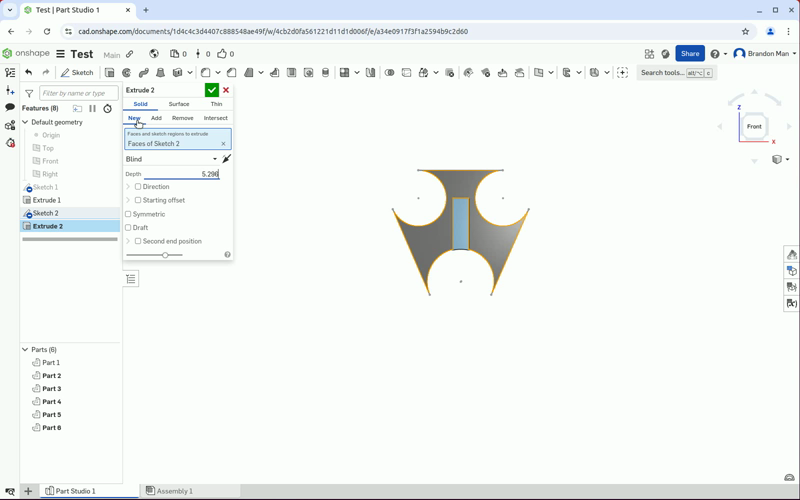
key(enter)
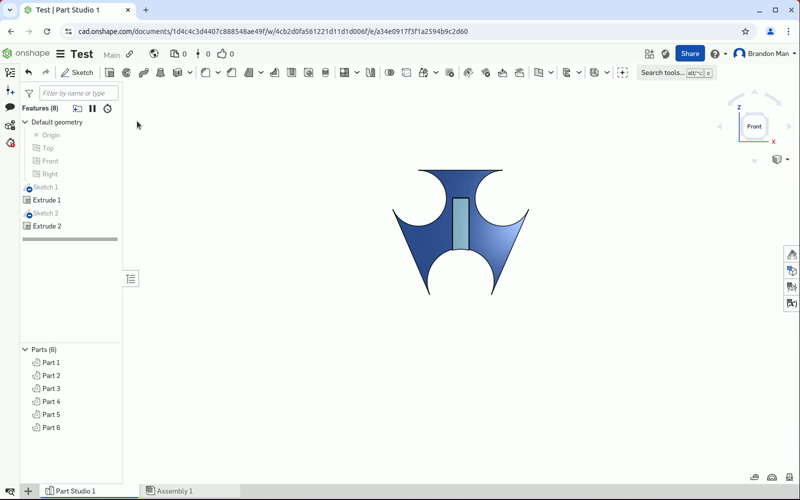
key(shift+h)
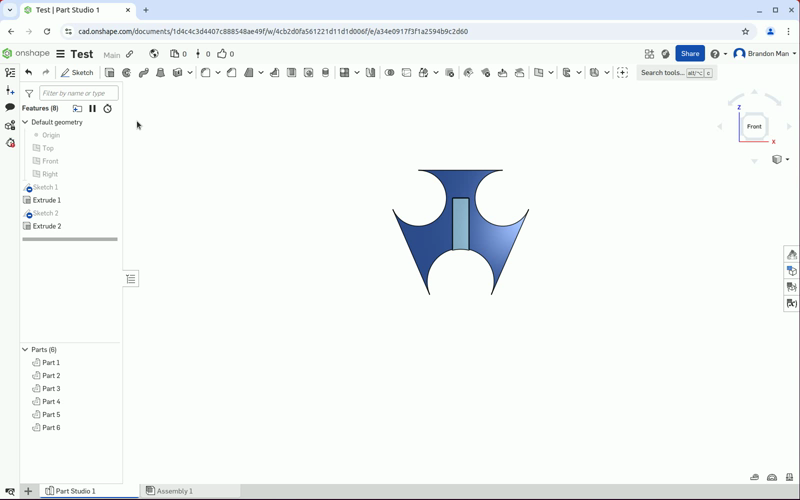
key(shift+h)
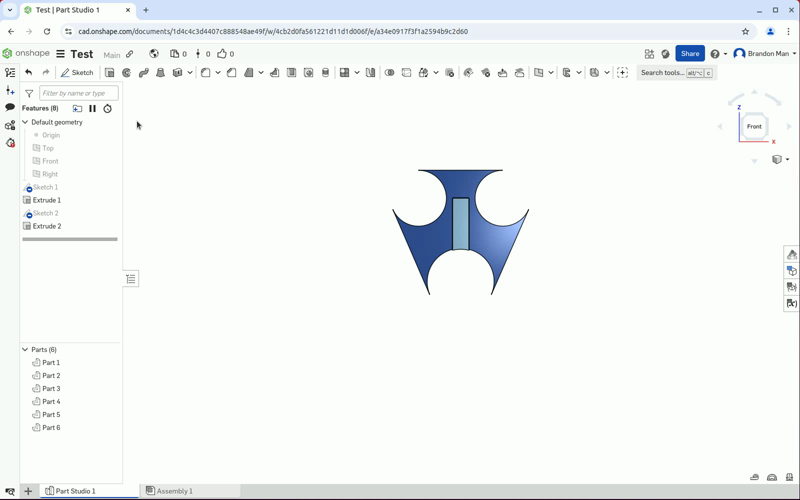
mouse_move(73, 189)
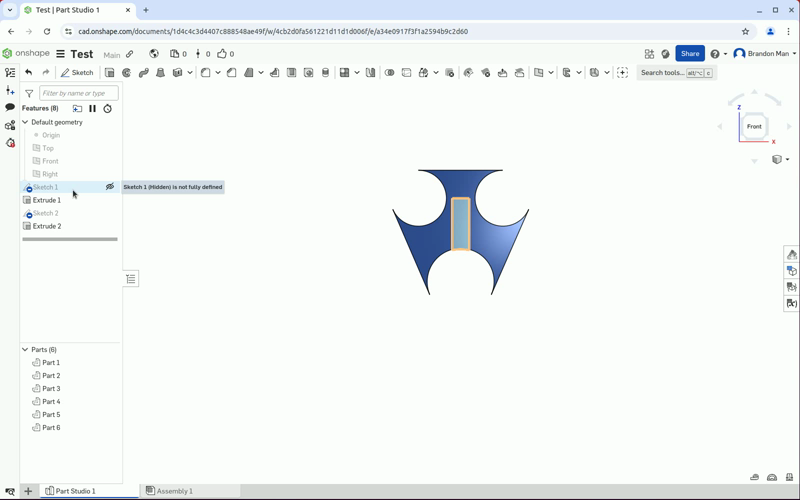
click(73, 189)
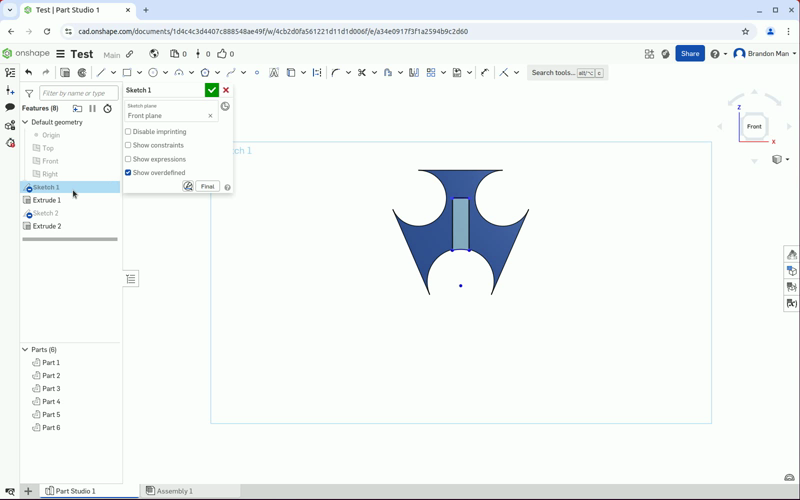
mouse_move(229, 92)
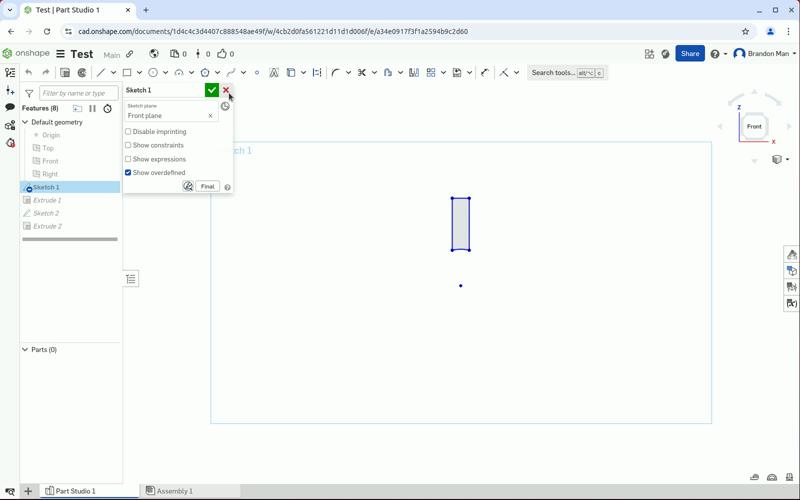
click(229, 92)
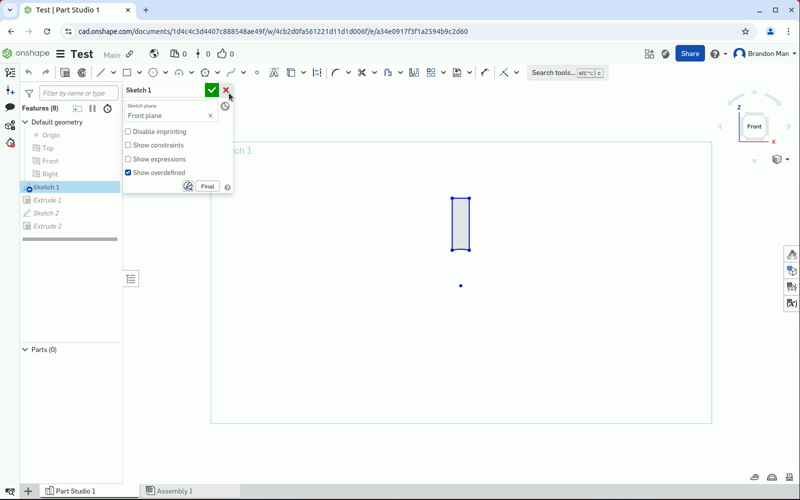
key(shift+s)
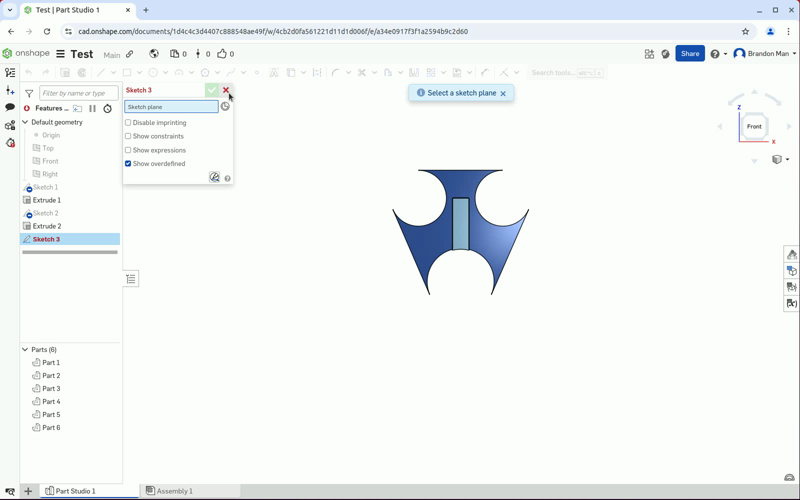
mouse_move(73, 163)
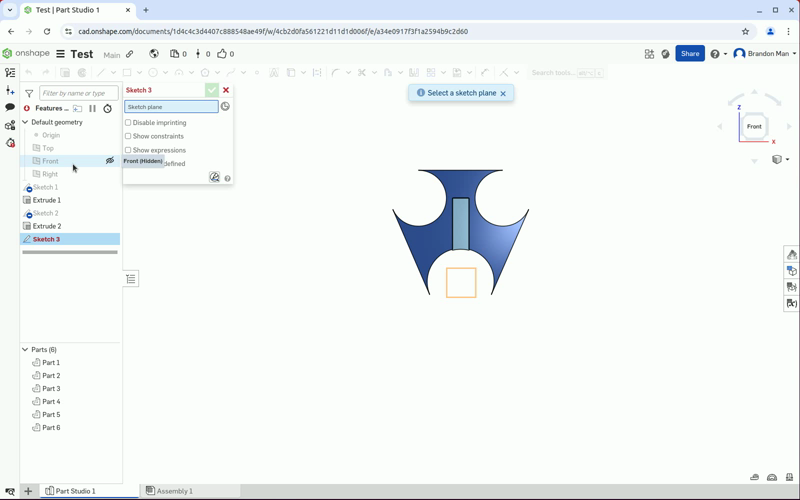
click(73, 163)
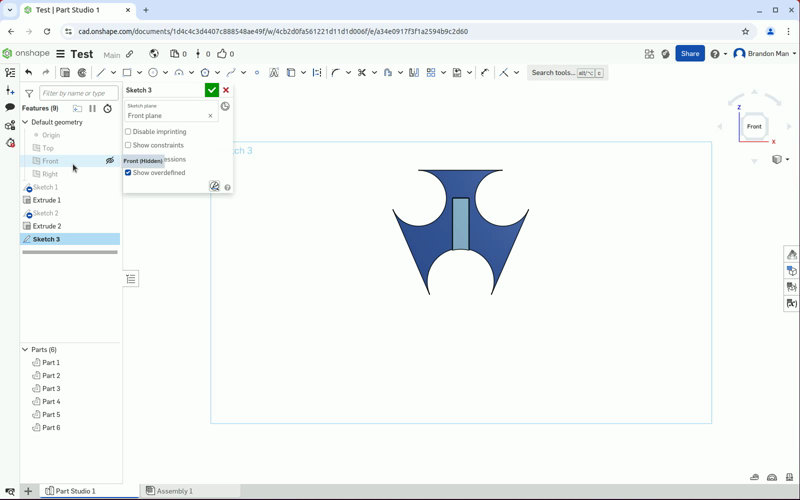
mouse_move(73, 352)
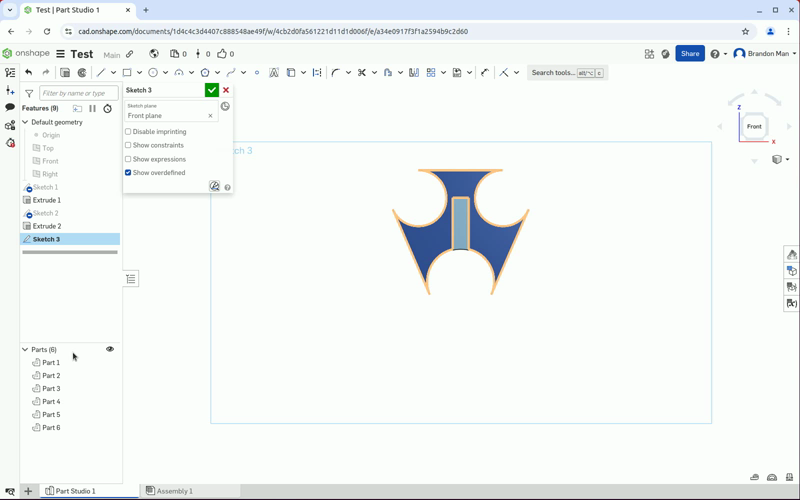
key(y)
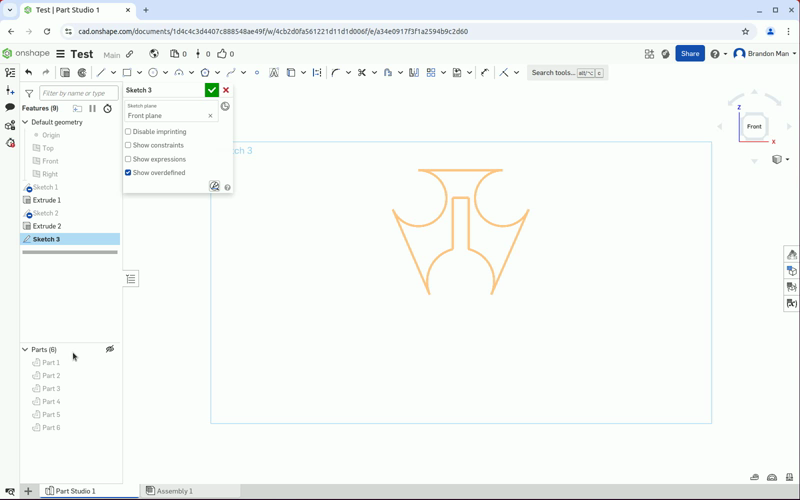
key(c)
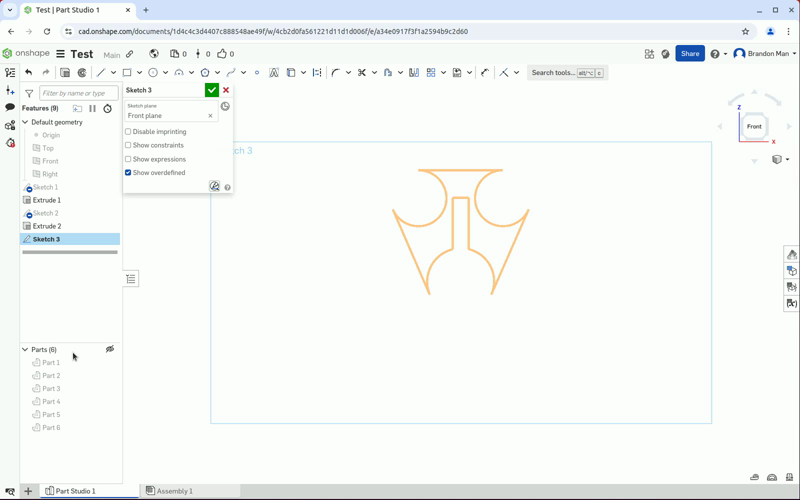
key_down(shift)
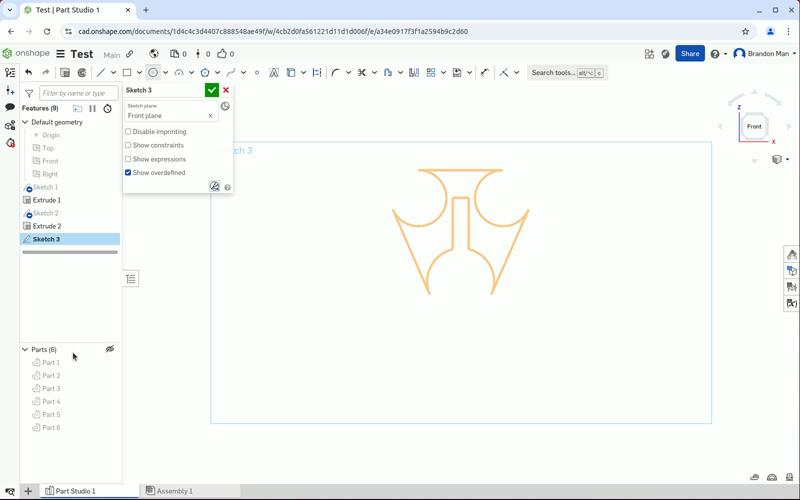
mouse_move(419, 198)
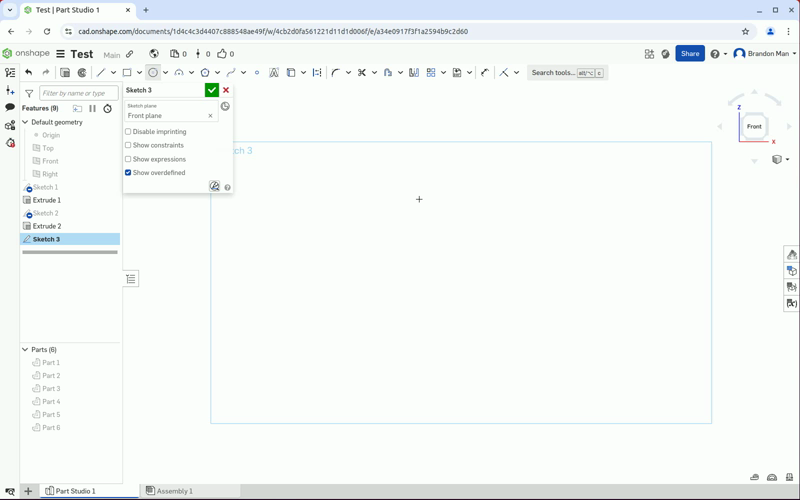
click(419, 198)
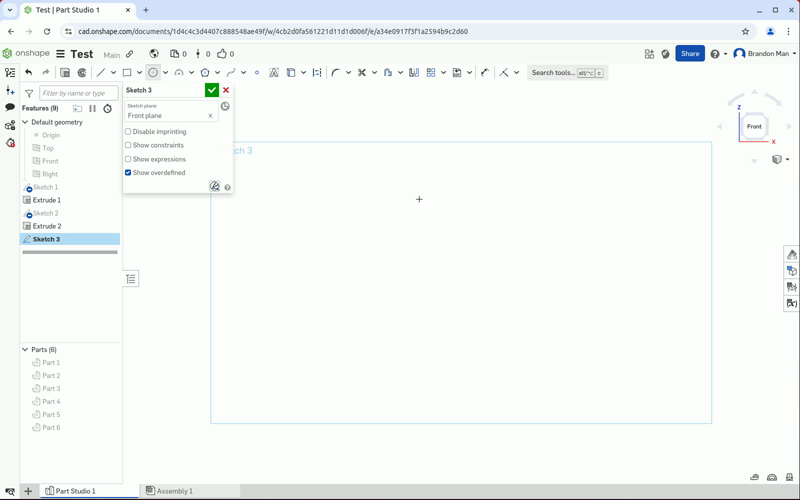
key_up(shift)
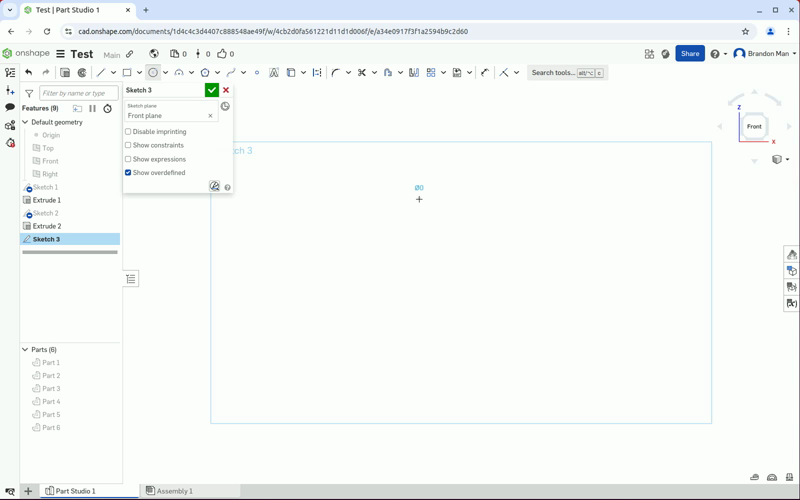
mouse_move(447, 198)
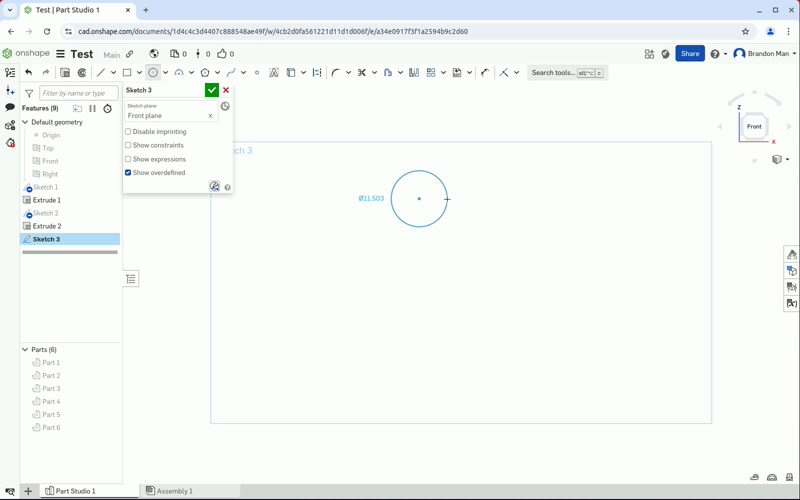
click(447, 198)
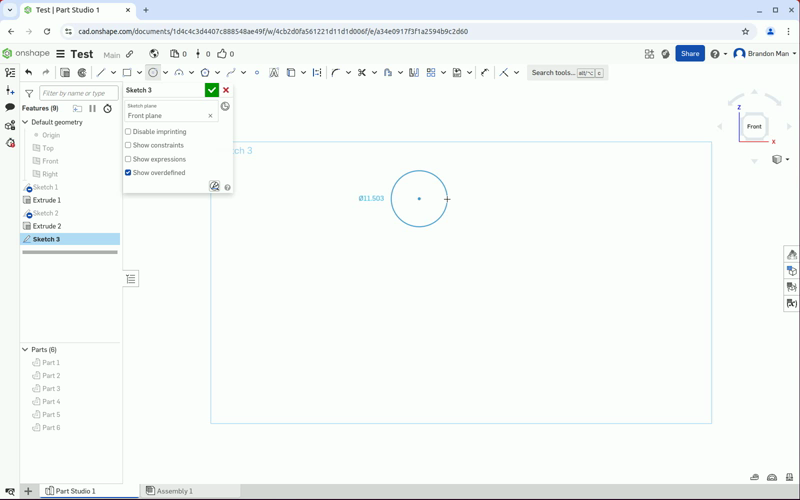
key(esc)
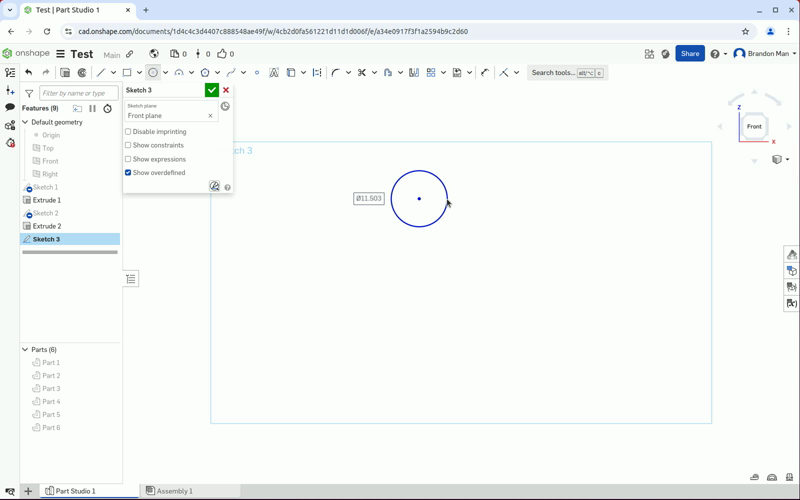
key(c)
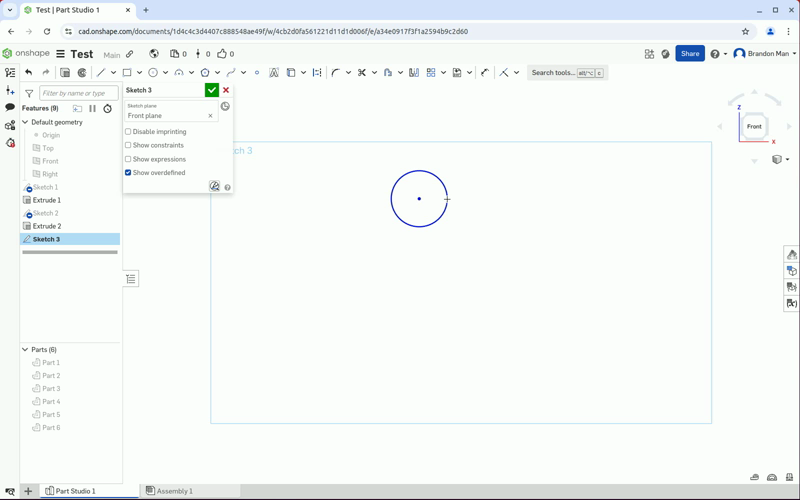
key_down(shift)
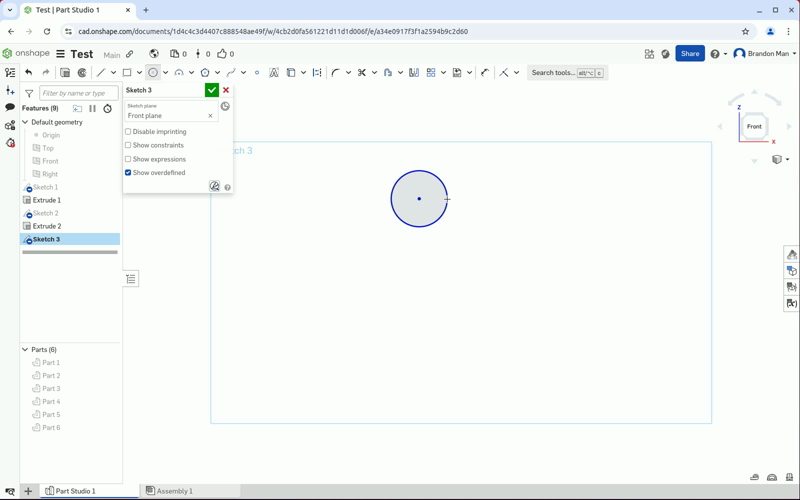
mouse_move(419, 198)
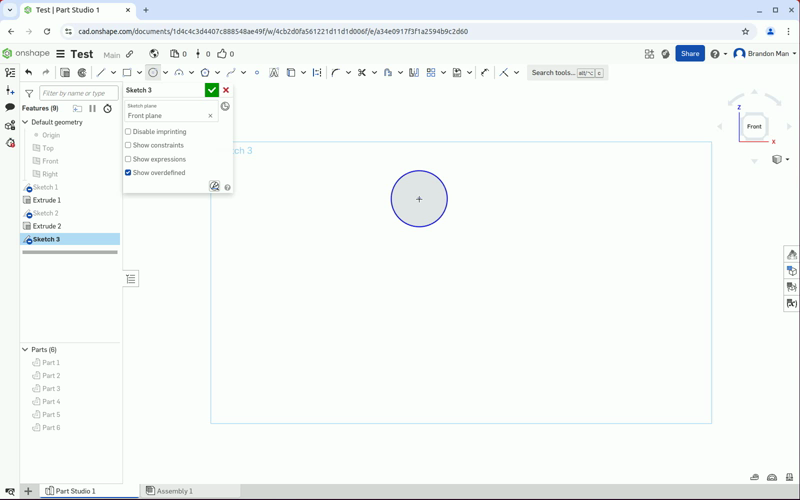
click(419, 198)
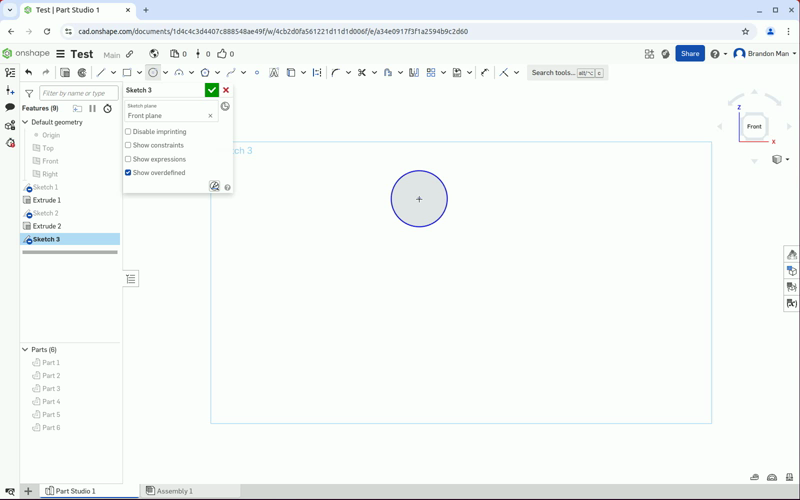
key_up(shift)
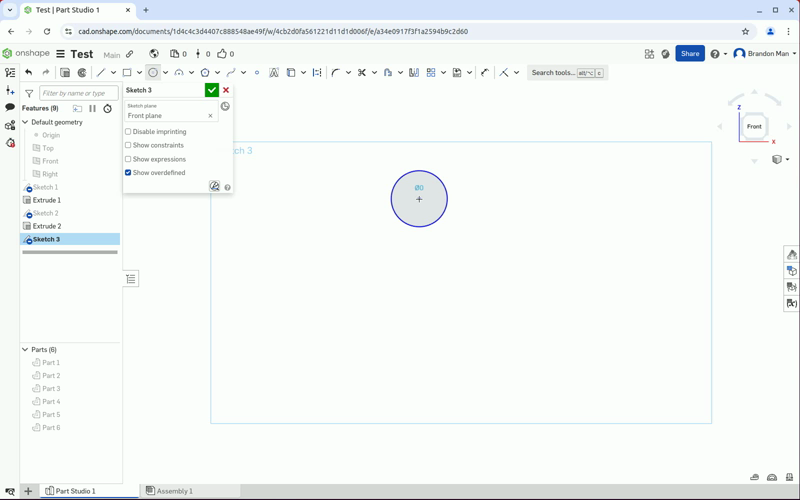
mouse_move(431, 198)
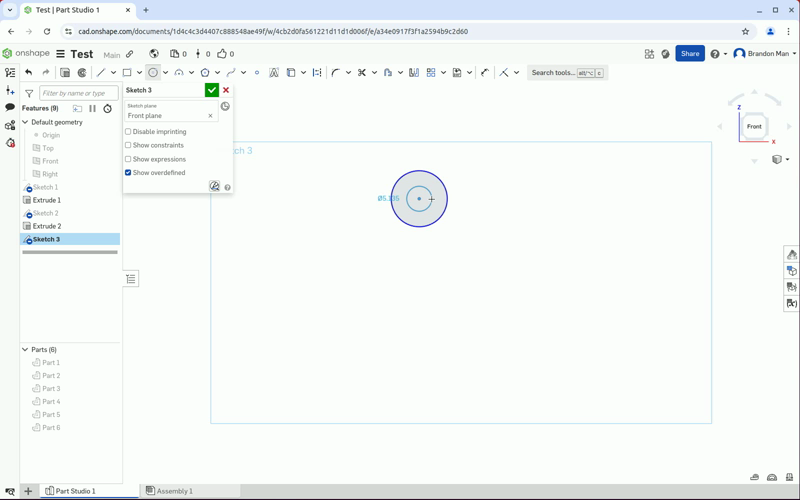
click(431, 198)
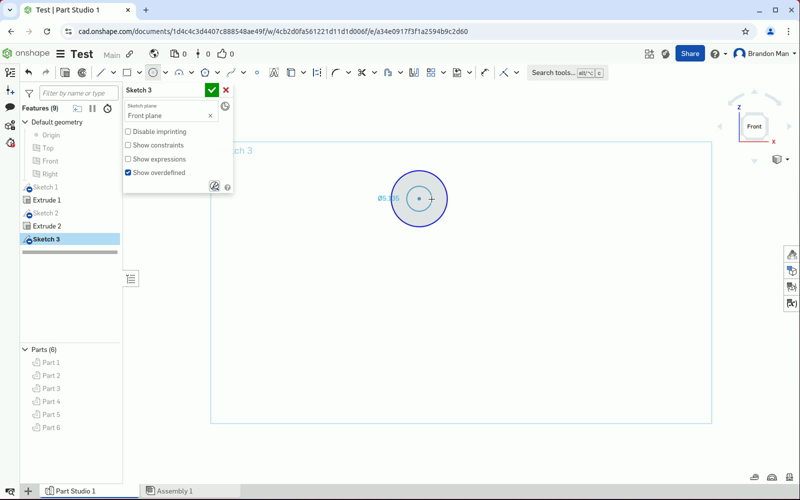
key(esc)
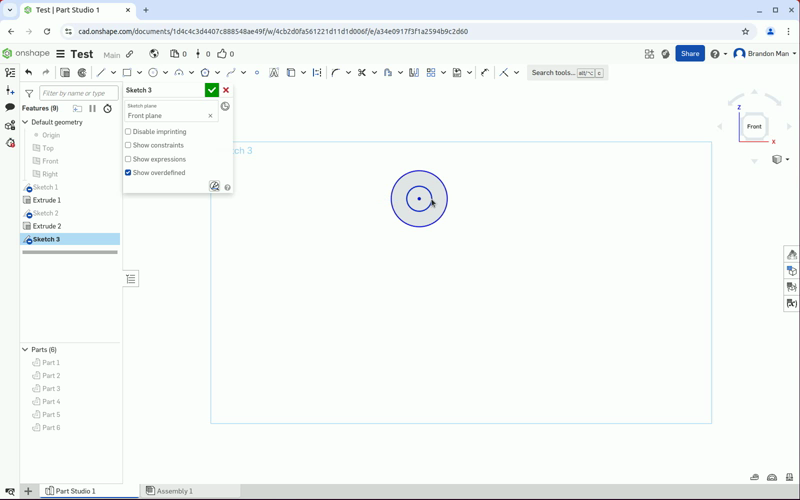
mouse_move(426, 177)
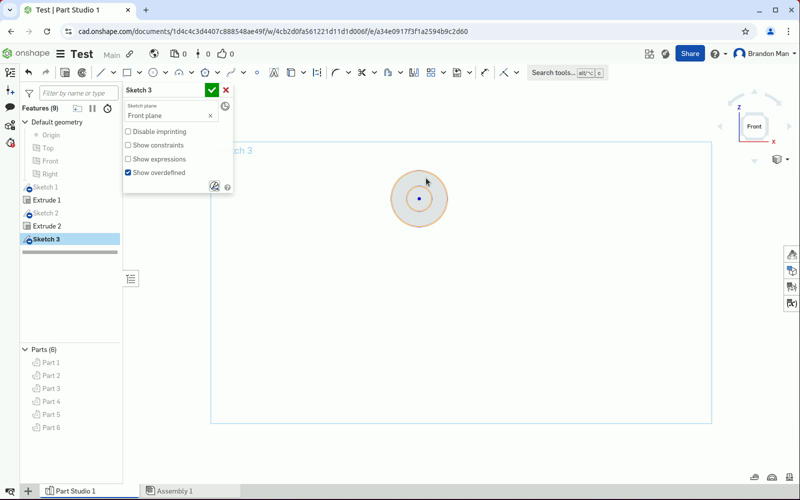
click(426, 177)
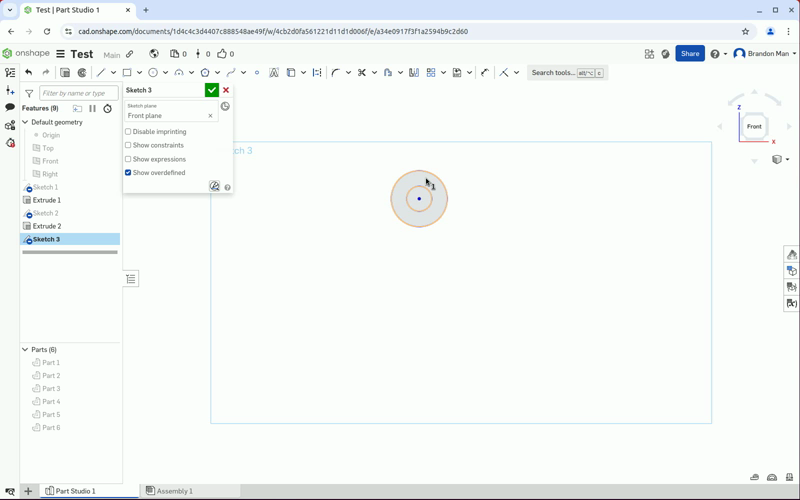
mouse_move(73, 352)
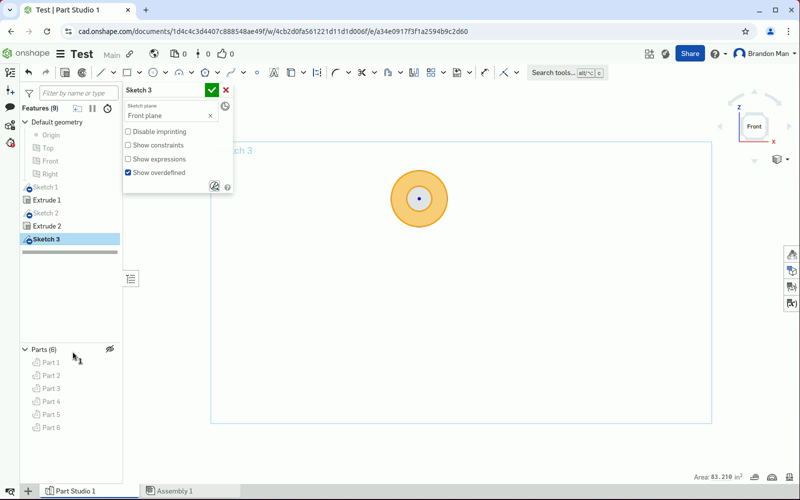
key(shift+y)
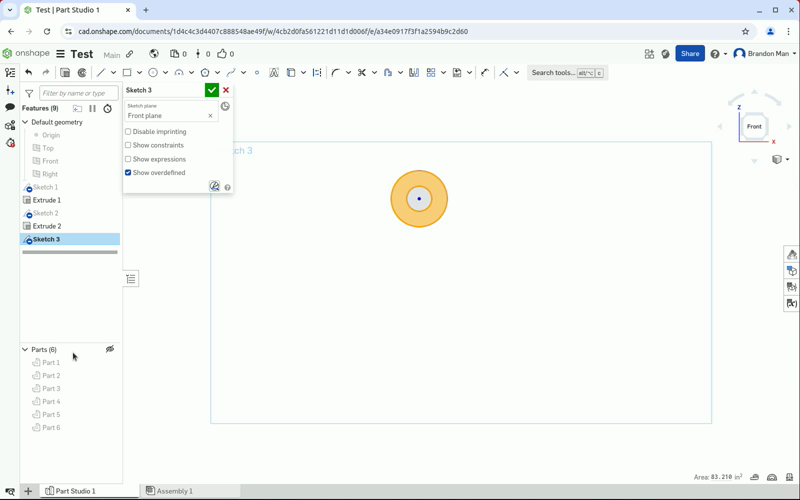
key(shift+e)
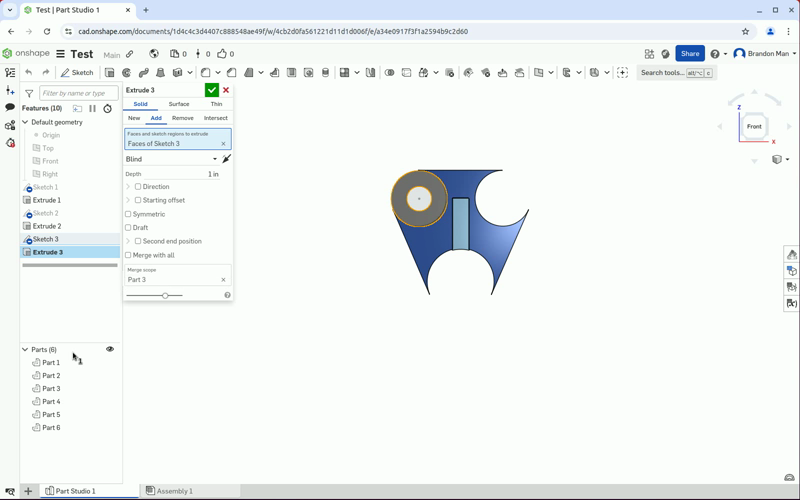
mouse_move(143, 106)
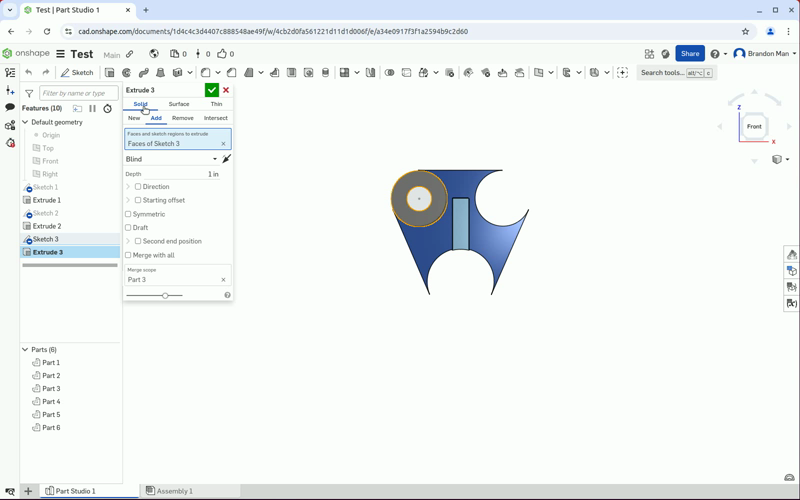
click(143, 106)
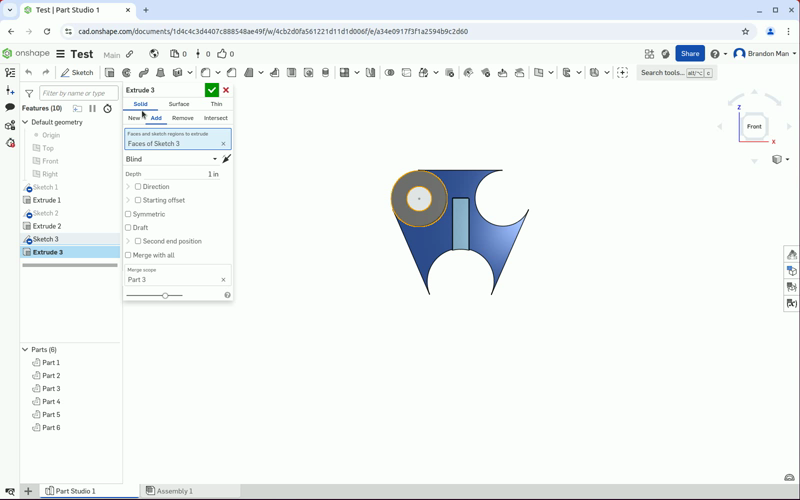
mouse_move(137, 120)
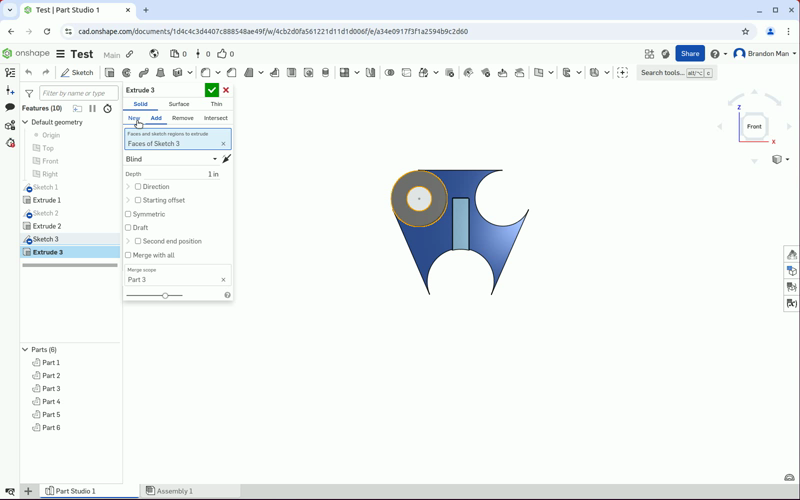
click(137, 120)
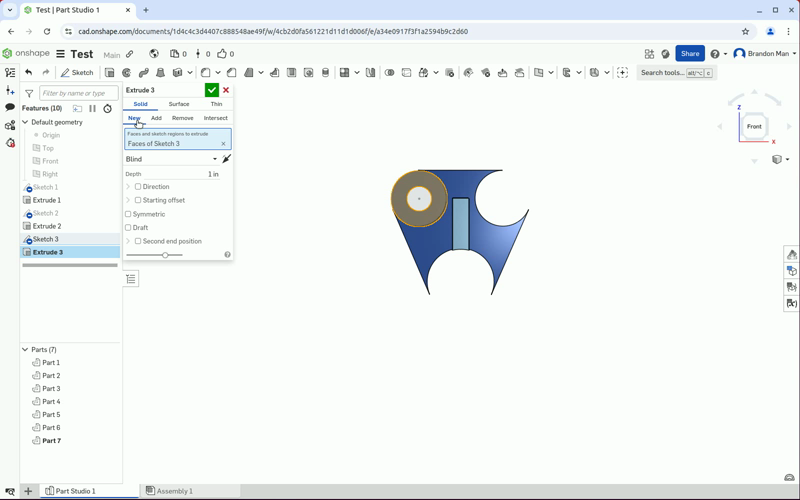
key(tab, 4)
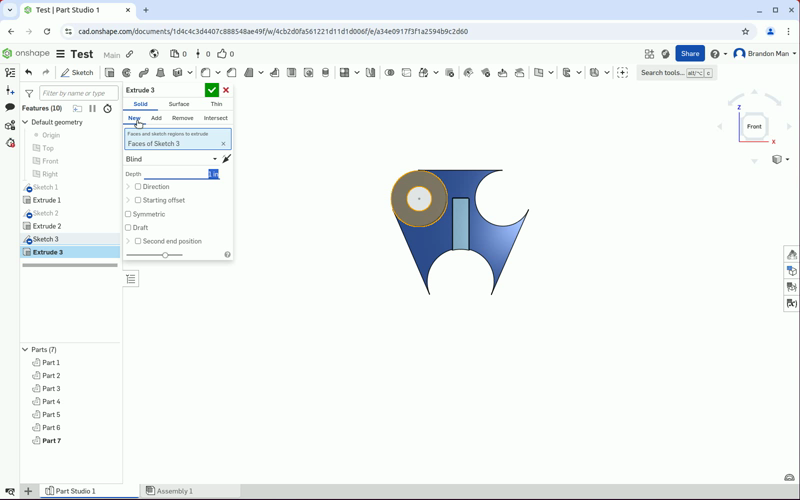
text(5.296)
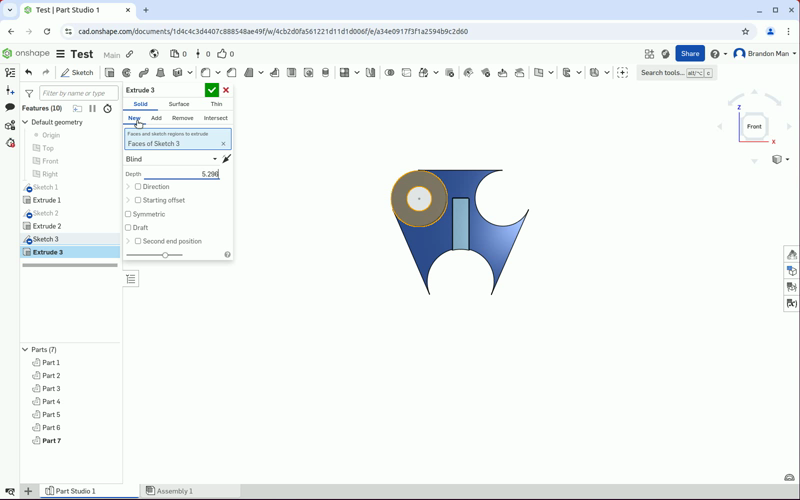
key(enter)
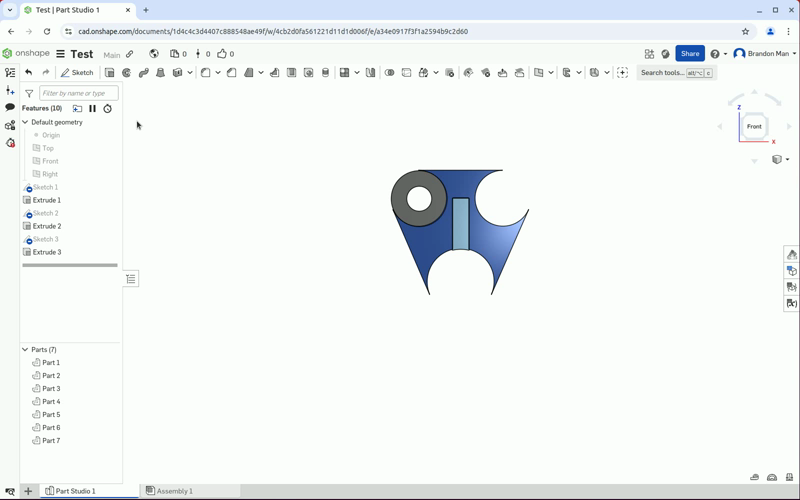
key(shift+h)
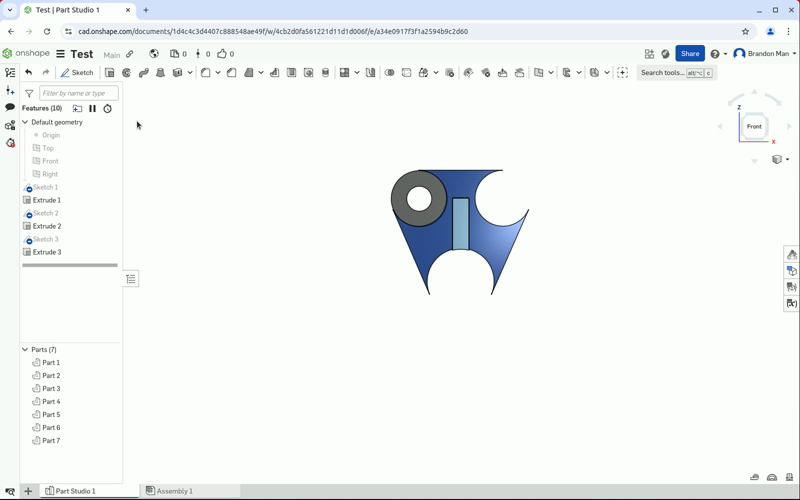
key(shift+h)
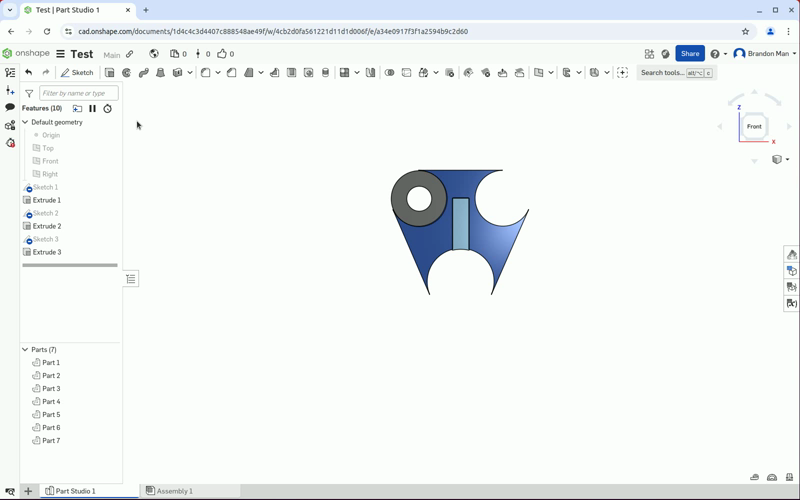
mouse_move(73, 189)
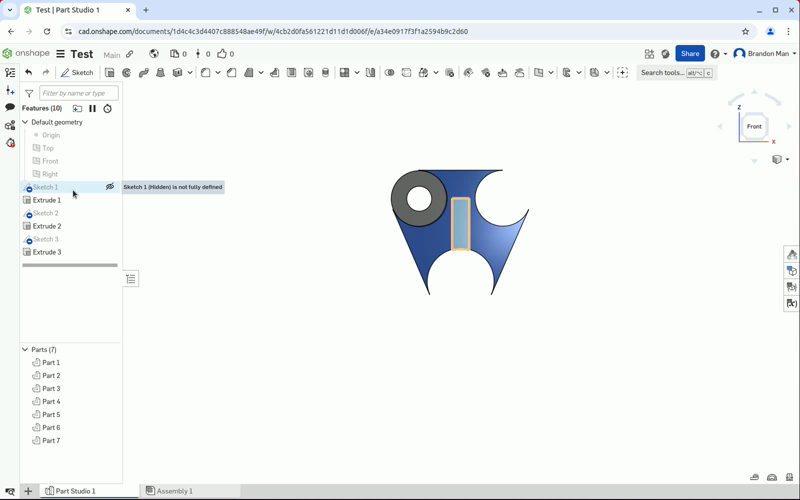
click(73, 189)
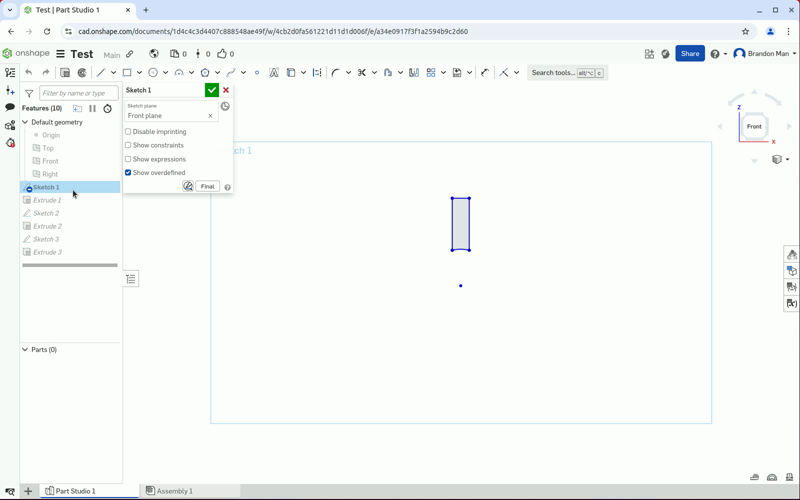
mouse_move(229, 92)
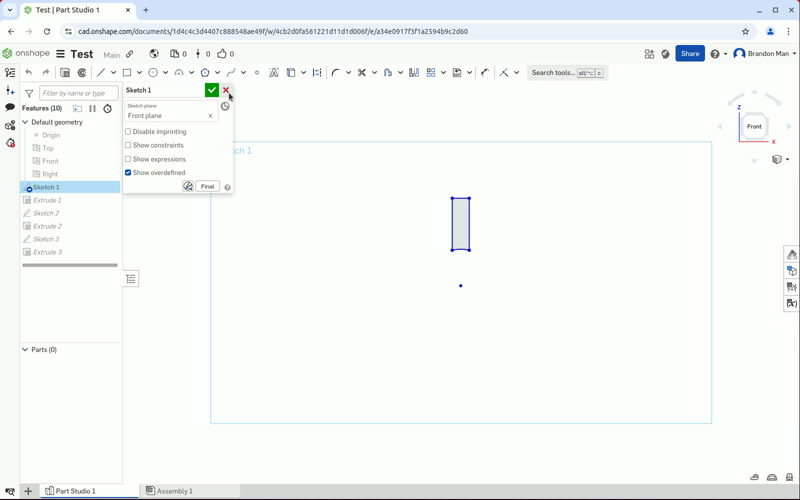
click(229, 92)
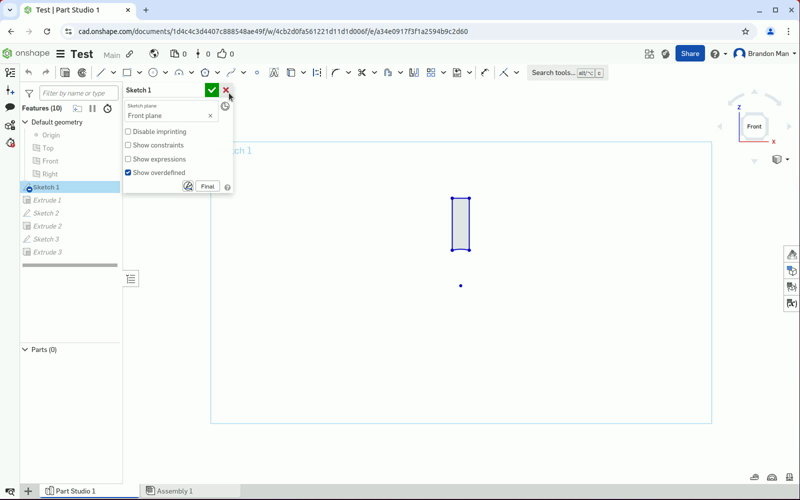
key(shift+s)
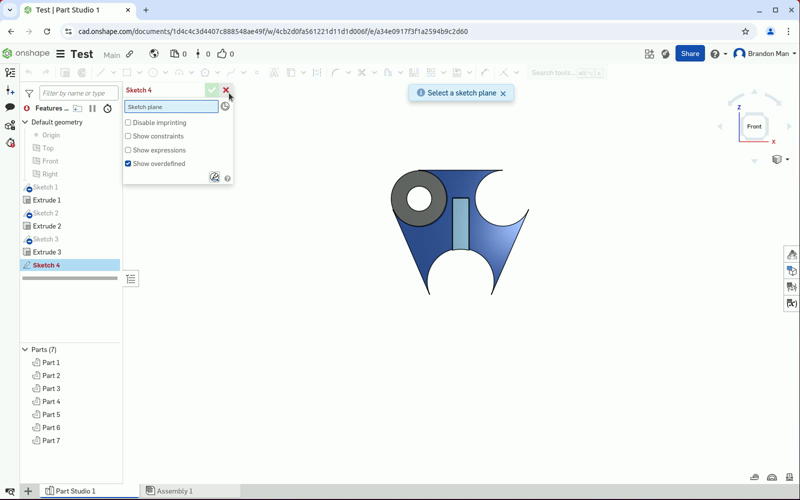
mouse_move(73, 163)
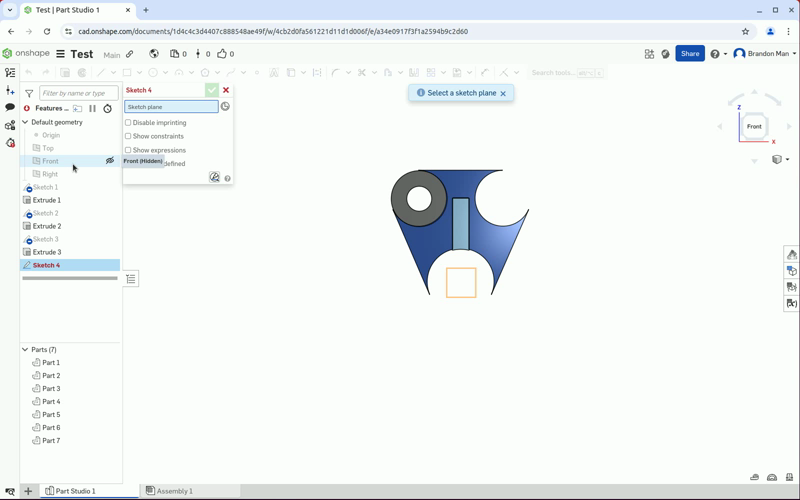
click(73, 163)
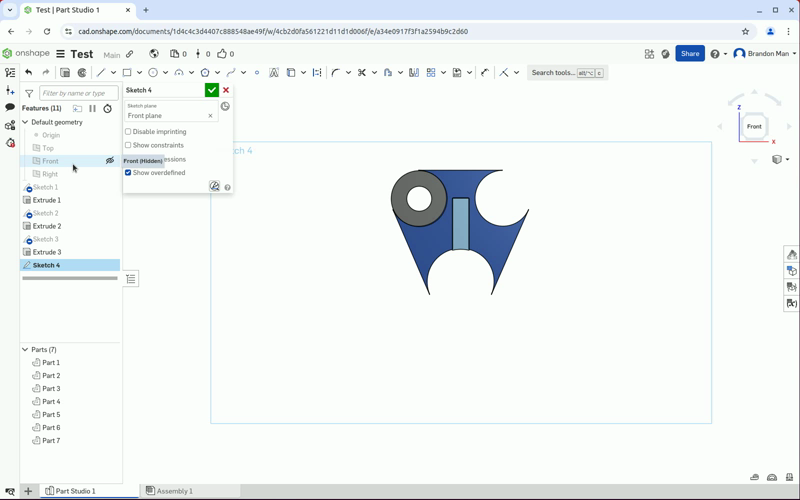
mouse_move(73, 352)
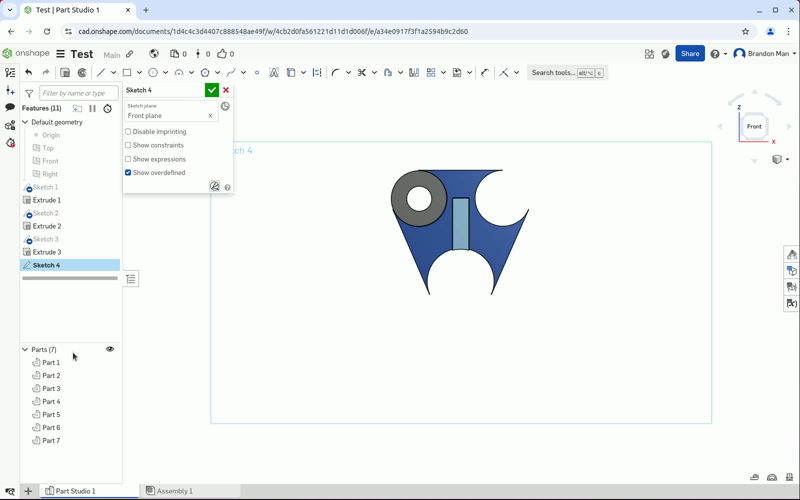
key(y)
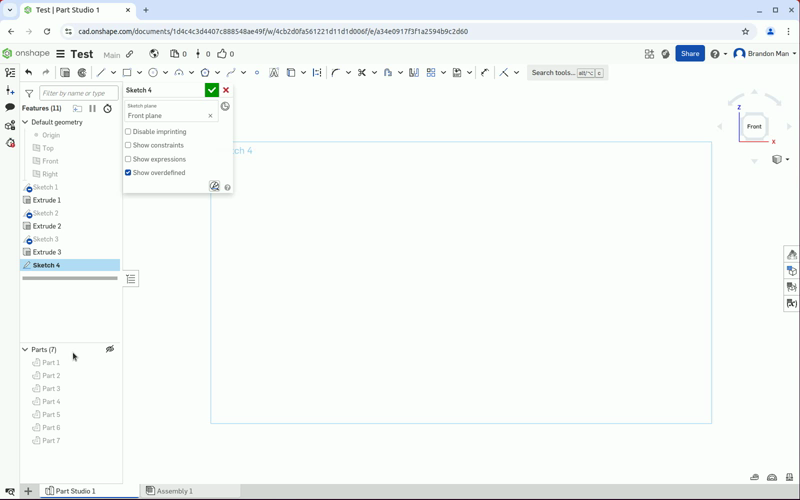
key(c)
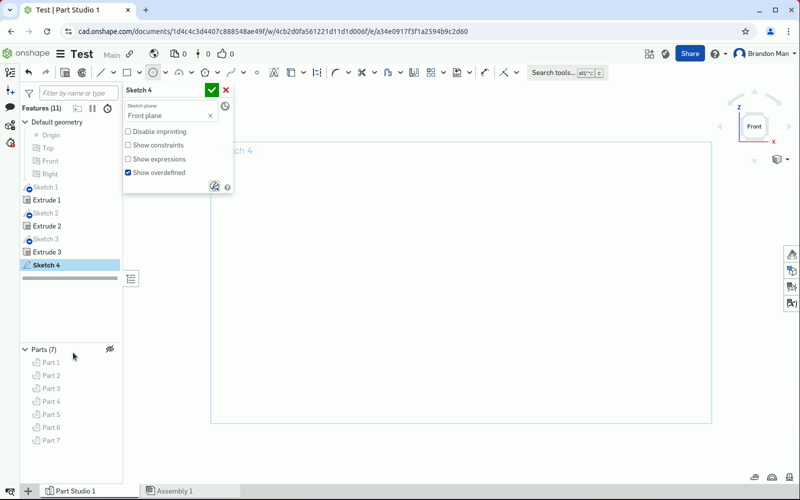
key_down(shift)
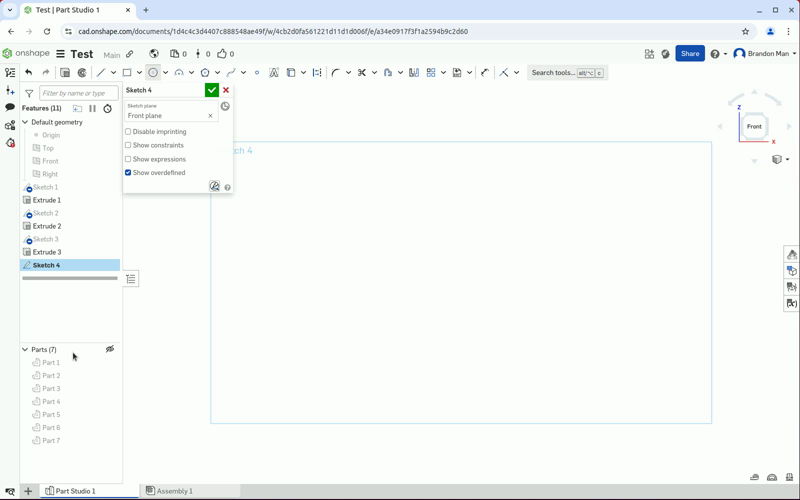
mouse_move(503, 198)
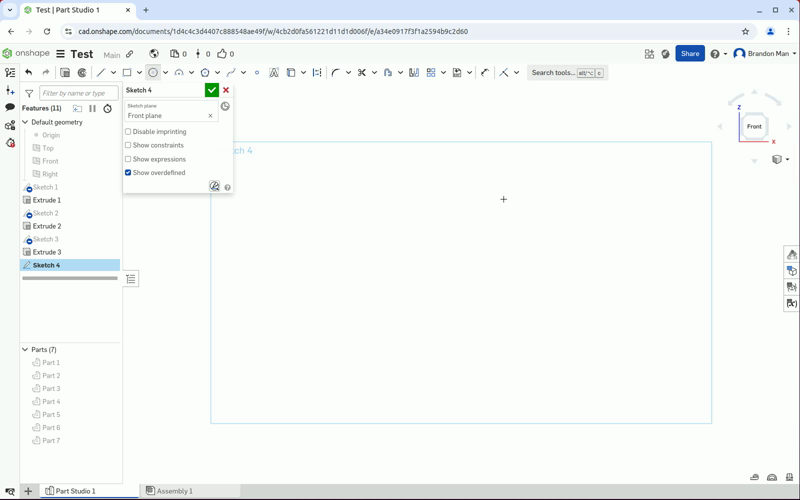
click(503, 198)
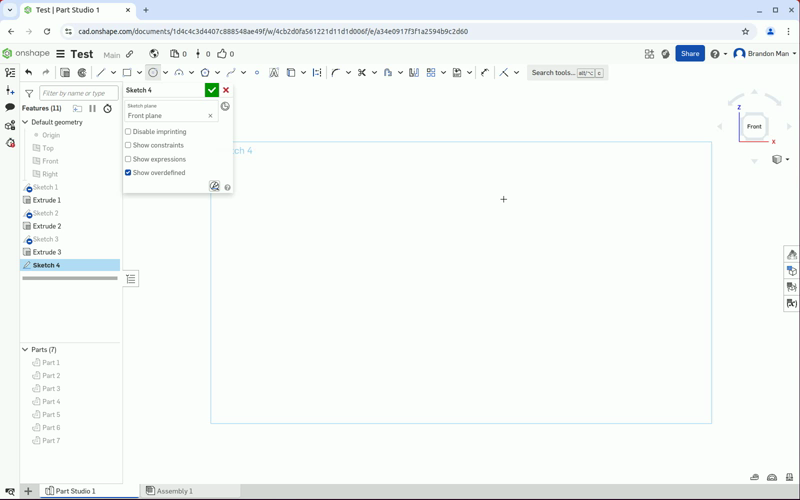
key_up(shift)
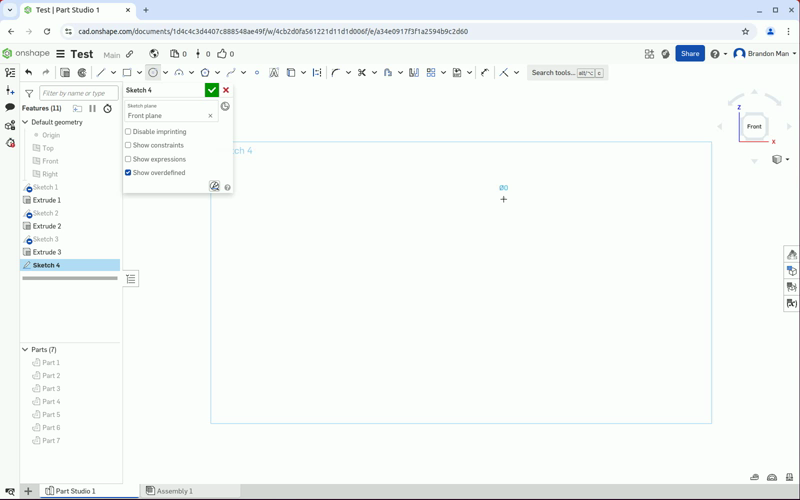
mouse_move(531, 198)
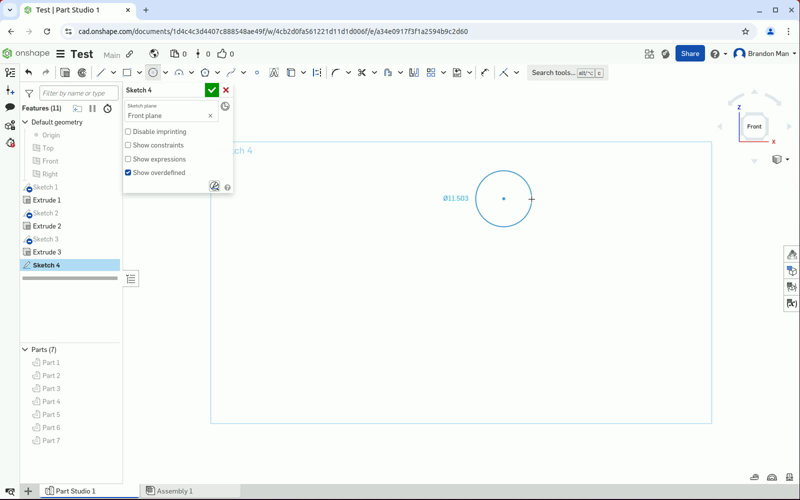
click(531, 198)
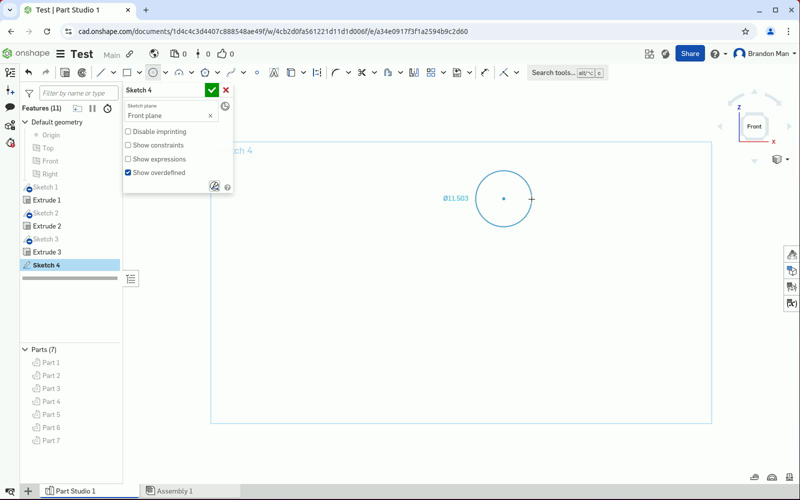
key(esc)
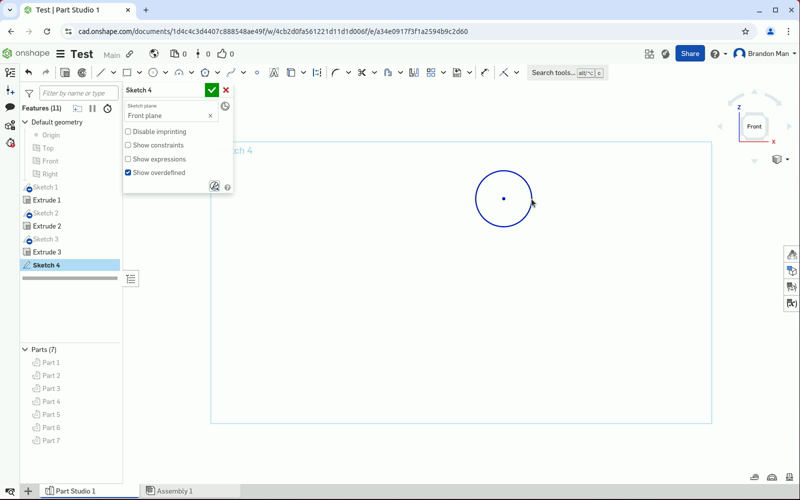
key(c)
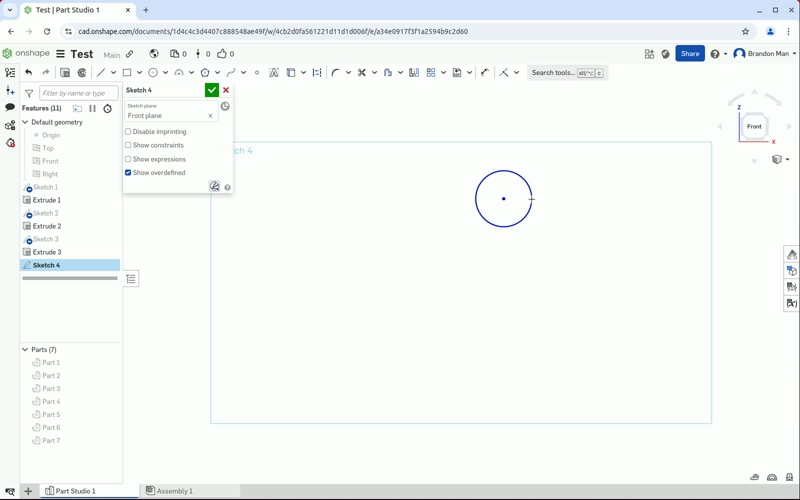
key_down(shift)
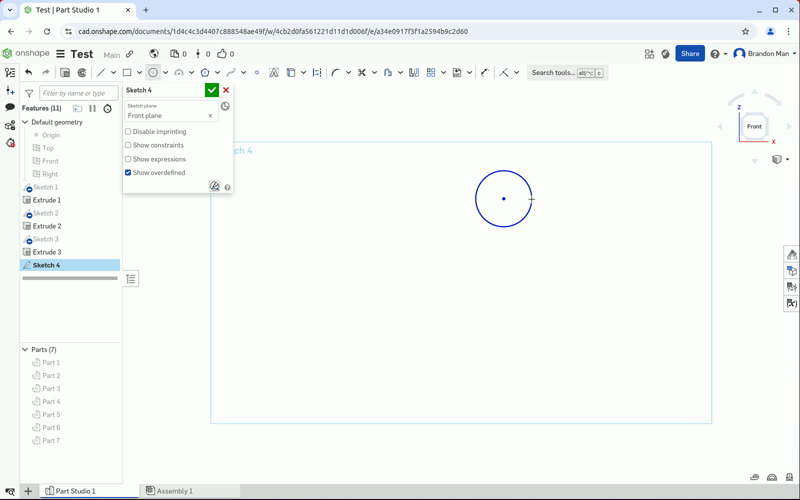
mouse_move(503, 198)
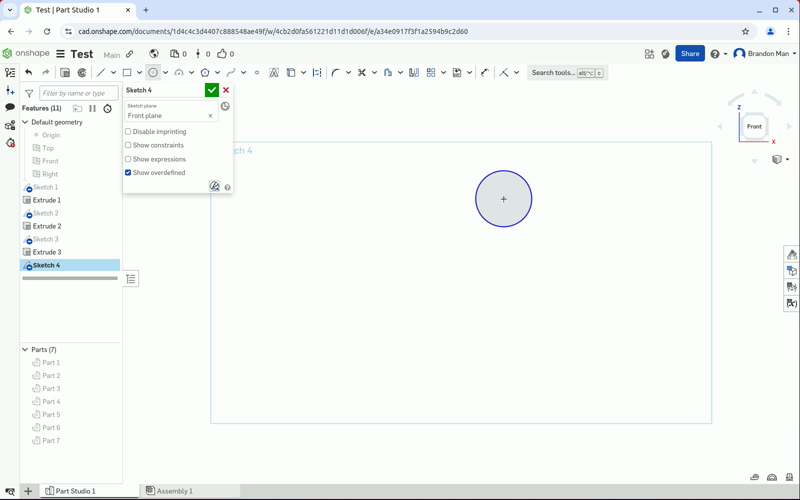
click(503, 198)
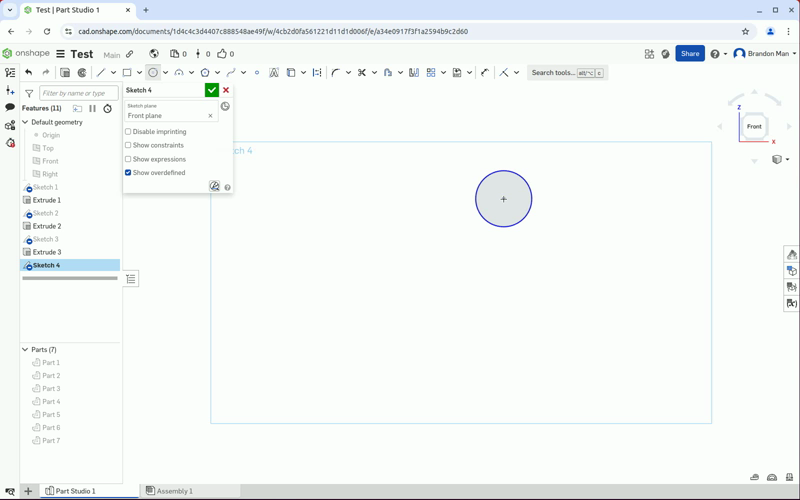
key_up(shift)
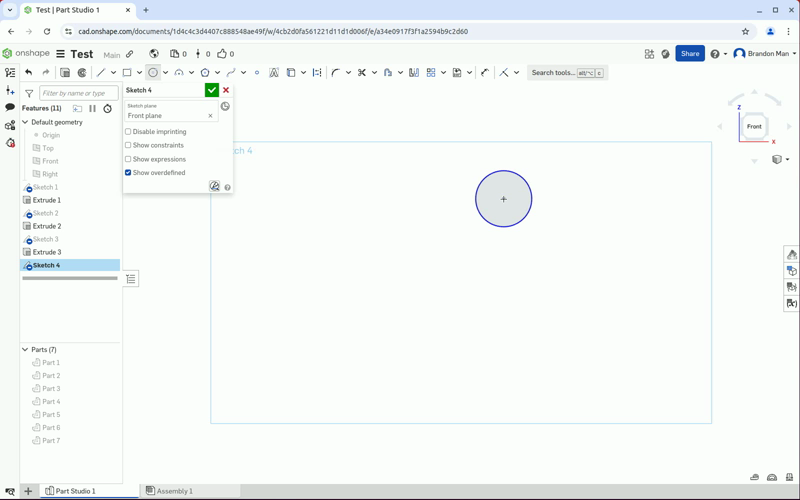
mouse_move(516, 198)
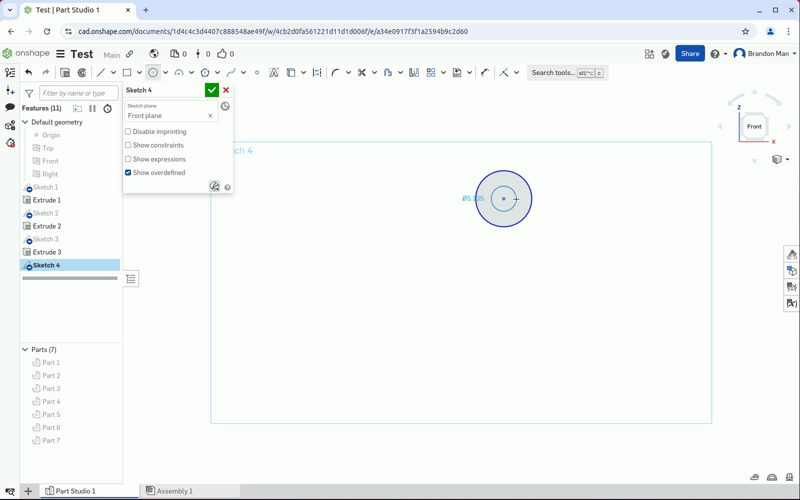
click(516, 198)
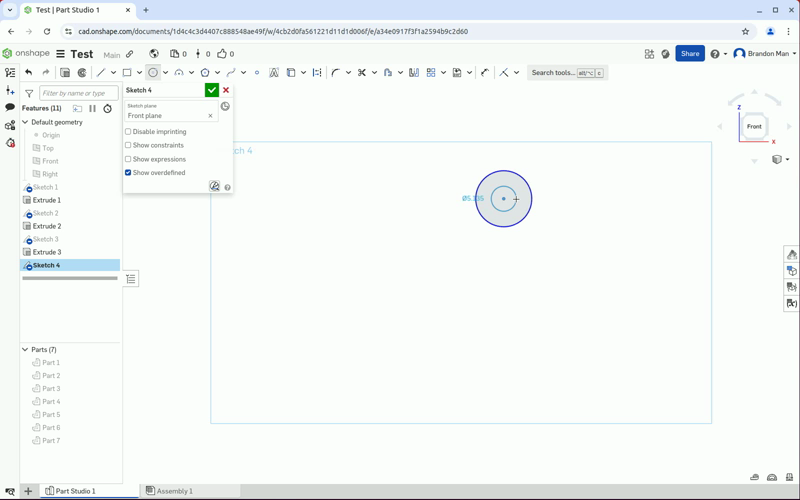
key(esc)
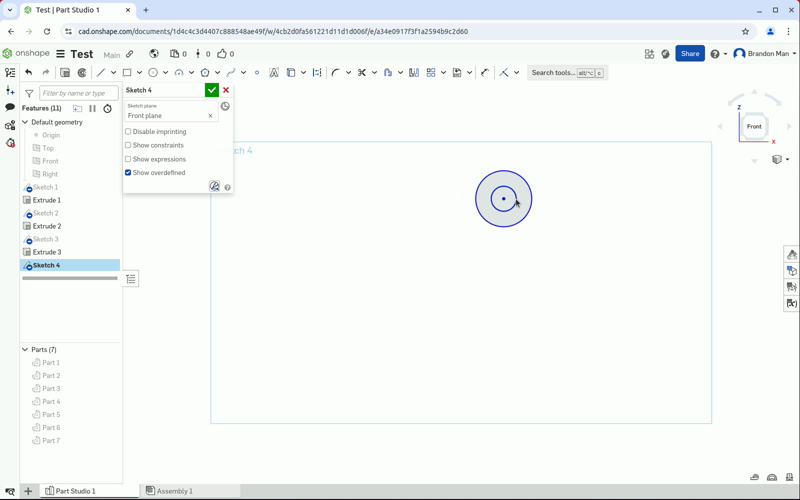
mouse_move(519, 220)
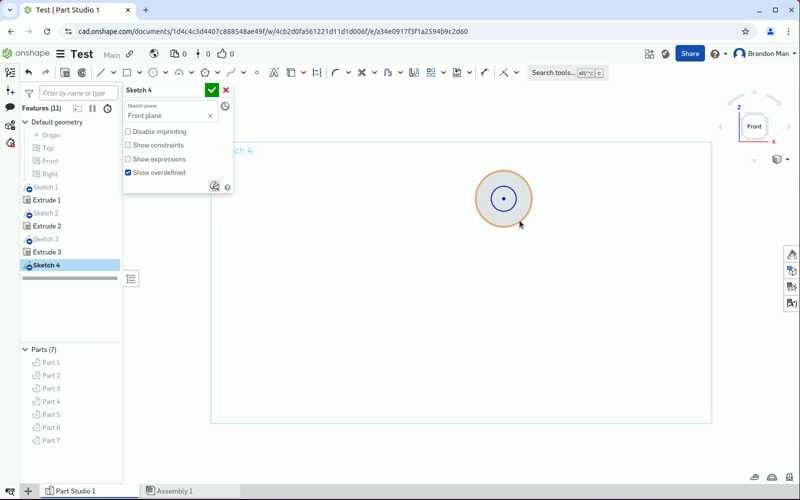
click(519, 220)
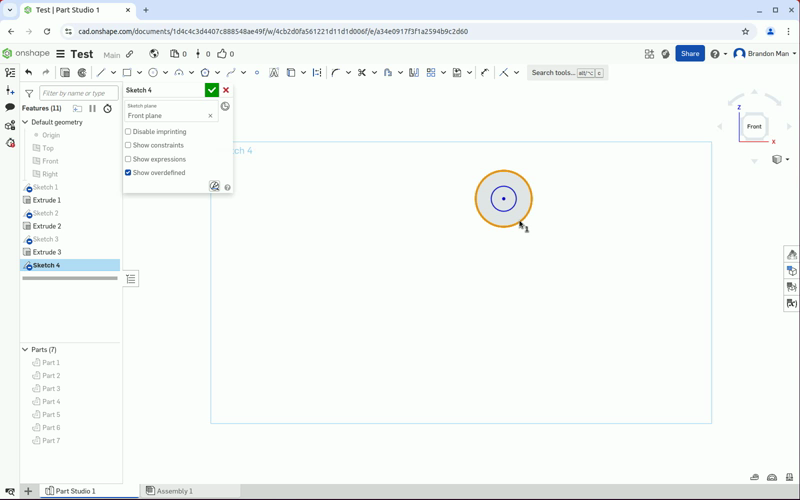
mouse_move(73, 352)
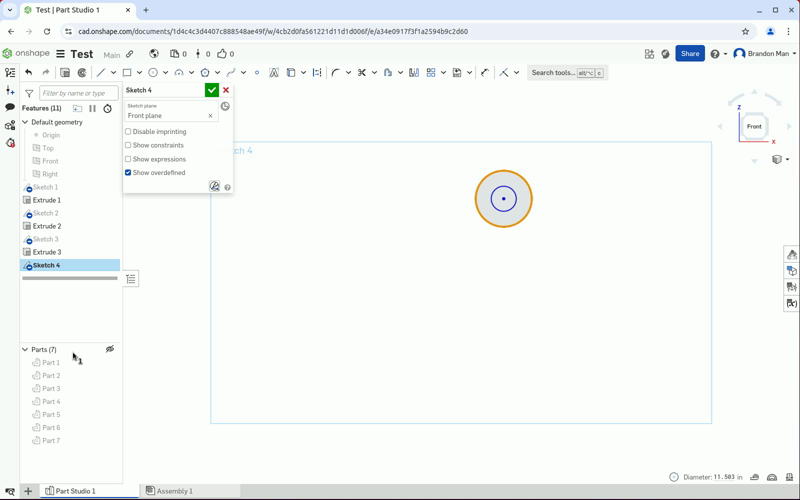
key(shift+y)
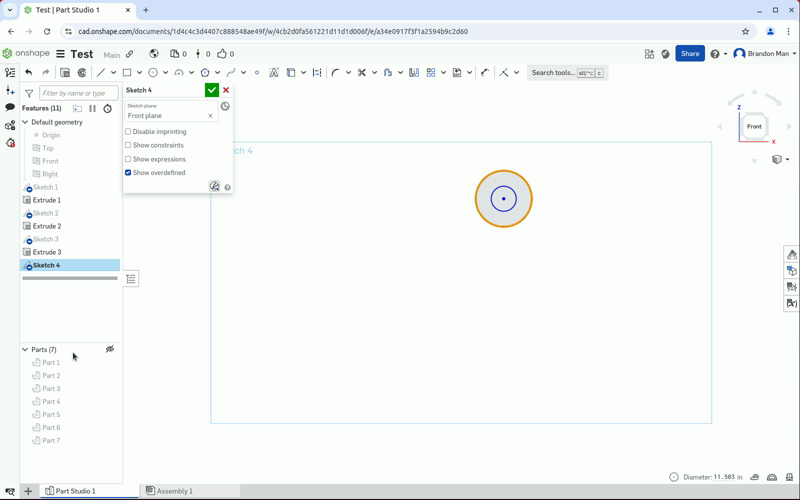
key(shift+e)
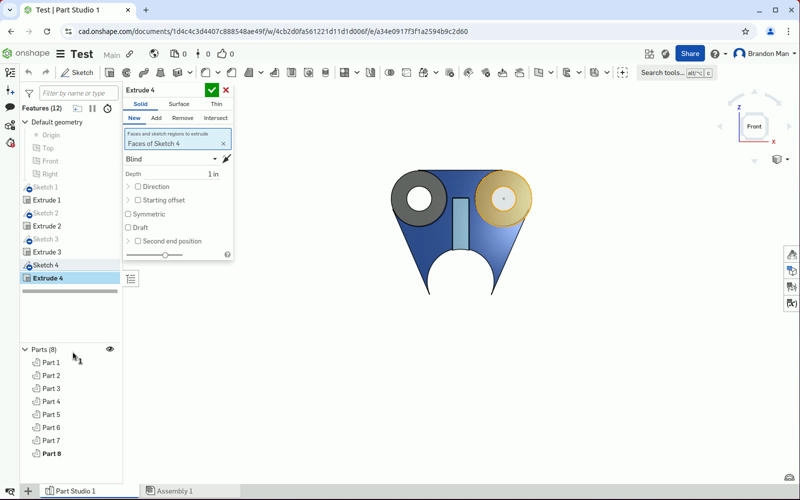
mouse_move(143, 106)
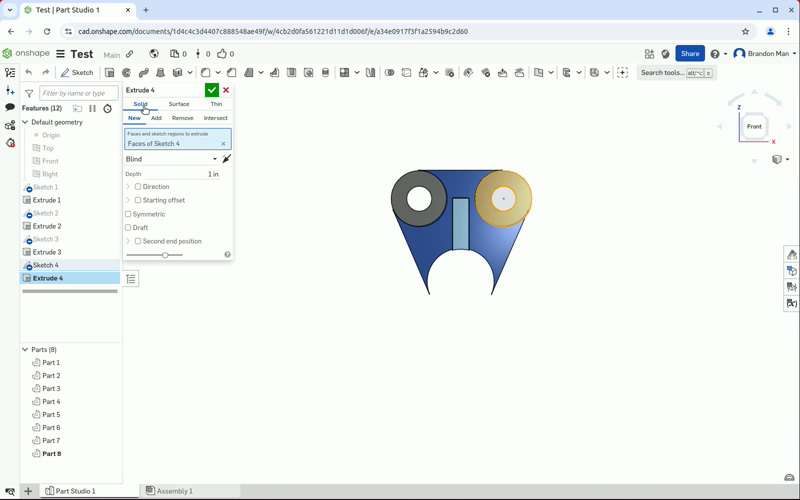
click(143, 106)
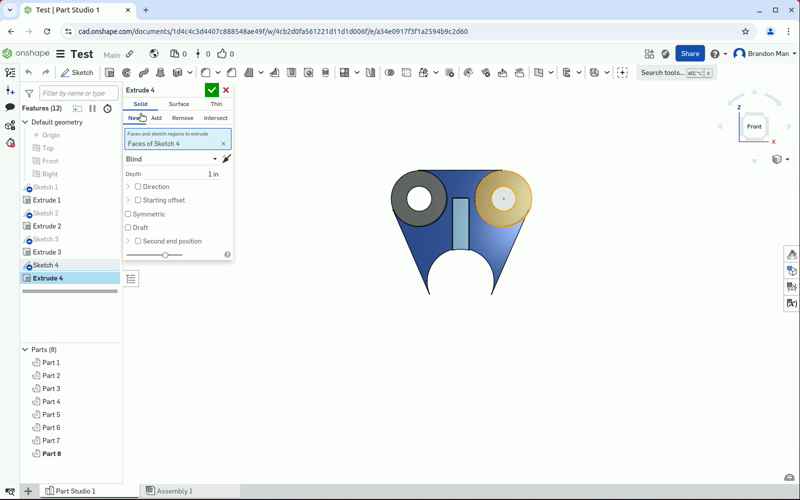
mouse_move(137, 120)
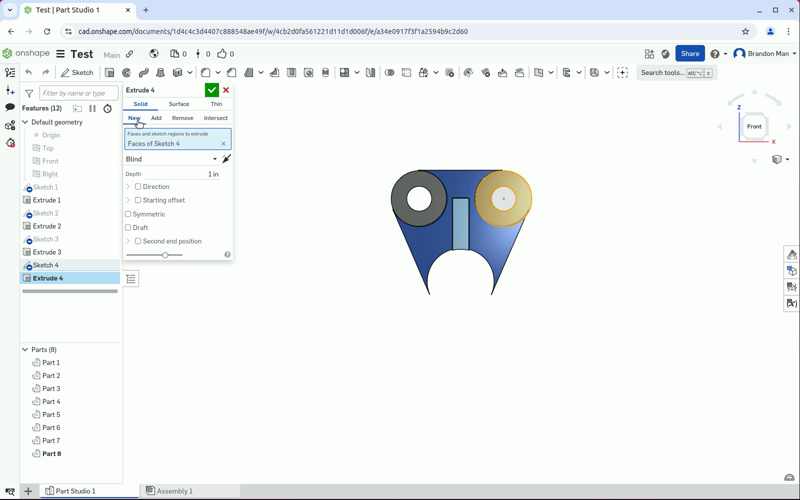
click(137, 120)
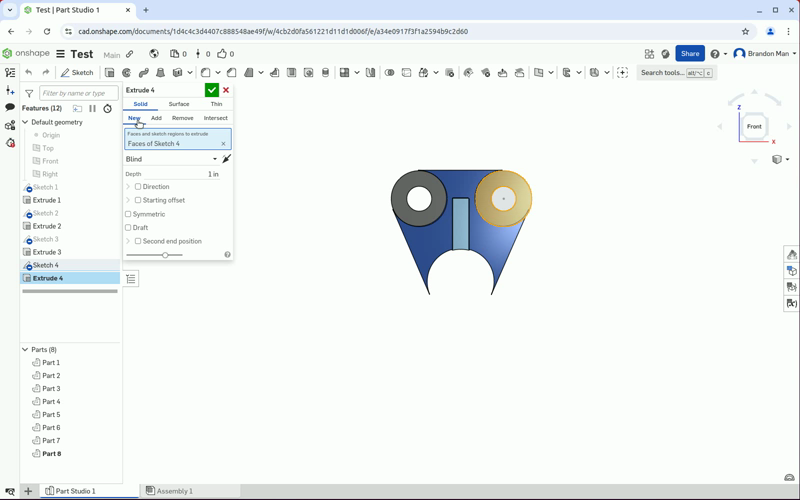
key(tab, 4)
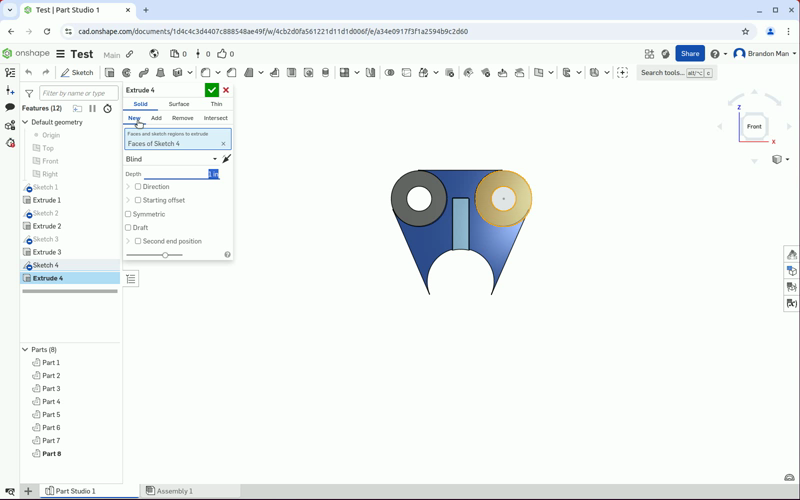
text(5.296)
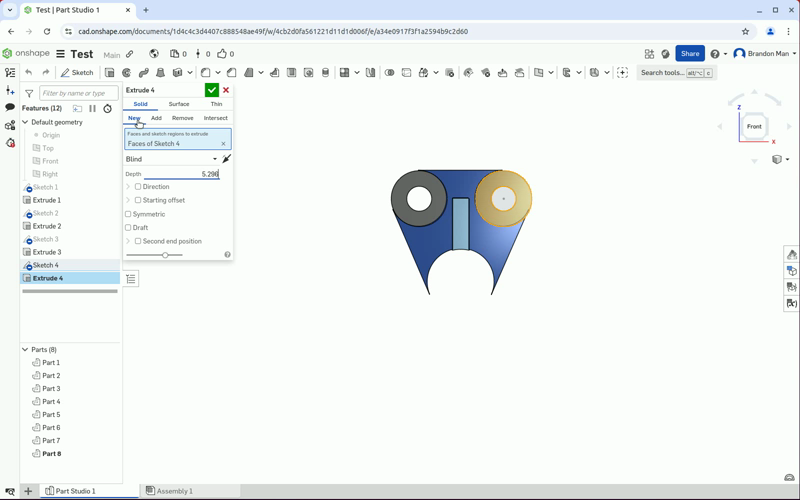
key(enter)
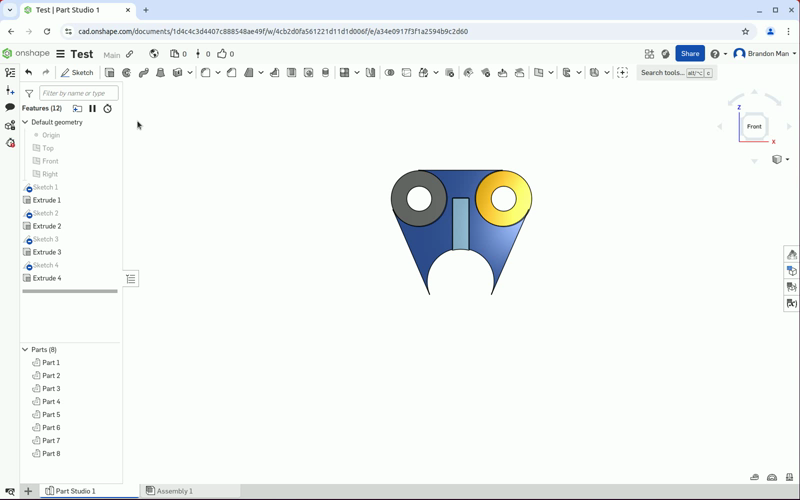
key(shift+h)
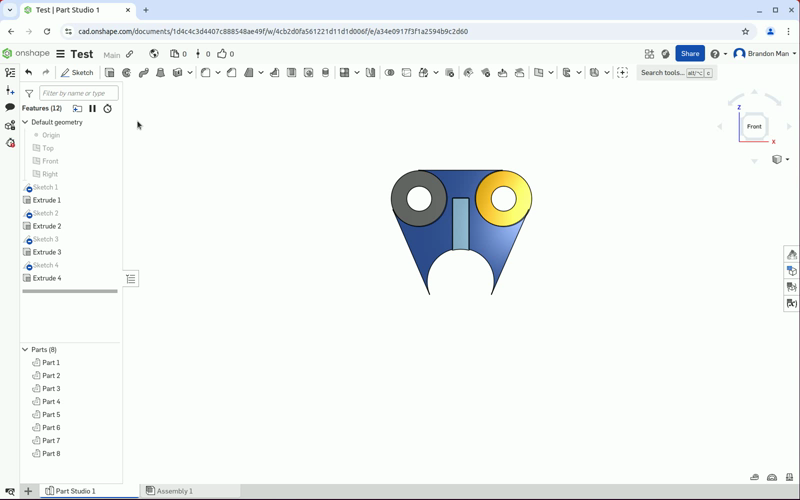
key(shift+h)
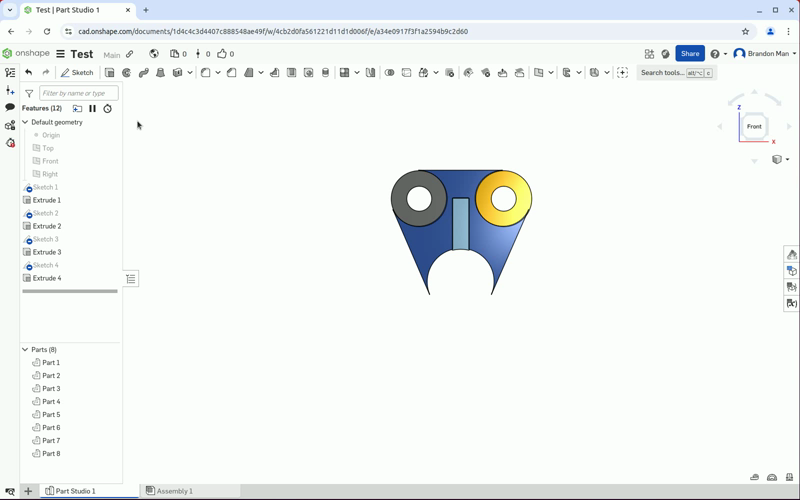
mouse_move(73, 189)
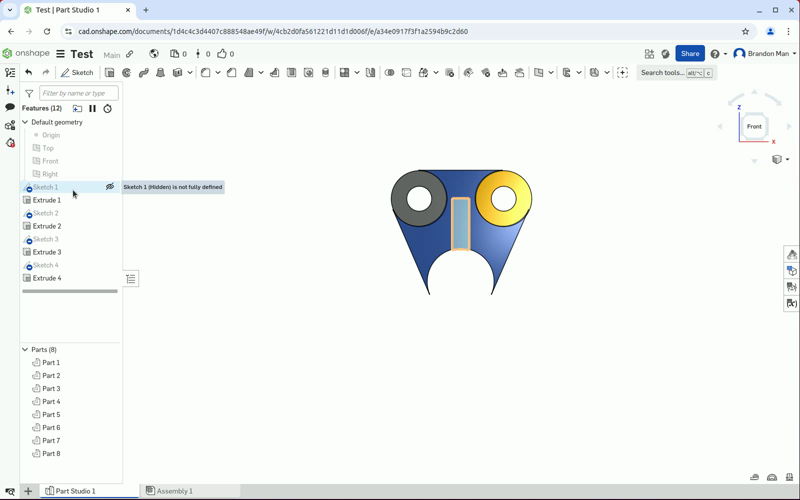
click(73, 189)
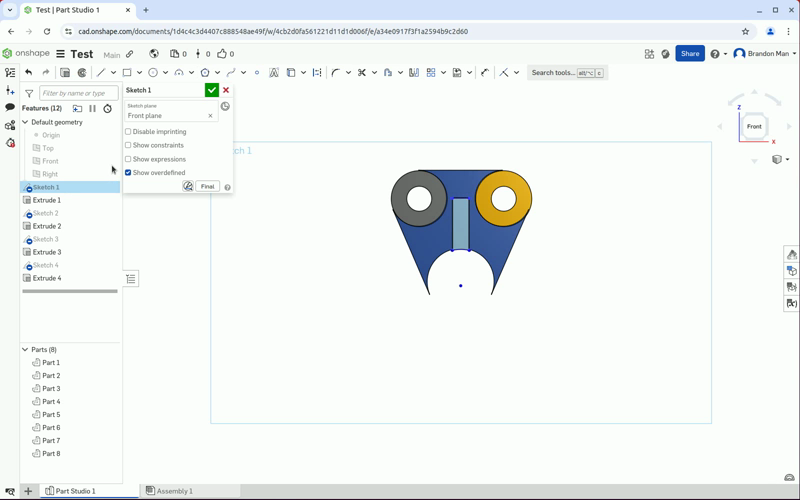
mouse_move(229, 92)
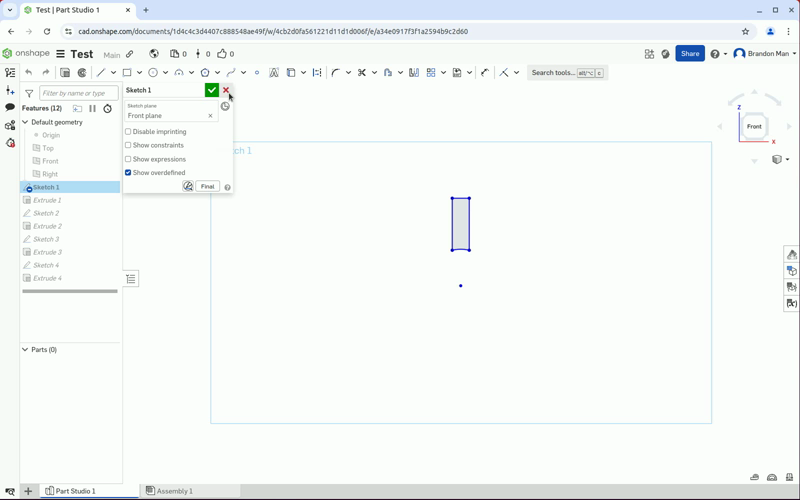
click(229, 92)
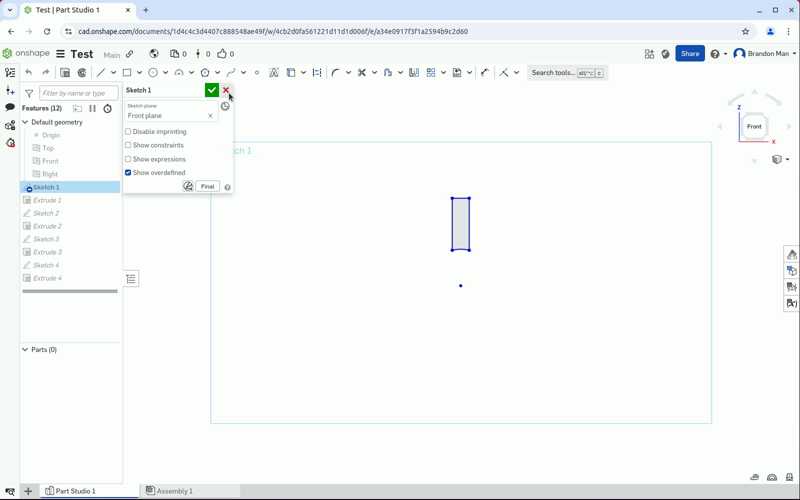
key(shift+s)
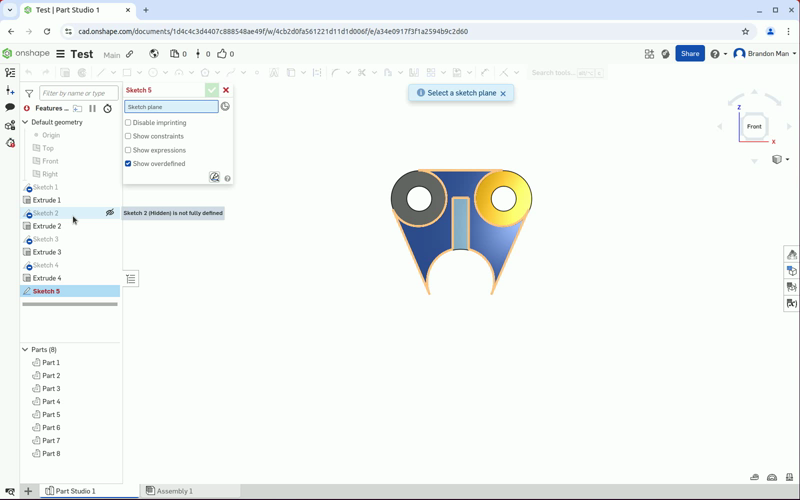
scroll(3)
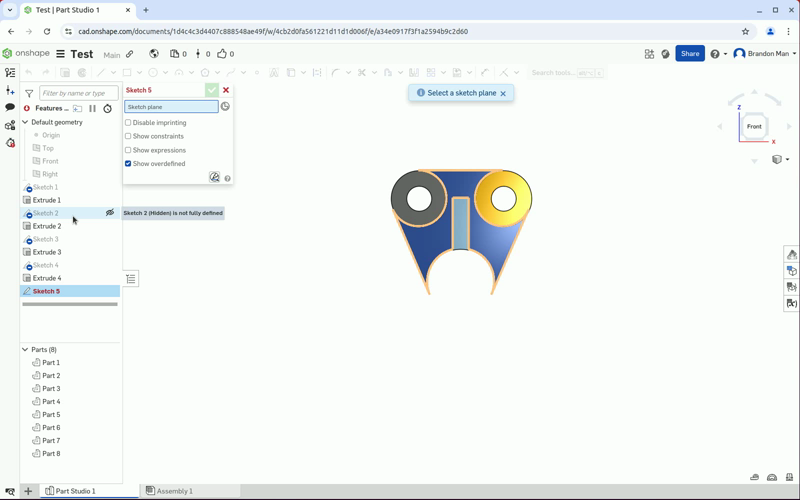
mouse_move(73, 163)
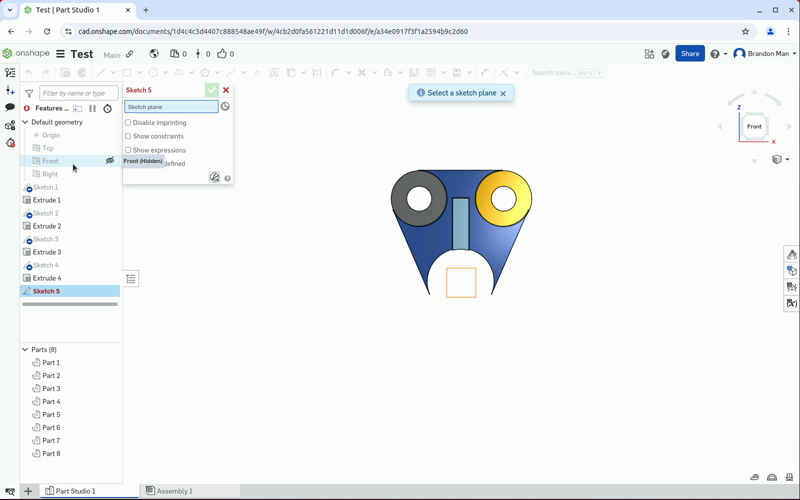
click(73, 163)
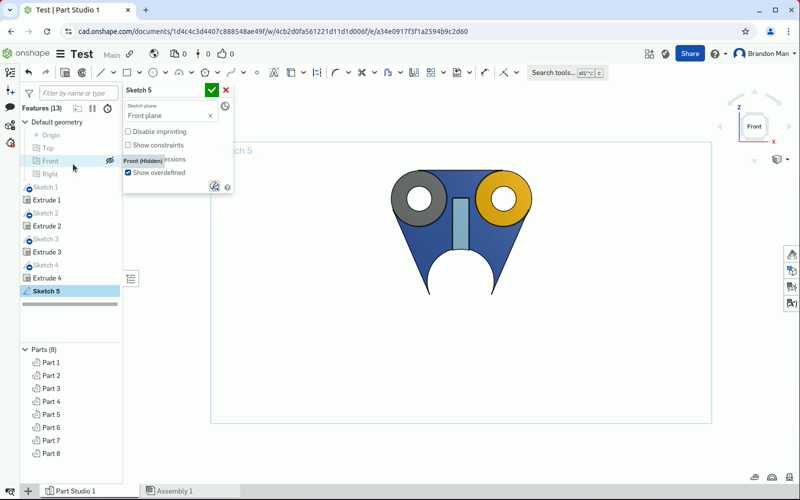
mouse_move(73, 352)
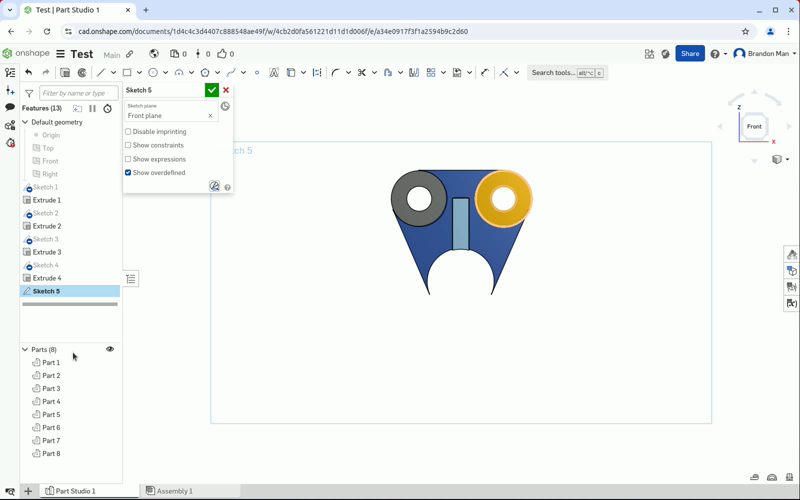
key(y)
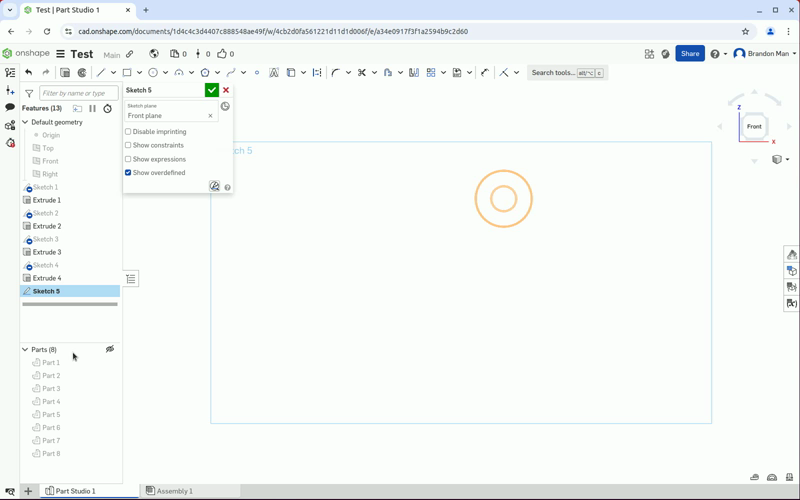
key(a)
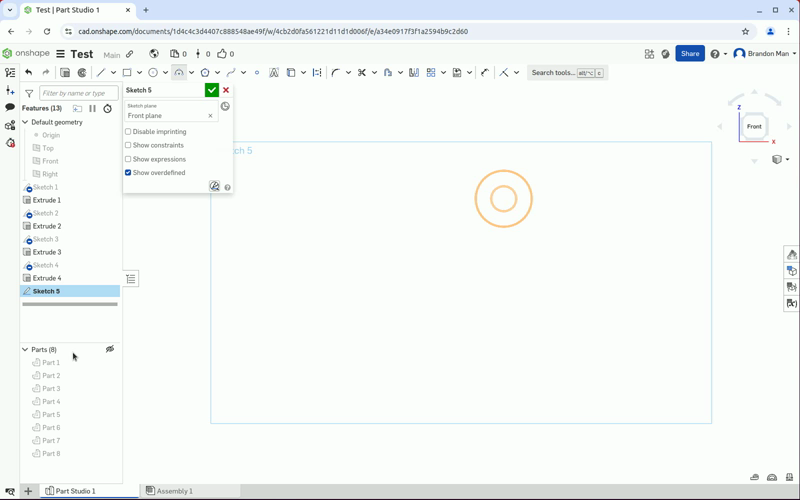
key_down(shift)
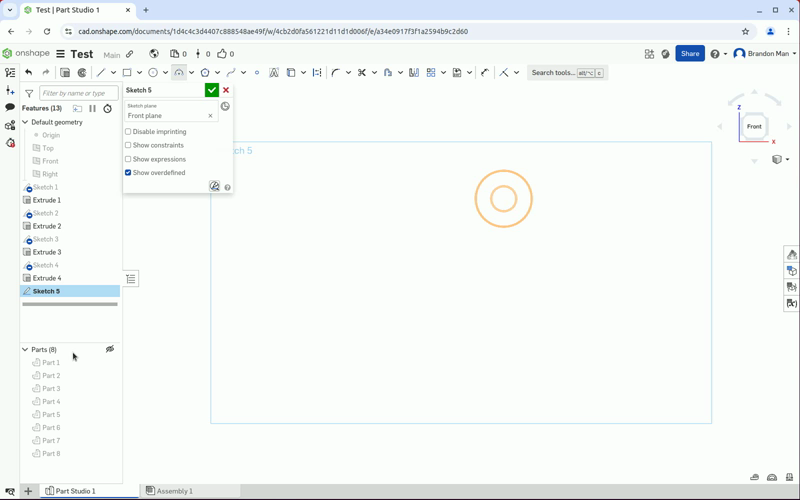
mouse_move(452, 250)
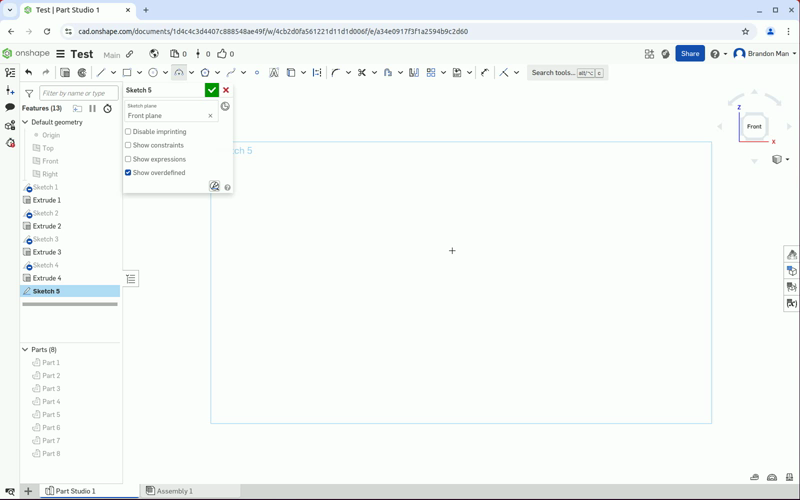
click(452, 250)
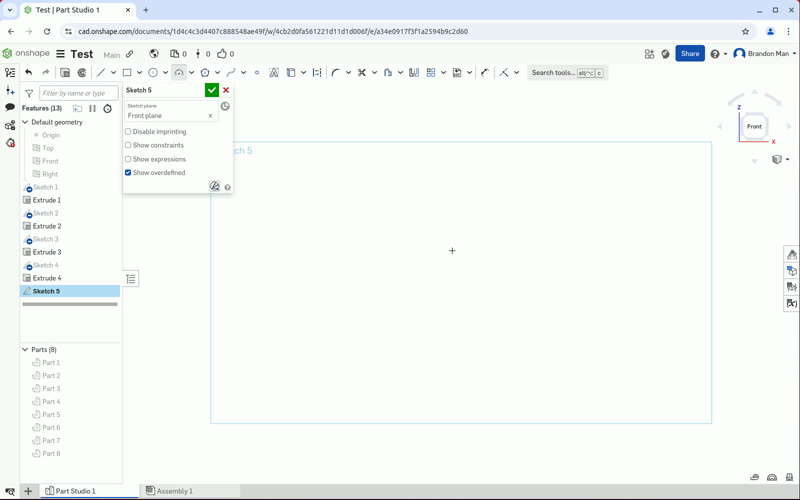
key_up(shift)
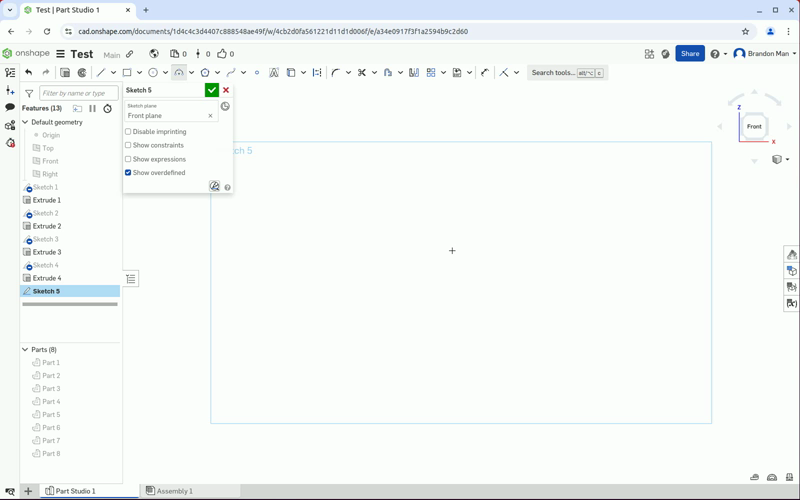
key_down(shift)
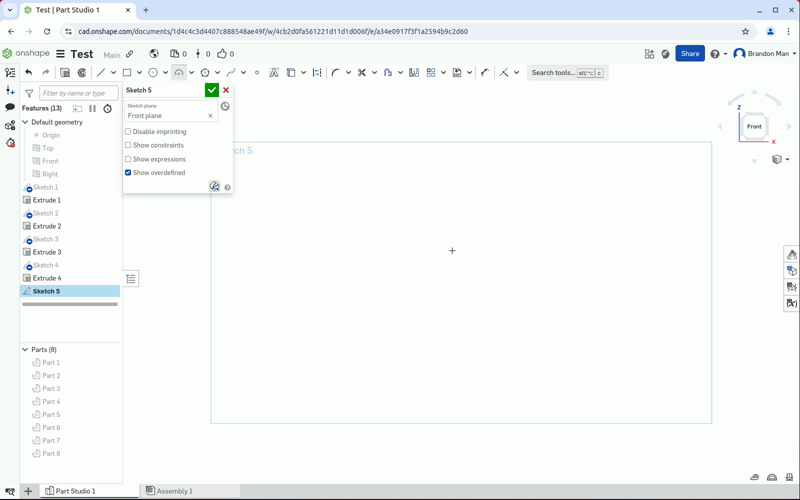
mouse_move(469, 250)
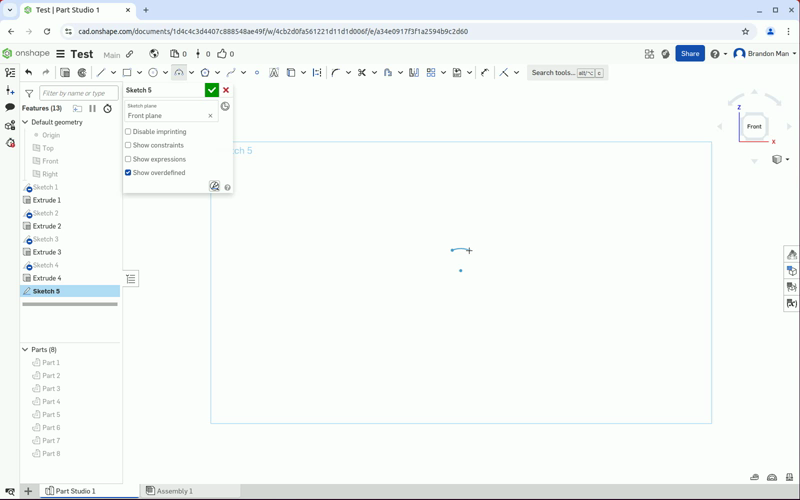
click(469, 250)
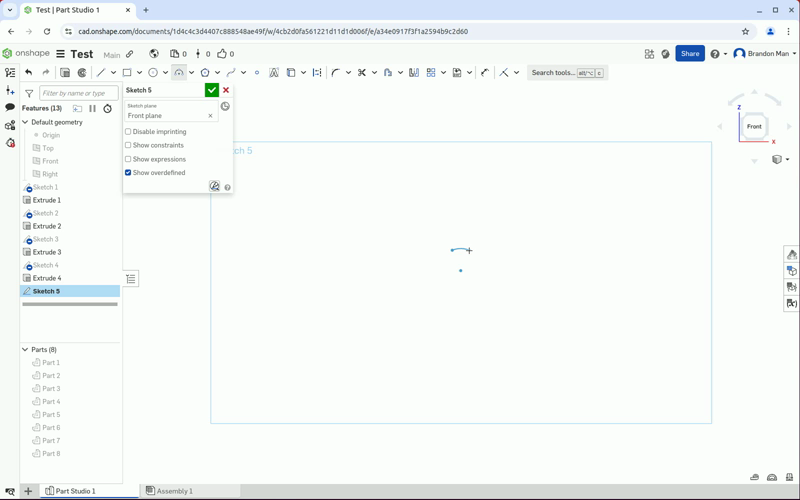
mouse_move(461, 249)
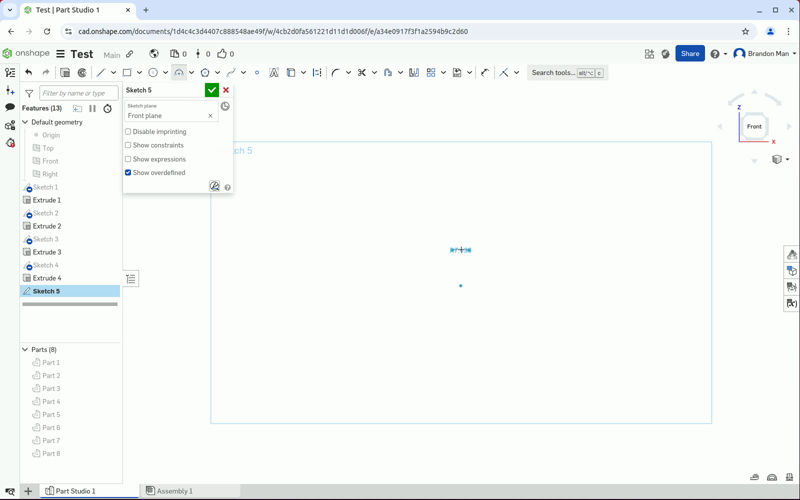
click(461, 249)
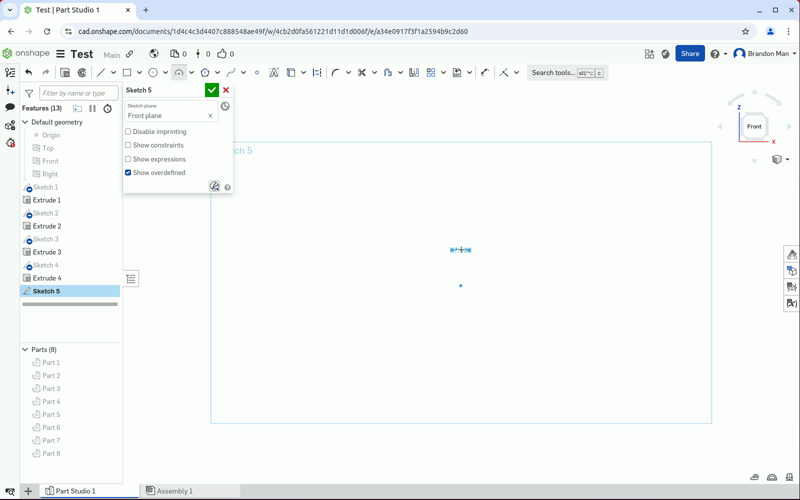
key_up(shift)
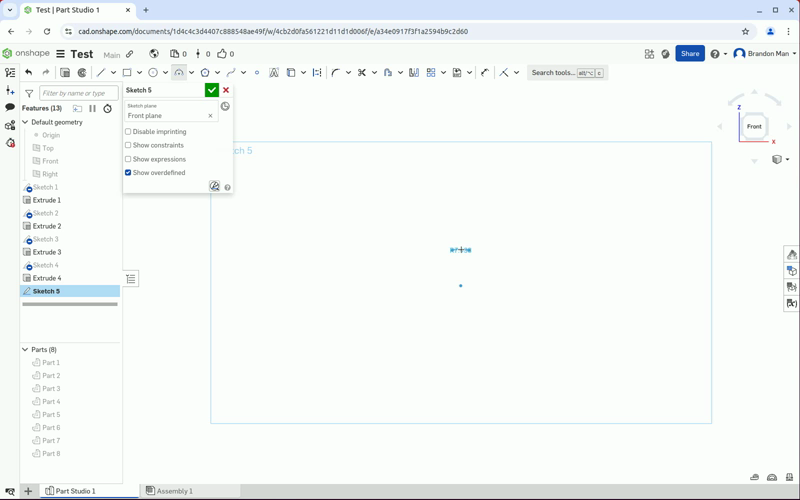
key(esc)
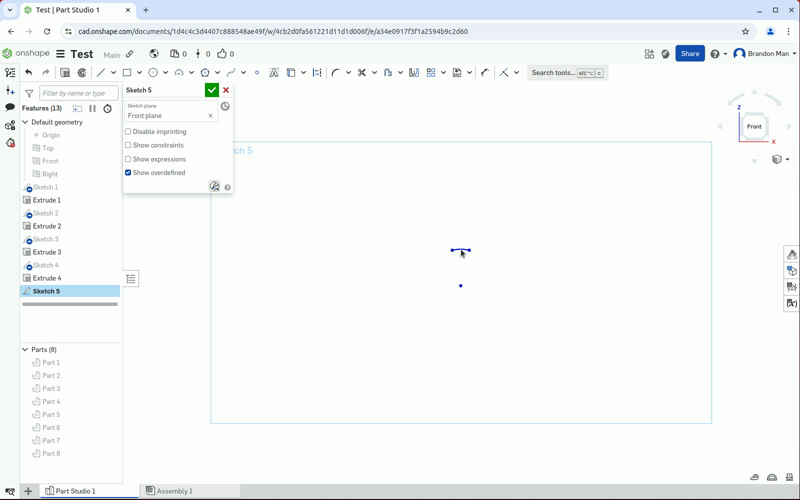
key(l)
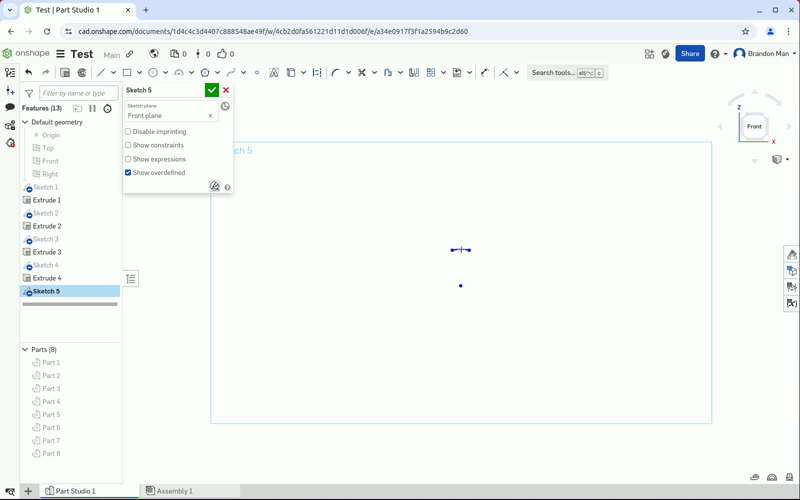
mouse_move(469, 250)
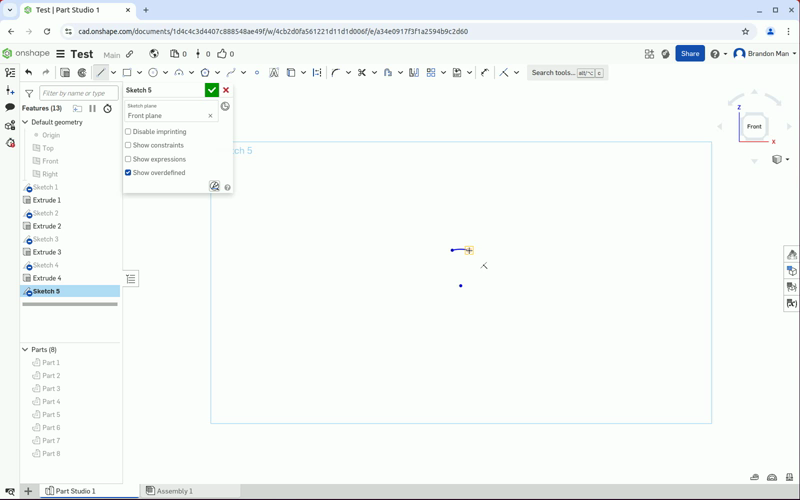
click(469, 250)
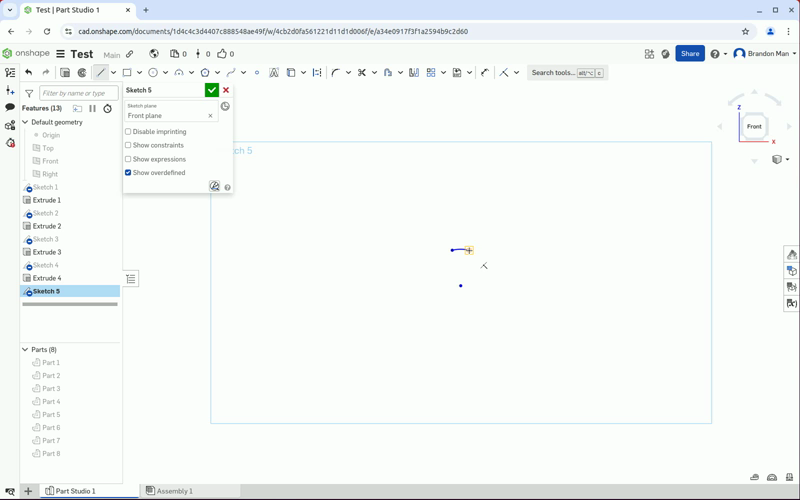
key_down(shift)
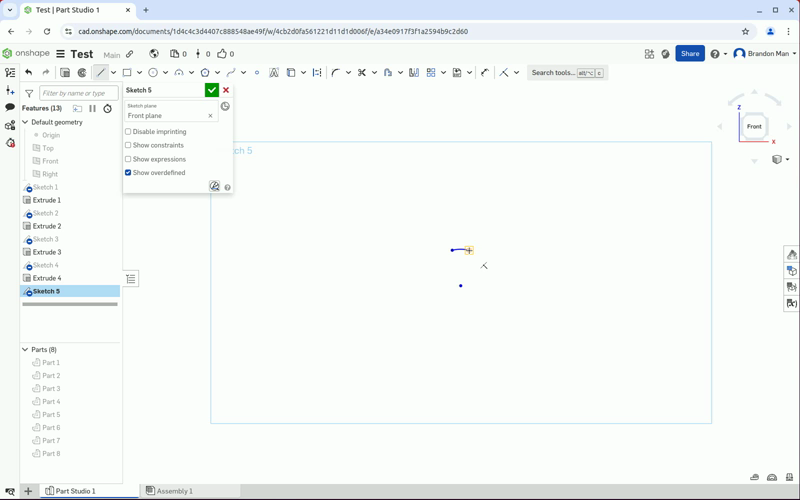
mouse_move(499, 250)
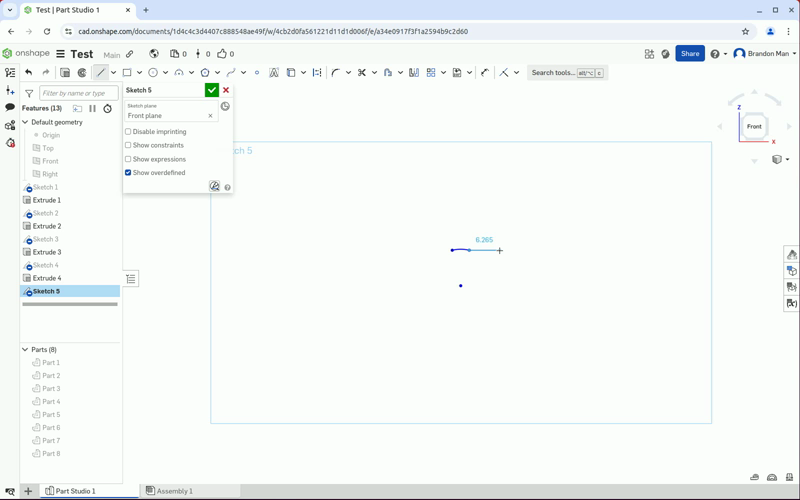
mouse_move(469, 198)
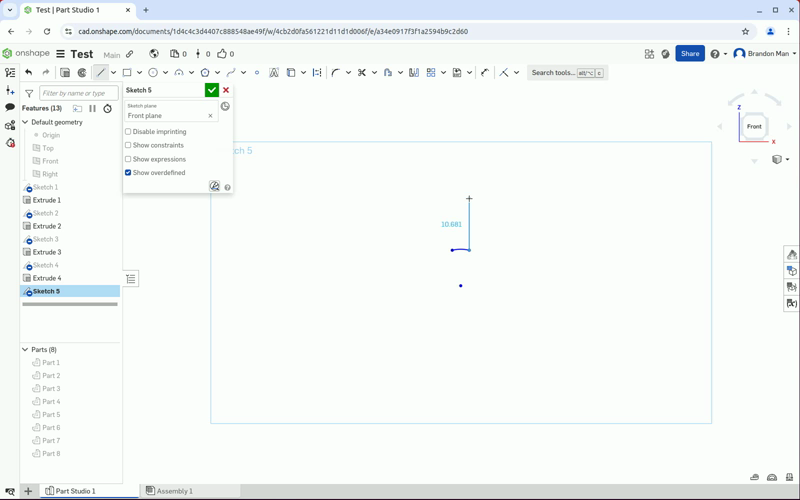
click(469, 198)
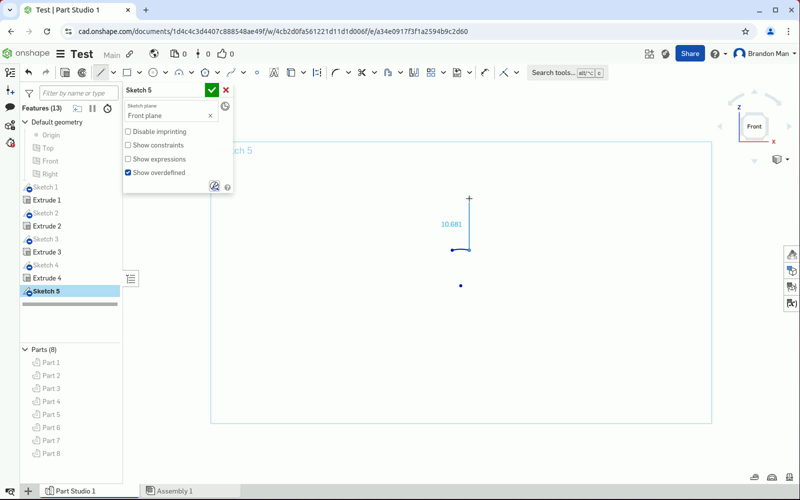
key_up(shift)
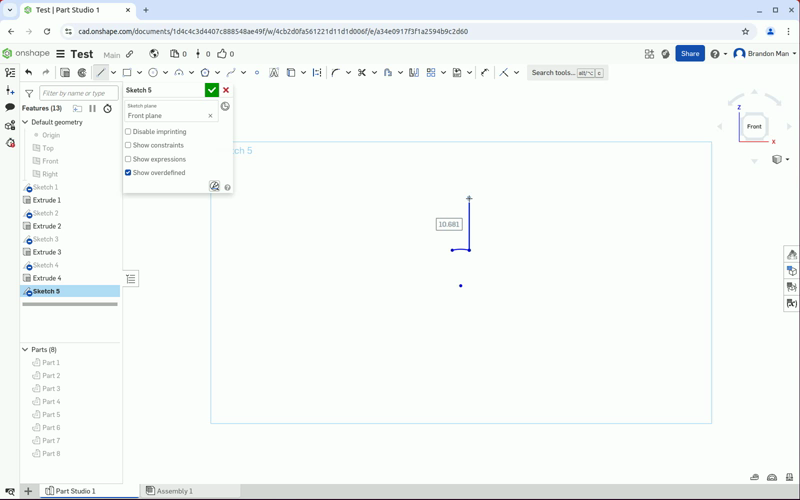
key_down(shift)
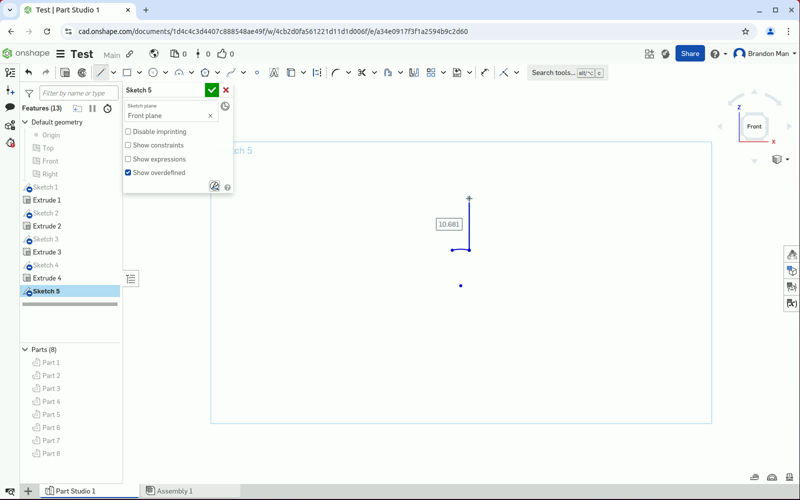
mouse_move(499, 198)
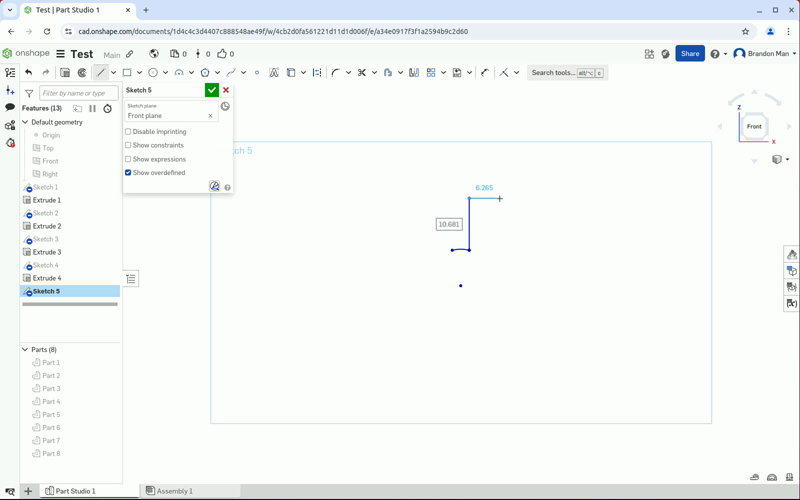
mouse_move(452, 198)
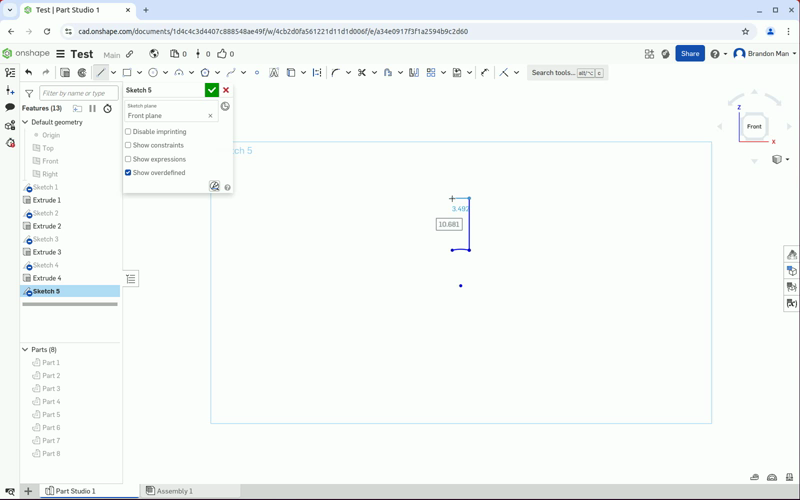
click(452, 198)
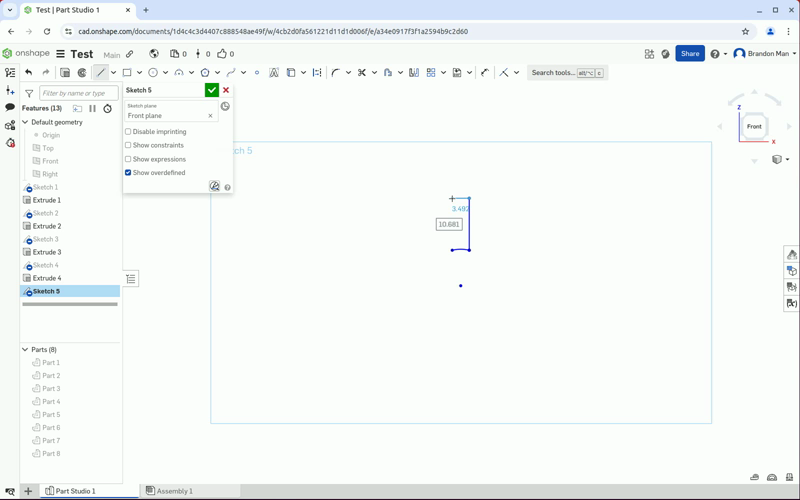
key_up(shift)
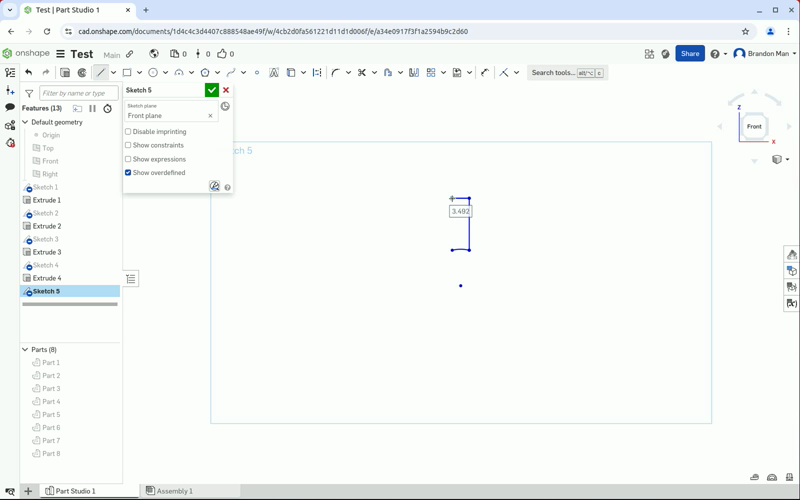
mouse_move(482, 198)
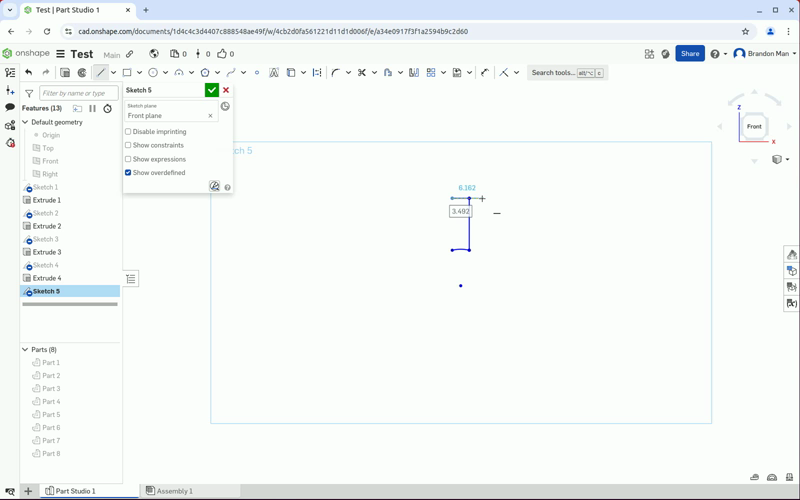
key_down(shift)
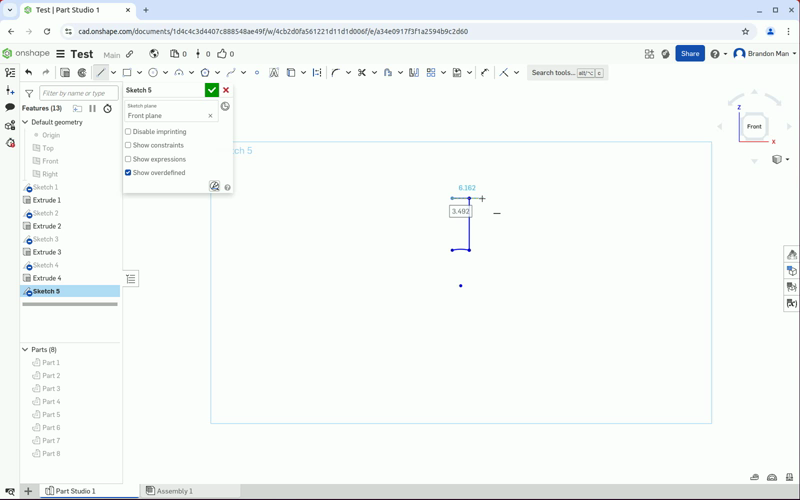
mouse_move(452, 250)
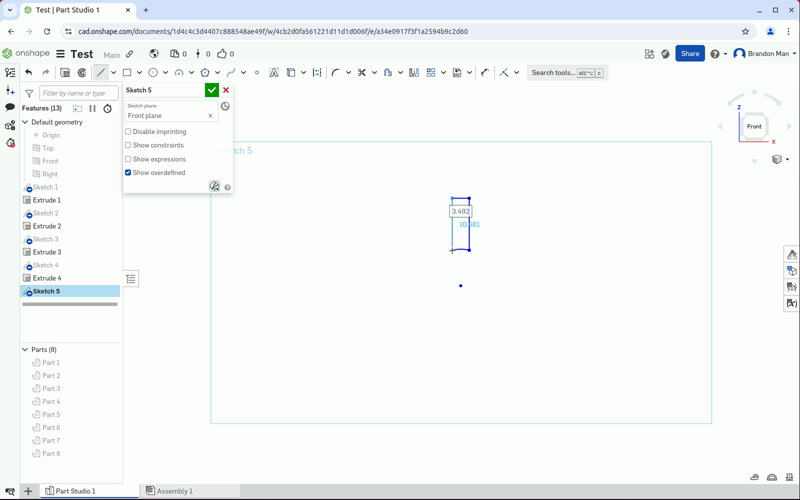
key_up(shift)
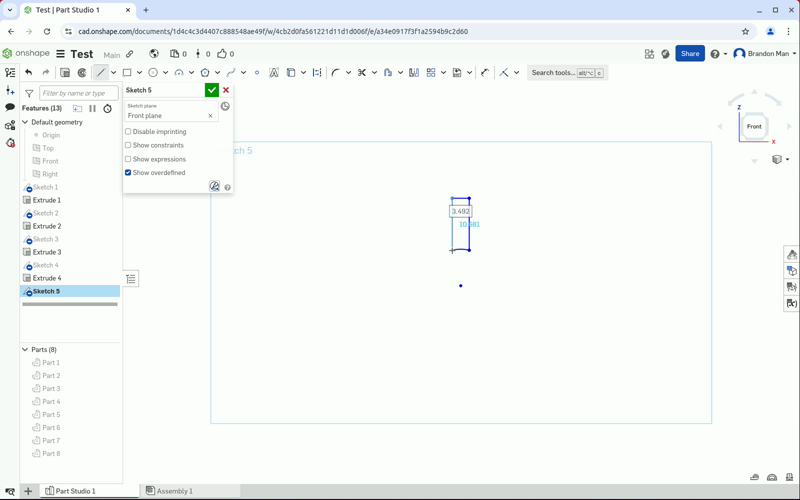
click(452, 250)
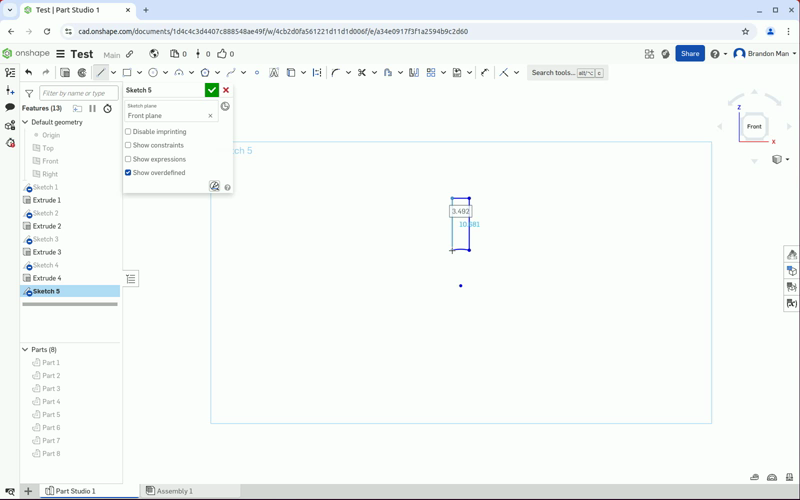
key(esc)
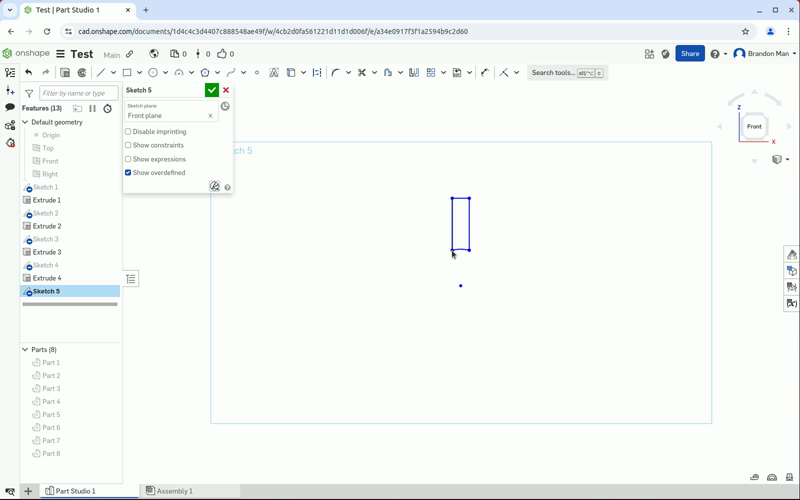
mouse_move(465, 227)
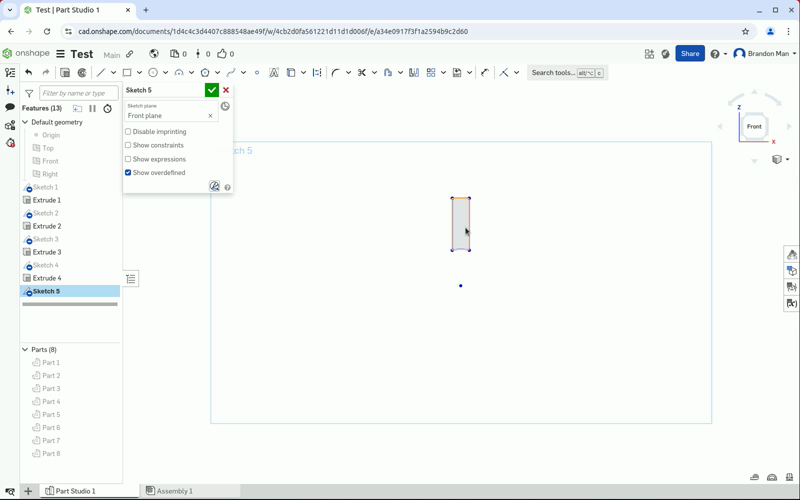
scroll(6)
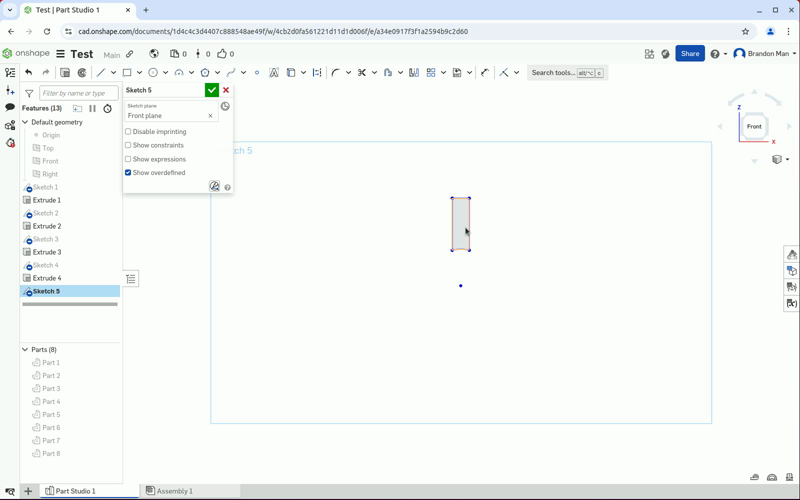
scroll(6)
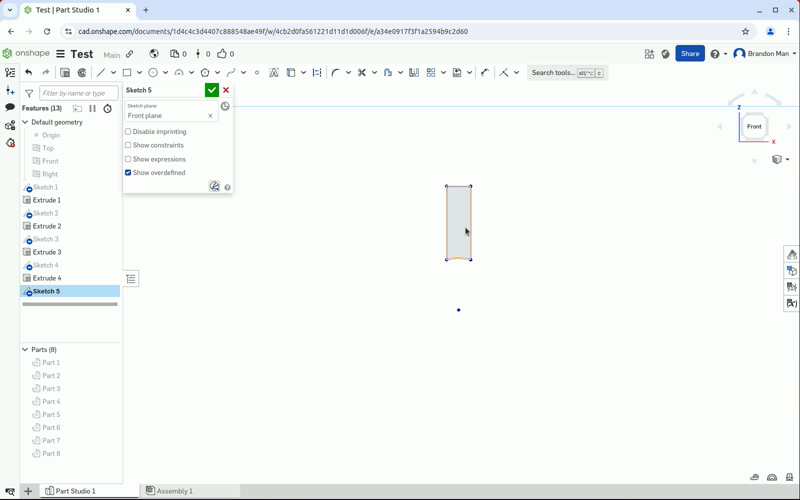
scroll(6)
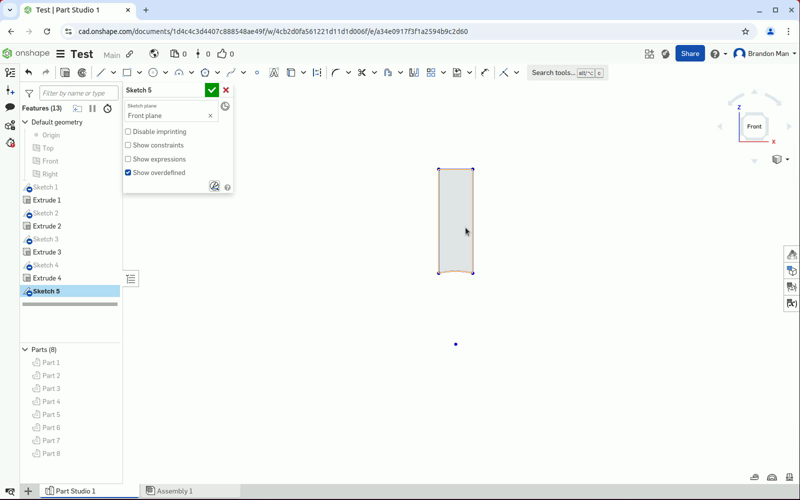
scroll(6)
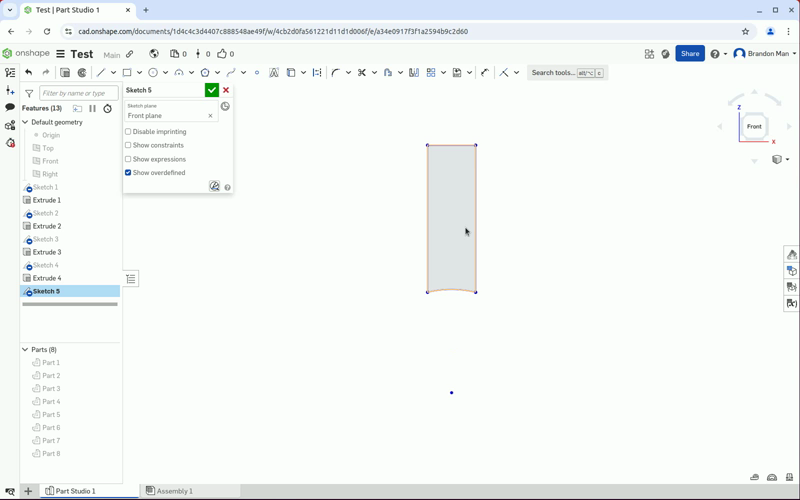
scroll(6)
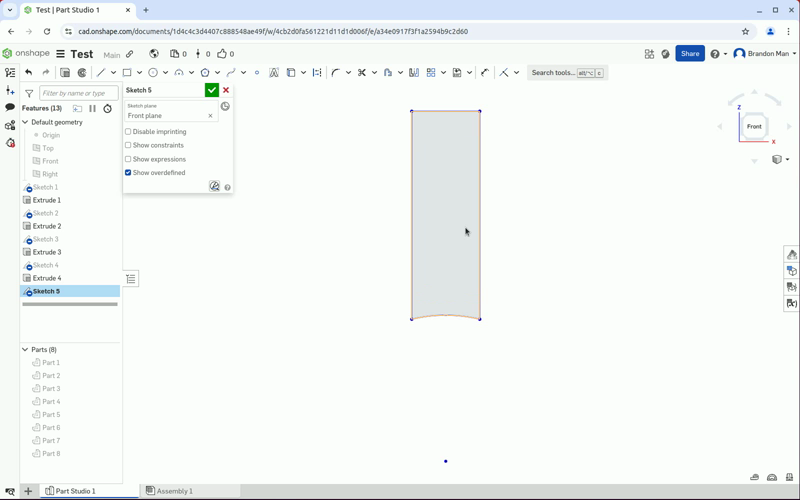
scroll(6)
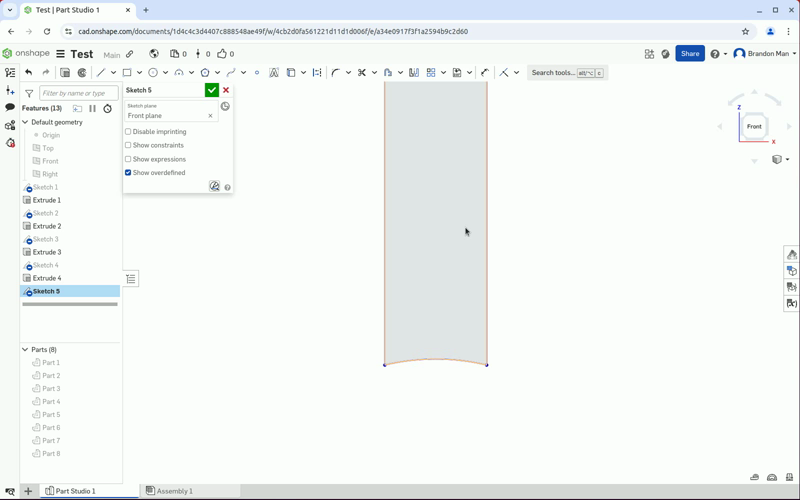
scroll(6)
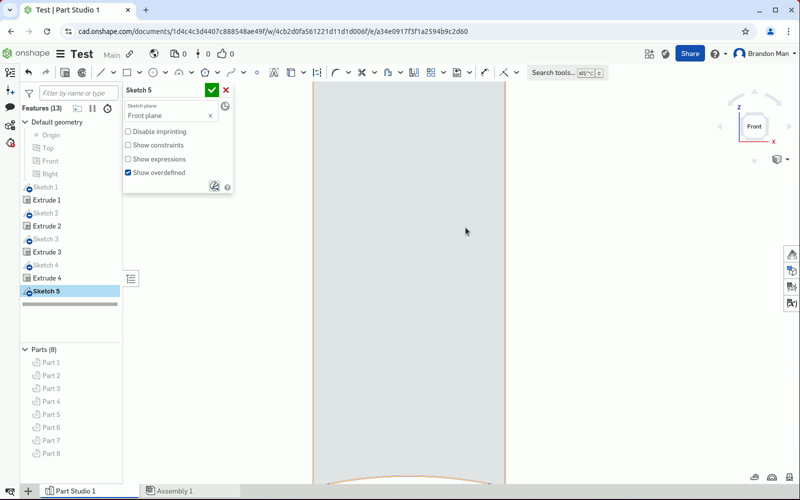
click(465, 227)
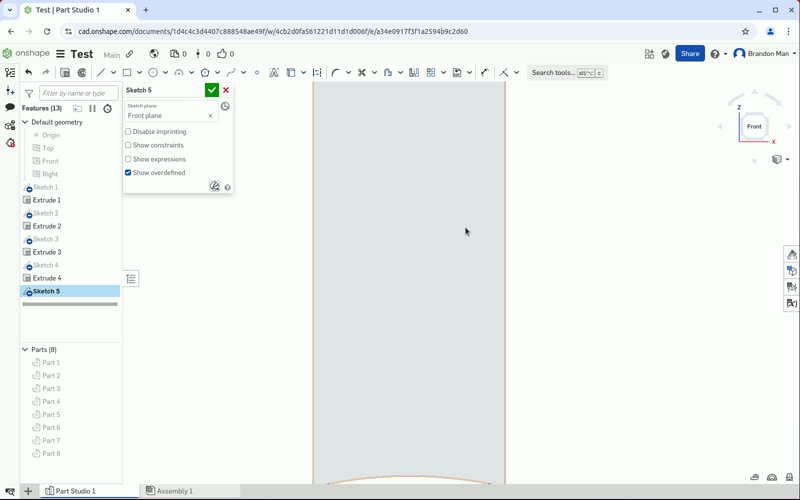
scroll(-6)
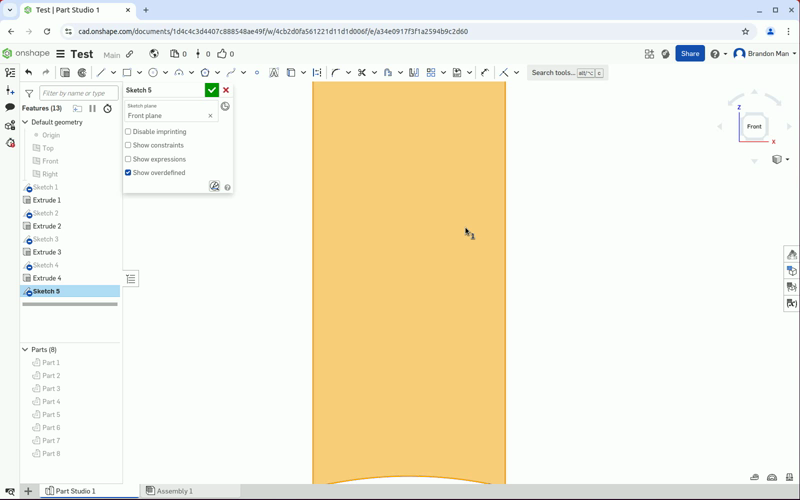
scroll(-6)
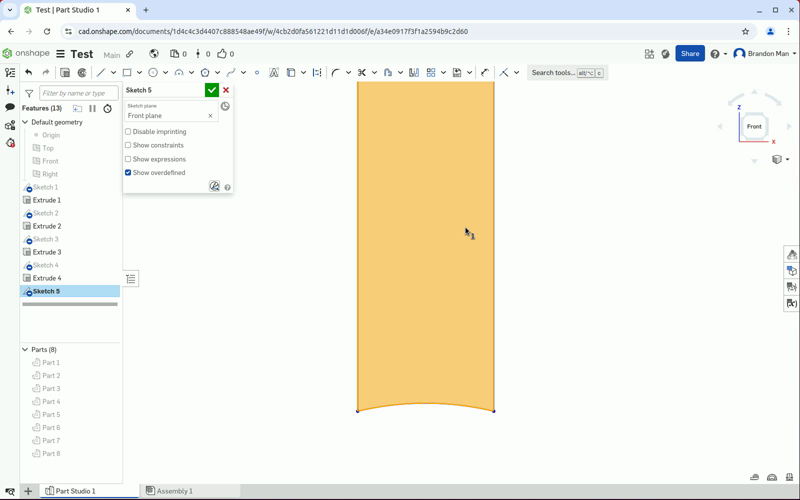
scroll(-6)
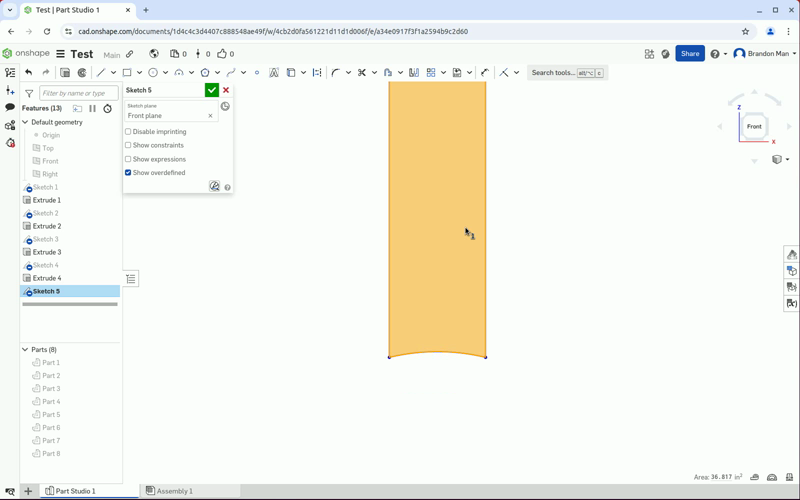
scroll(-6)
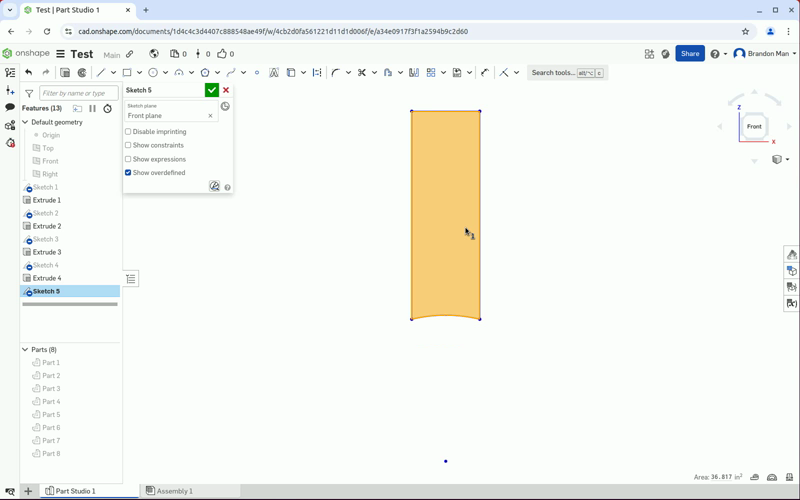
scroll(-6)
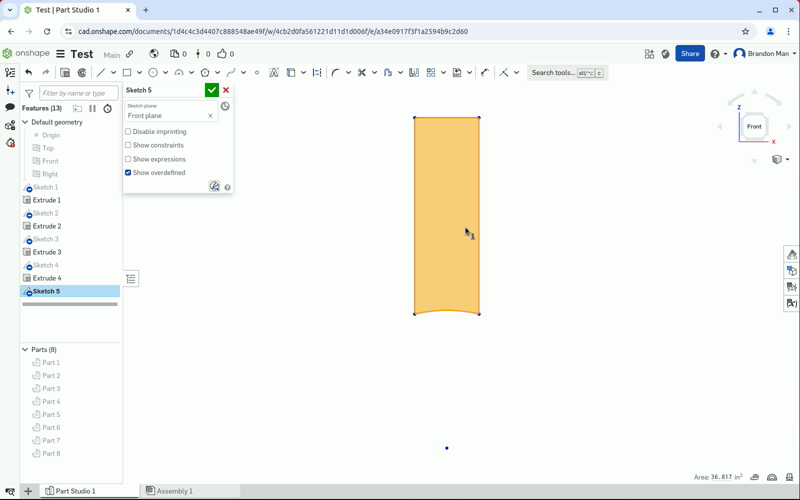
scroll(-6)
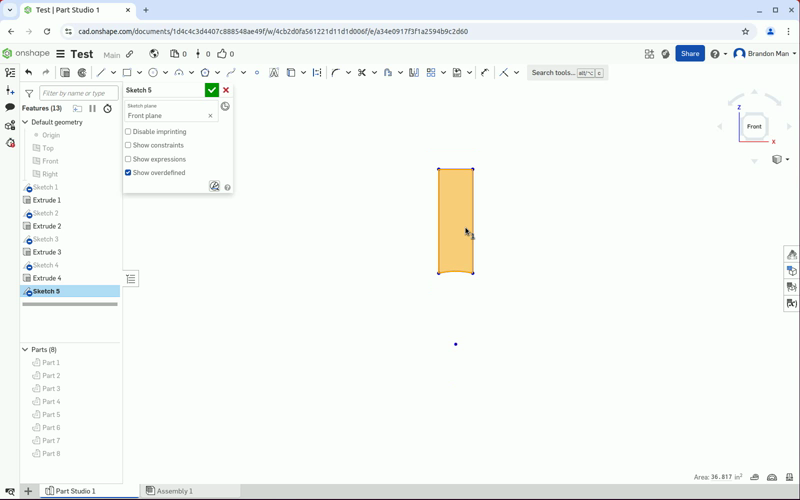
scroll(-6)
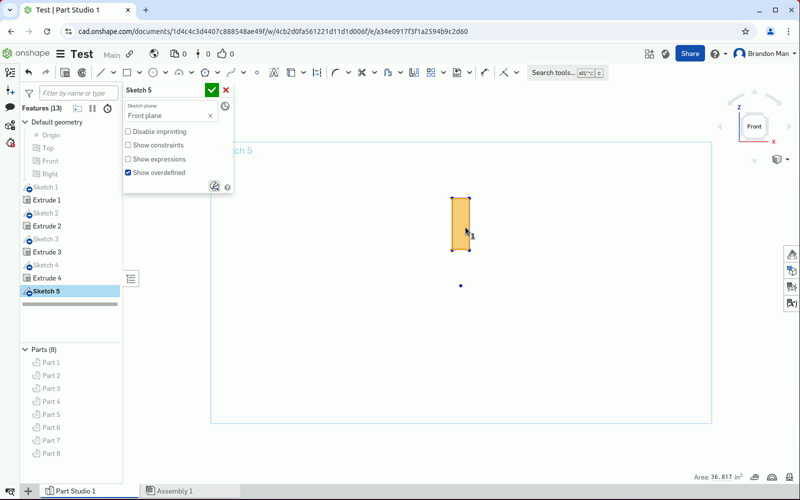
mouse_move(73, 352)
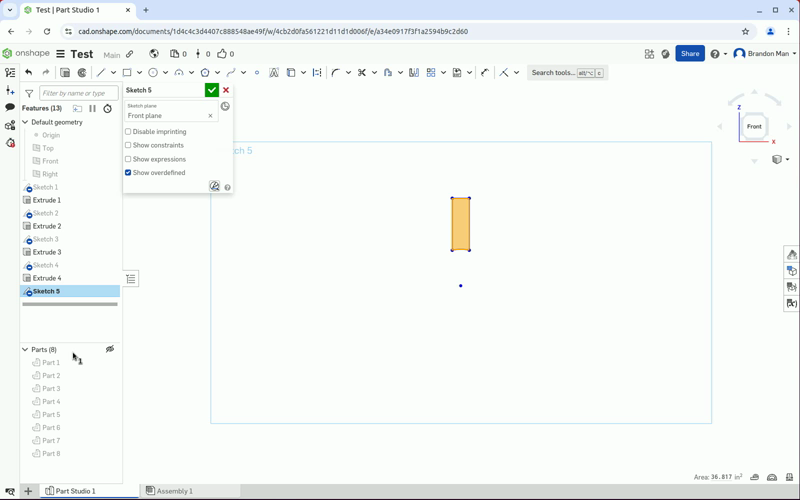
key(shift+y)
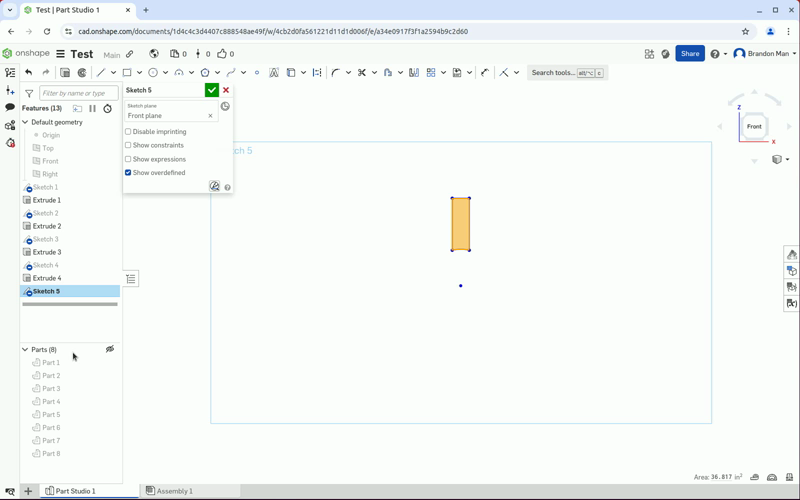
key(shift+e)
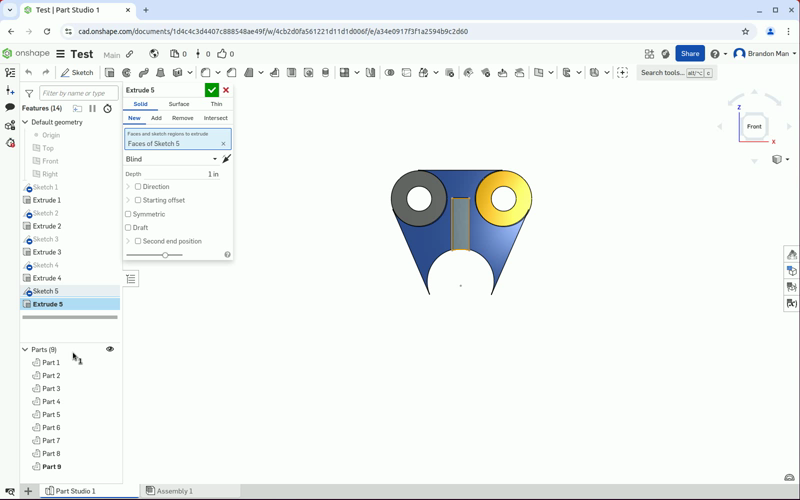
mouse_move(143, 106)
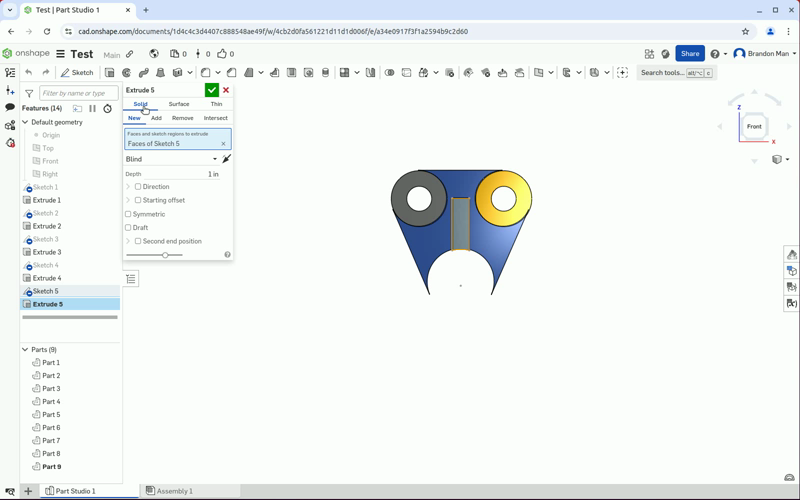
click(143, 106)
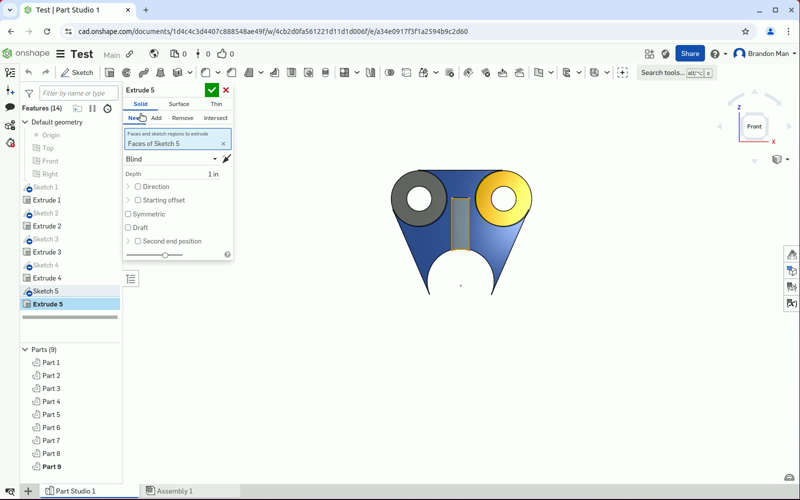
mouse_move(137, 120)
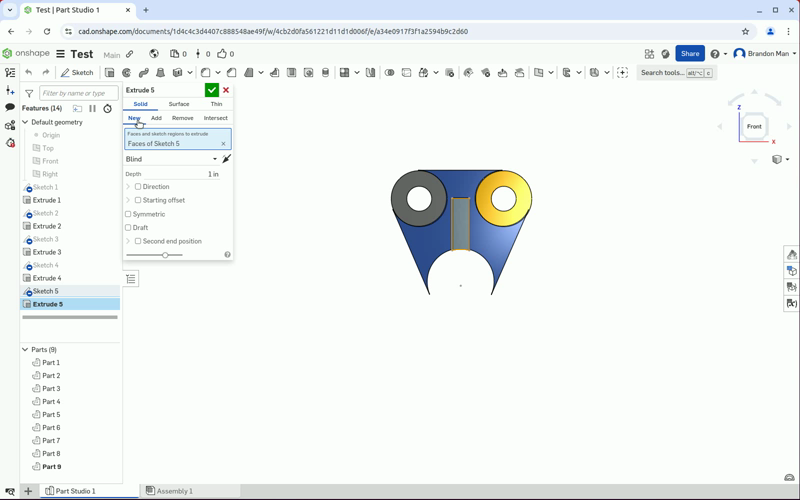
click(137, 120)
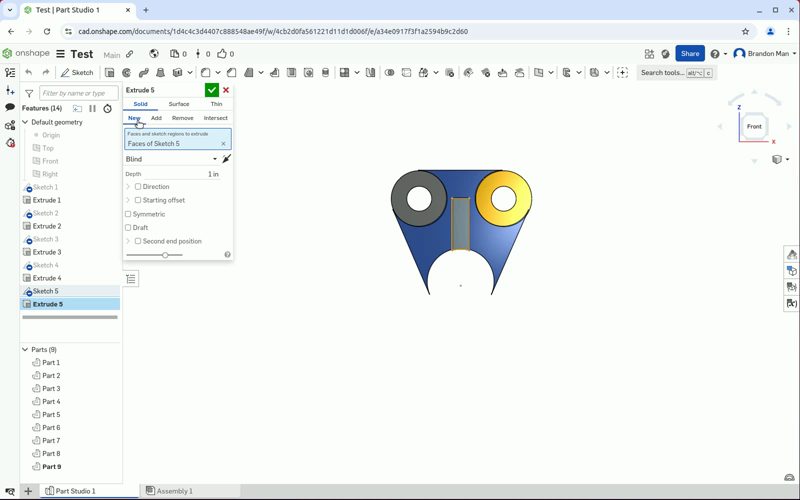
key(tab, 4)
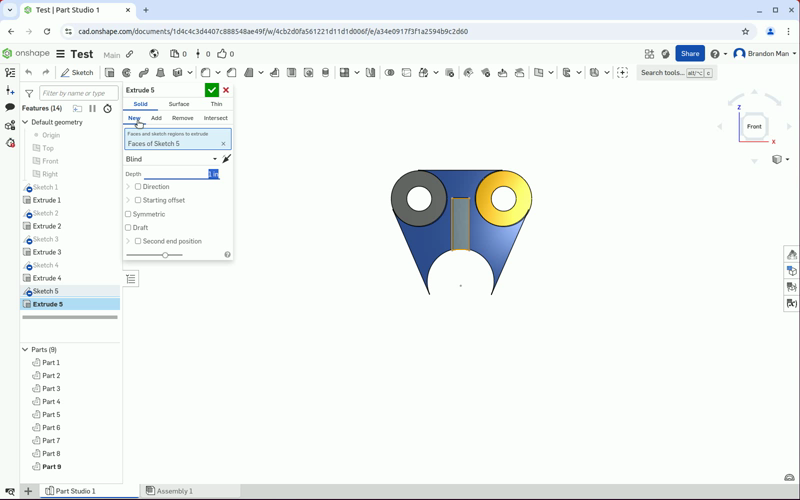
text(11.073)
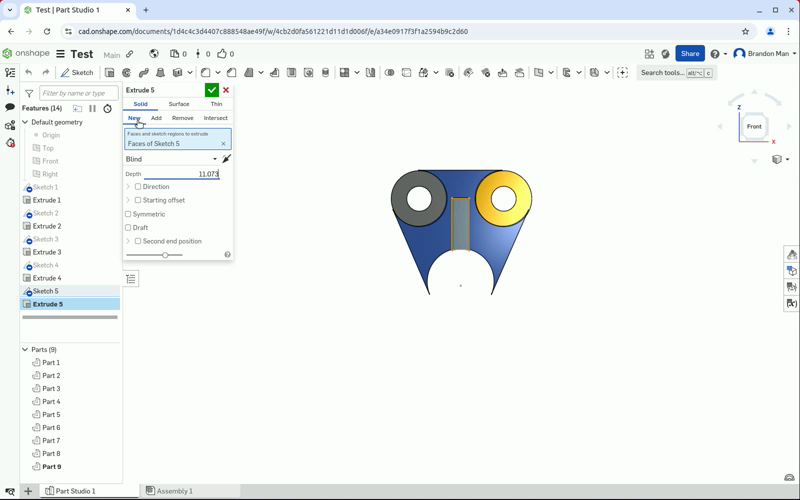
key(enter)
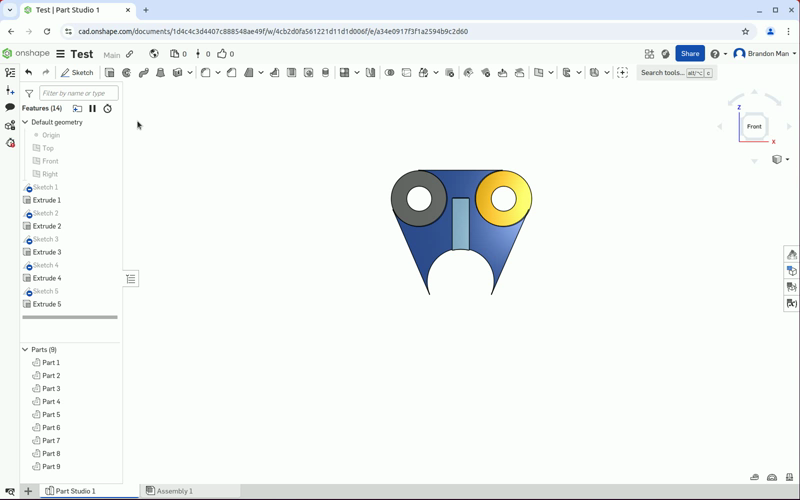
key(shift+h)
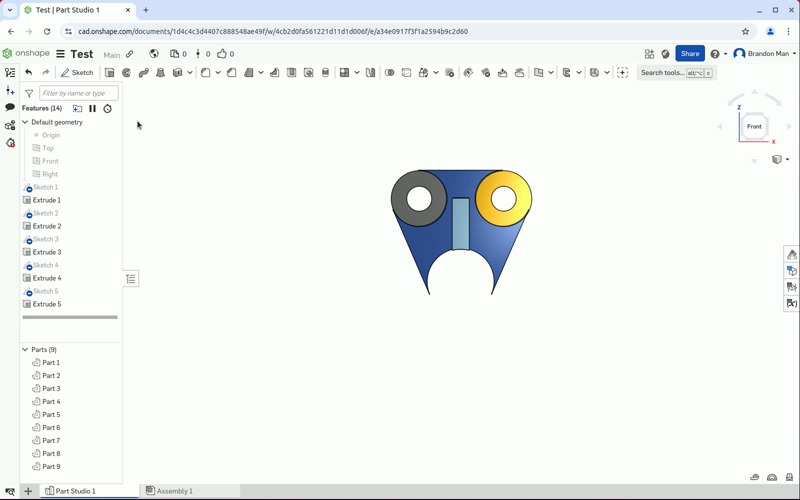
key(shift+h)
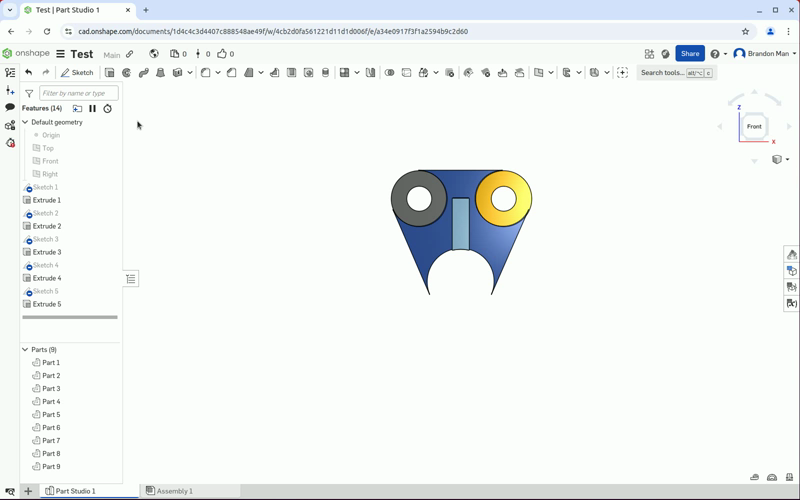
mouse_move(73, 189)
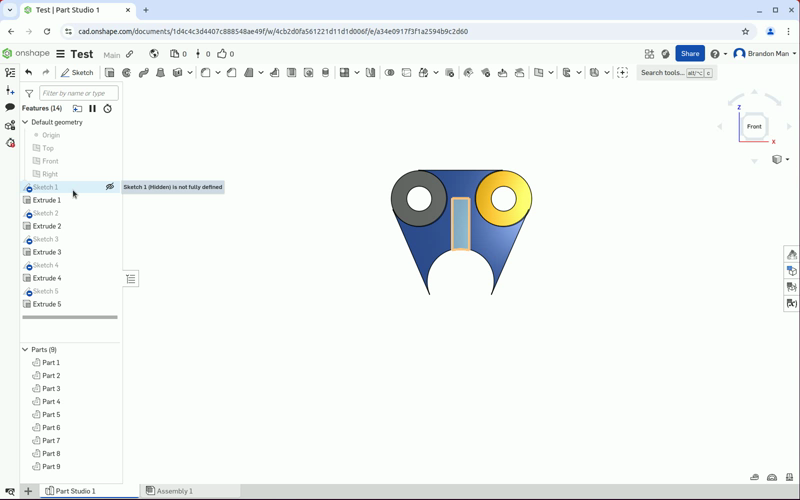
click(73, 189)
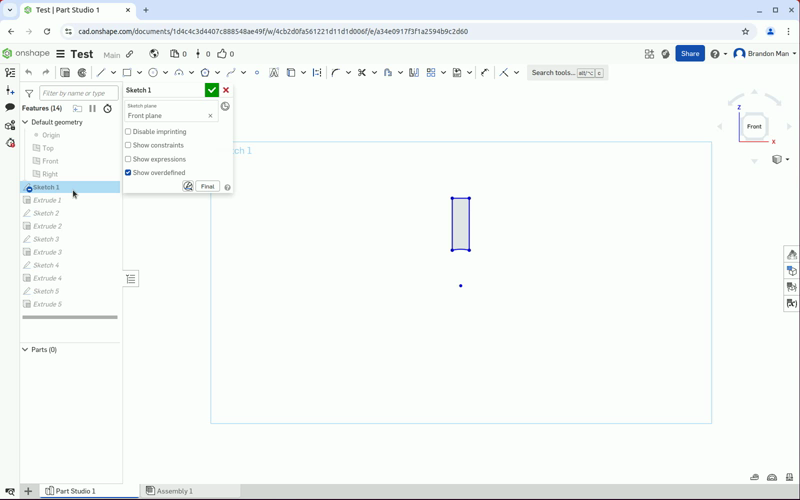
mouse_move(229, 92)
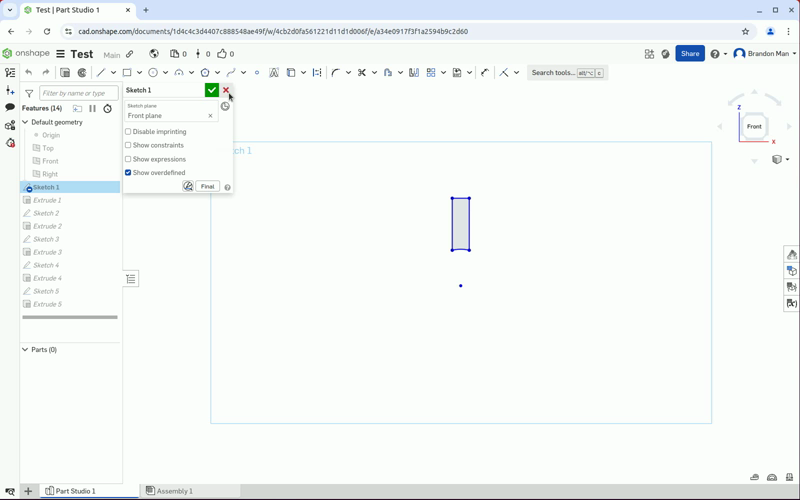
click(229, 92)
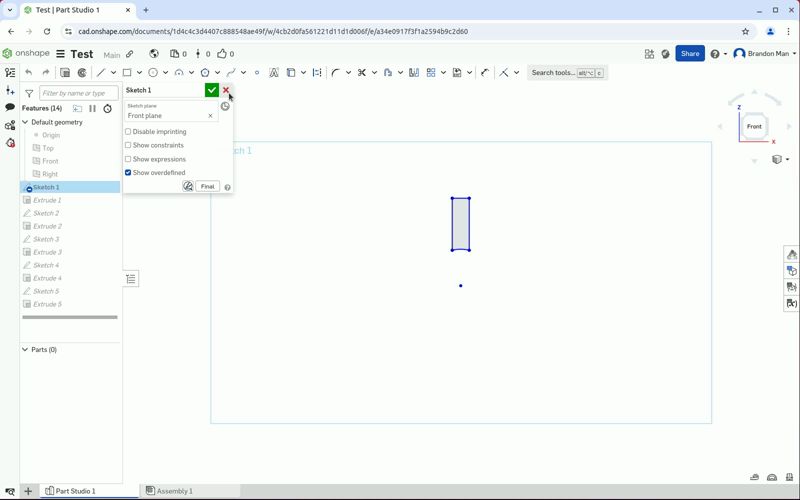
key(shift+s)
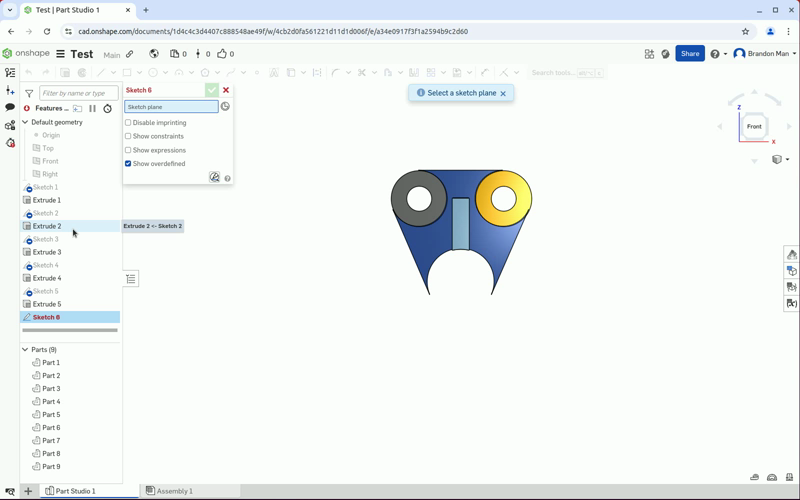
scroll(3)
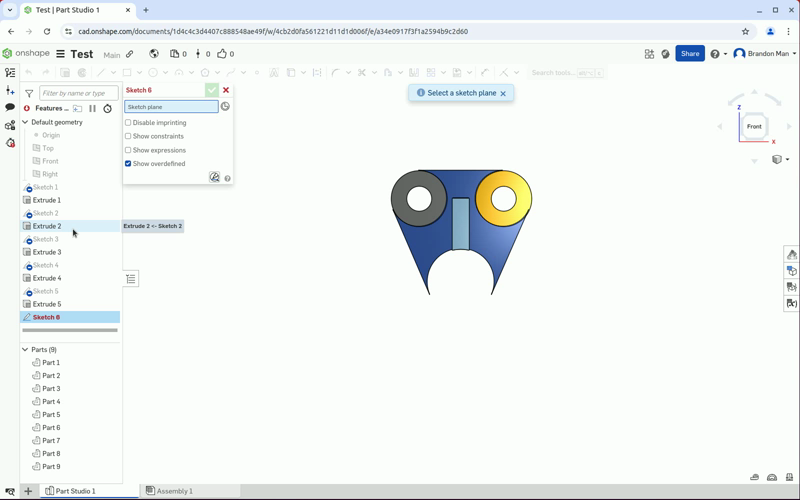
mouse_move(73, 163)
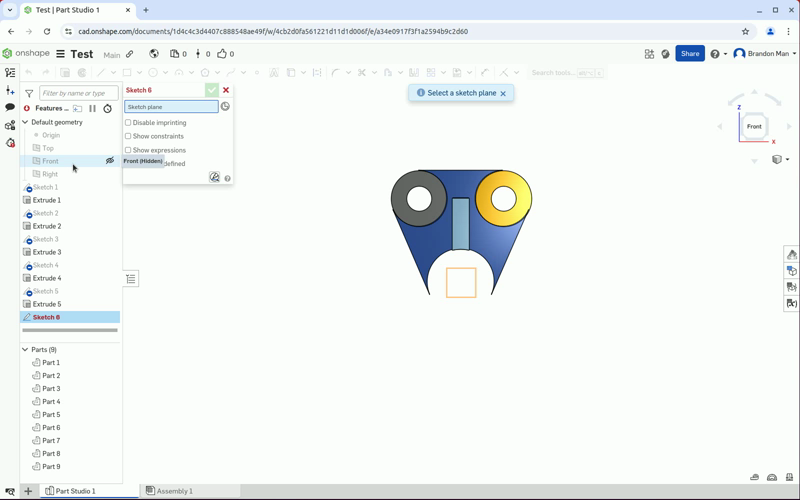
click(73, 163)
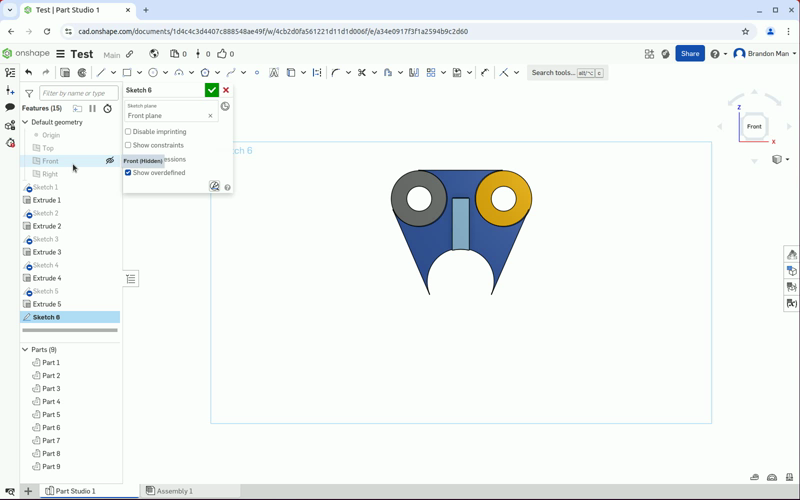
mouse_move(73, 352)
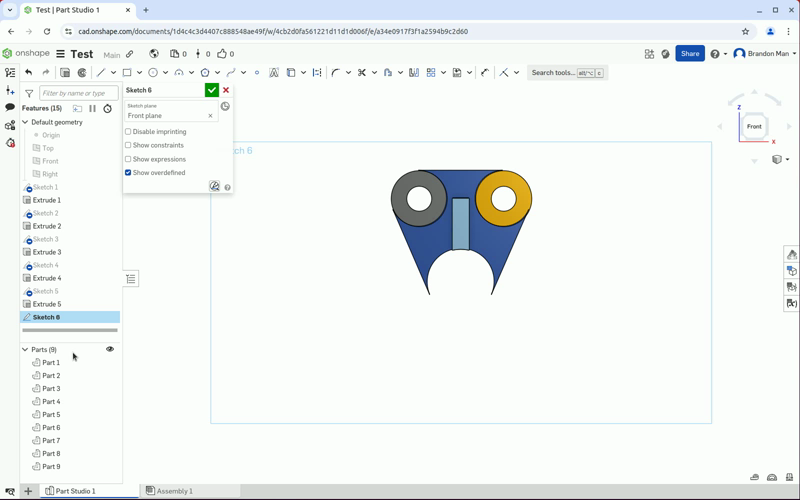
key(y)
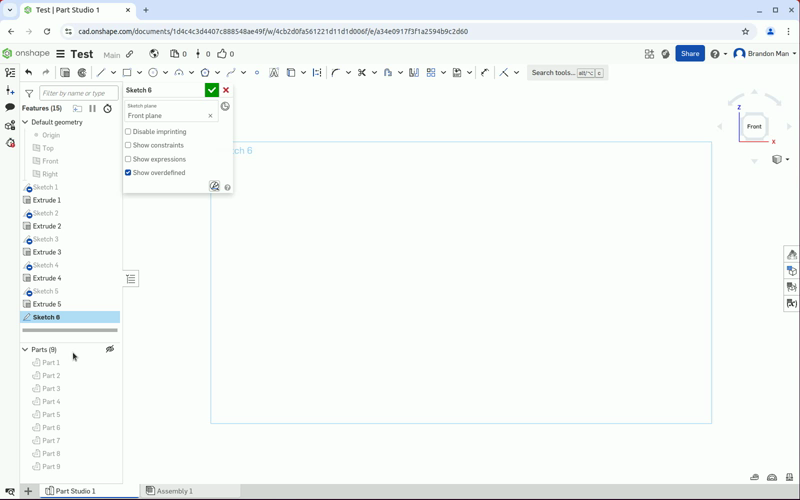
key(c)
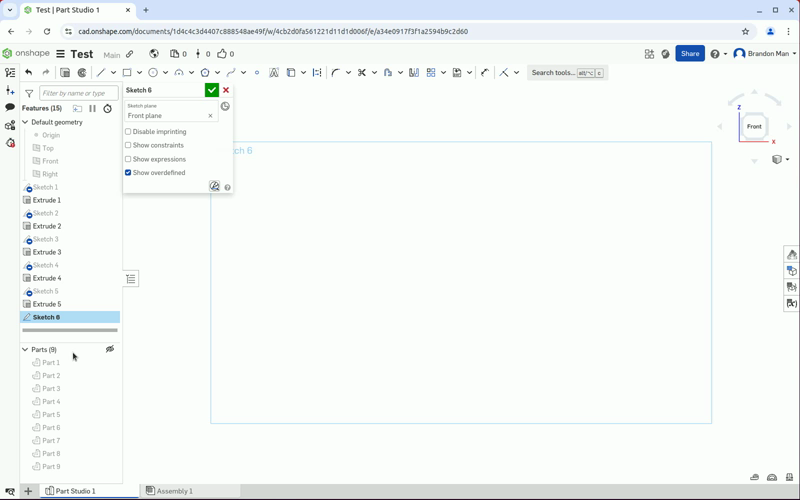
key_down(shift)
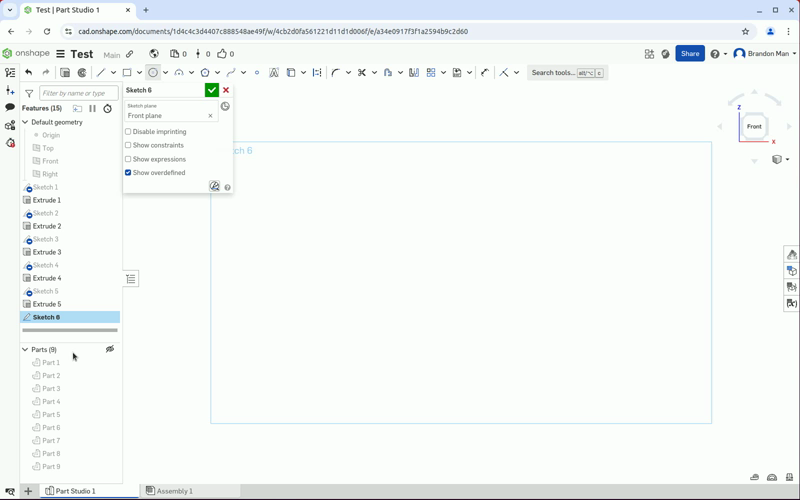
mouse_move(461, 282)
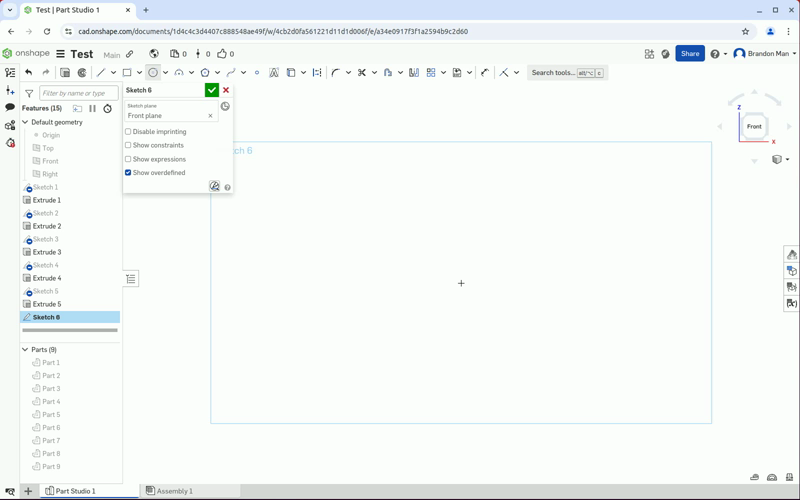
click(461, 282)
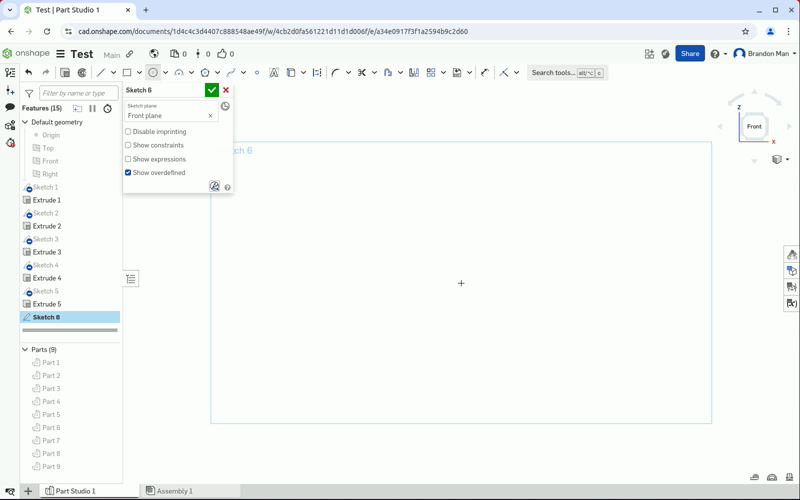
key_up(shift)
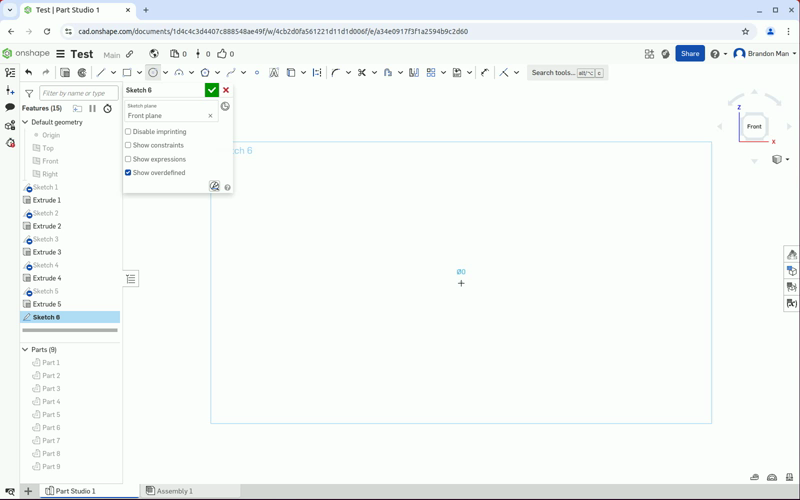
mouse_move(495, 282)
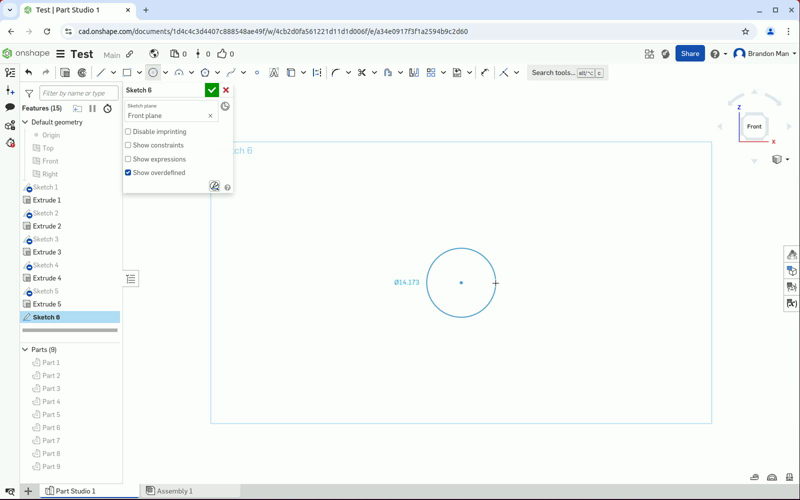
click(495, 282)
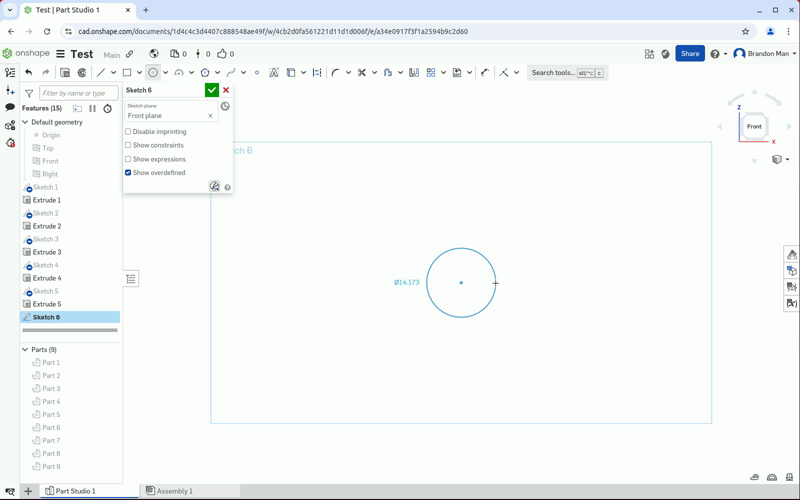
key(esc)
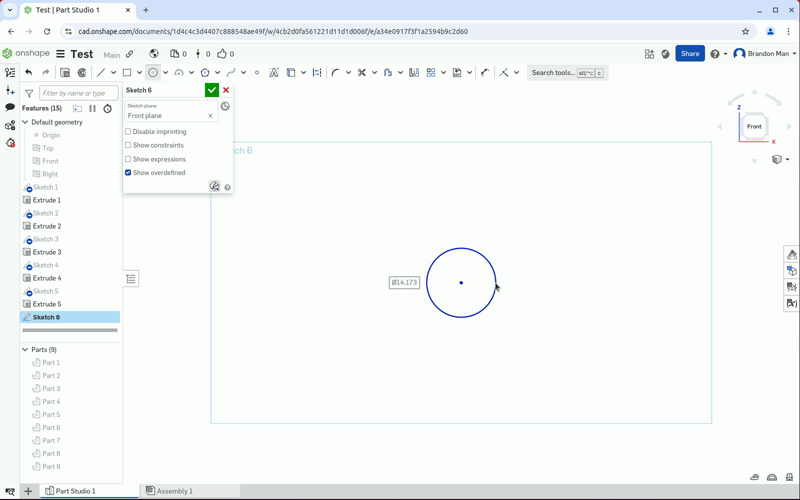
key(c)
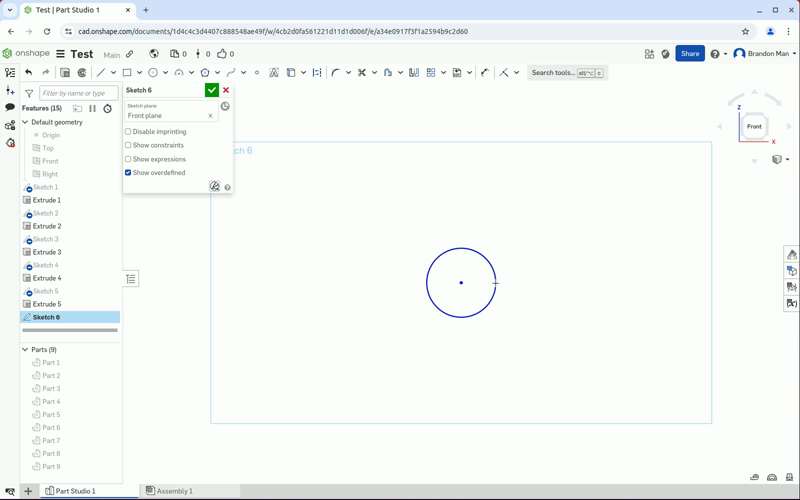
key_down(shift)
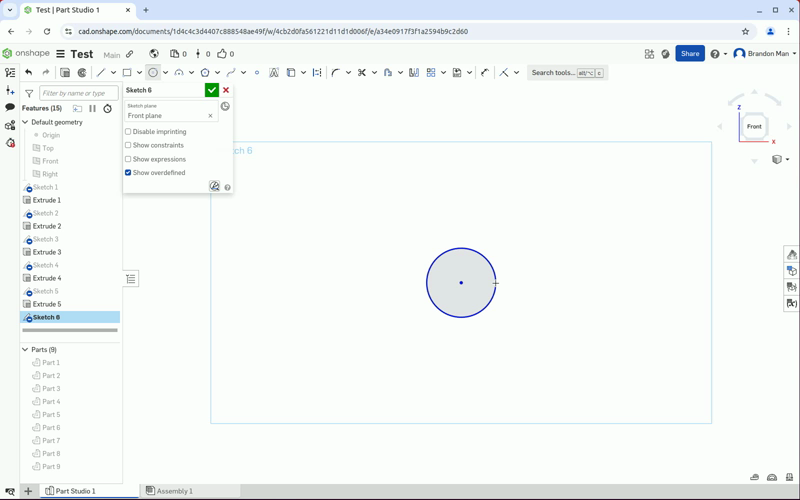
mouse_move(461, 282)
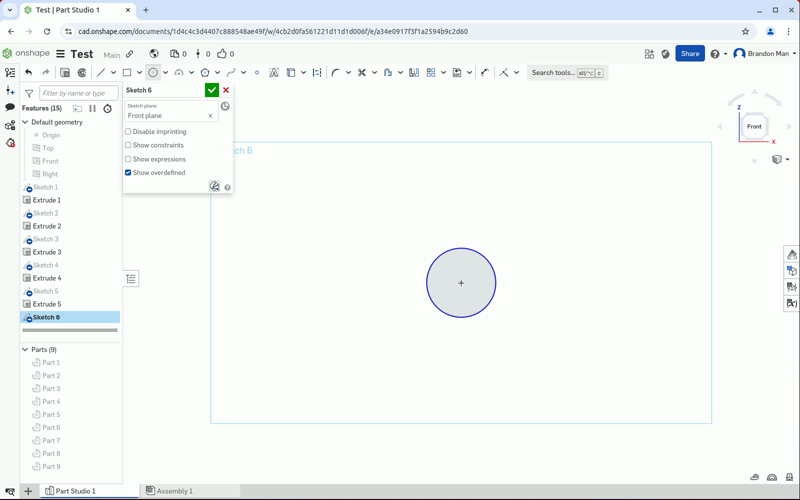
click(461, 282)
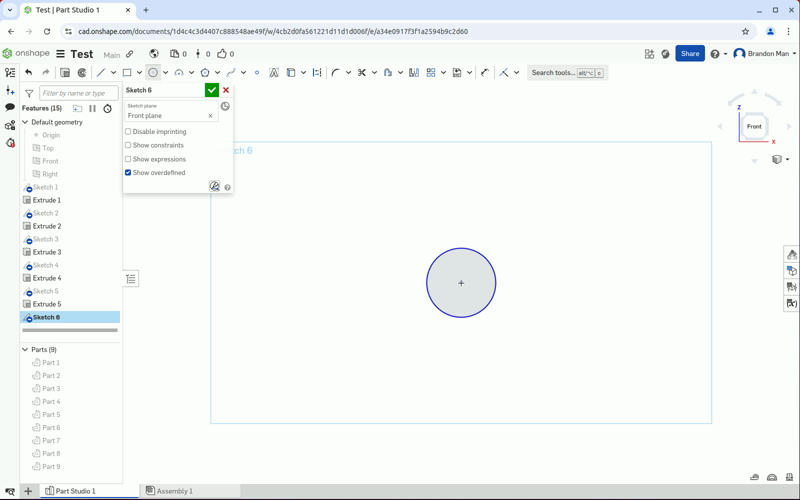
key_up(shift)
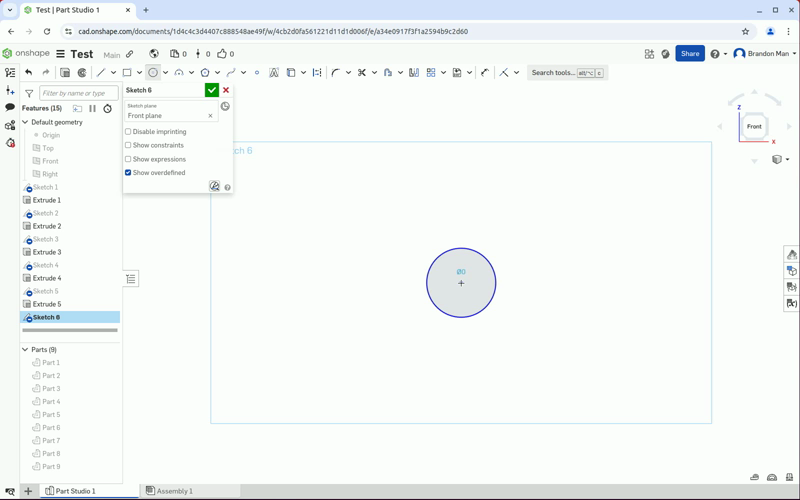
mouse_move(482, 282)
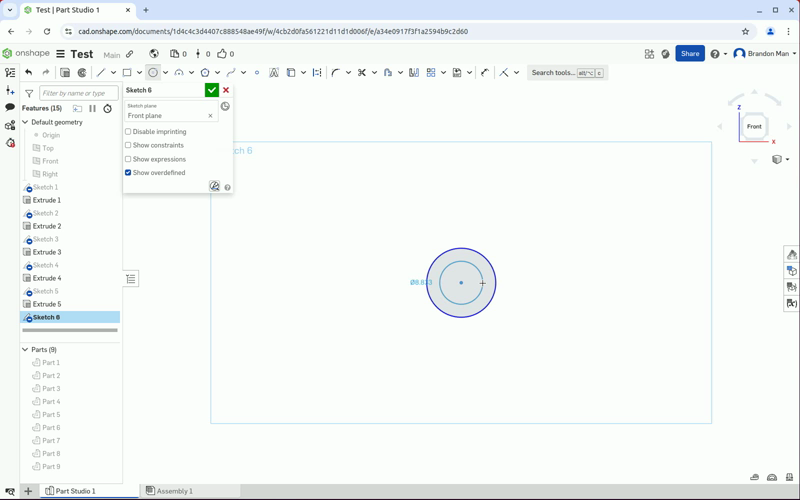
click(482, 282)
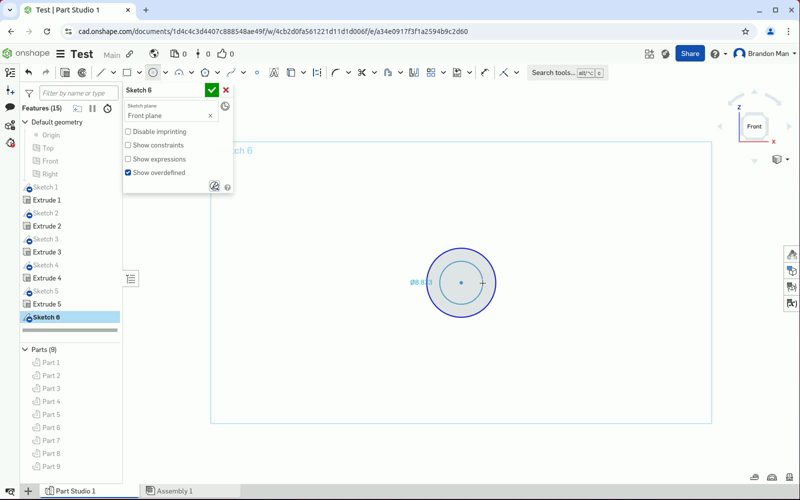
key(esc)
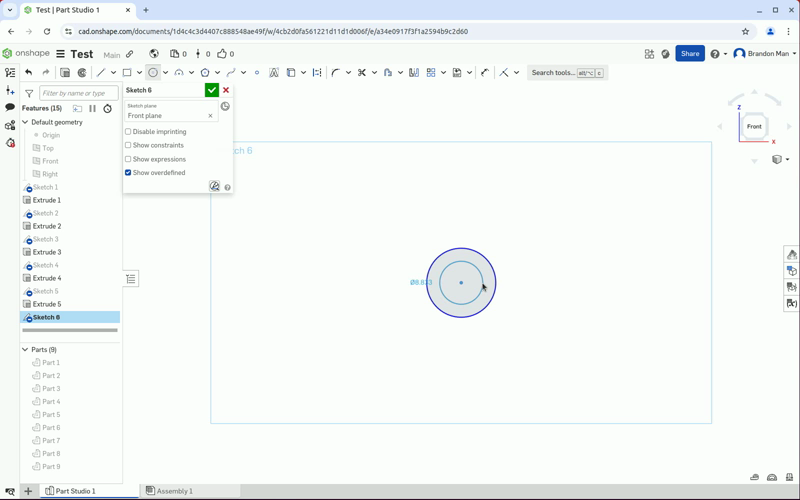
mouse_move(437, 269)
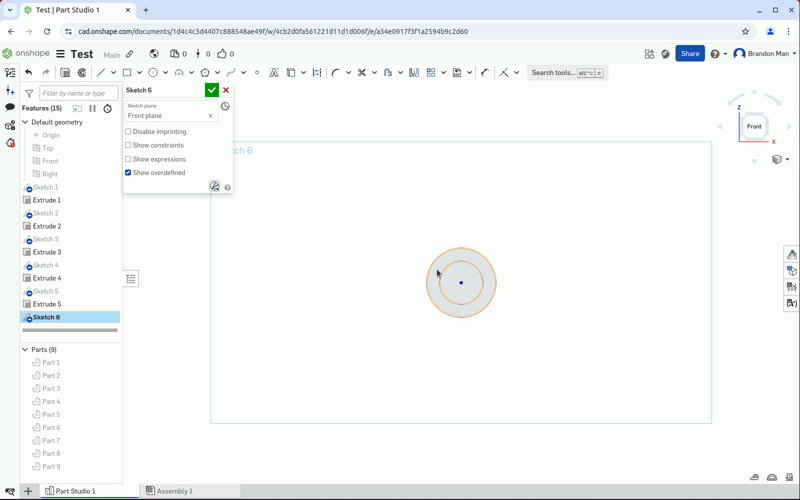
click(437, 269)
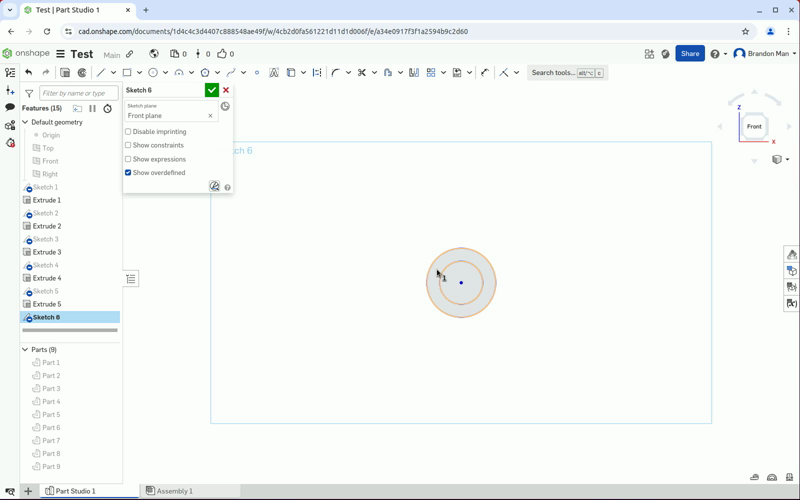
mouse_move(73, 352)
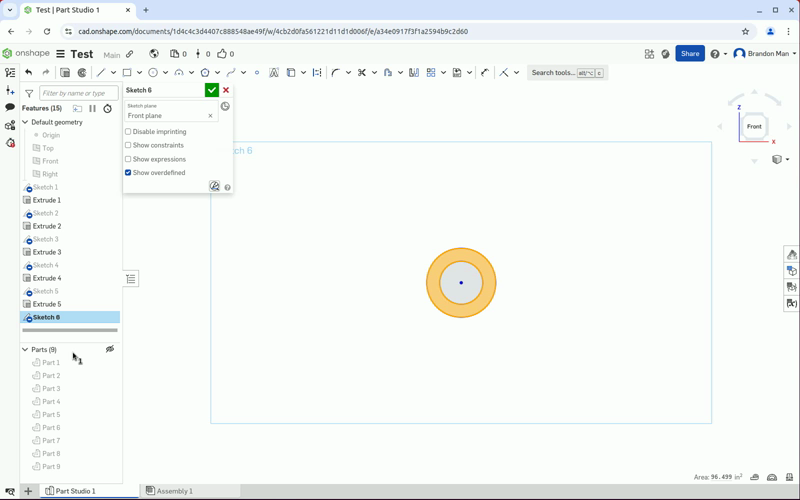
key(shift+y)
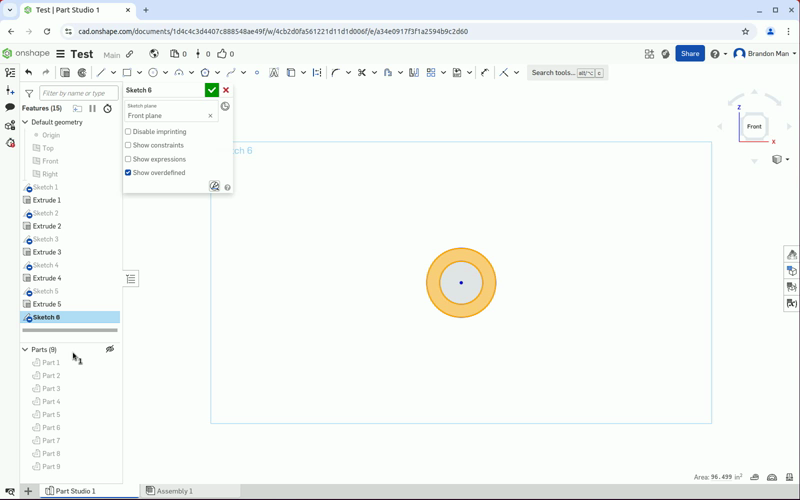
key(shift+e)
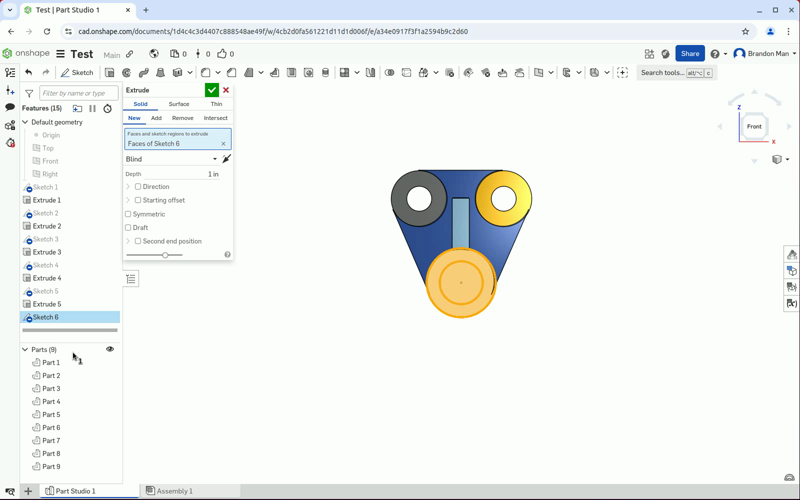
mouse_move(143, 106)
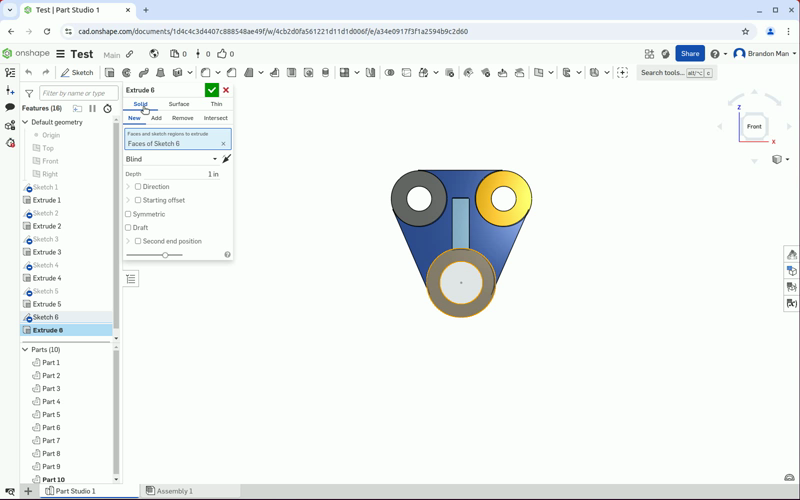
click(143, 106)
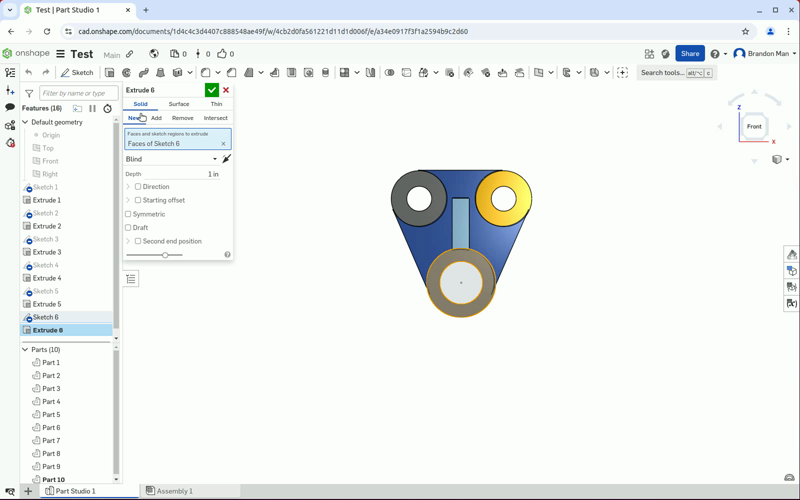
mouse_move(137, 120)
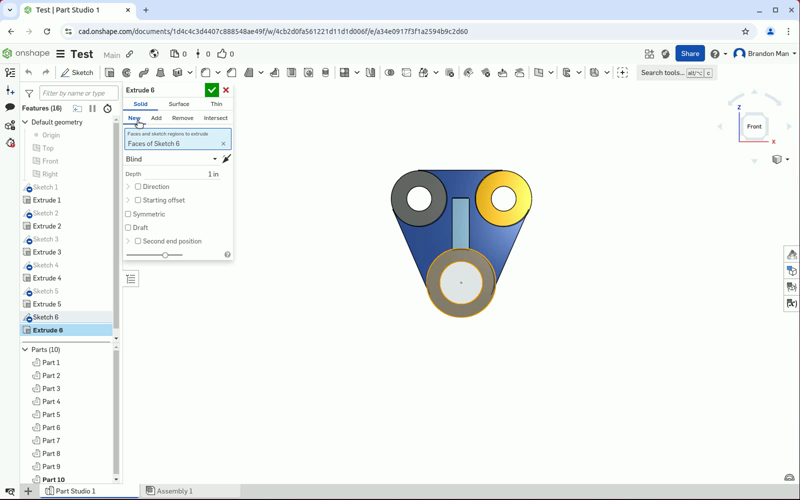
click(137, 120)
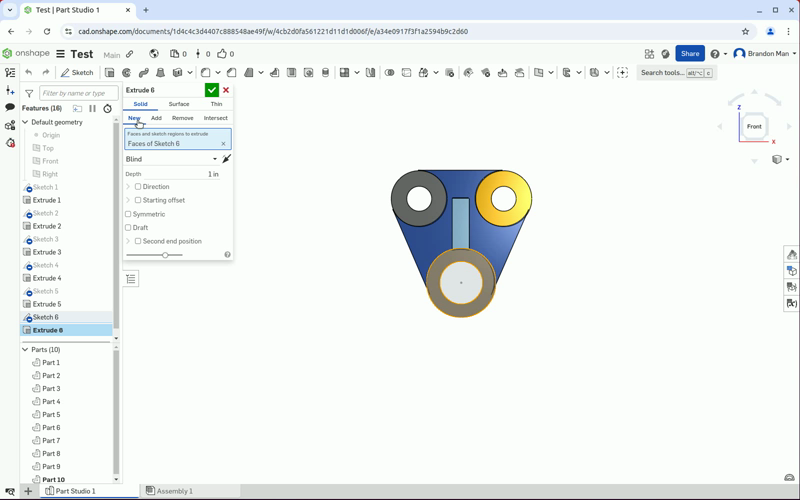
key(tab, 4)
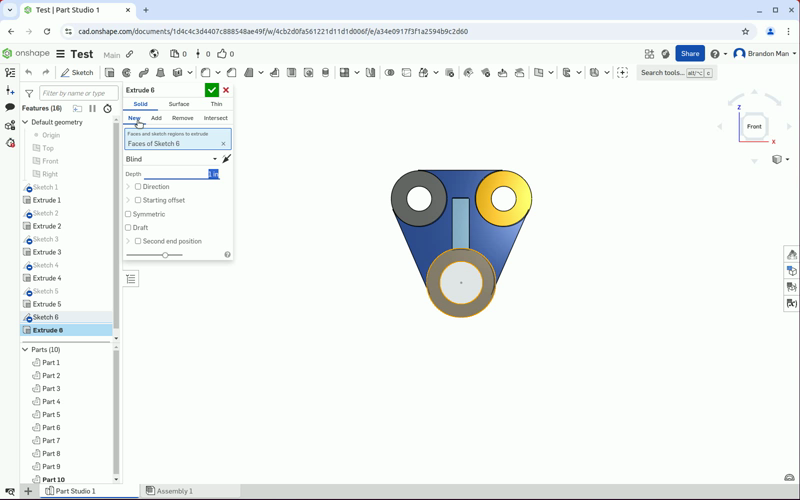
text(11.073)
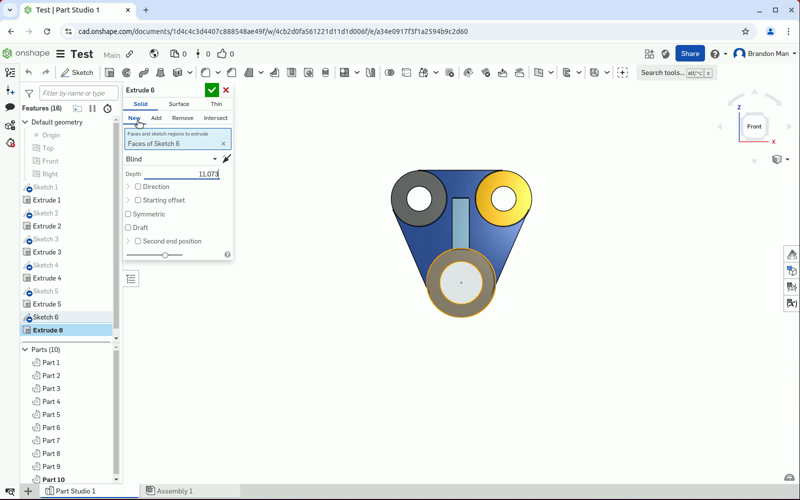
key(enter)
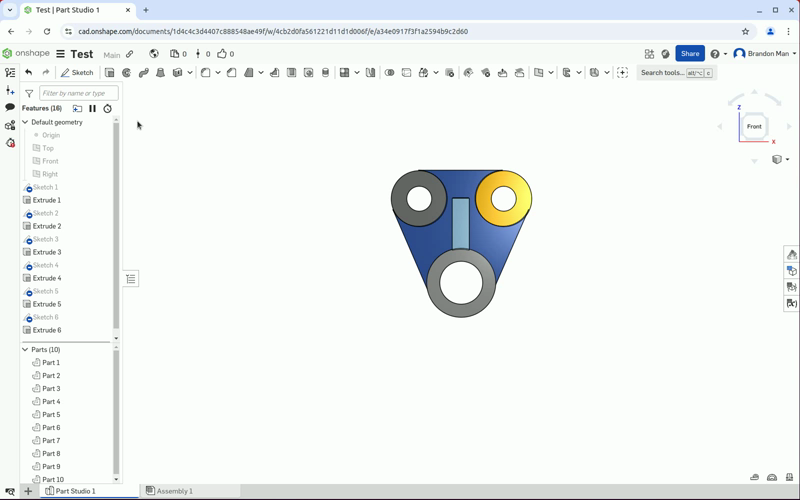
key(shift+h)
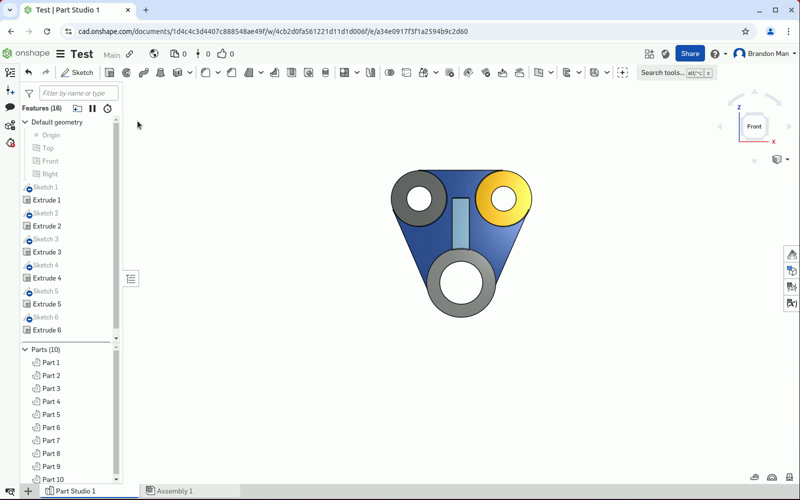
key(shift+h)
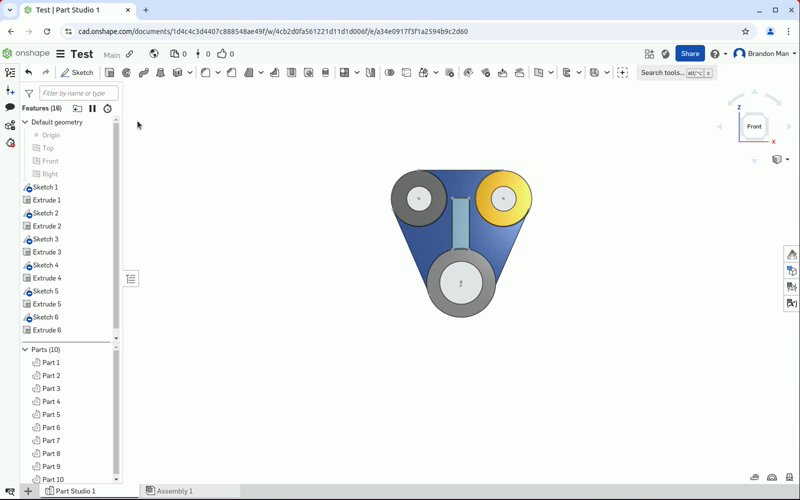
key(shift+7)
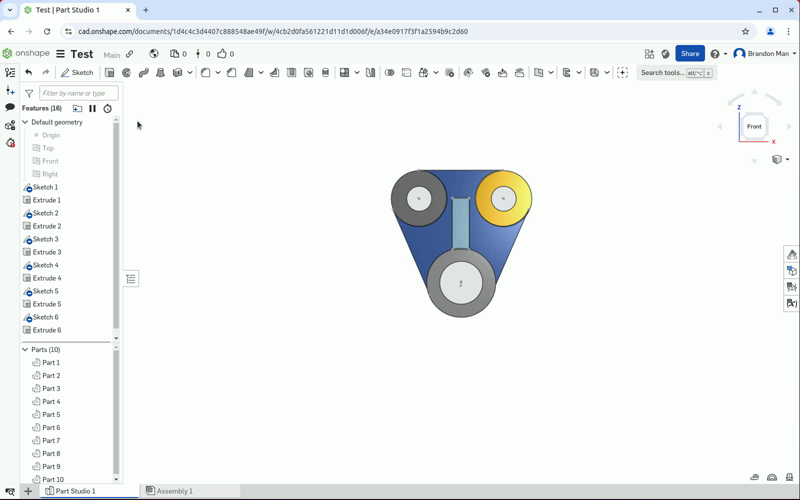
key(left, 2)
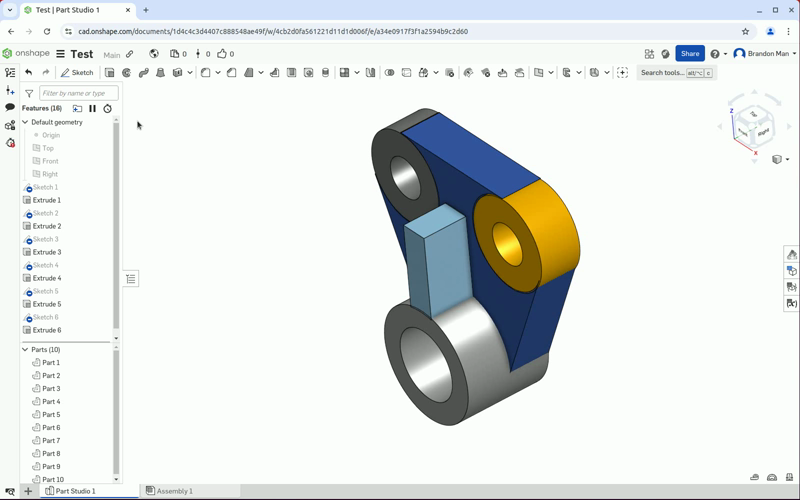
key(down, 2)
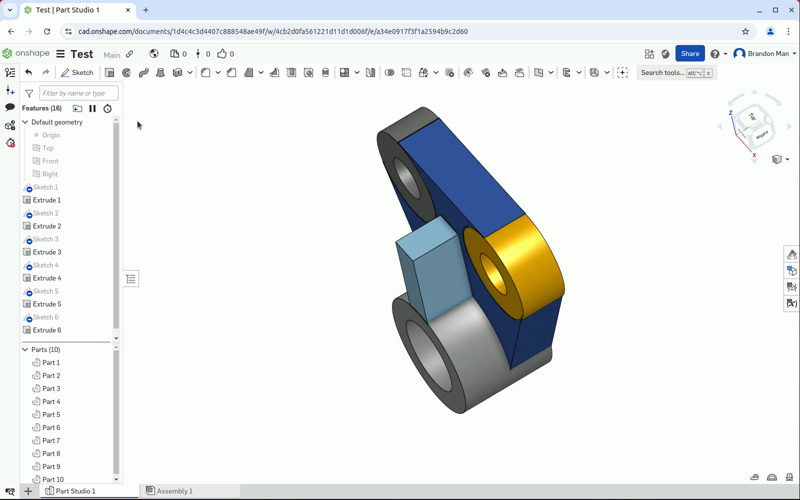
key(up, 2)
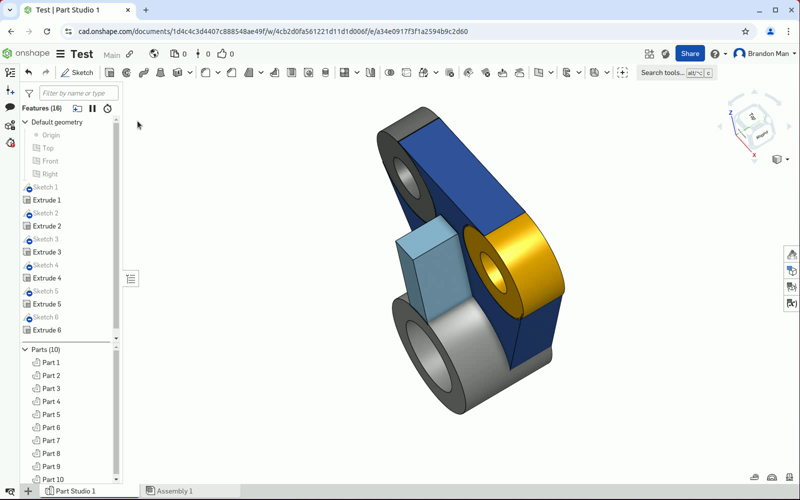
key(right, 2)
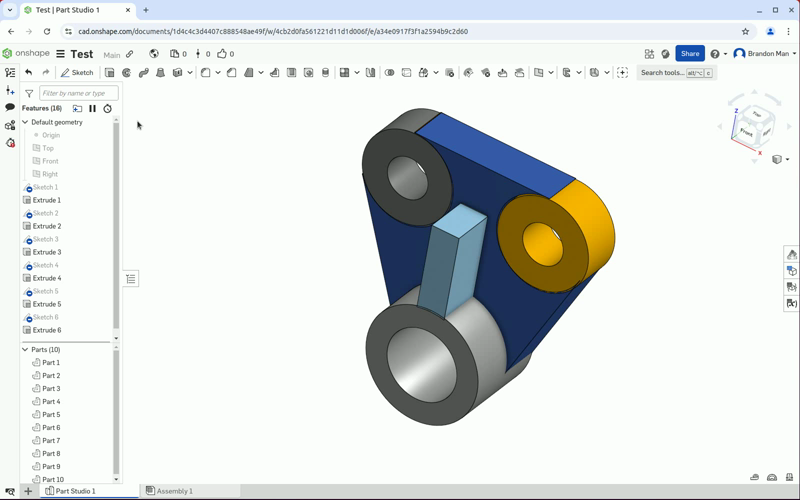
mouse_move(69, 189)
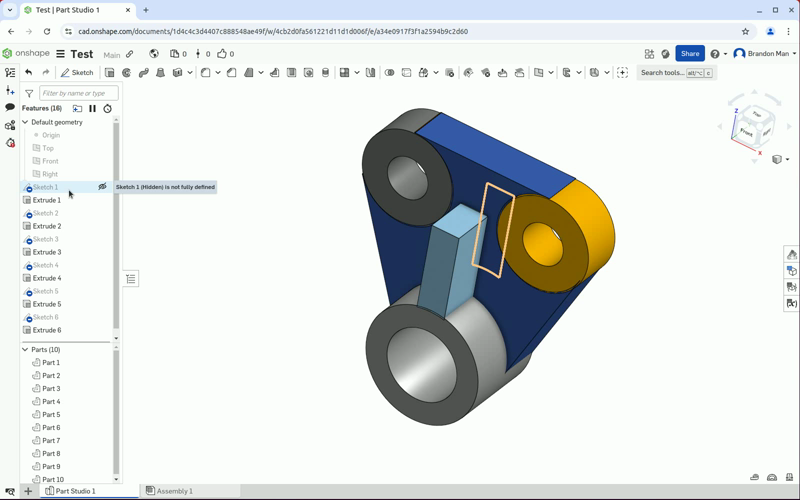
click(69, 189)